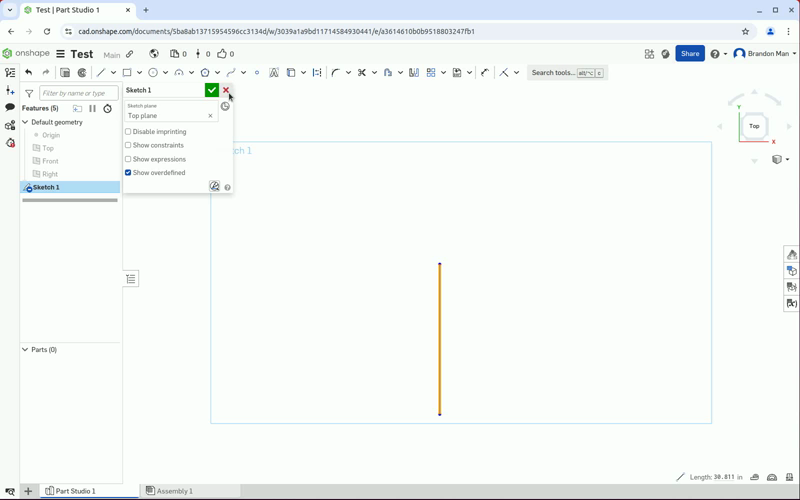
key(shift+h)
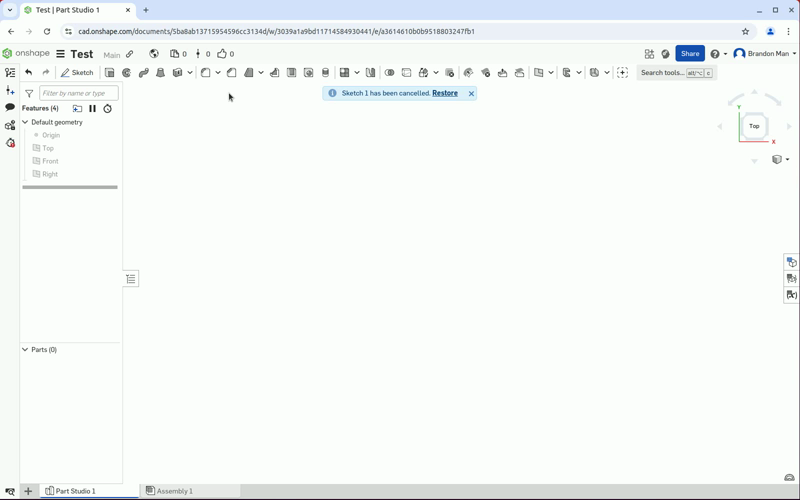
mouse_move(73, 352)
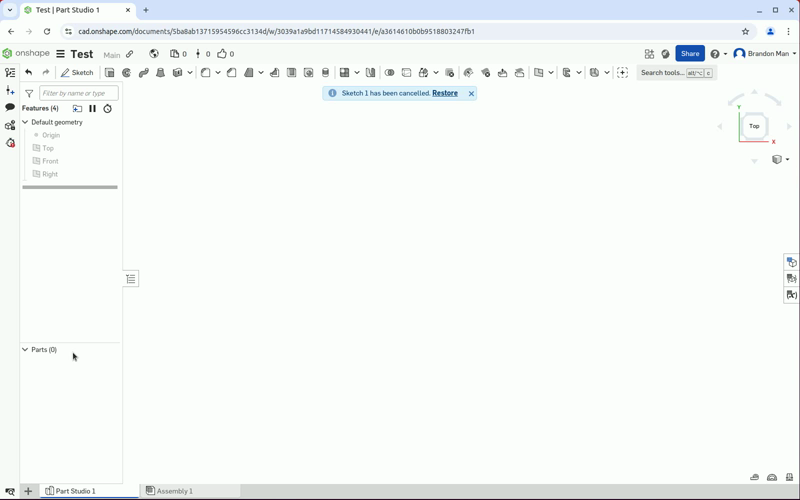
key(y)
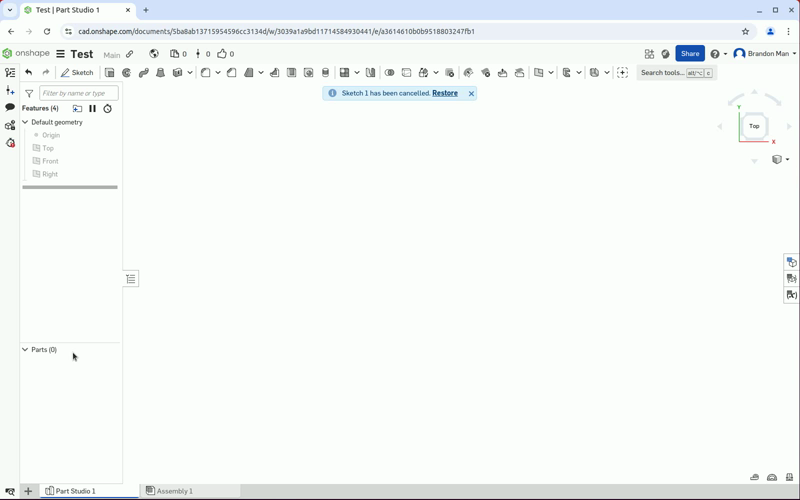
key(shift+p)
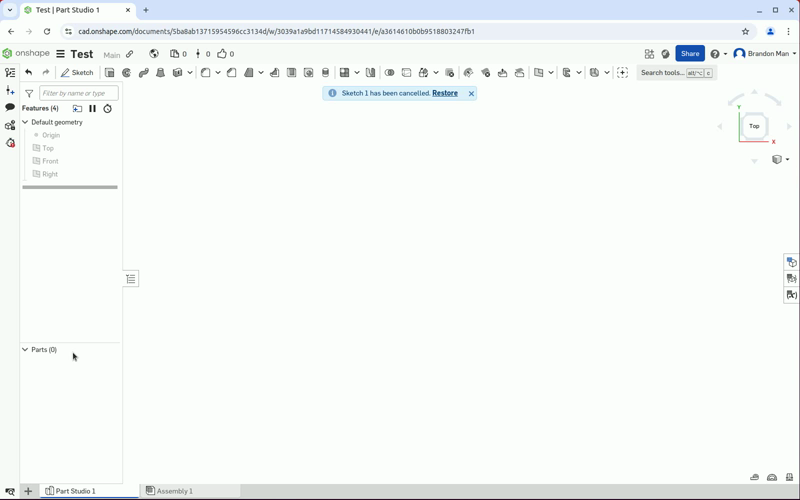
key(space)
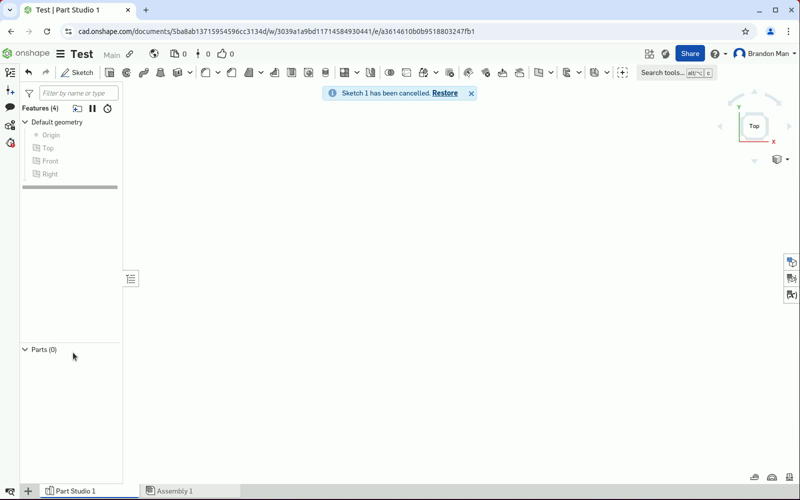
key_down(shift)
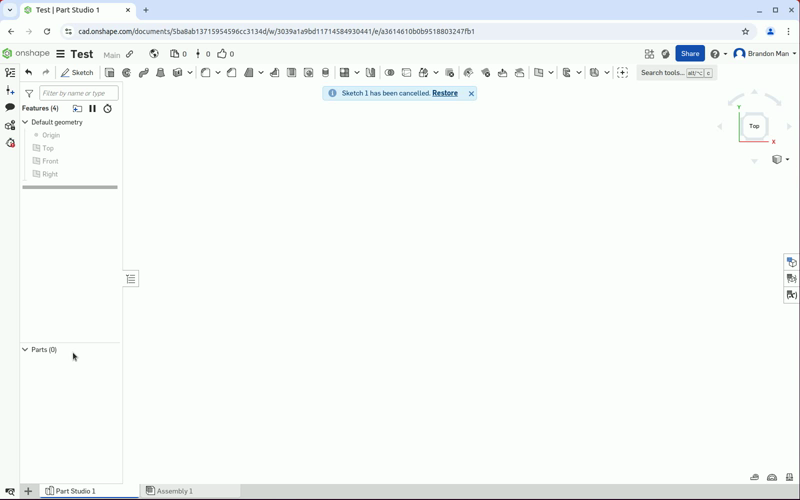
key(up)
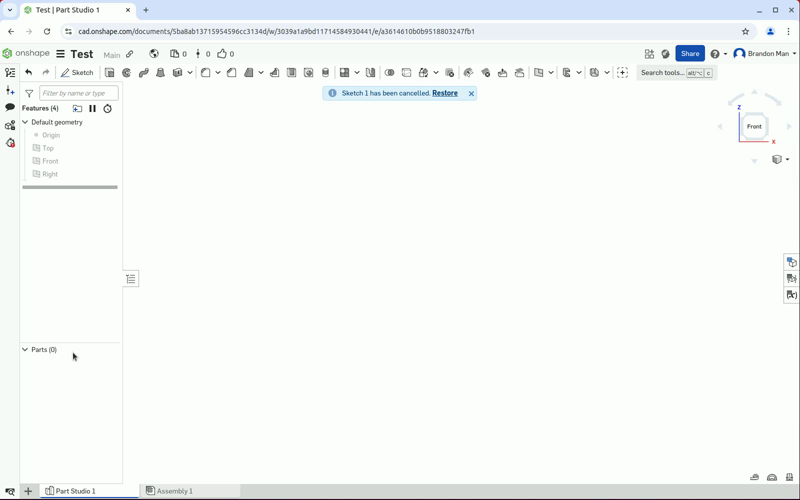
key_up(shift)
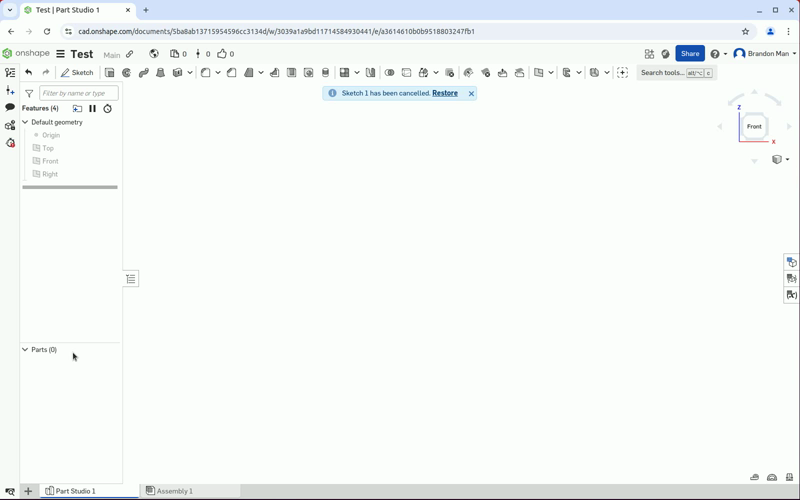
mouse_move(73, 352)
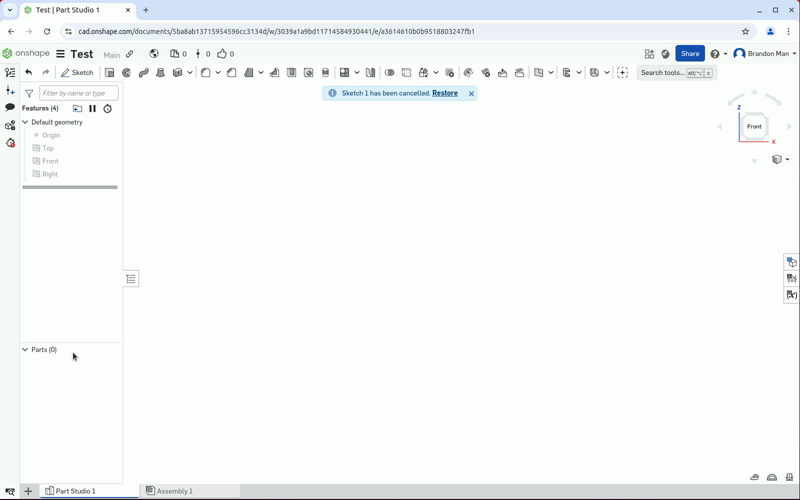
key(shift+y)
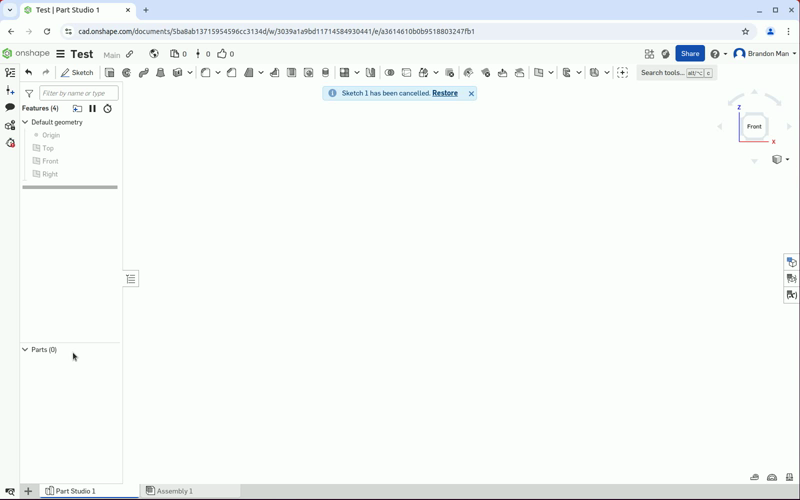
key(shift+s)
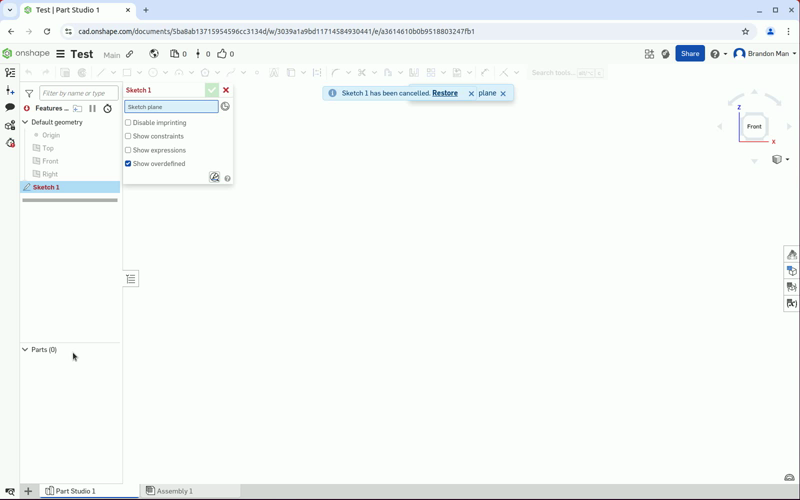
mouse_move(73, 163)
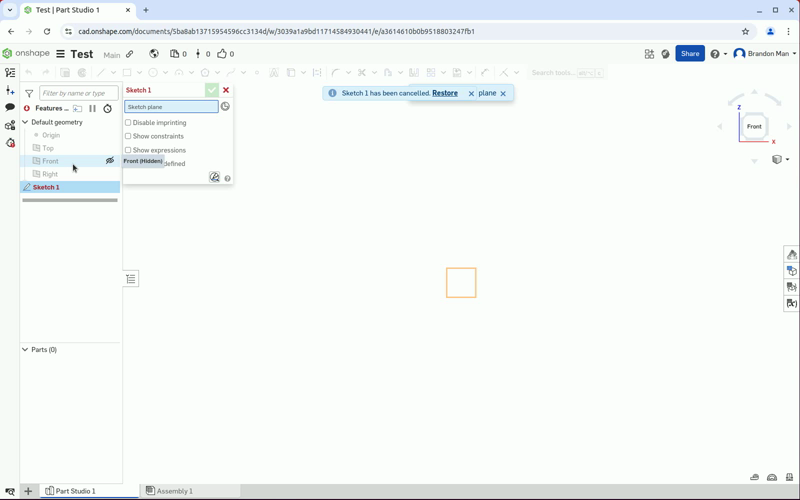
click(73, 163)
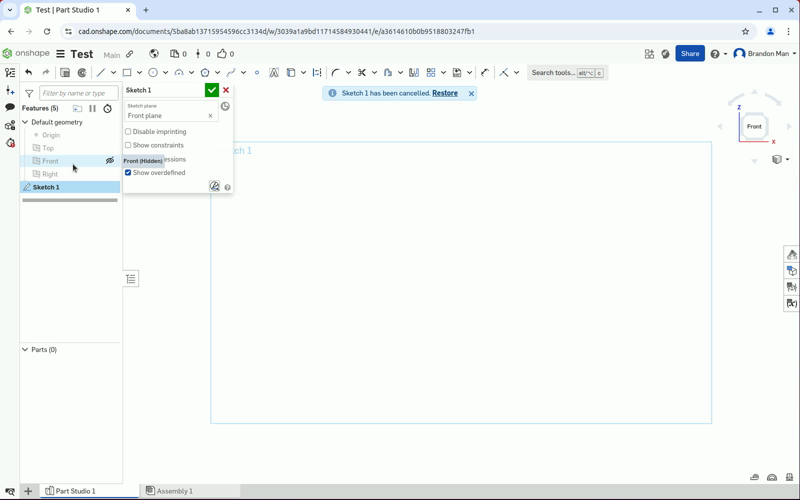
mouse_move(73, 352)
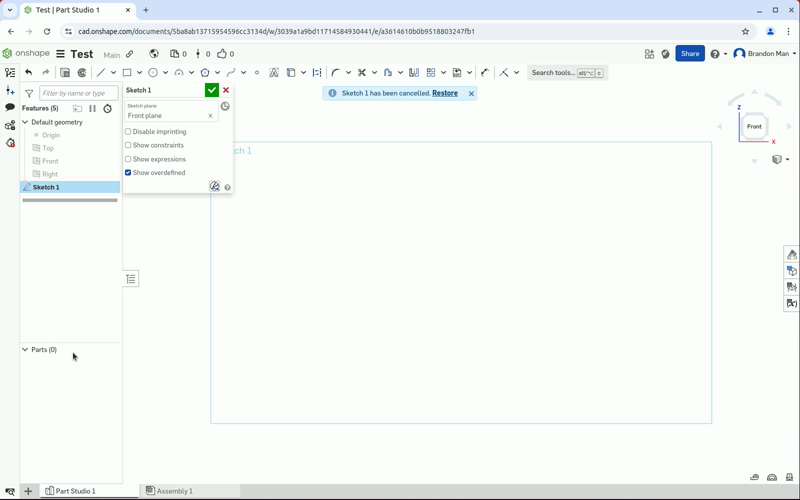
key(y)
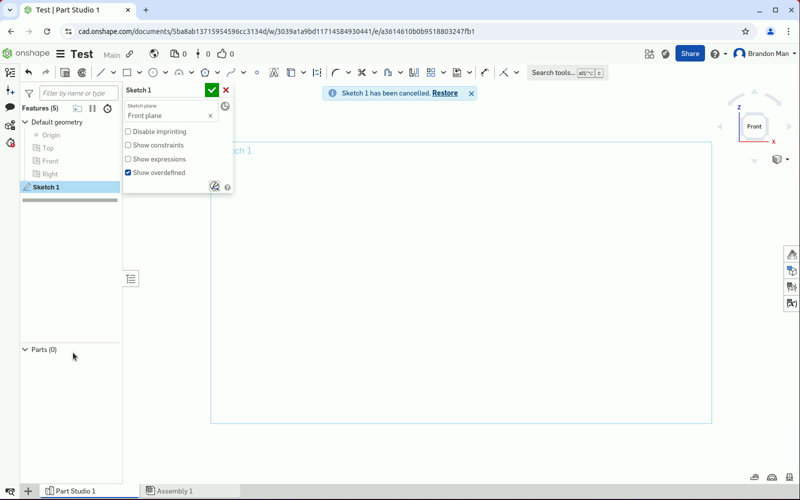
key(a)
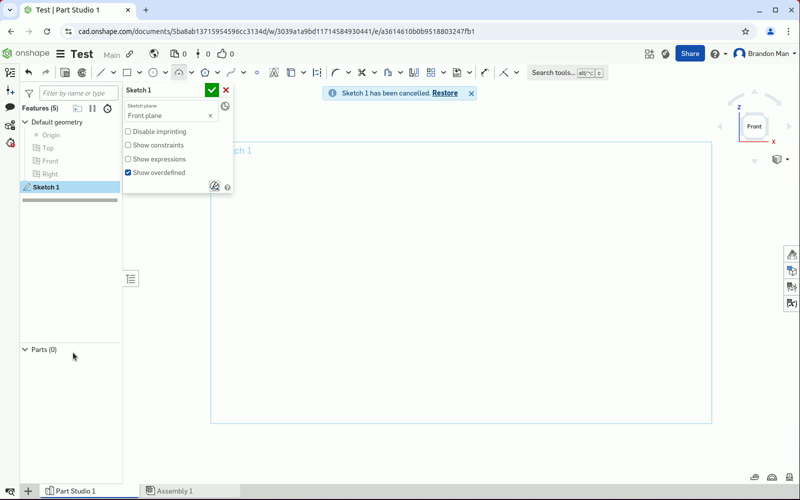
key_down(shift)
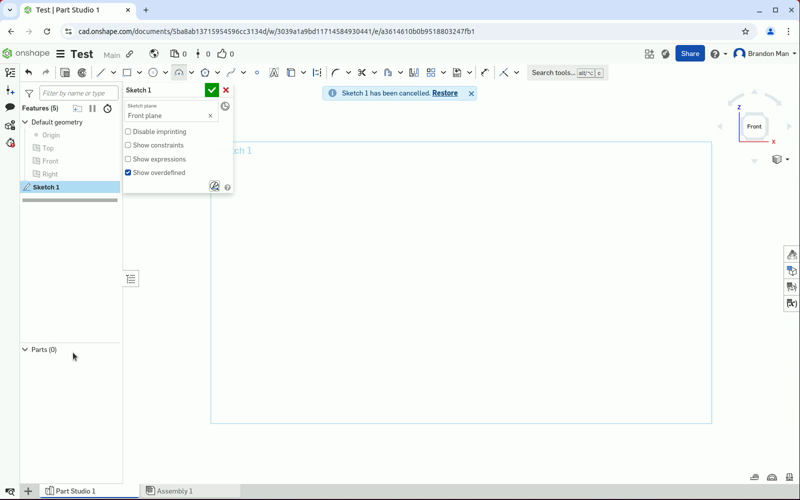
mouse_move(460, 299)
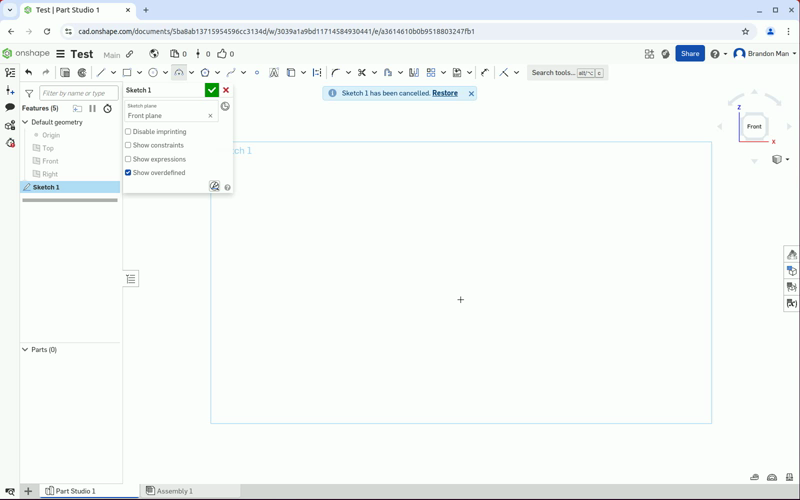
click(460, 299)
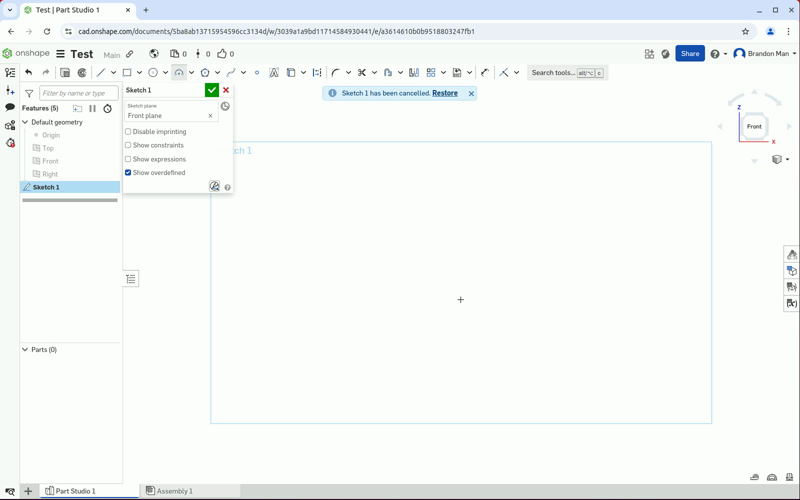
key_up(shift)
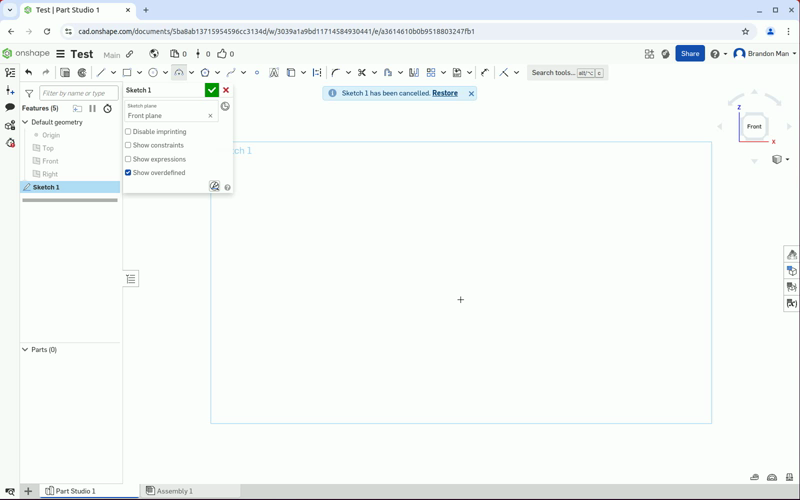
key_down(shift)
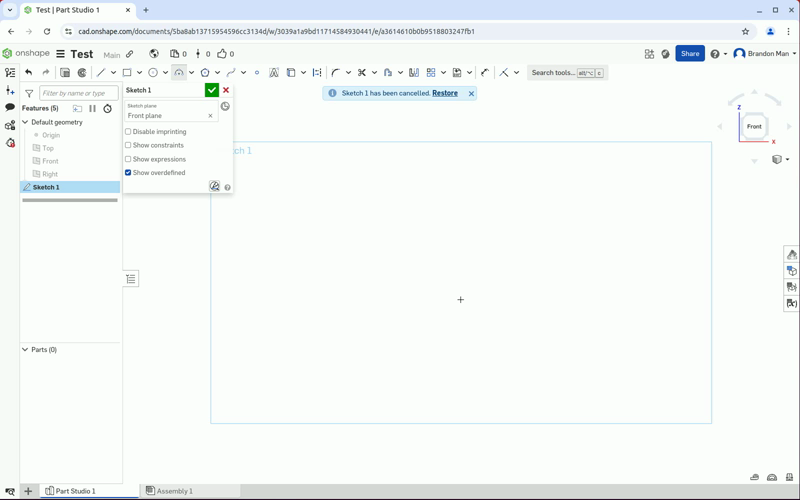
mouse_move(464, 299)
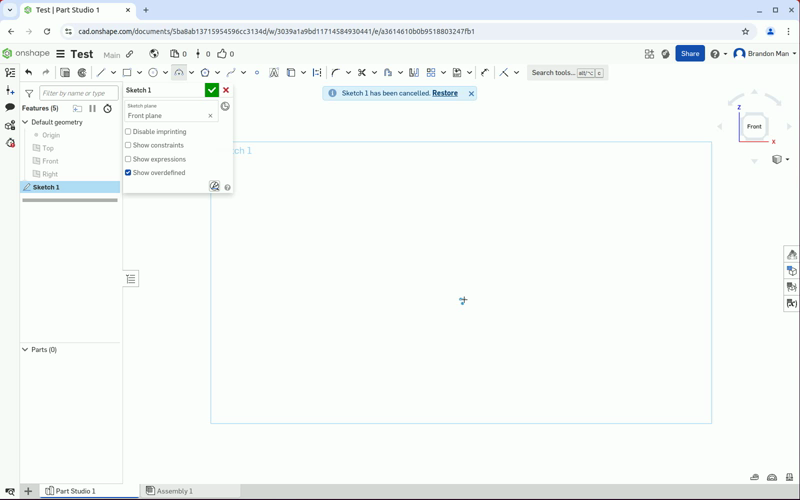
scroll(6)
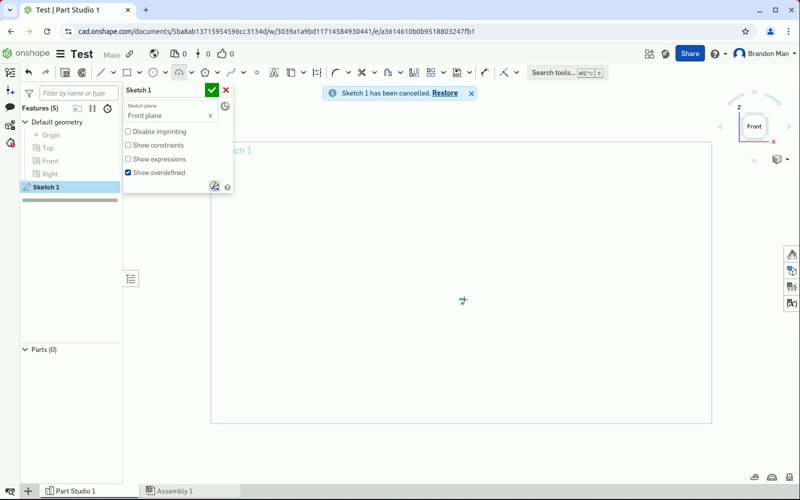
scroll(6)
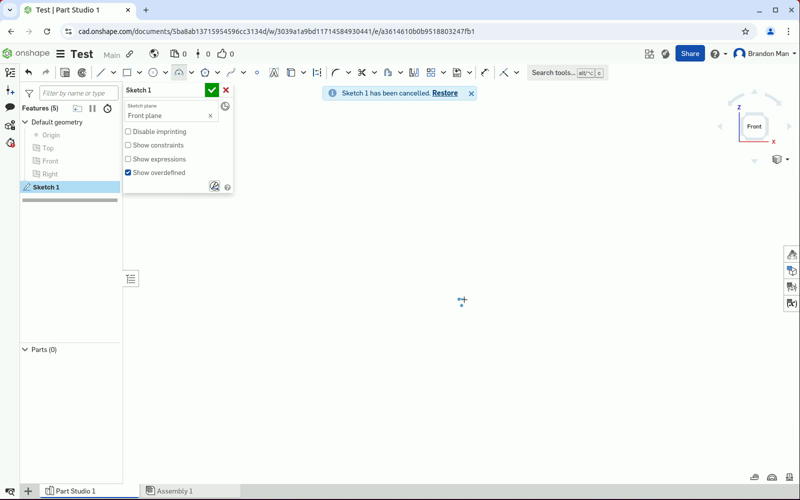
scroll(6)
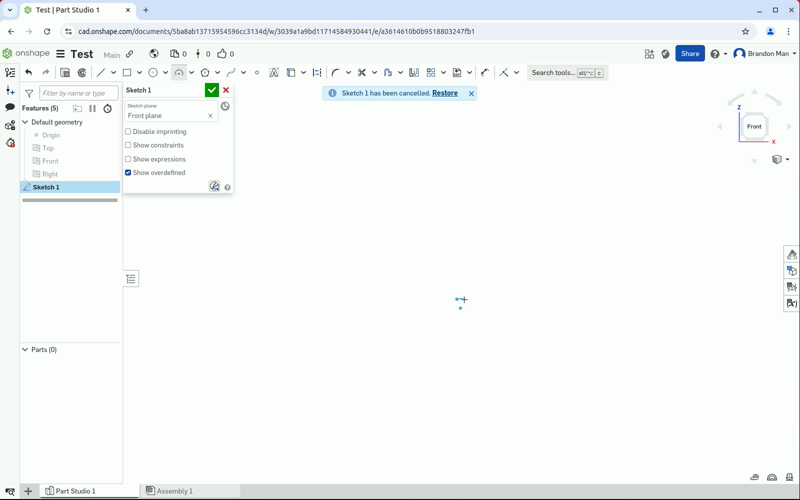
scroll(6)
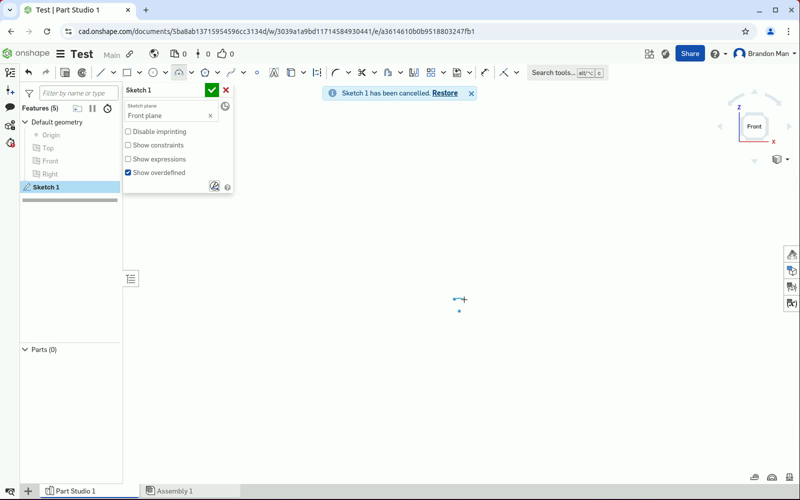
scroll(6)
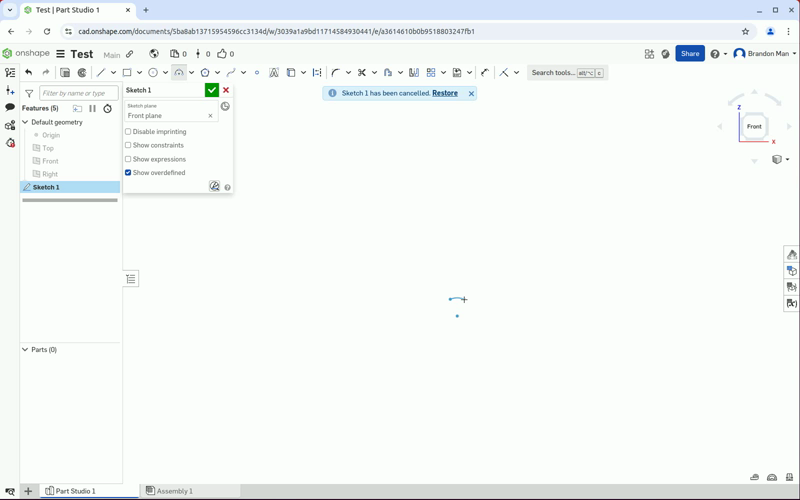
scroll(6)
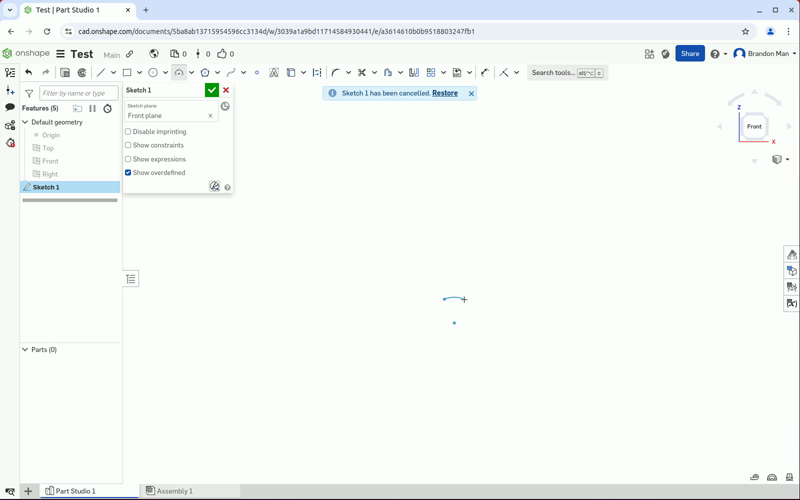
scroll(6)
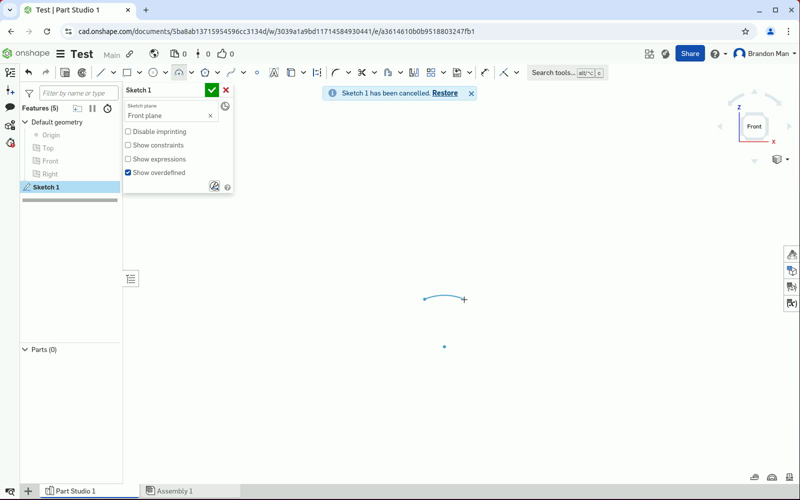
click(464, 299)
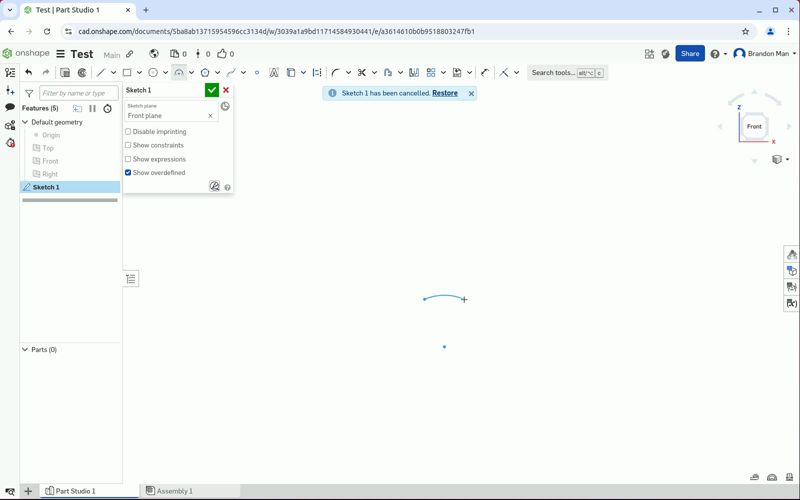
scroll(-6)
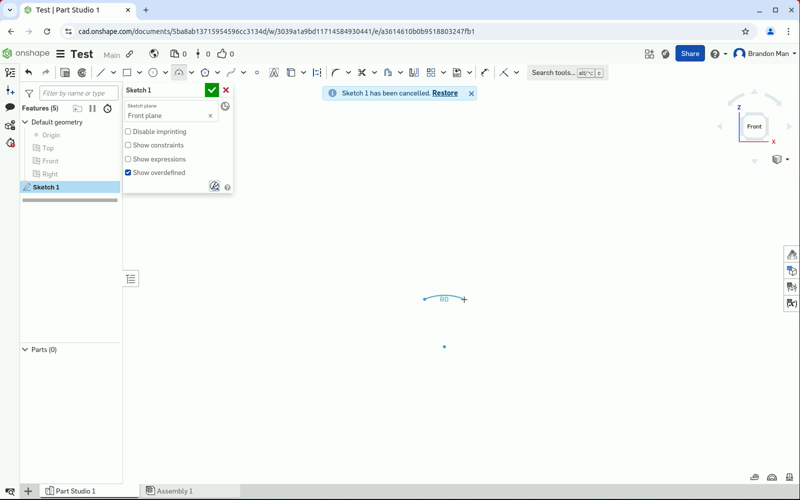
scroll(-6)
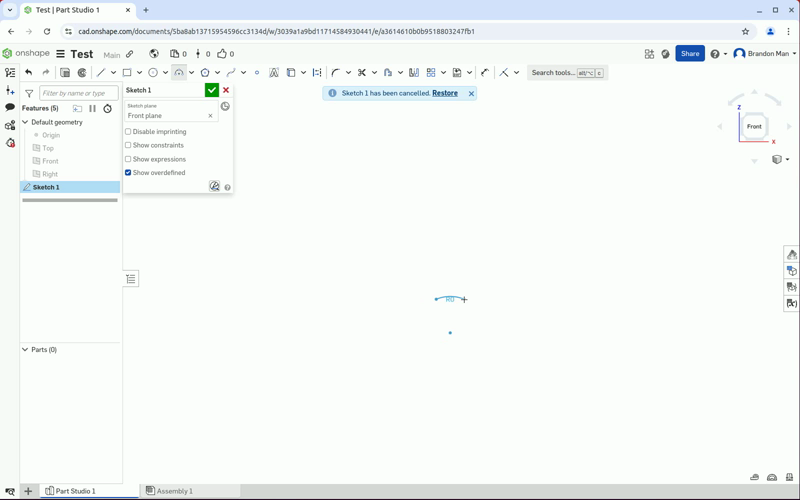
scroll(-6)
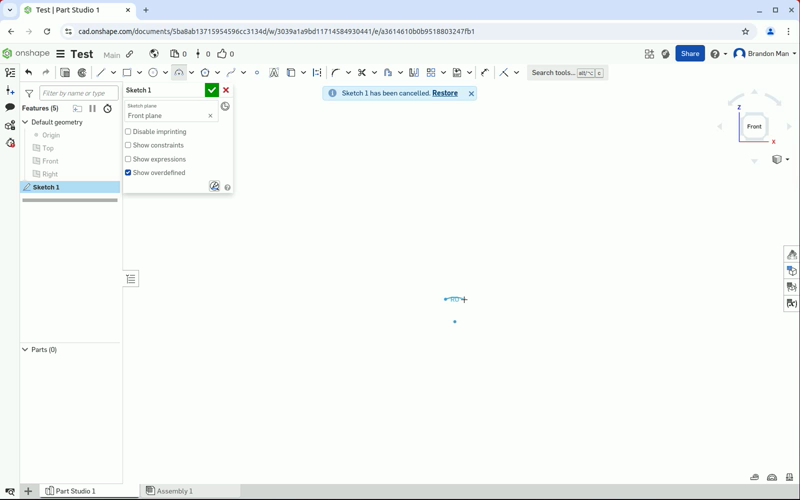
scroll(-6)
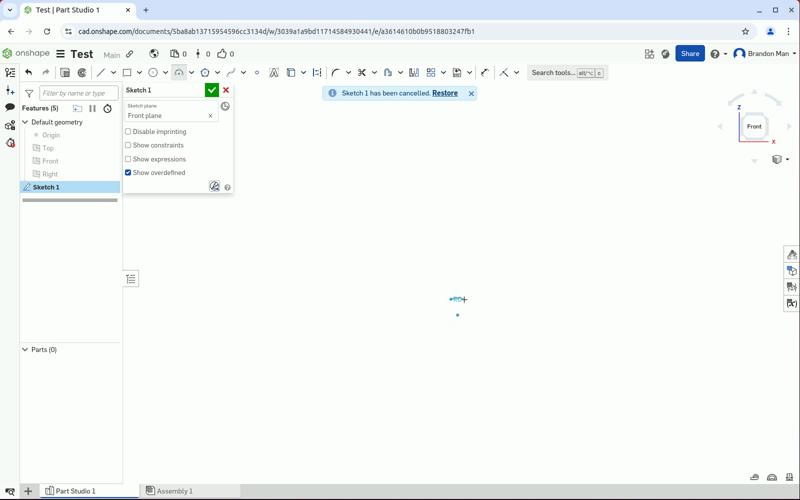
scroll(-6)
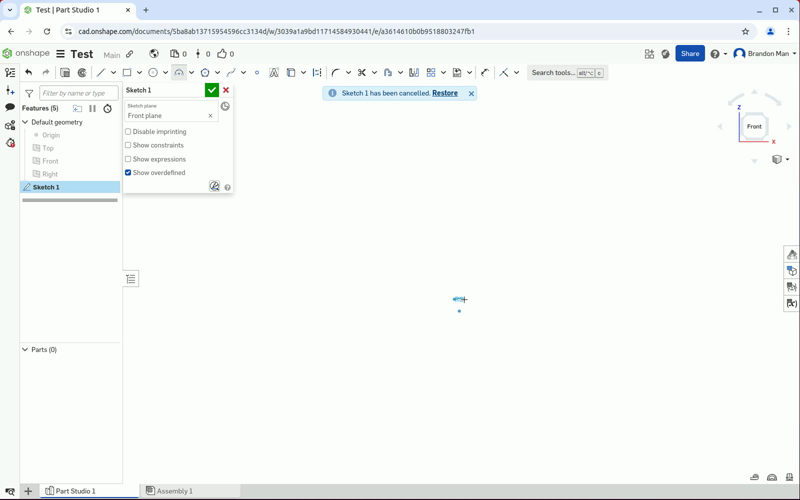
scroll(-6)
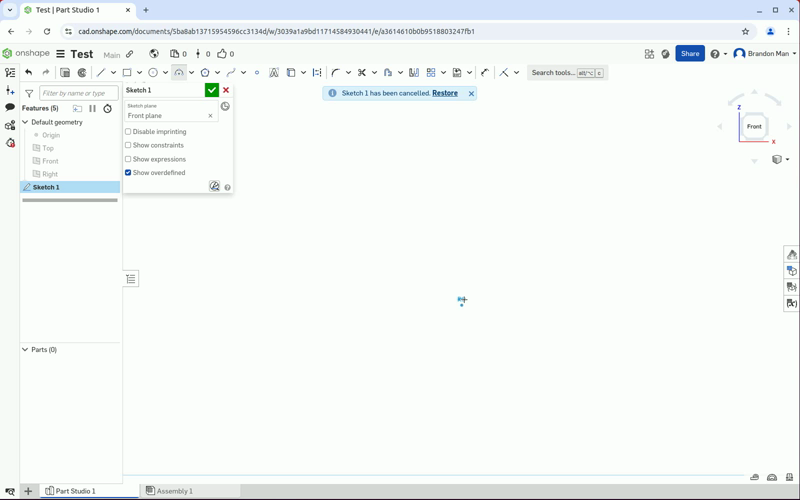
scroll(-6)
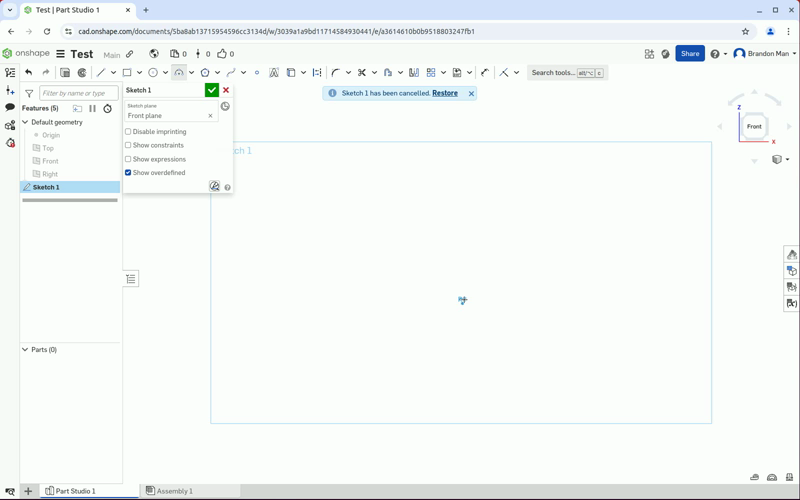
mouse_move(462, 299)
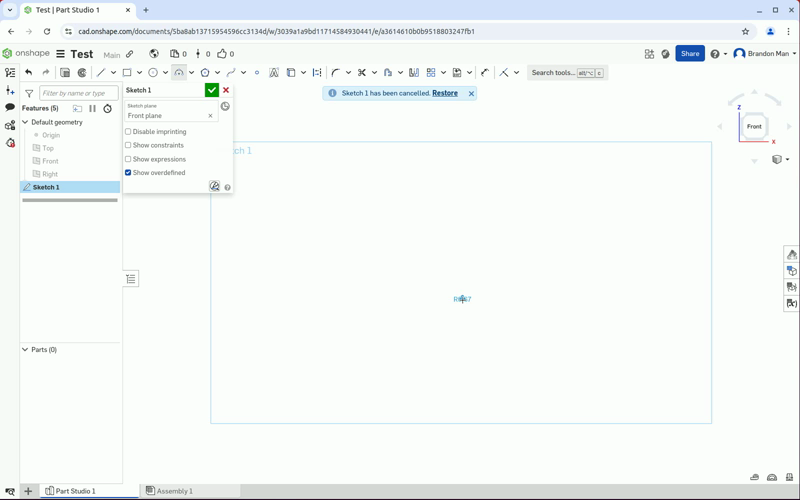
scroll(6)
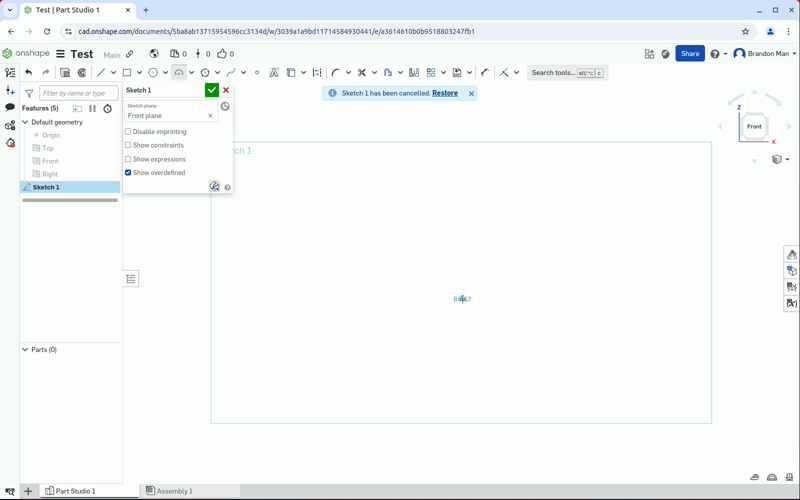
scroll(6)
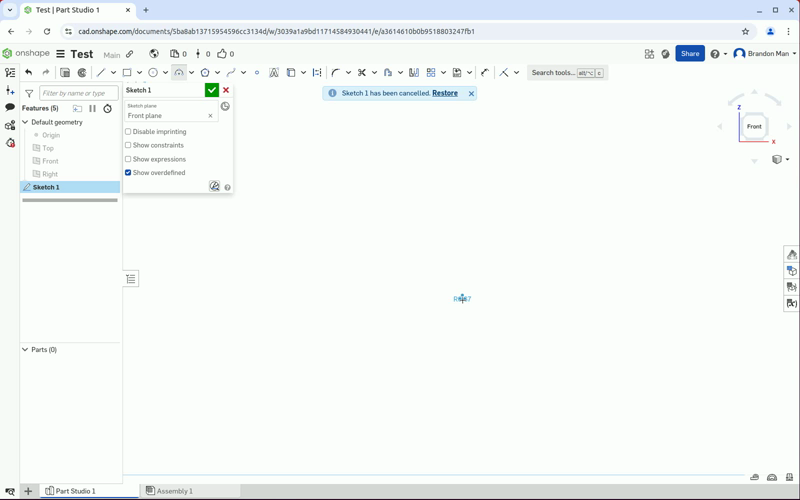
scroll(6)
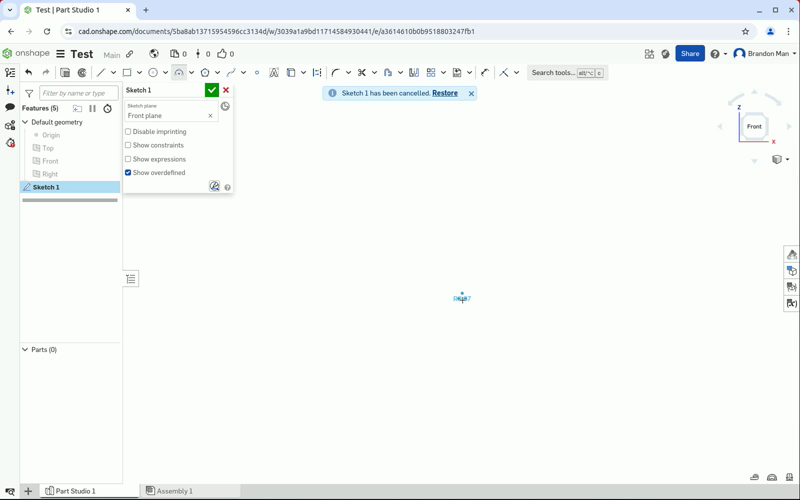
scroll(6)
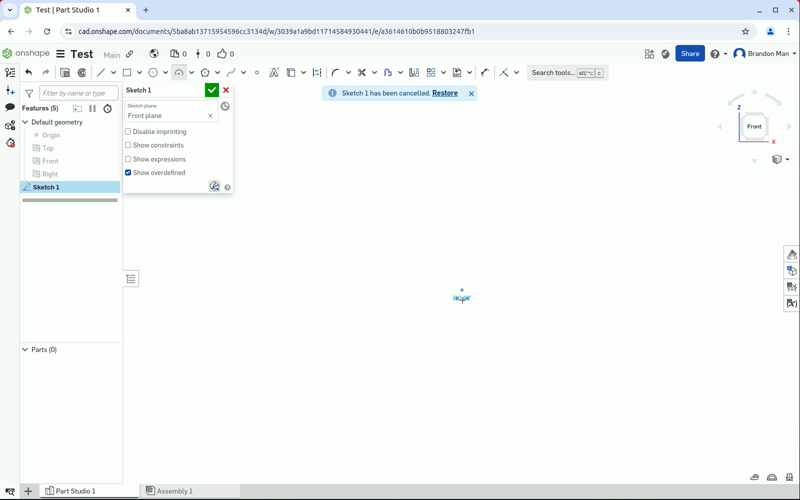
scroll(6)
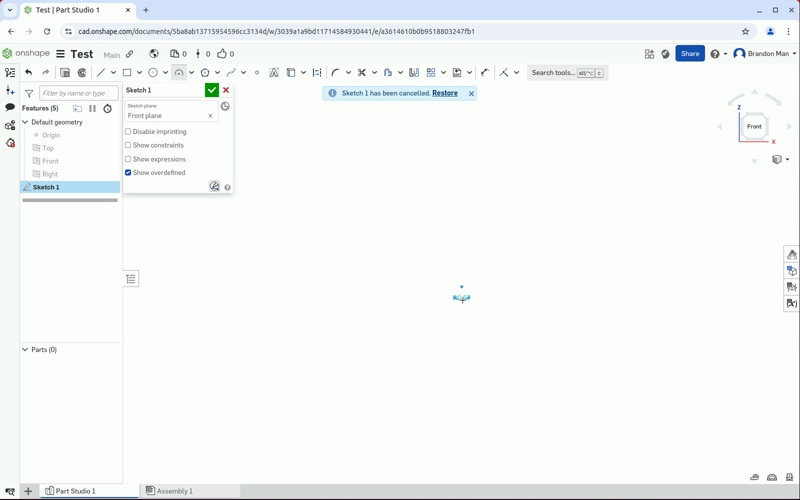
scroll(6)
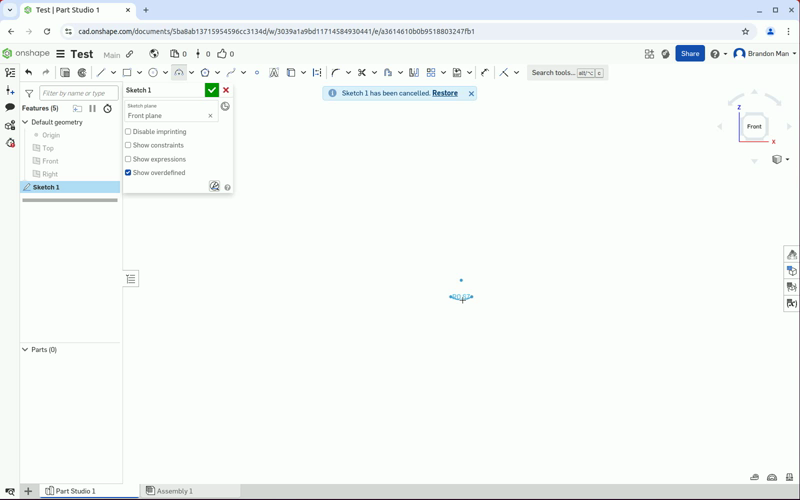
scroll(6)
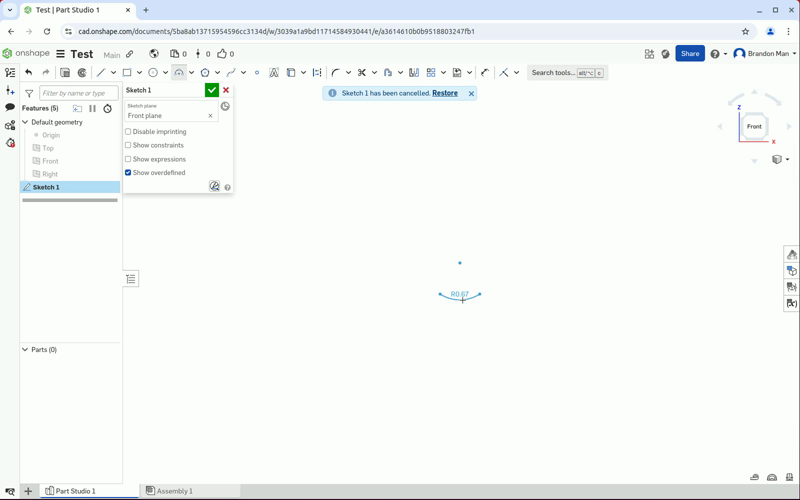
click(462, 299)
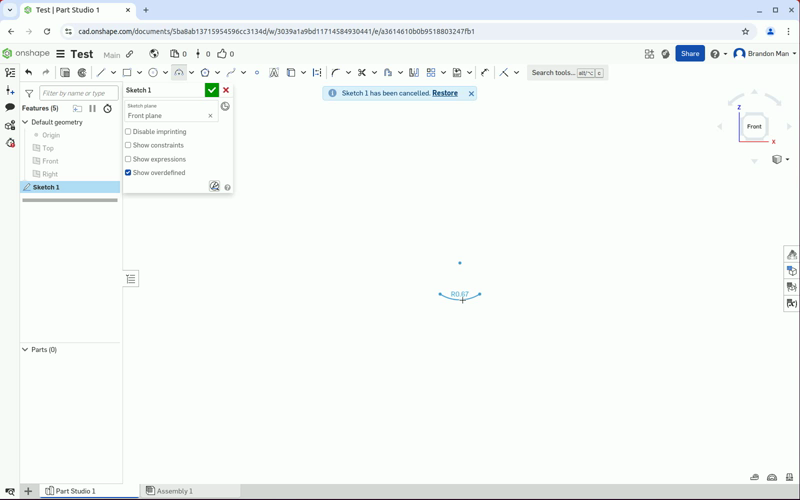
scroll(-6)
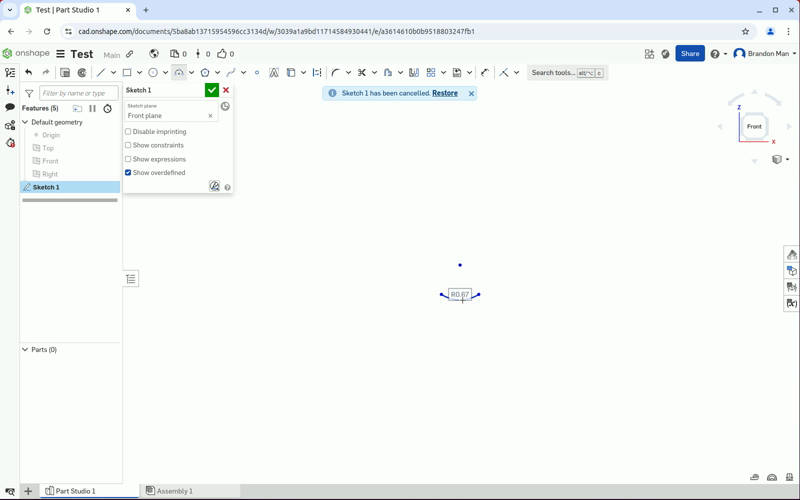
scroll(-6)
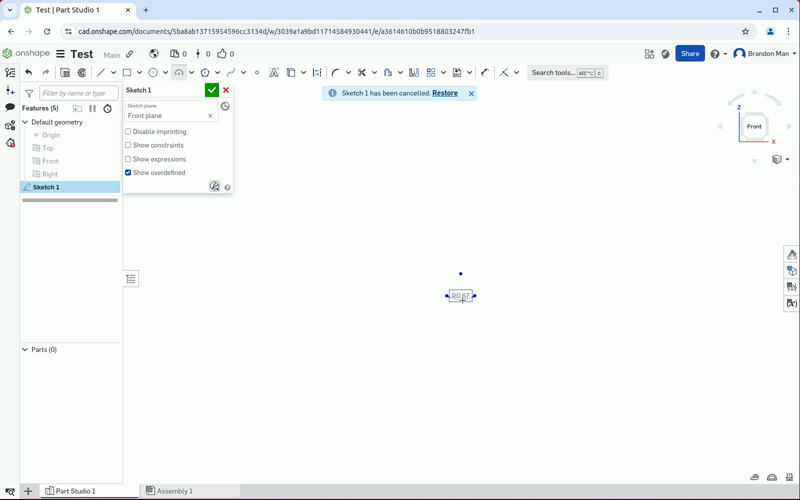
scroll(-6)
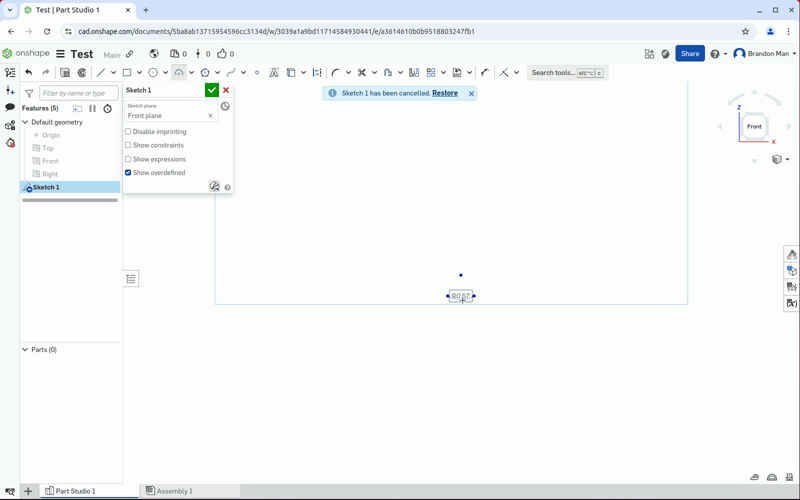
scroll(-6)
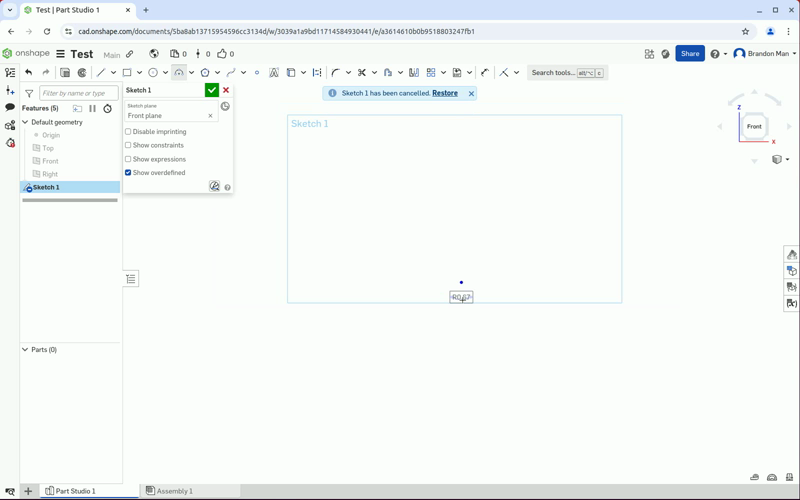
scroll(-6)
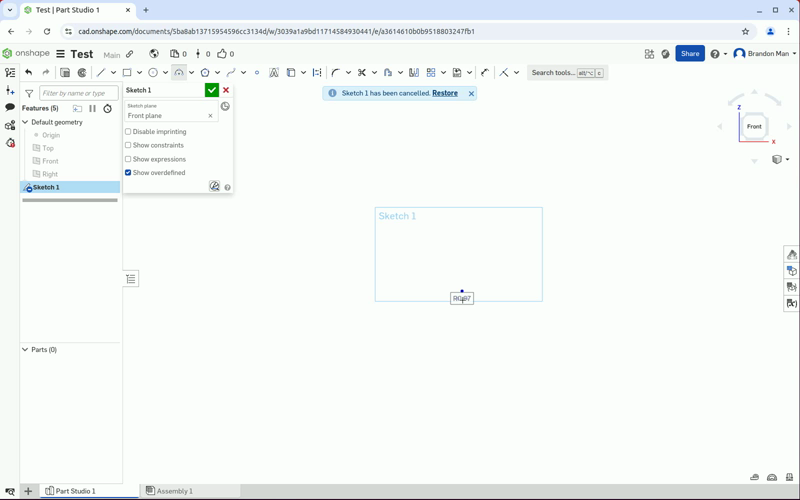
scroll(-6)
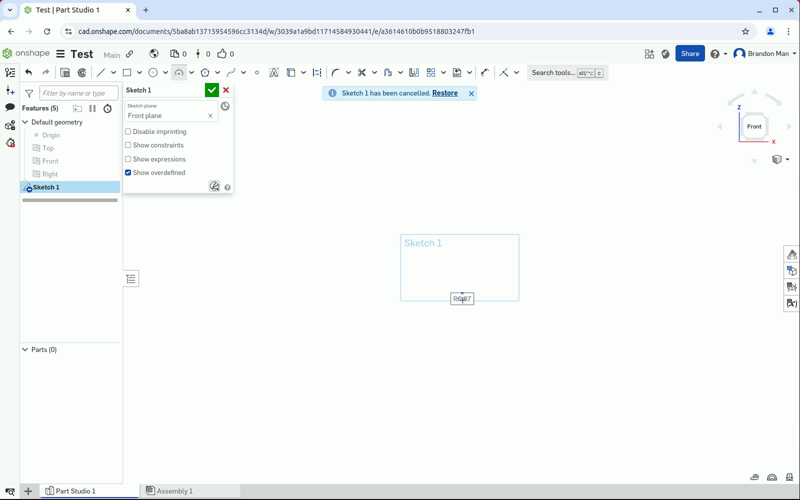
scroll(-6)
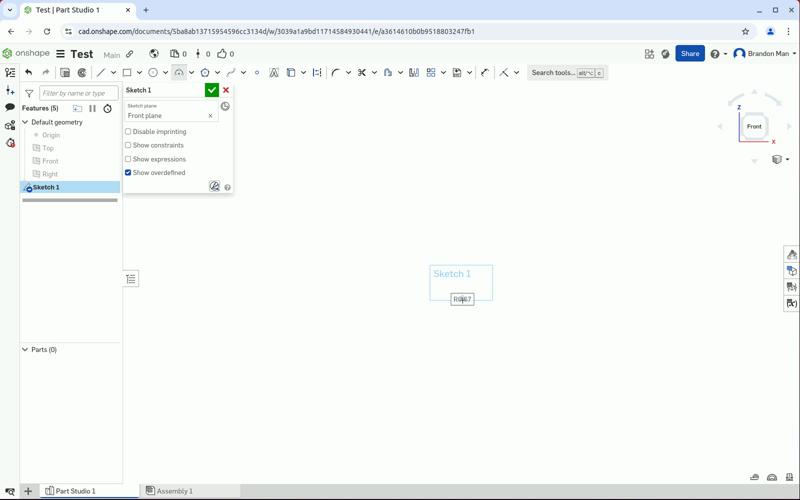
key_up(shift)
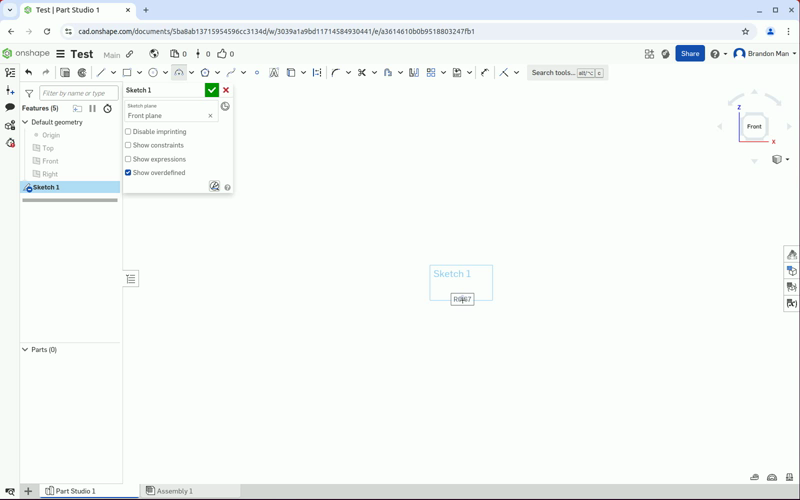
key(esc)
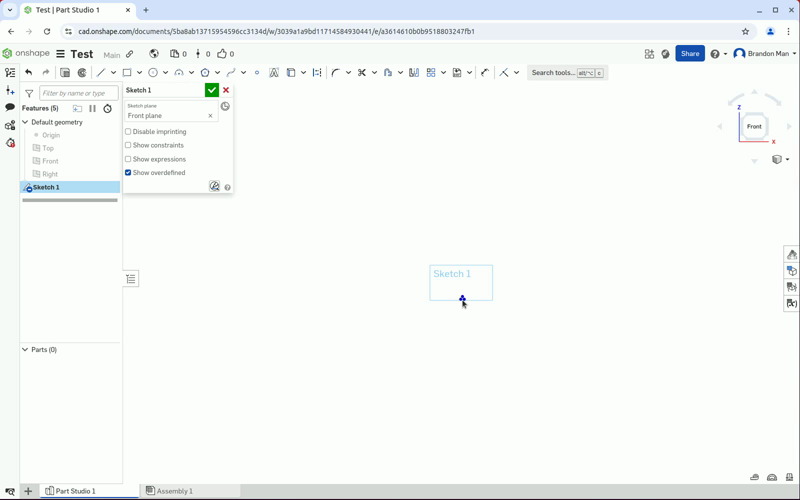
key(l)
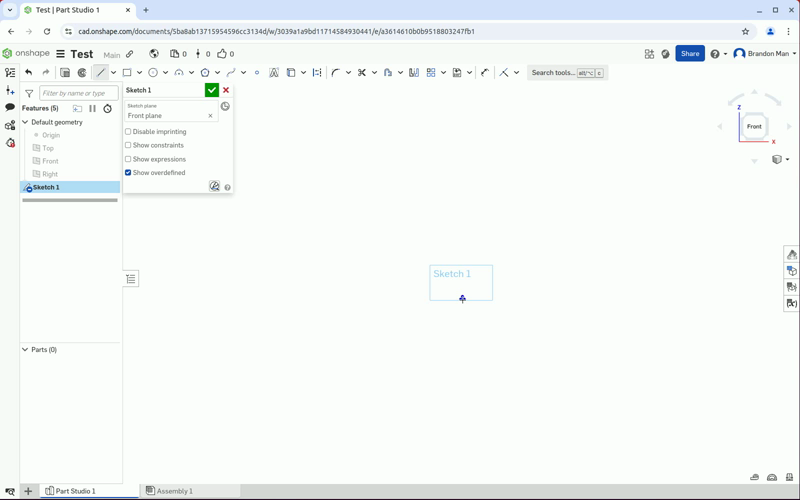
mouse_move(464, 299)
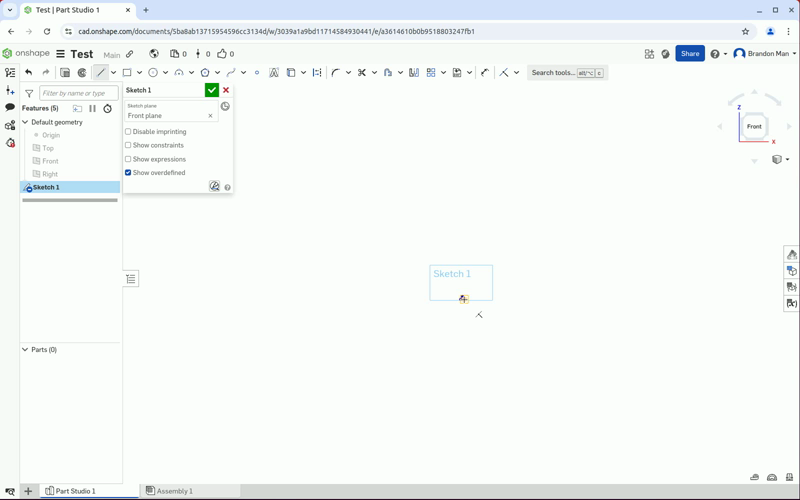
scroll(6)
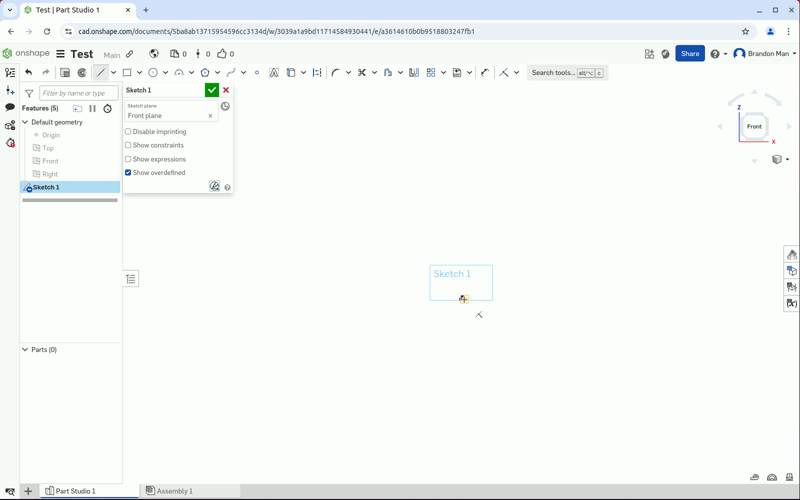
scroll(6)
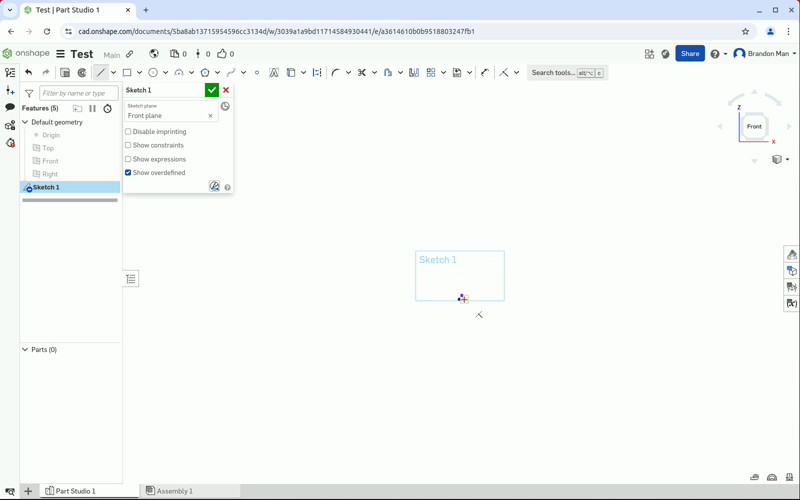
scroll(6)
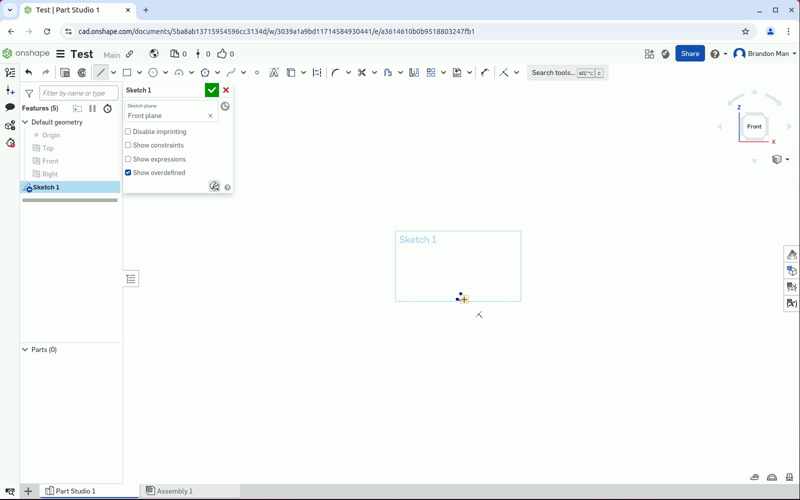
scroll(6)
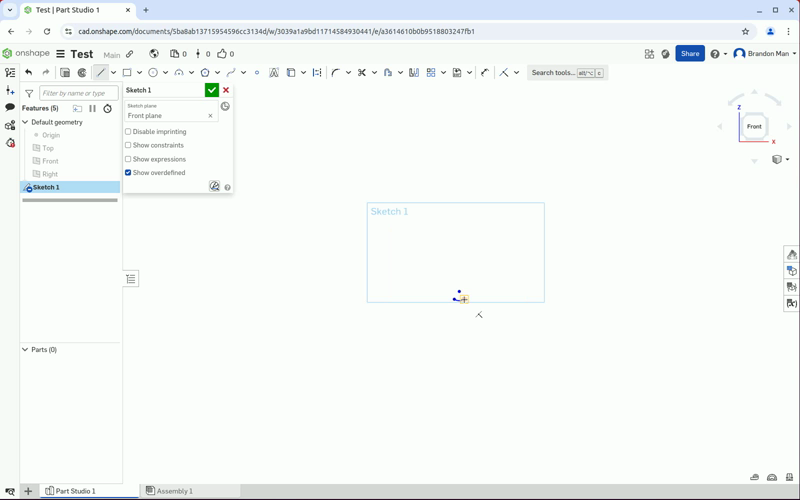
scroll(6)
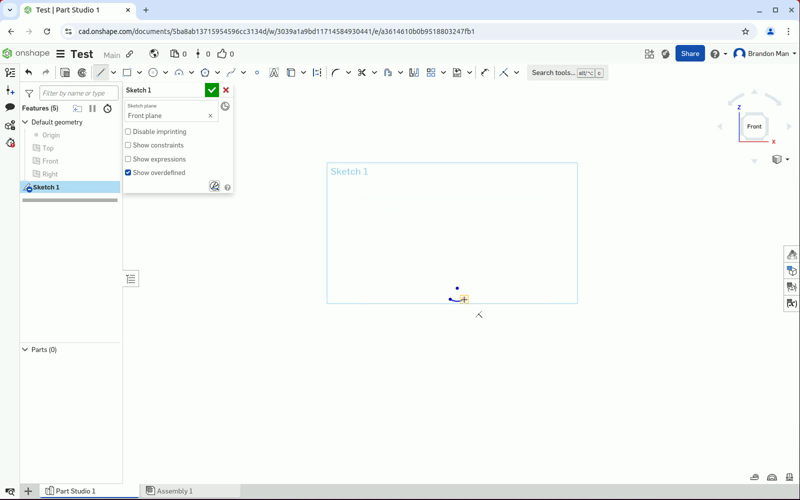
scroll(6)
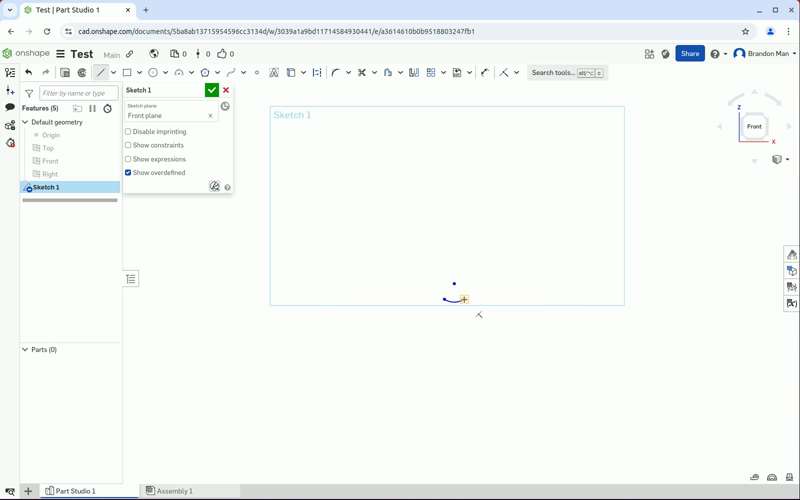
scroll(6)
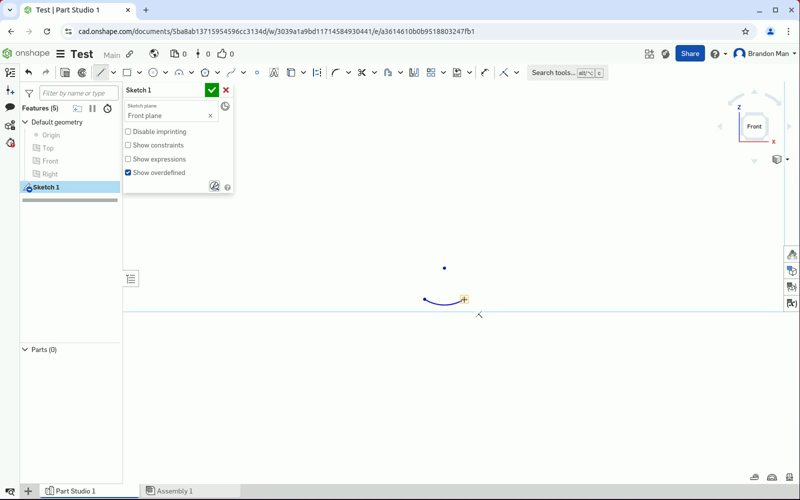
click(464, 299)
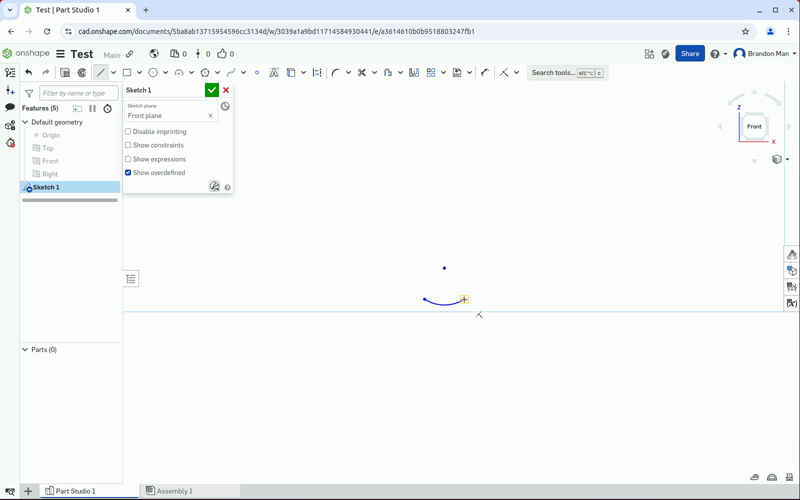
scroll(-6)
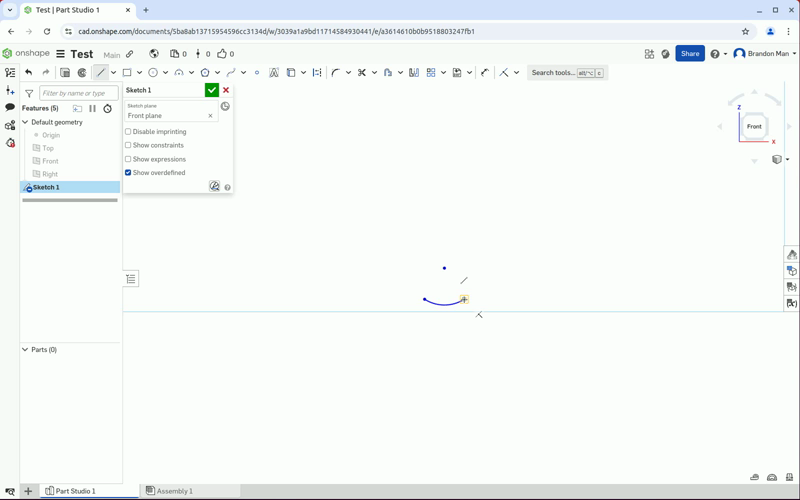
scroll(-6)
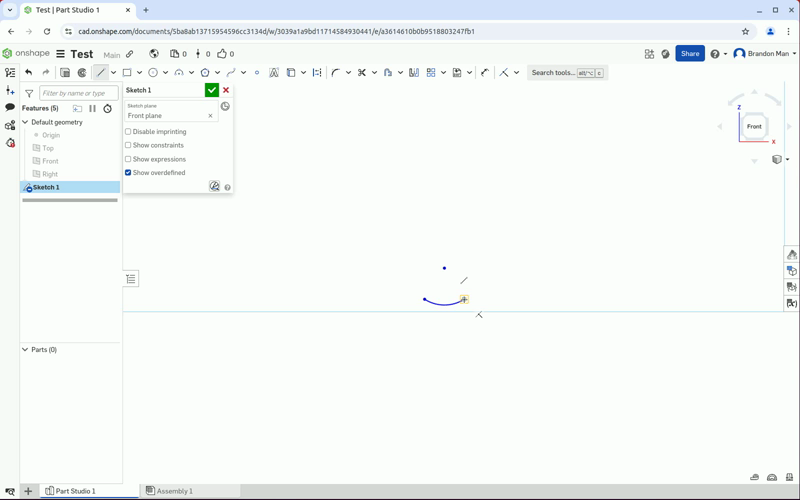
scroll(-6)
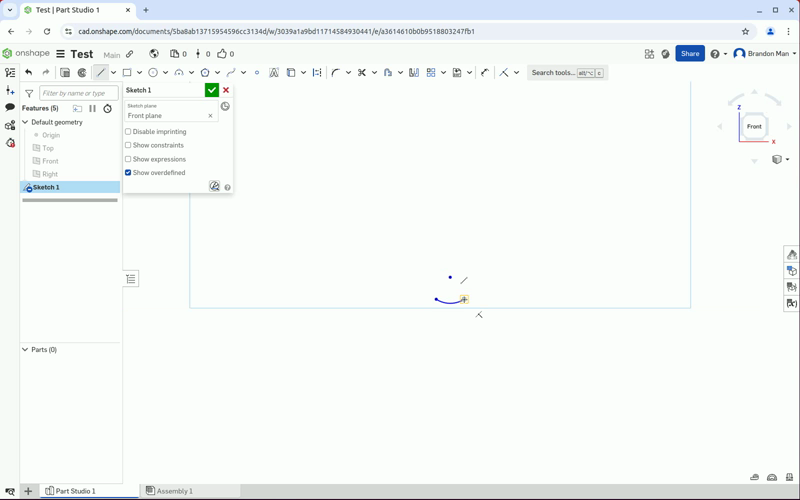
scroll(-6)
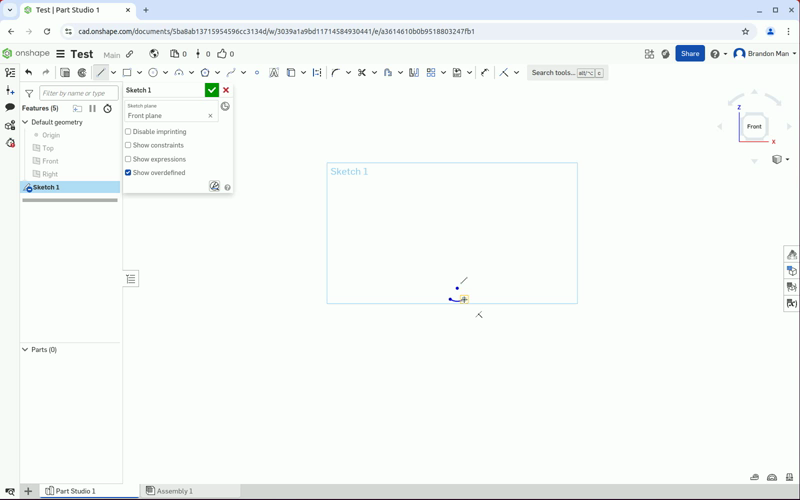
scroll(-6)
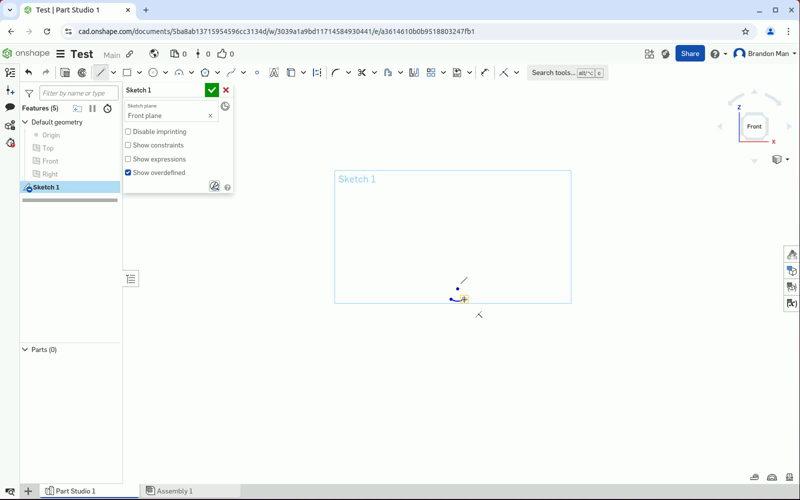
scroll(-6)
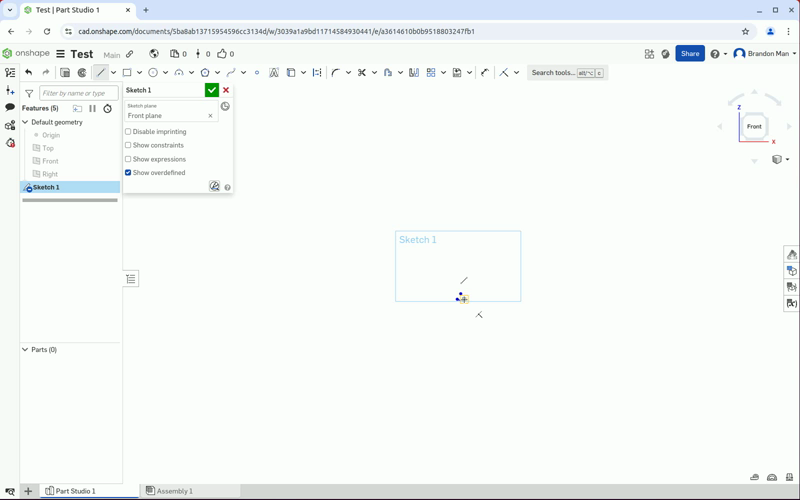
scroll(-6)
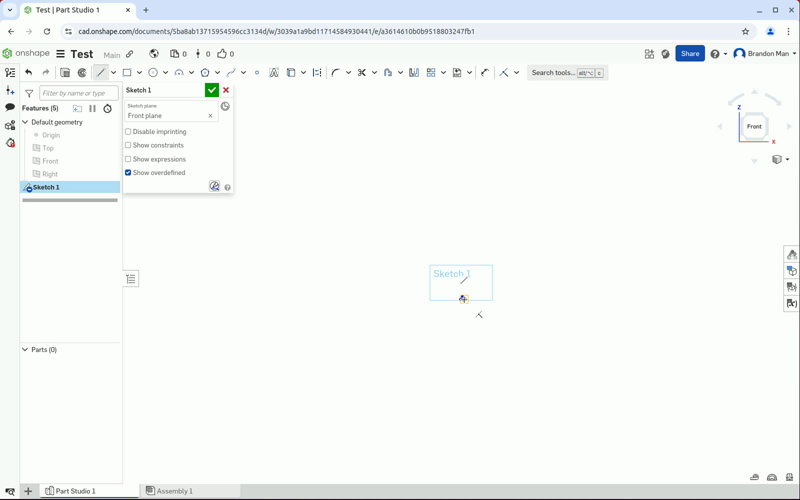
mouse_move(494, 299)
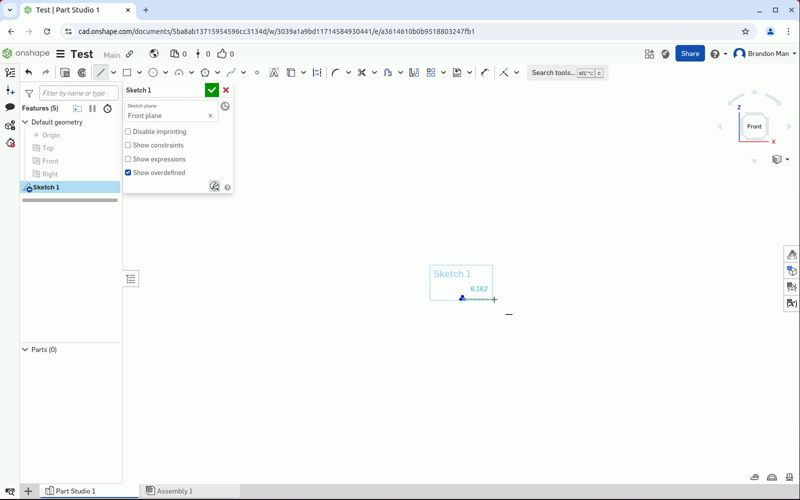
key_down(shift)
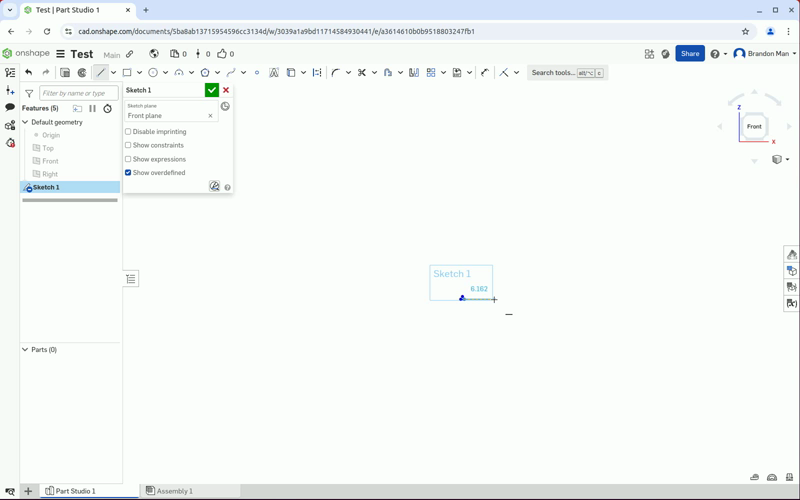
mouse_move(460, 299)
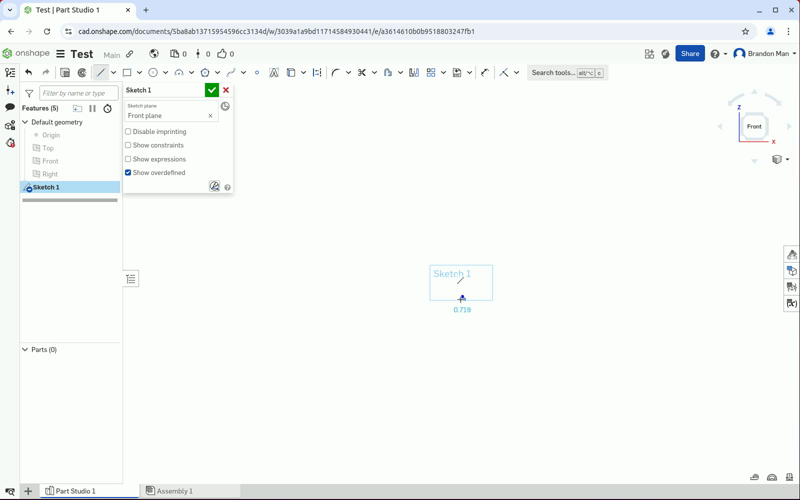
scroll(6)
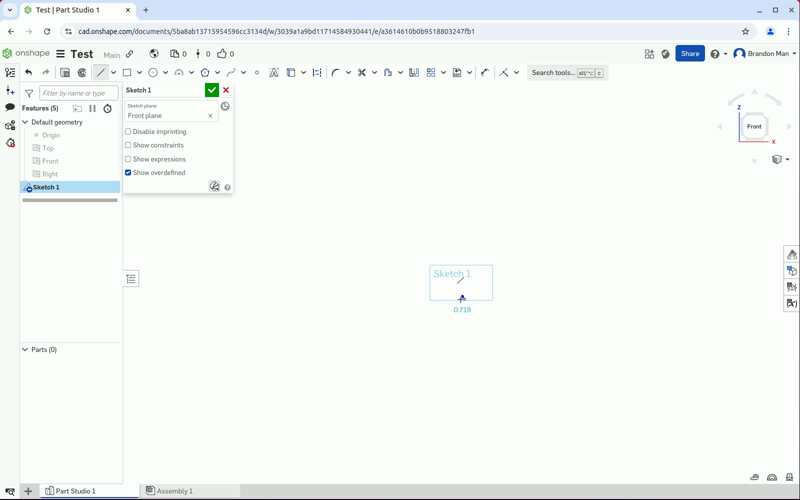
scroll(6)
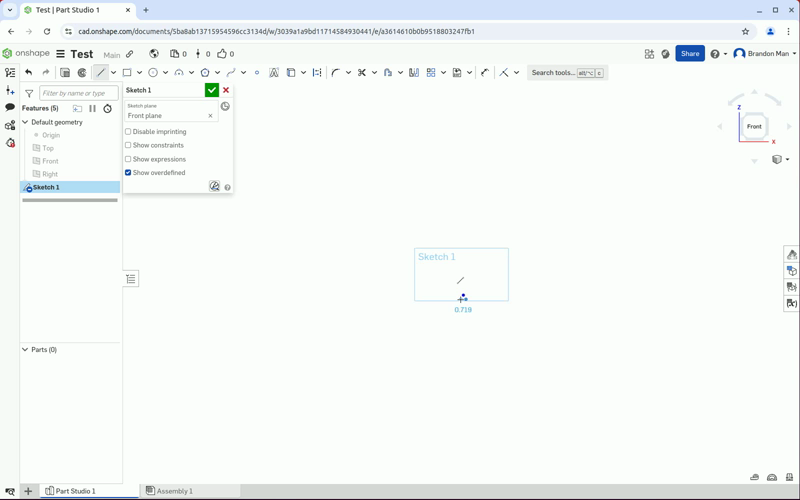
scroll(6)
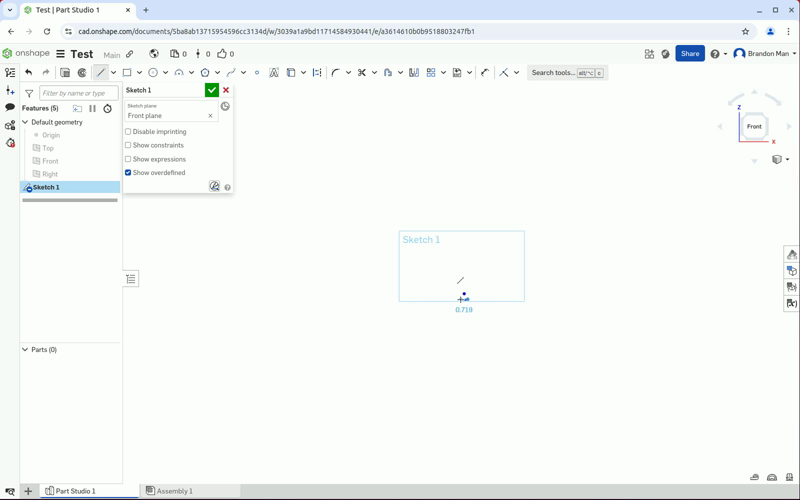
scroll(6)
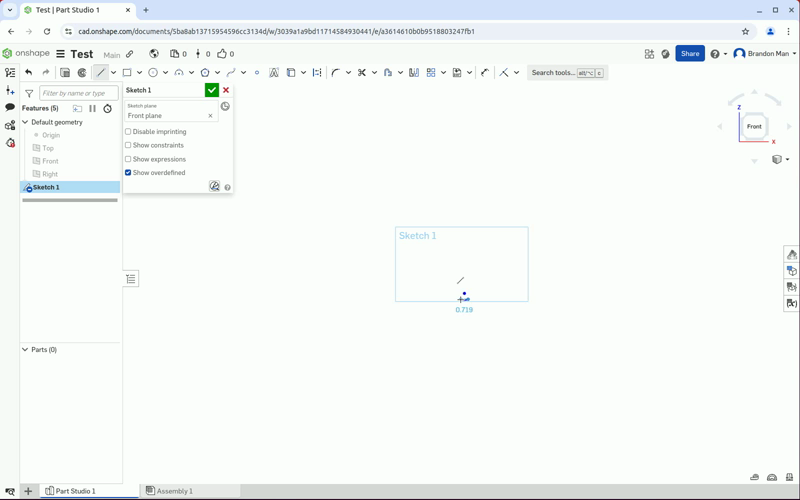
scroll(6)
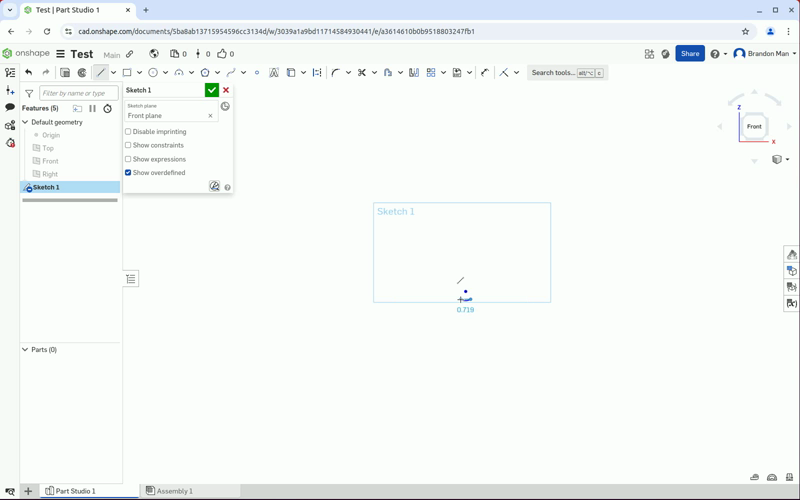
scroll(6)
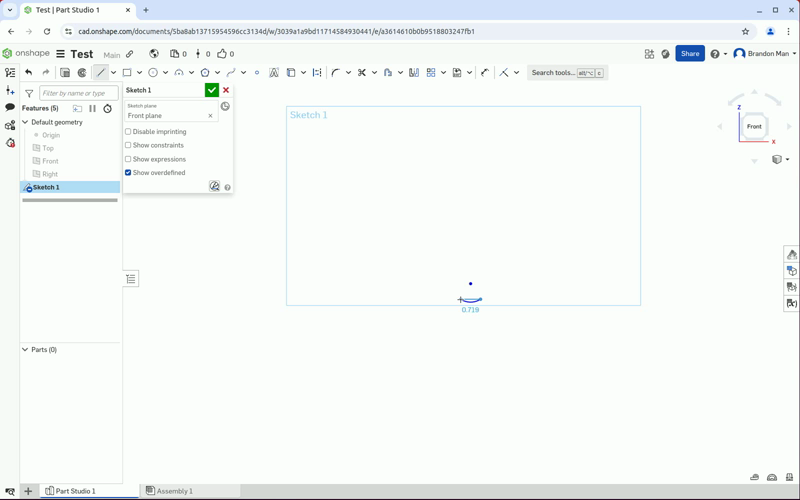
scroll(6)
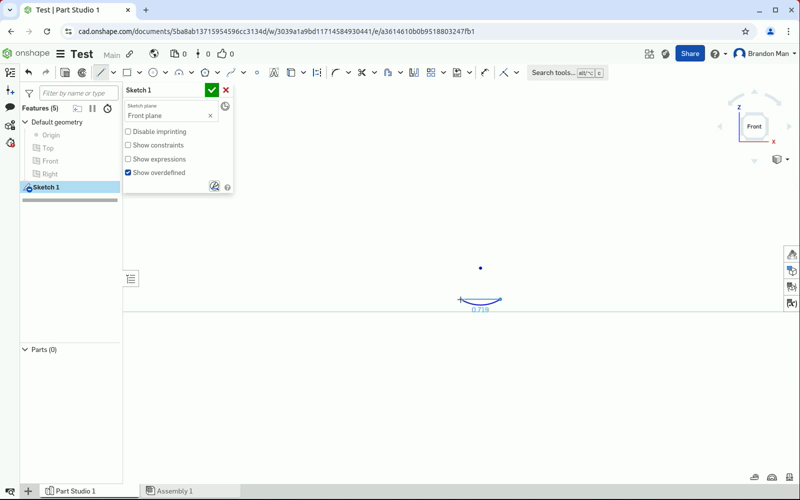
key_up(shift)
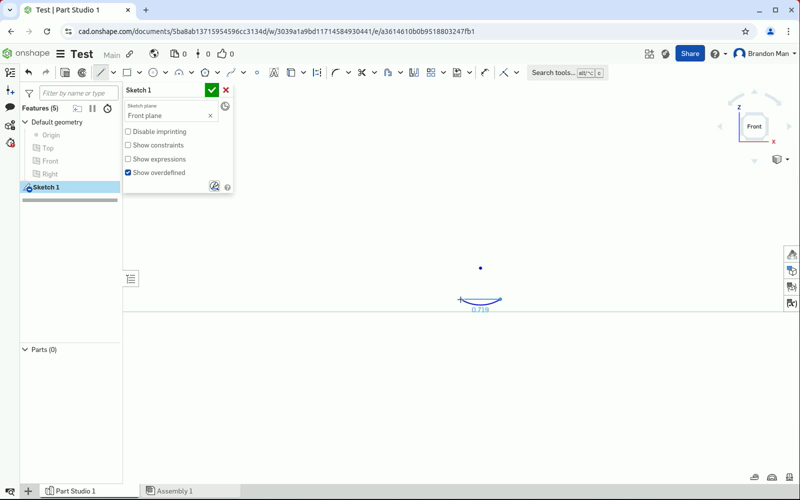
click(460, 299)
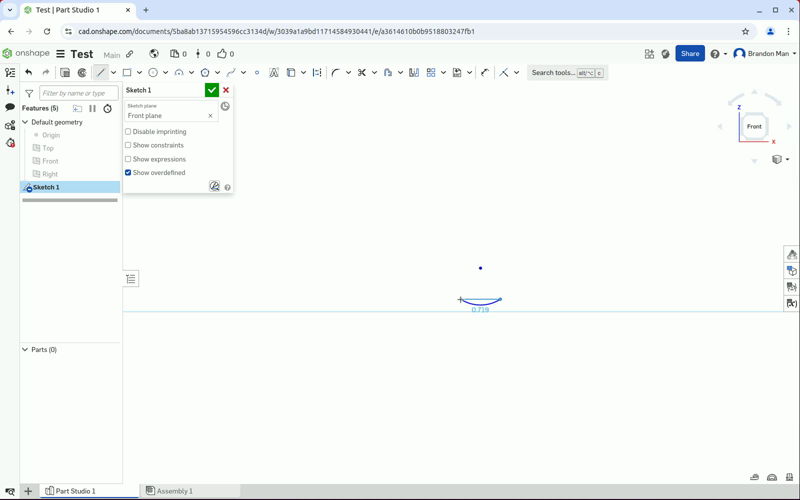
scroll(-6)
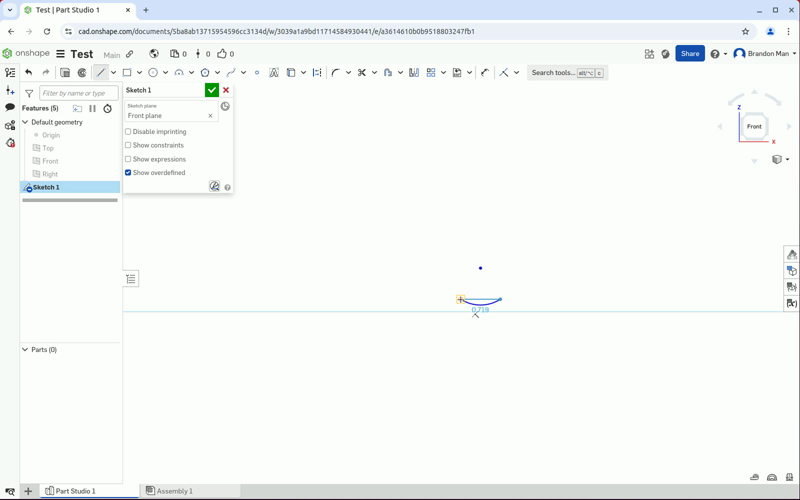
scroll(-6)
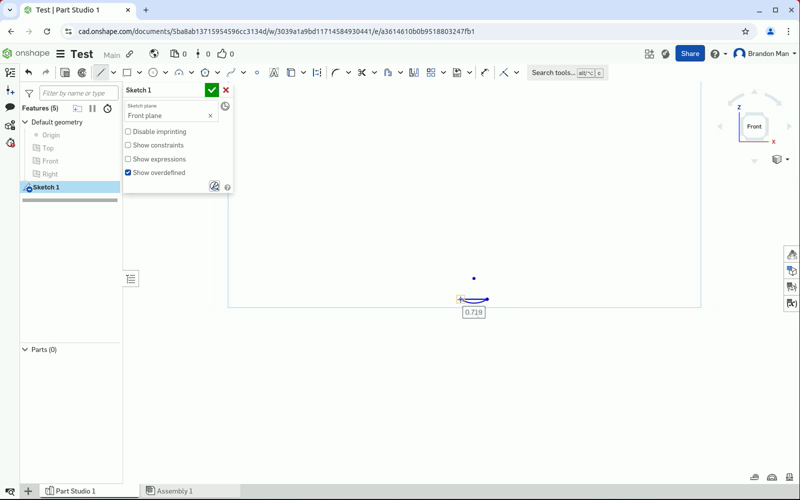
scroll(-6)
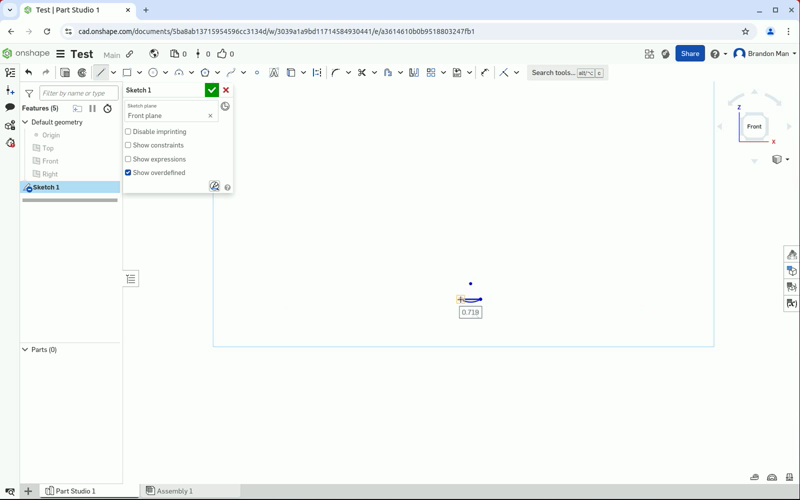
scroll(-6)
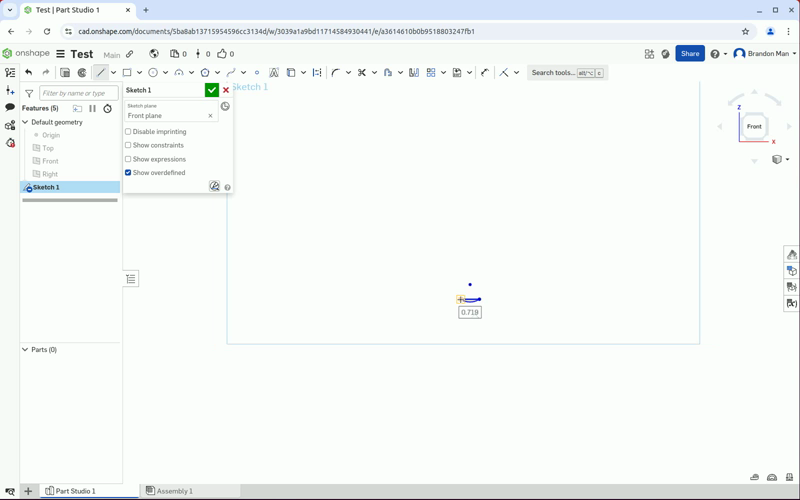
scroll(-6)
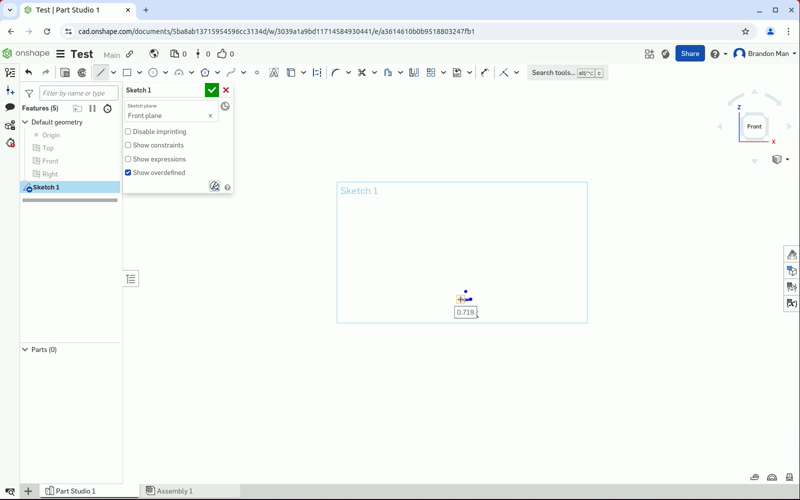
scroll(-6)
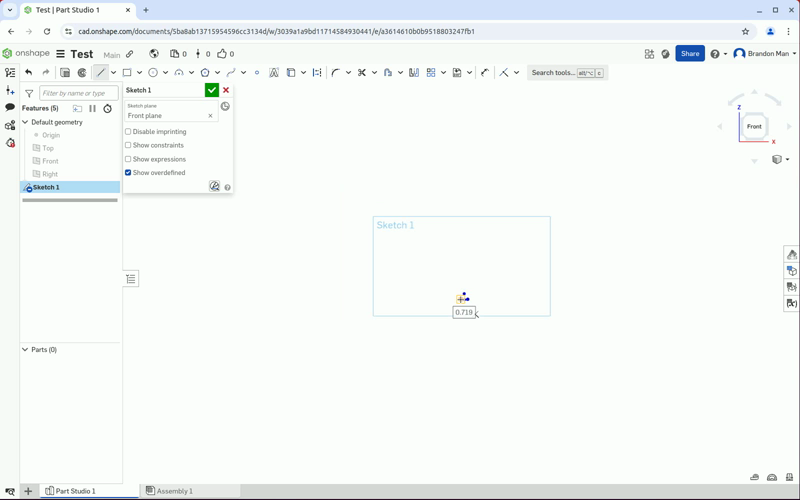
scroll(-6)
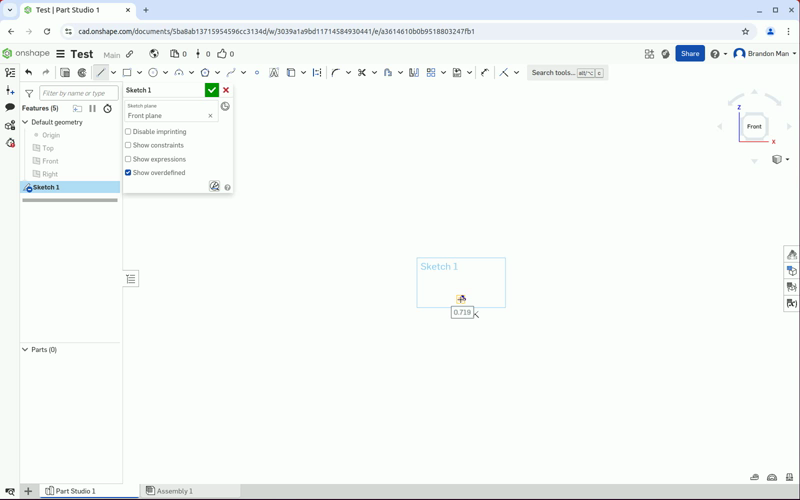
key(esc)
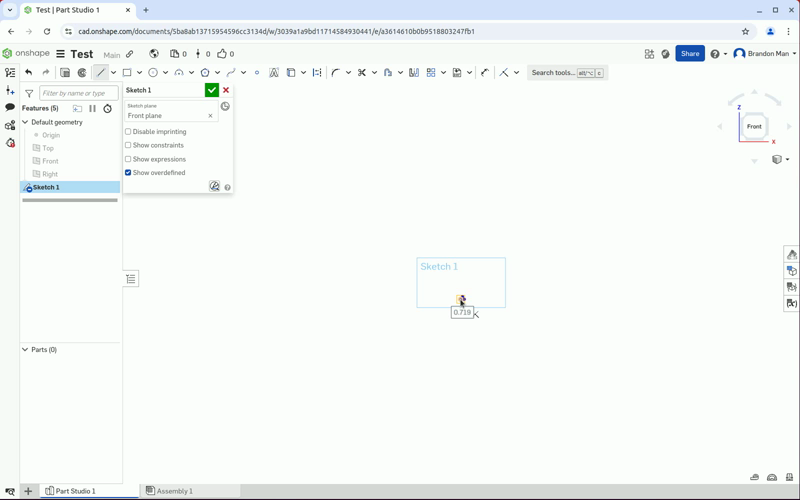
mouse_move(462, 299)
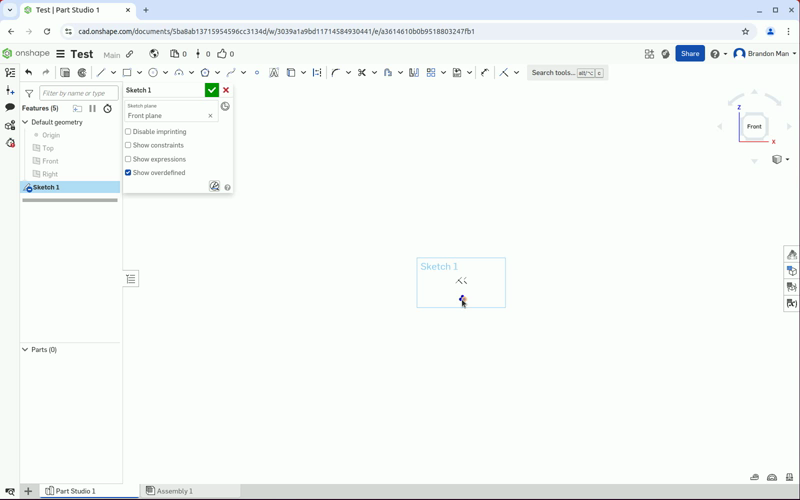
scroll(6)
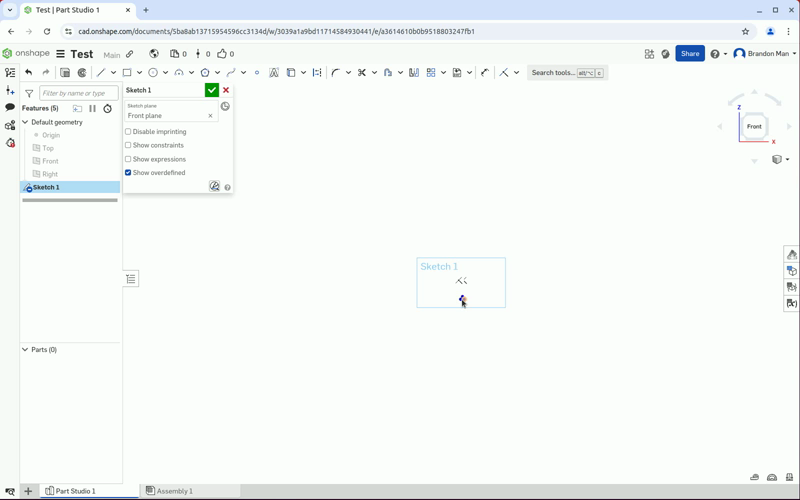
scroll(6)
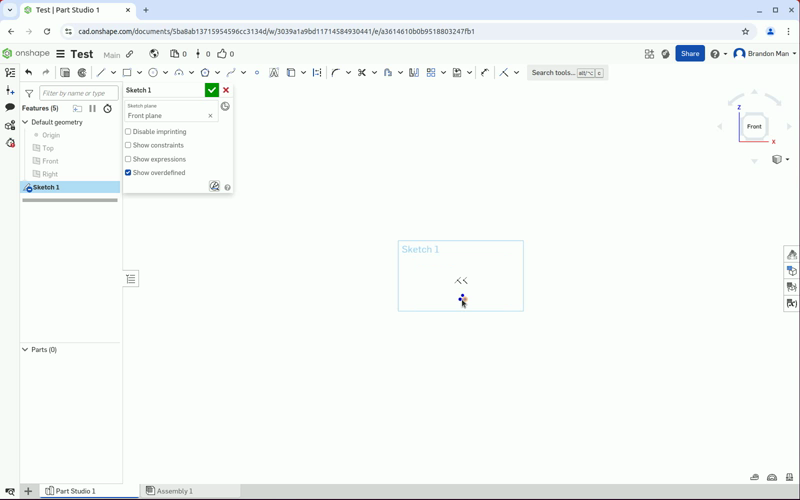
scroll(6)
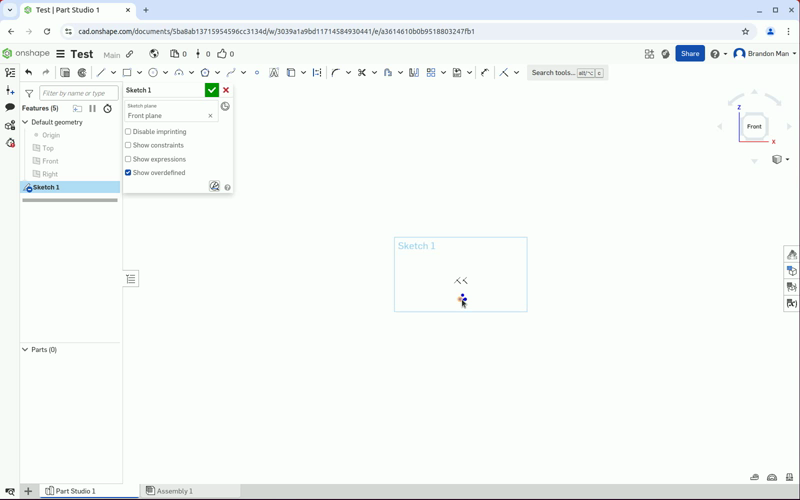
scroll(6)
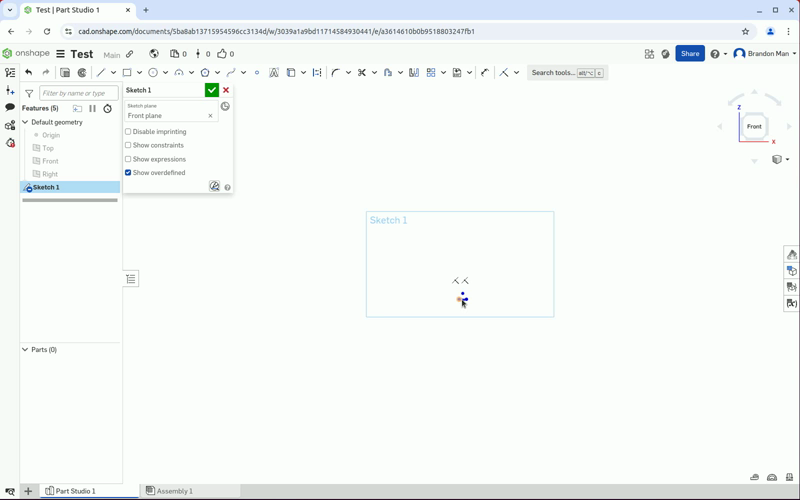
scroll(6)
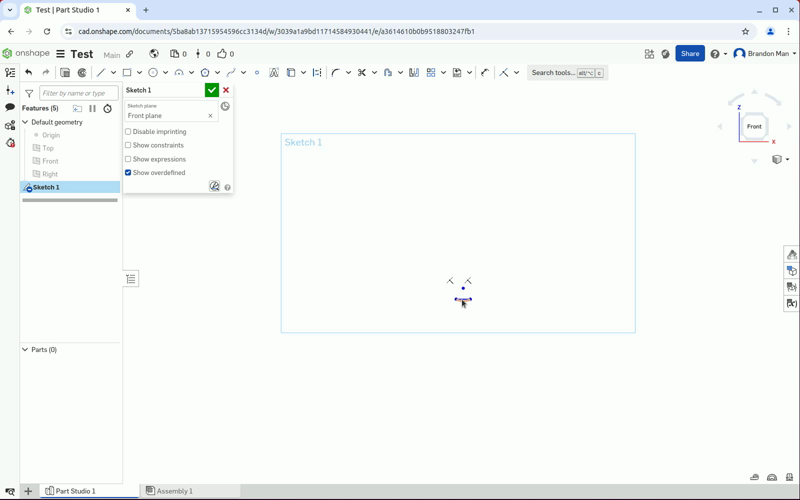
scroll(6)
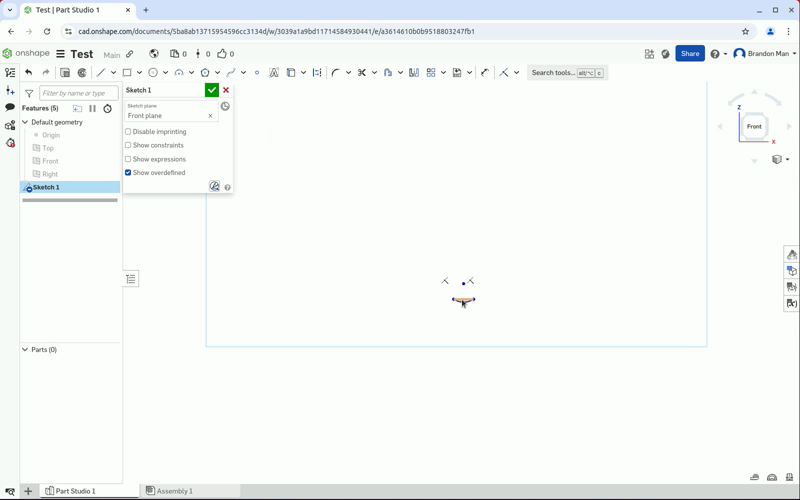
scroll(6)
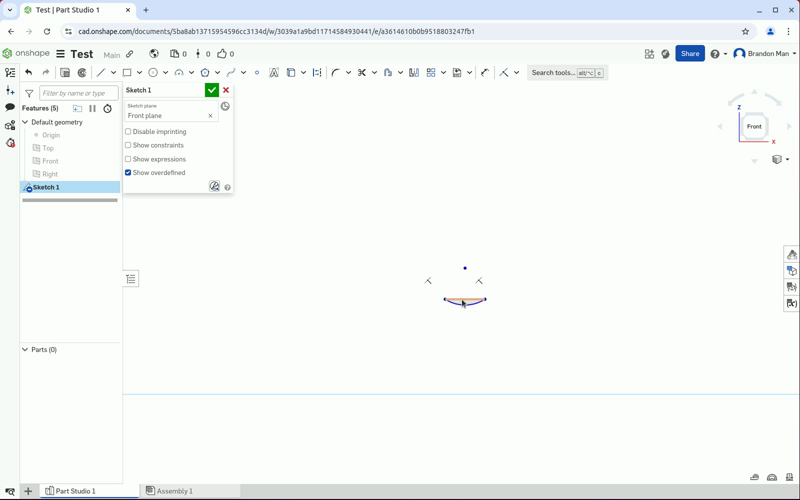
click(462, 299)
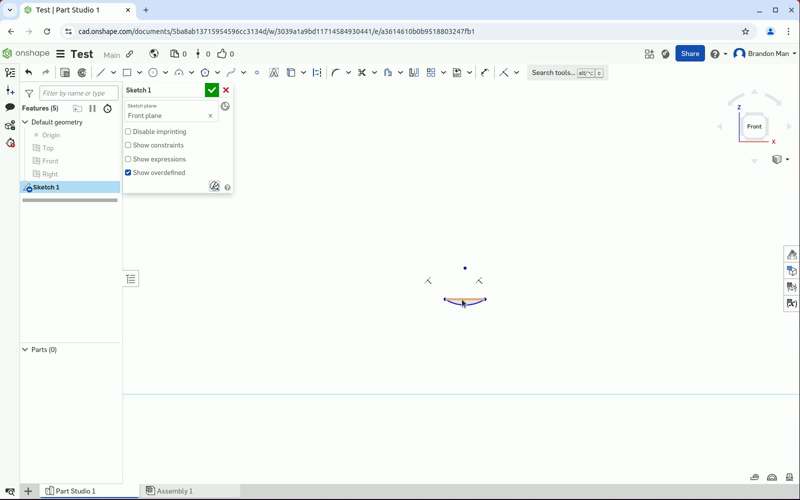
scroll(-6)
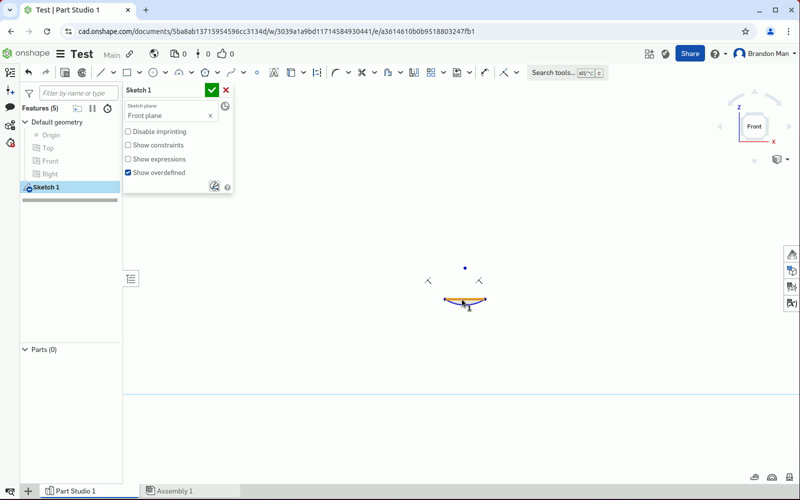
scroll(-6)
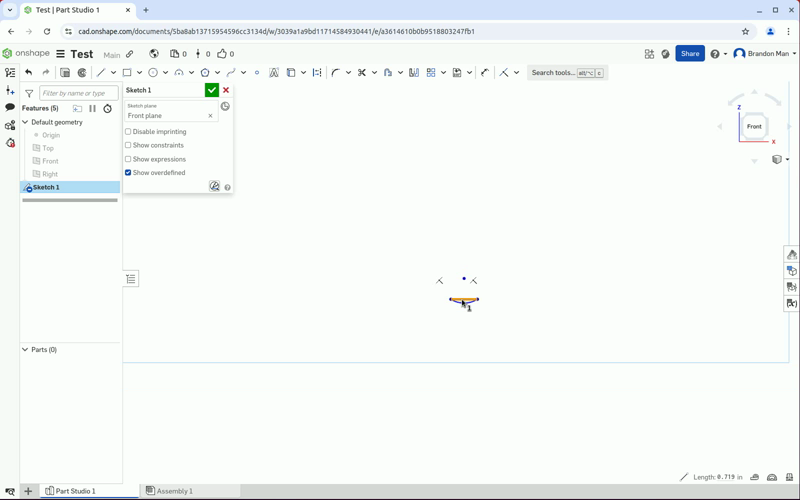
scroll(-6)
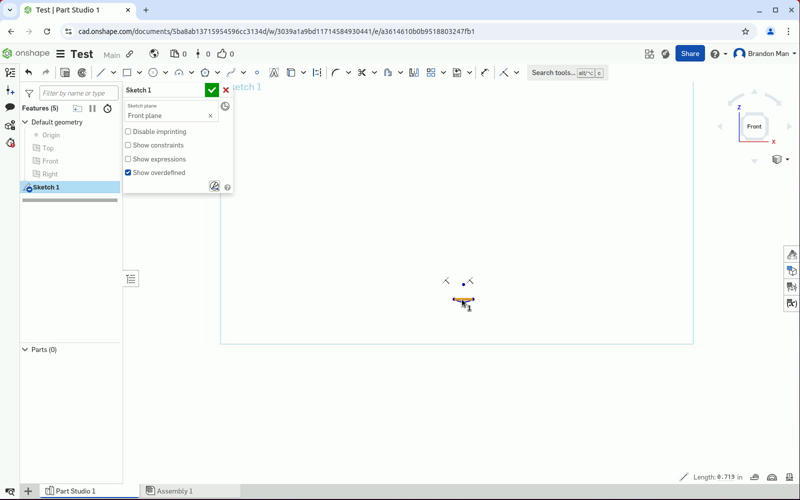
scroll(-6)
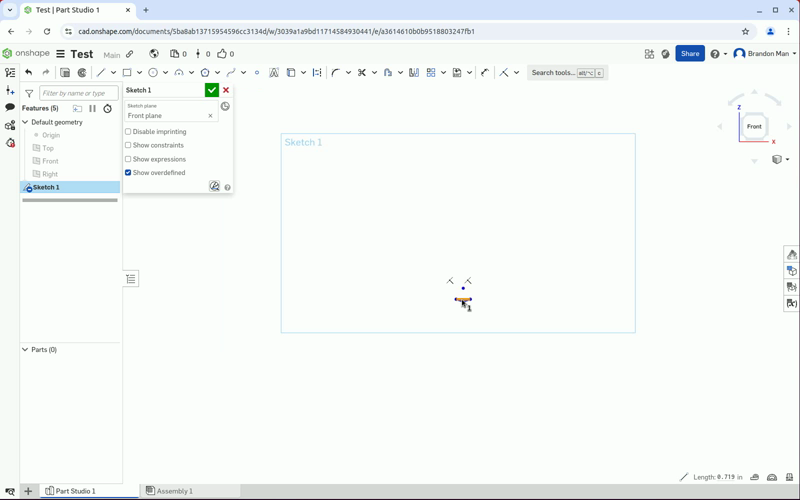
scroll(-6)
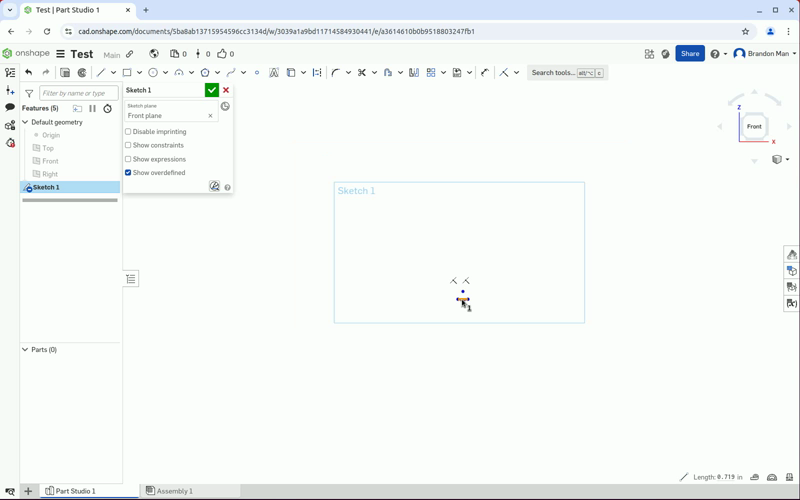
scroll(-6)
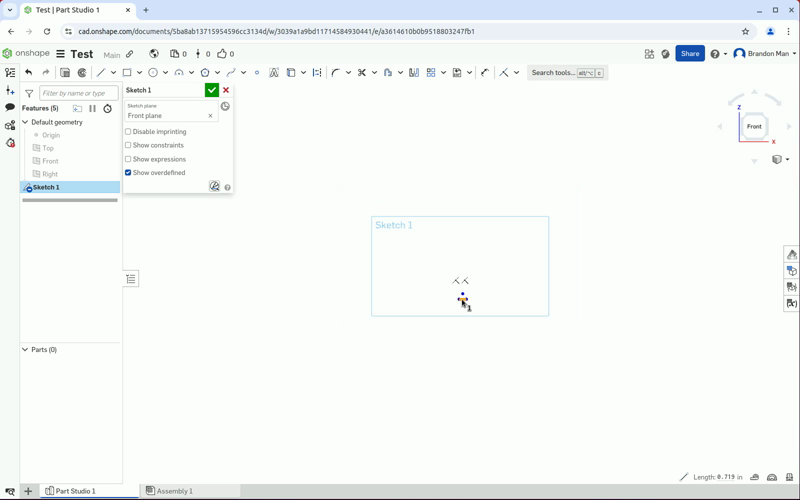
scroll(-6)
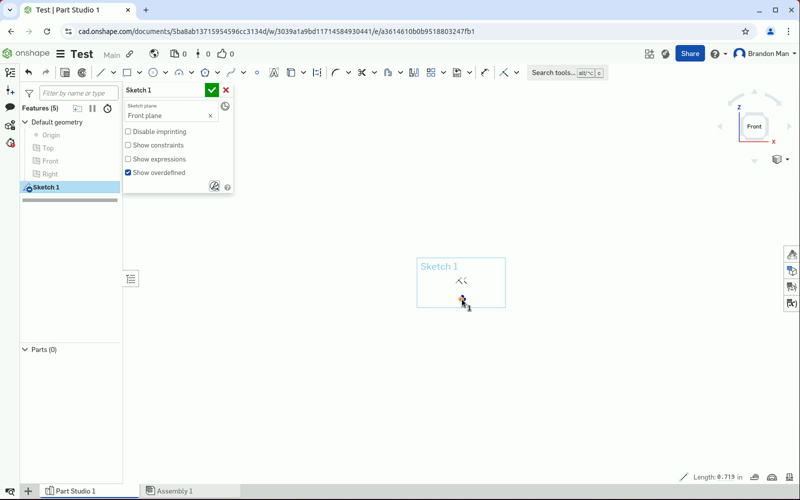
mouse_move(73, 352)
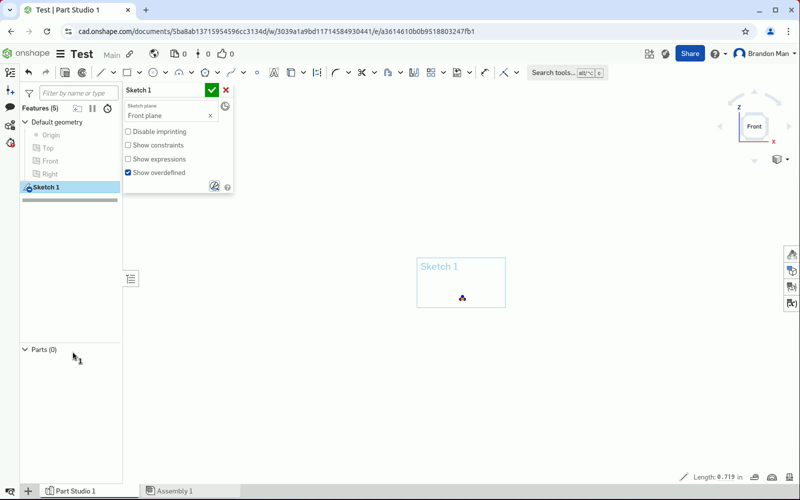
key(shift+y)
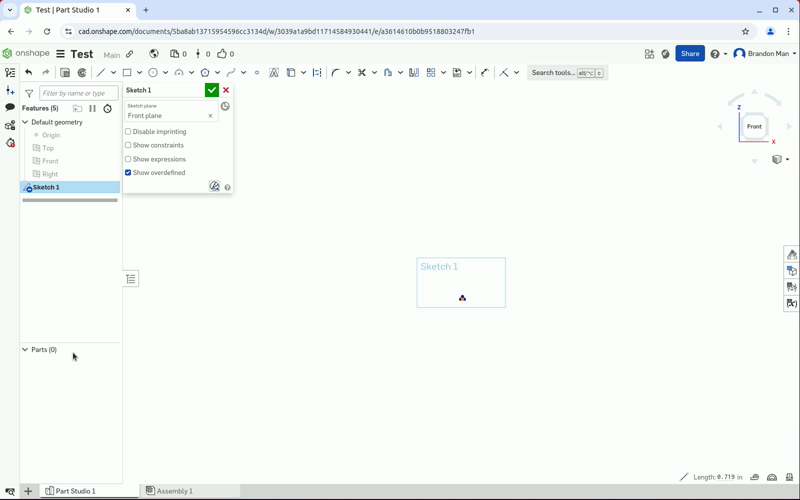
key(shift+e)
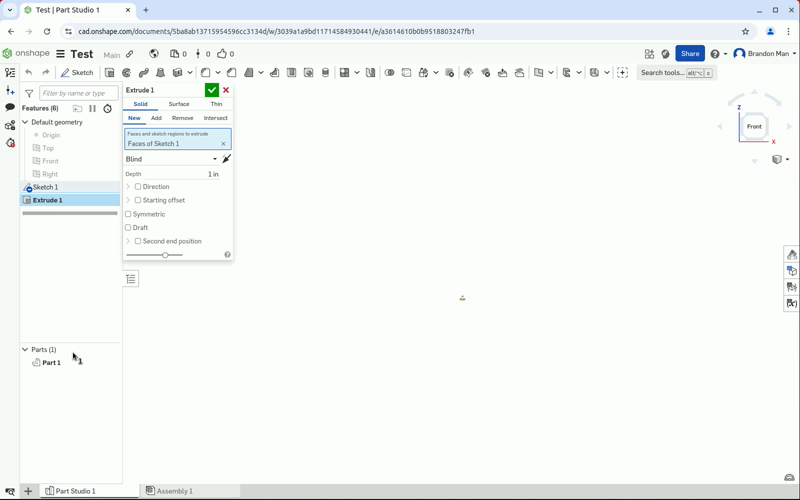
mouse_move(143, 106)
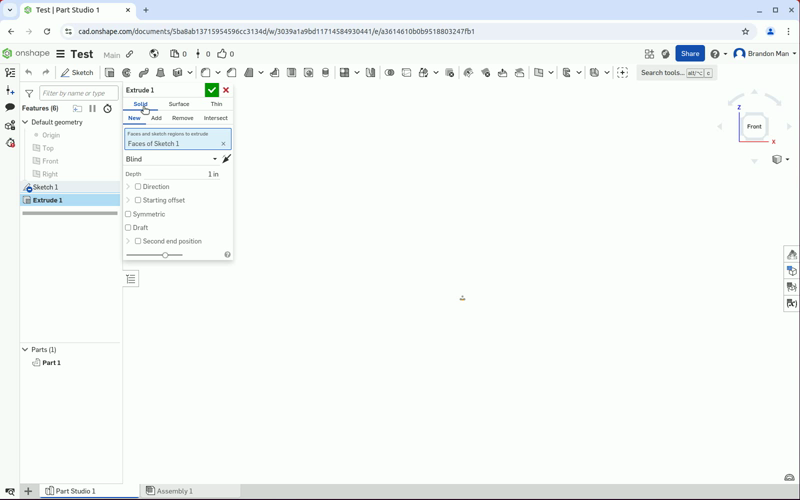
click(143, 106)
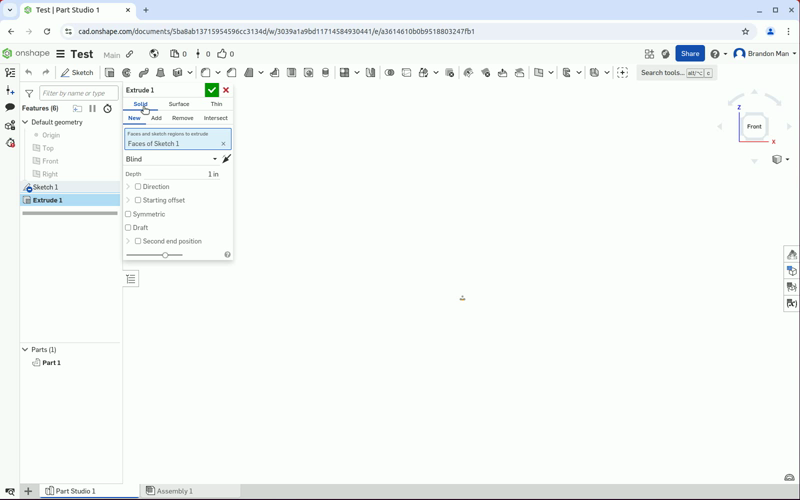
mouse_move(137, 120)
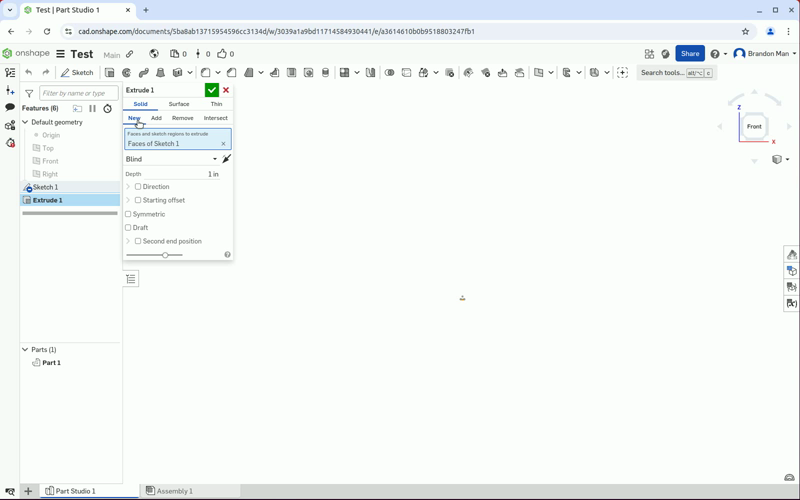
click(137, 120)
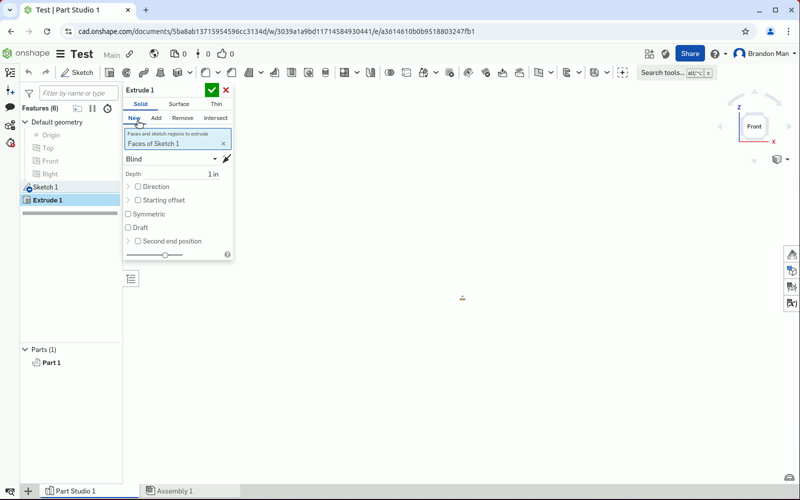
key(tab, 4)
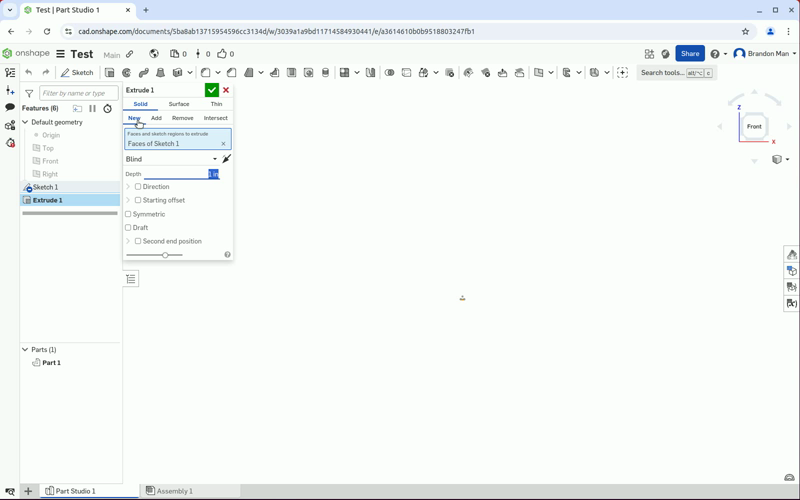
text(-0.481)
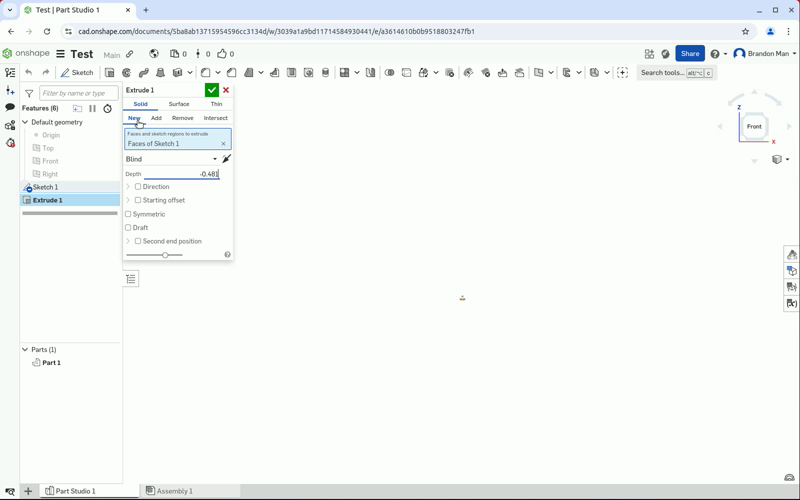
key(enter)
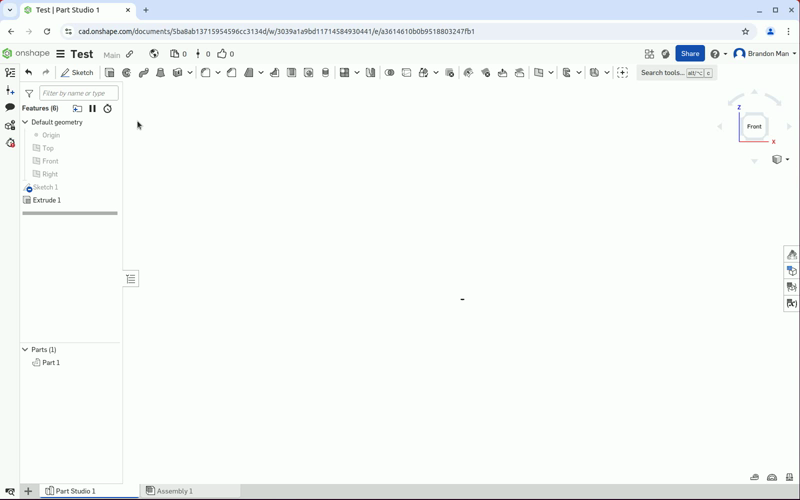
key(shift+h)
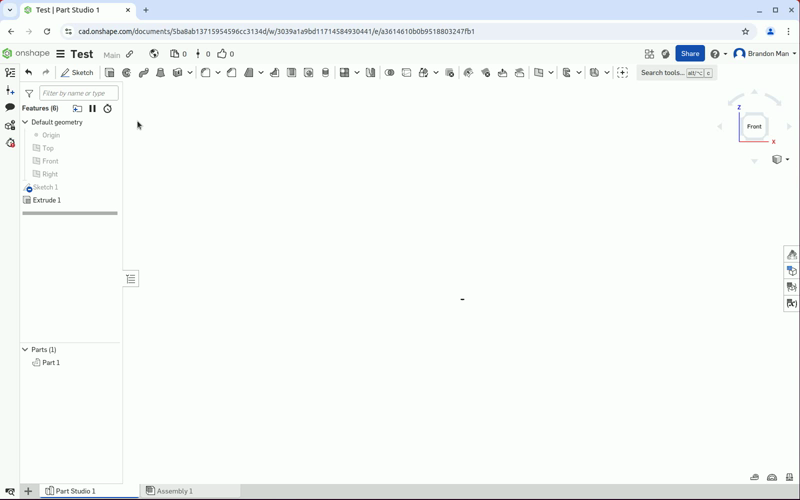
key(shift+h)
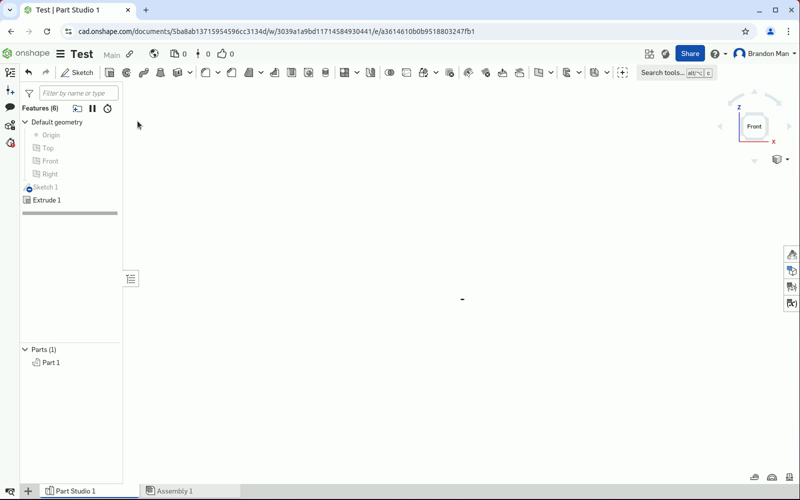
mouse_move(73, 189)
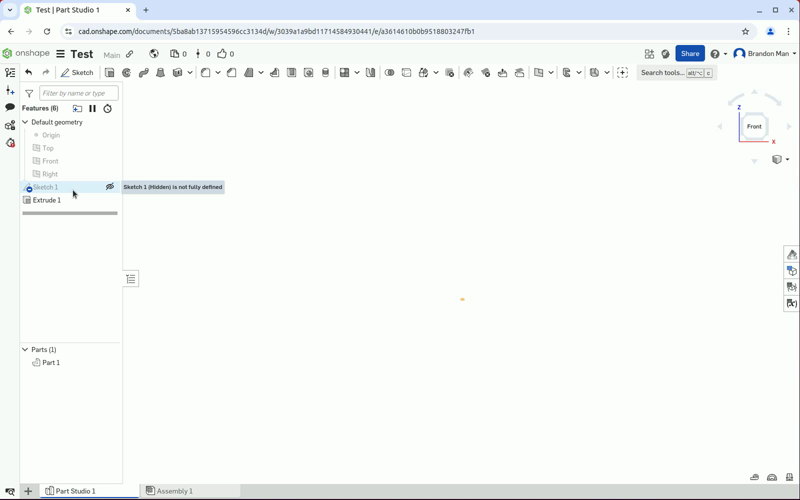
click(73, 189)
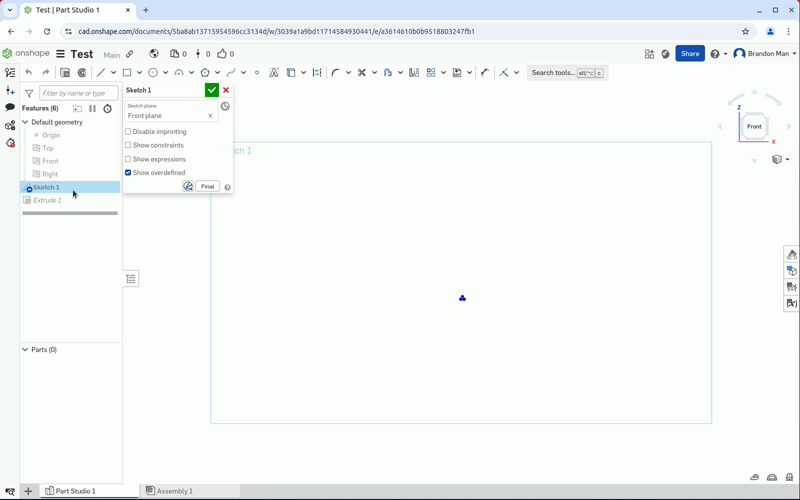
mouse_move(229, 92)
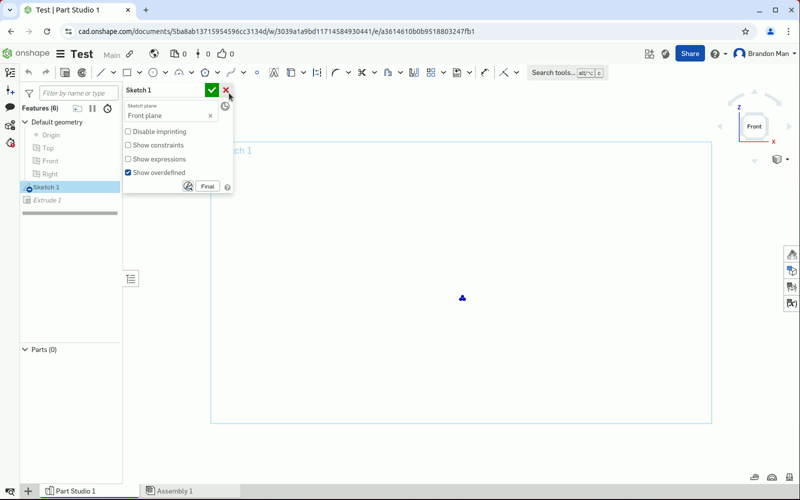
click(229, 92)
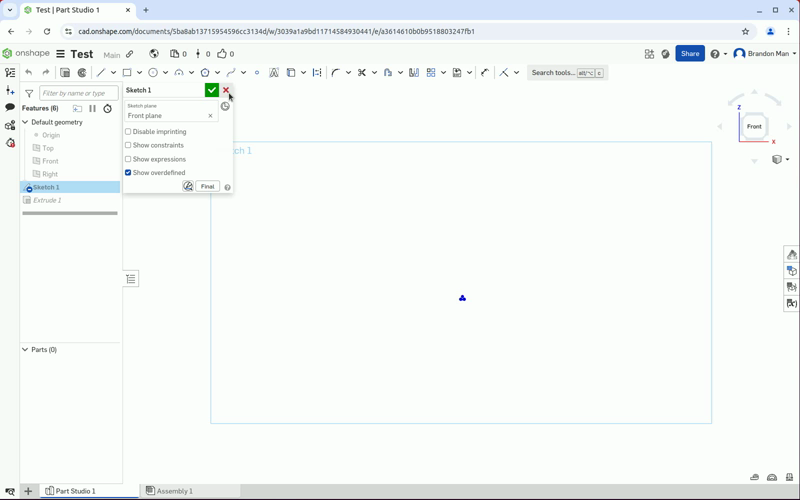
key(shift+s)
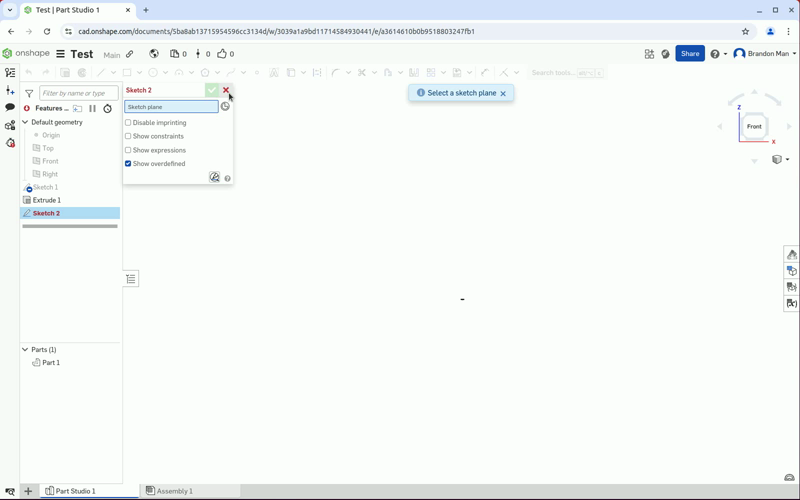
mouse_move(73, 163)
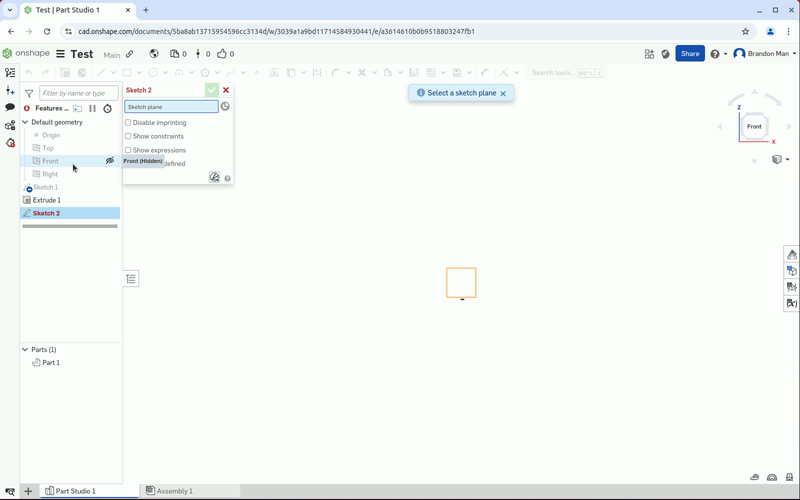
click(73, 163)
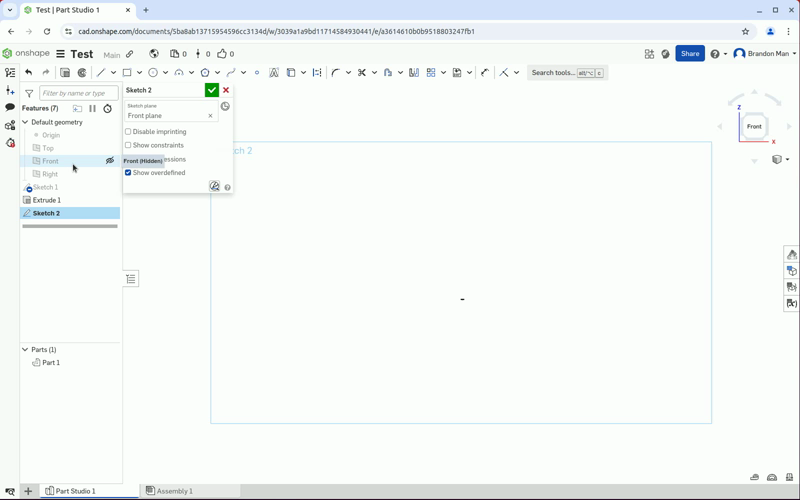
mouse_move(73, 352)
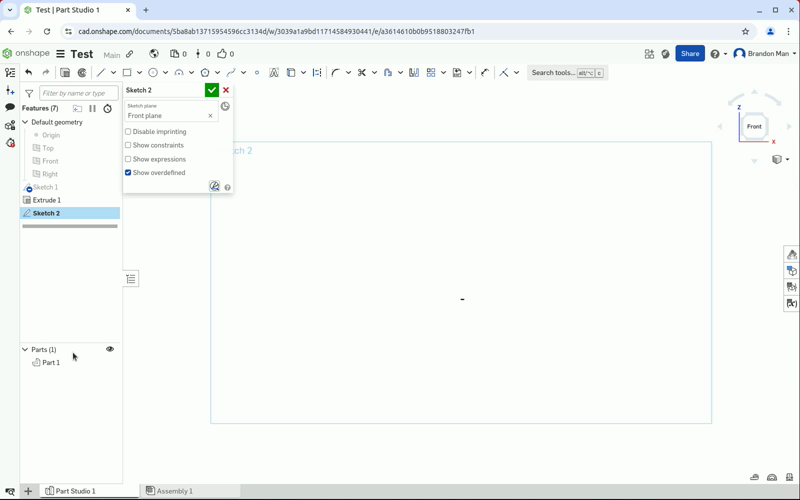
key(y)
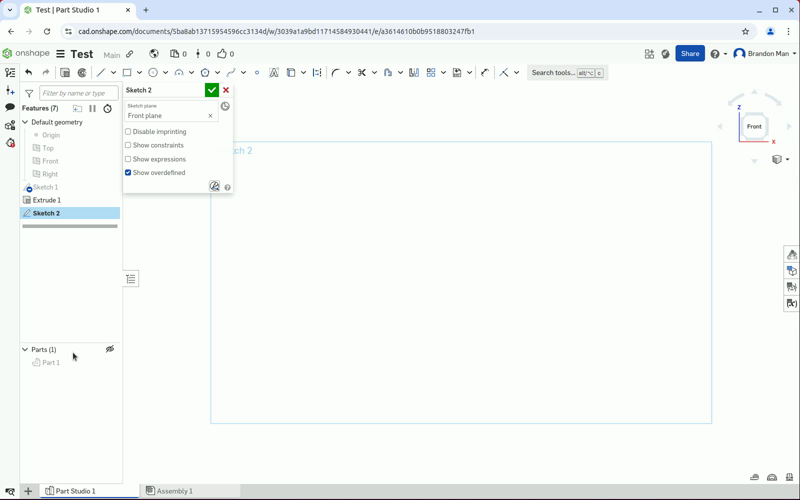
key(c)
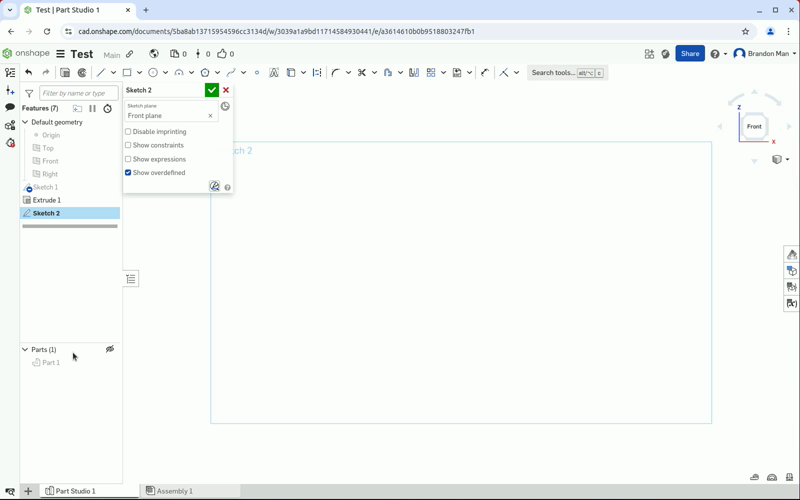
key_down(shift)
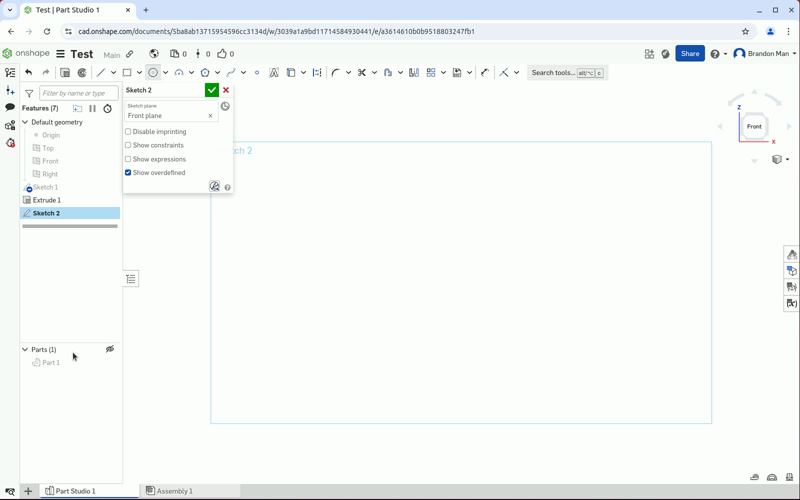
mouse_move(460, 186)
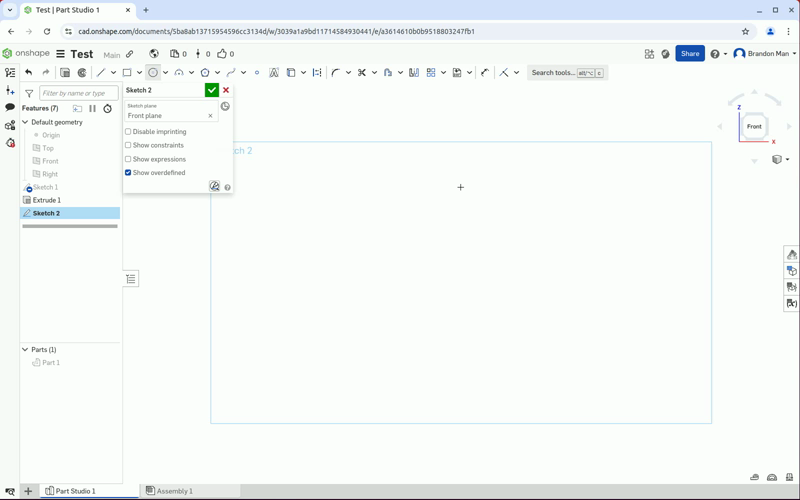
click(460, 186)
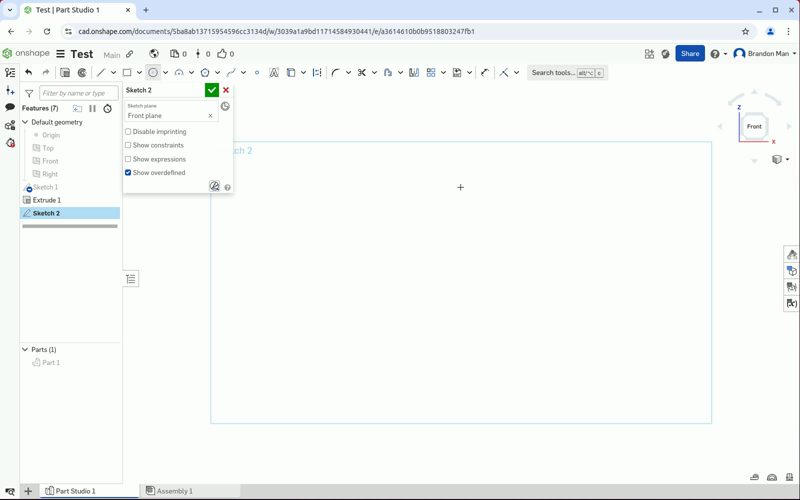
key_up(shift)
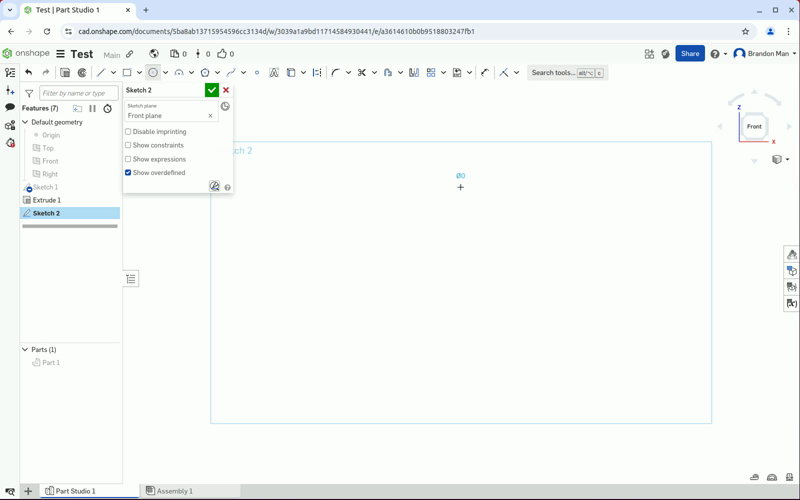
mouse_move(477, 186)
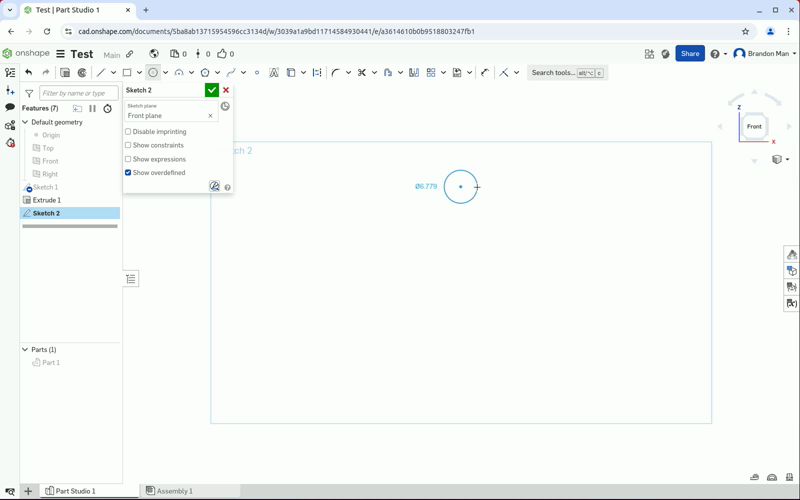
click(477, 186)
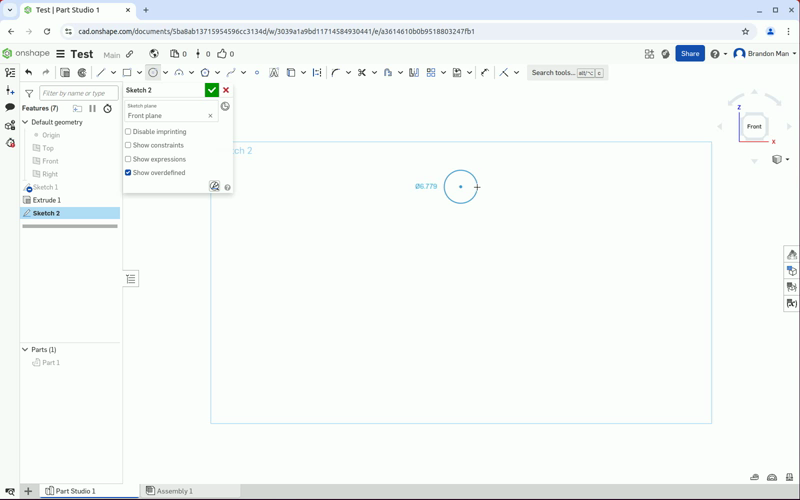
key(esc)
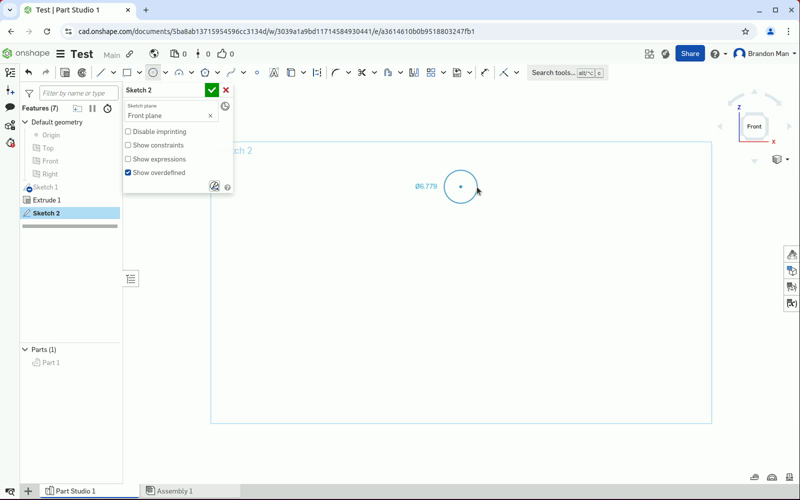
key(c)
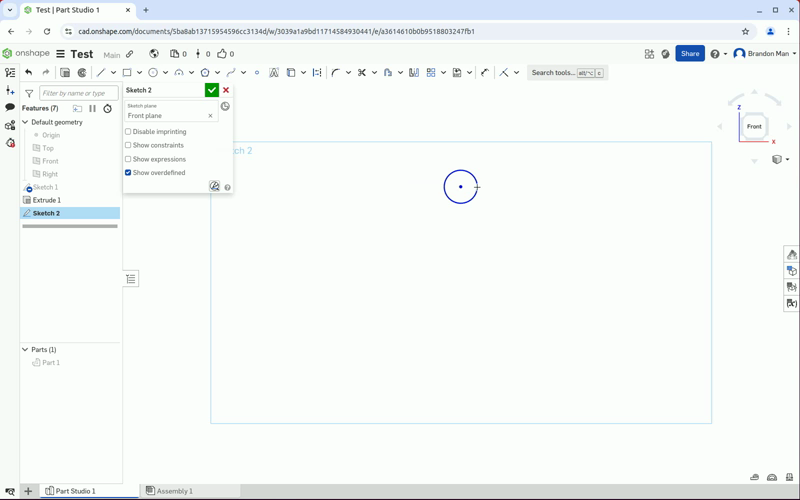
key_down(shift)
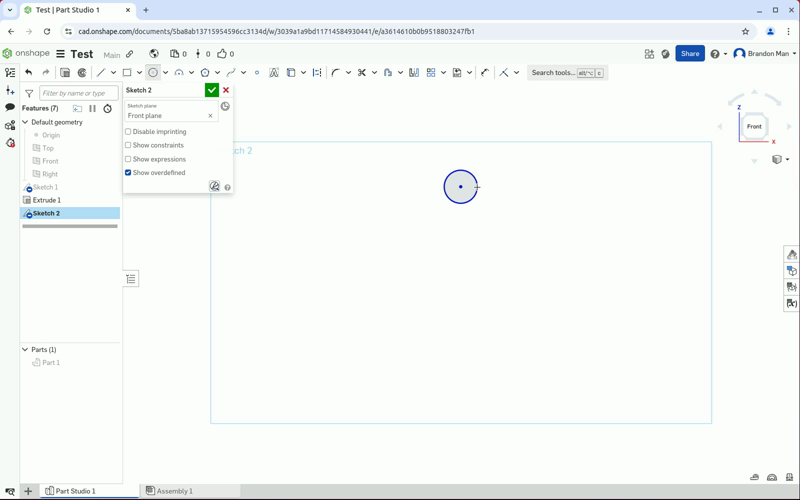
mouse_move(460, 186)
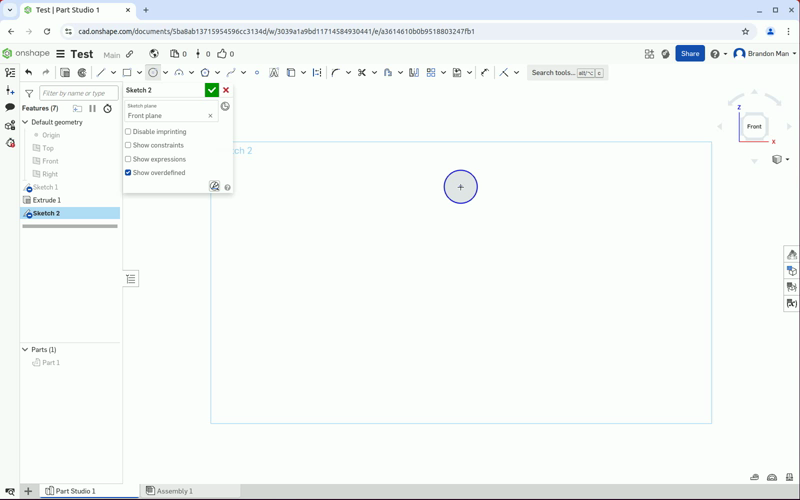
click(460, 186)
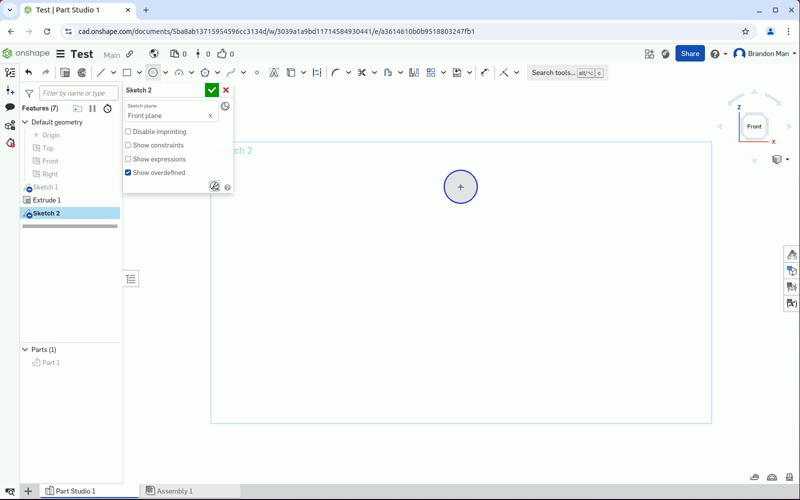
key_up(shift)
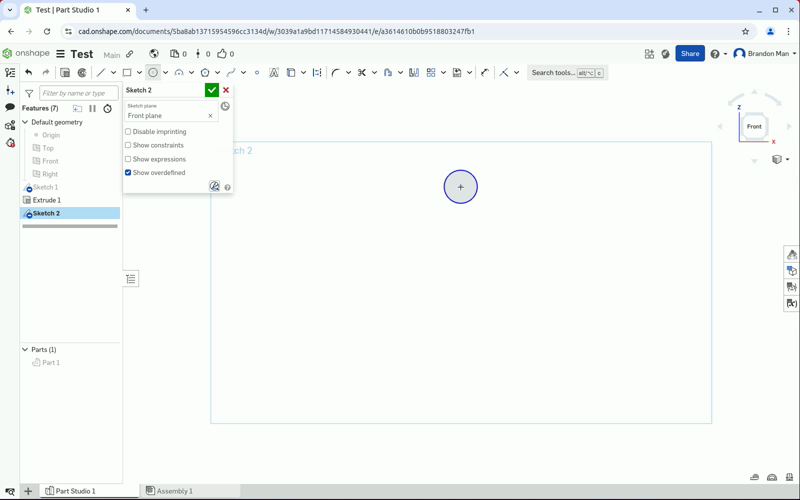
mouse_move(462, 186)
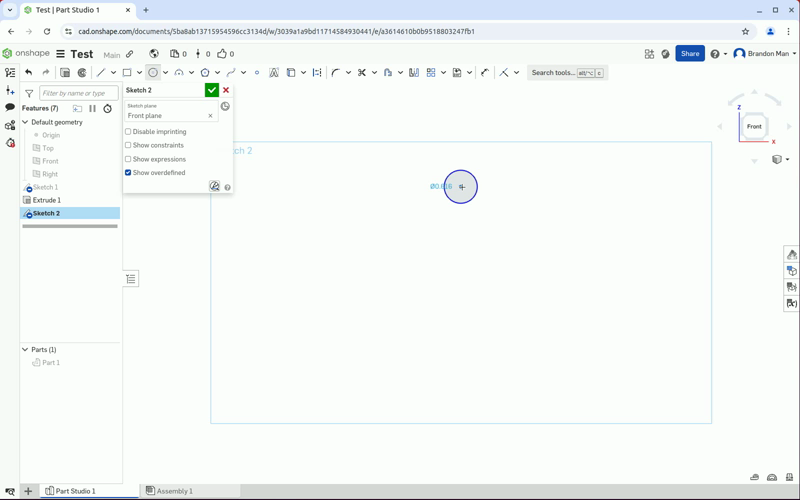
scroll(6)
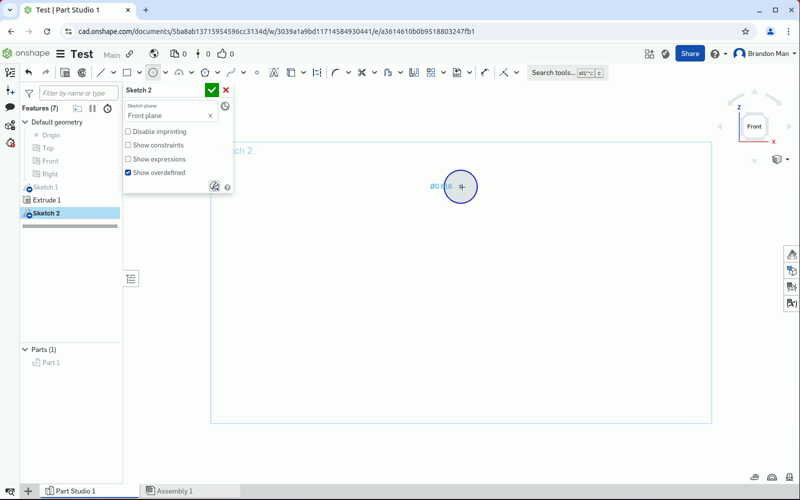
scroll(6)
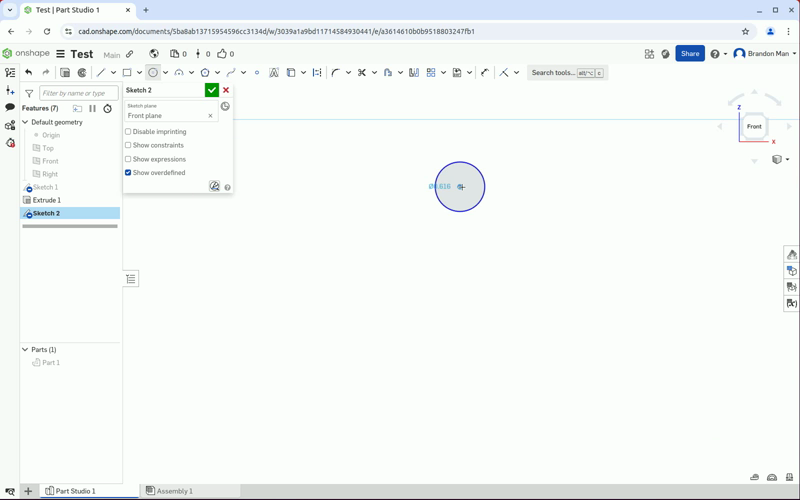
scroll(6)
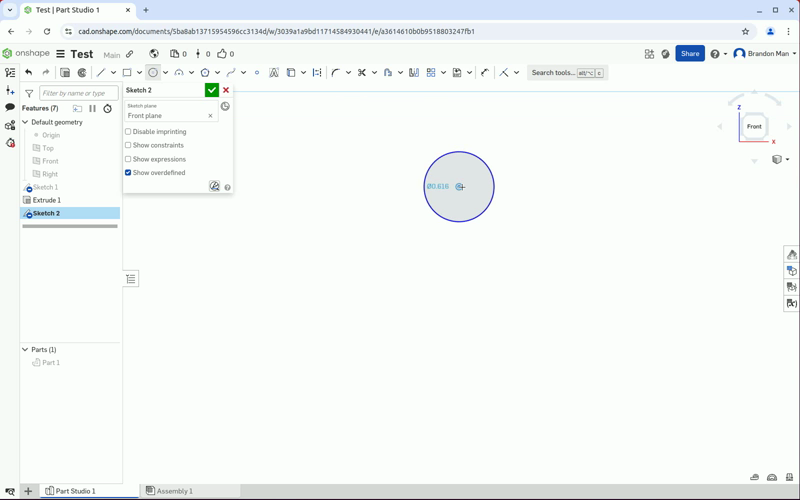
scroll(6)
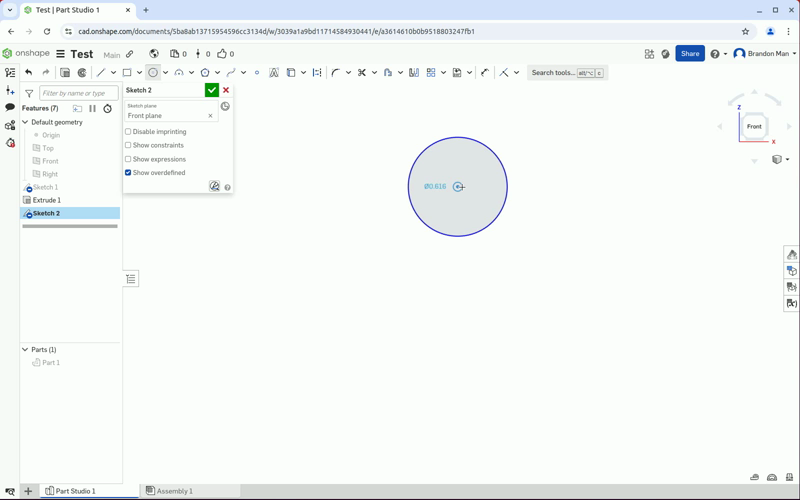
scroll(6)
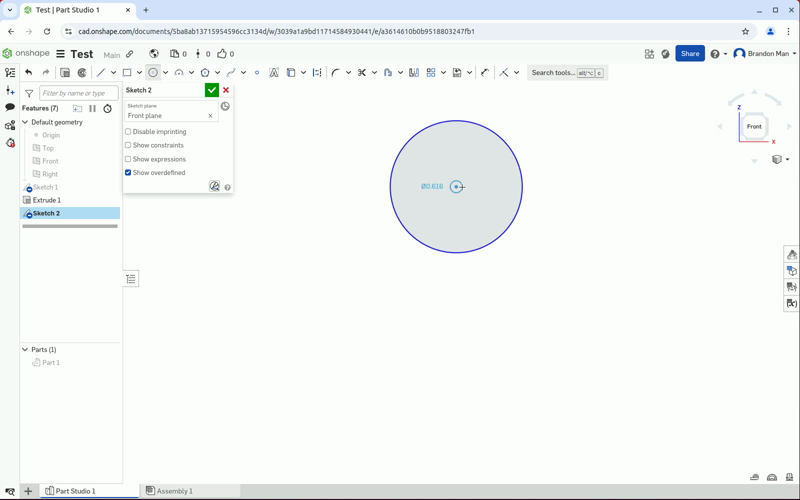
scroll(6)
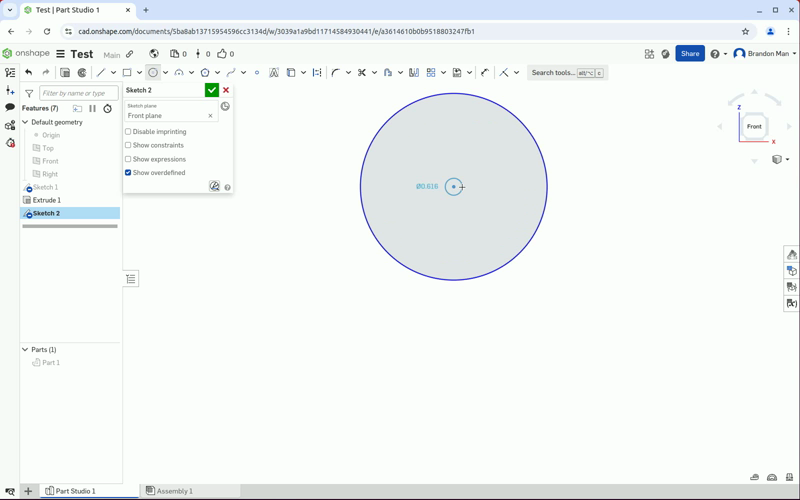
scroll(6)
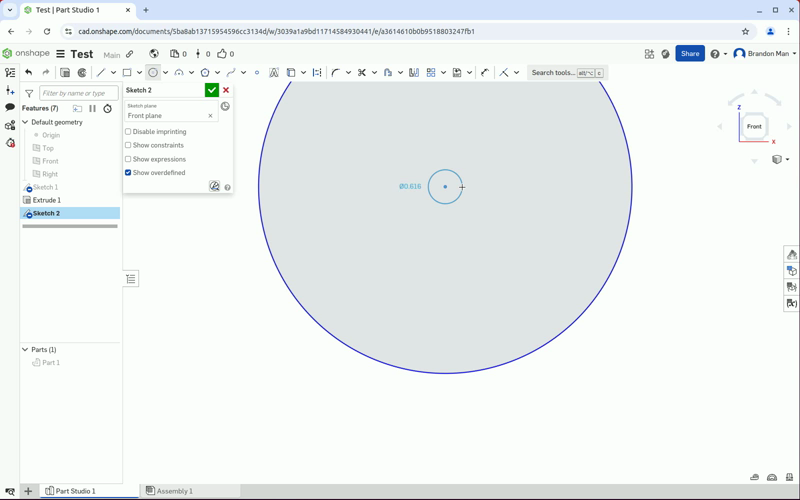
click(462, 186)
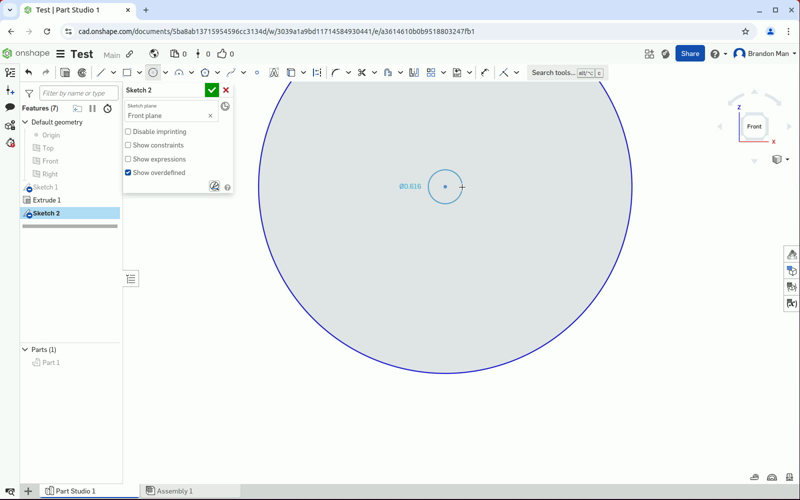
scroll(-6)
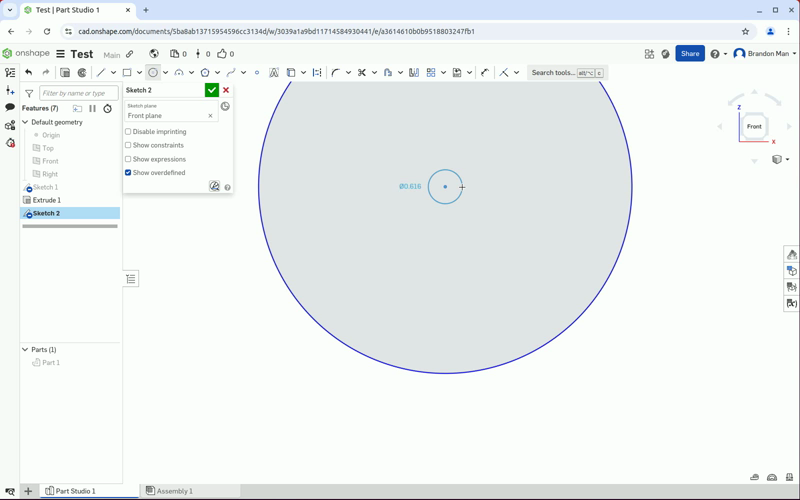
scroll(-6)
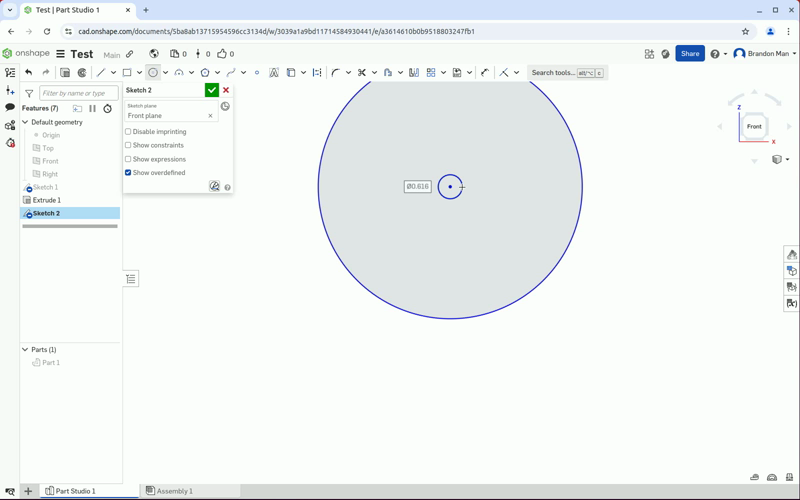
scroll(-6)
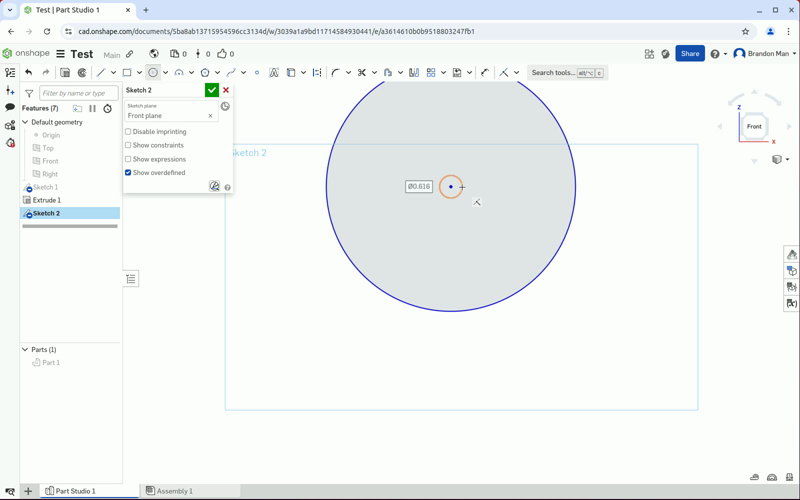
scroll(-6)
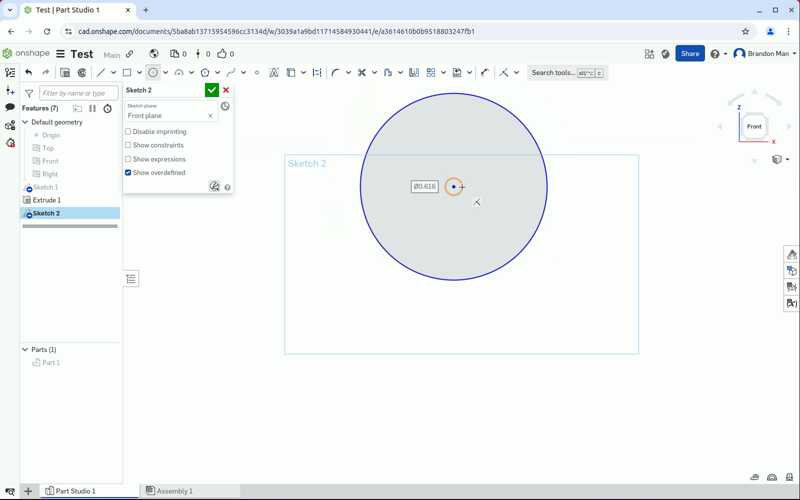
scroll(-6)
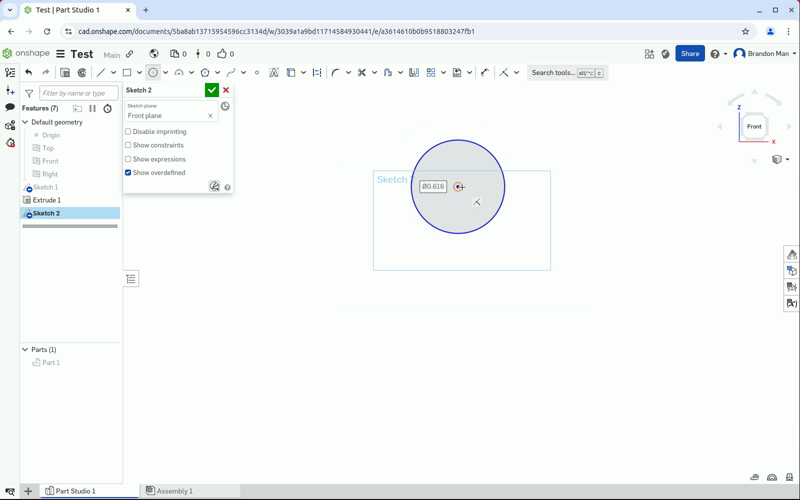
scroll(-6)
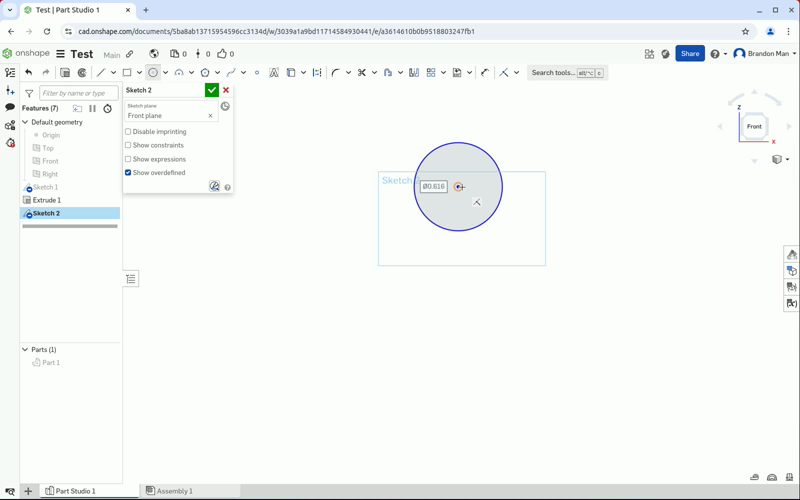
scroll(-6)
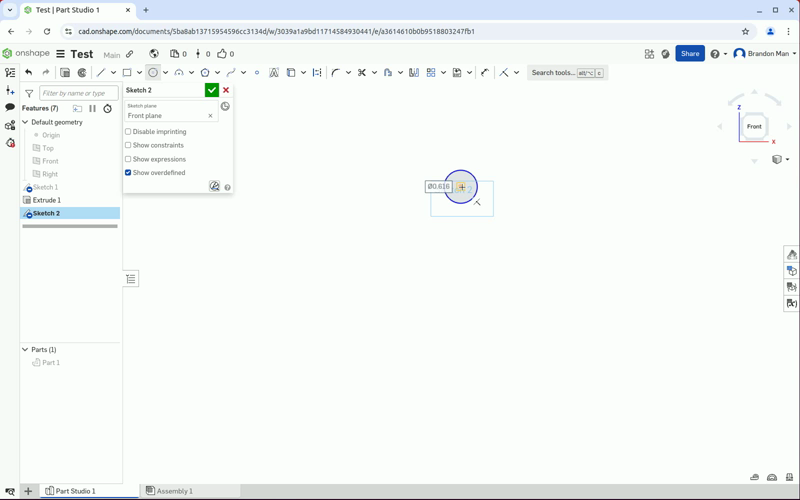
key(esc)
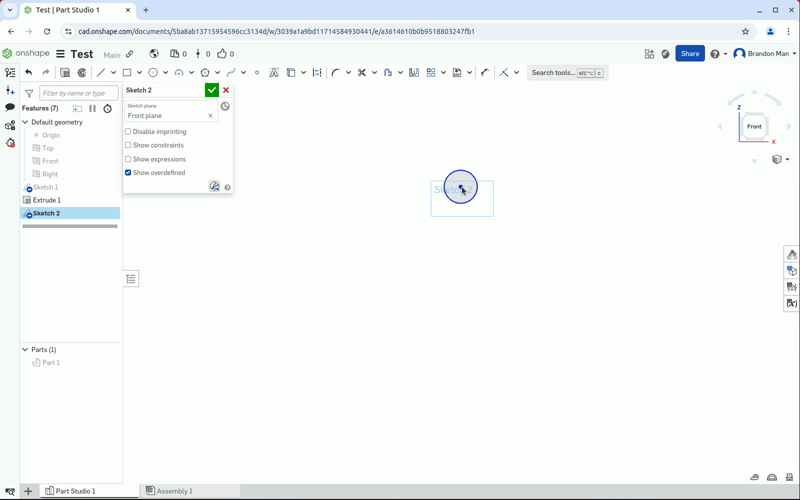
mouse_move(472, 179)
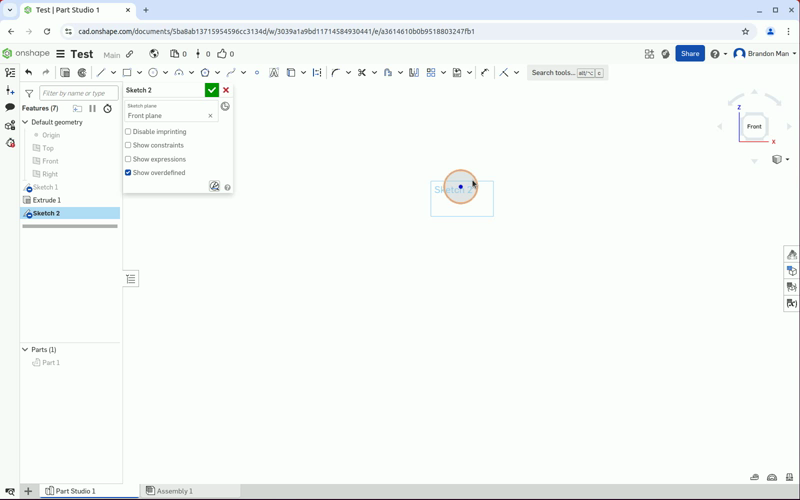
scroll(6)
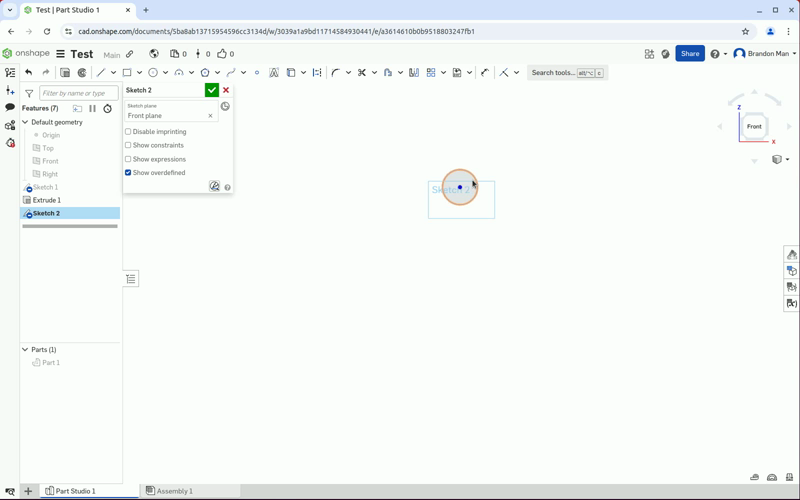
scroll(6)
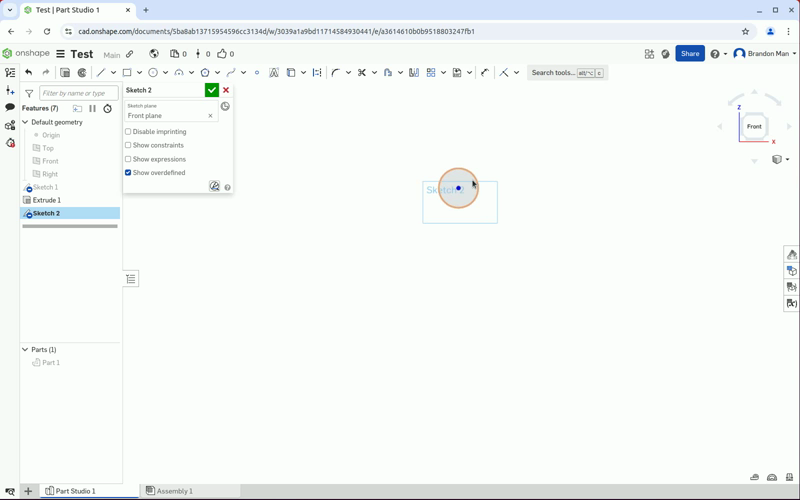
scroll(6)
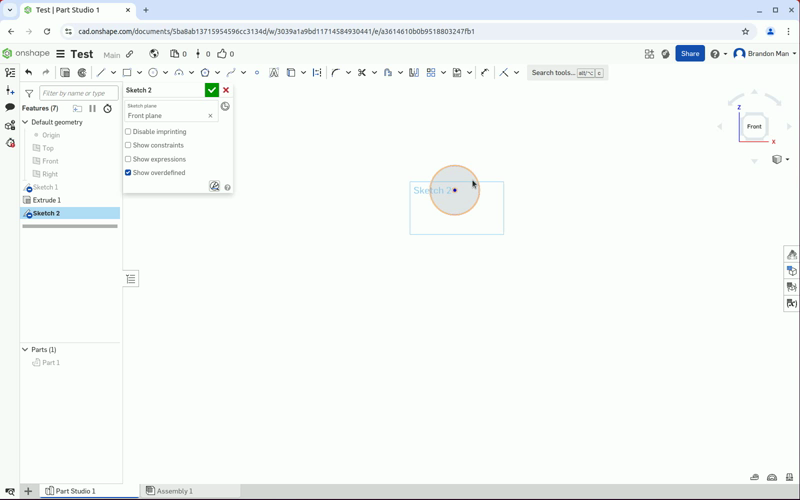
scroll(6)
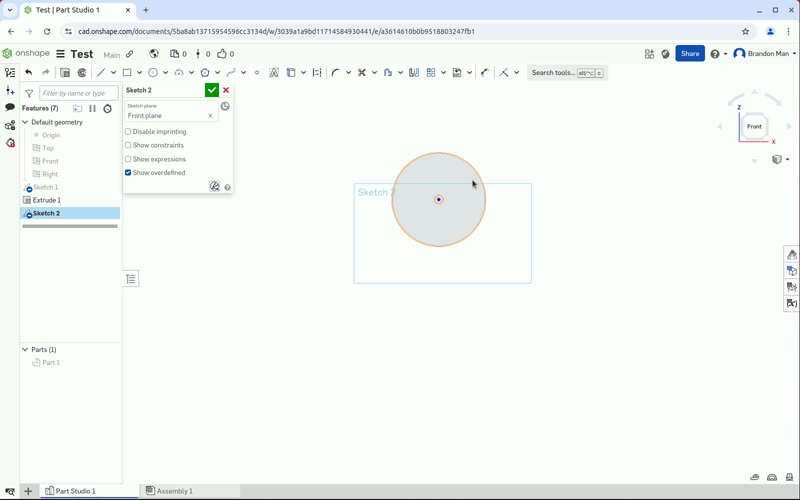
scroll(6)
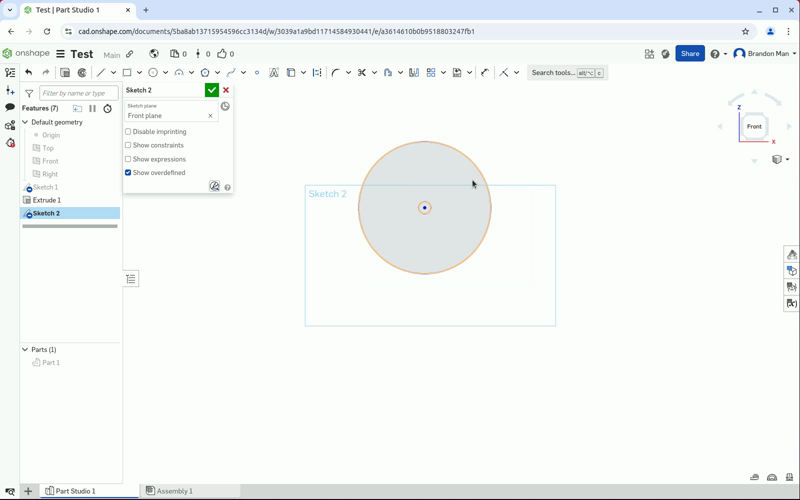
scroll(6)
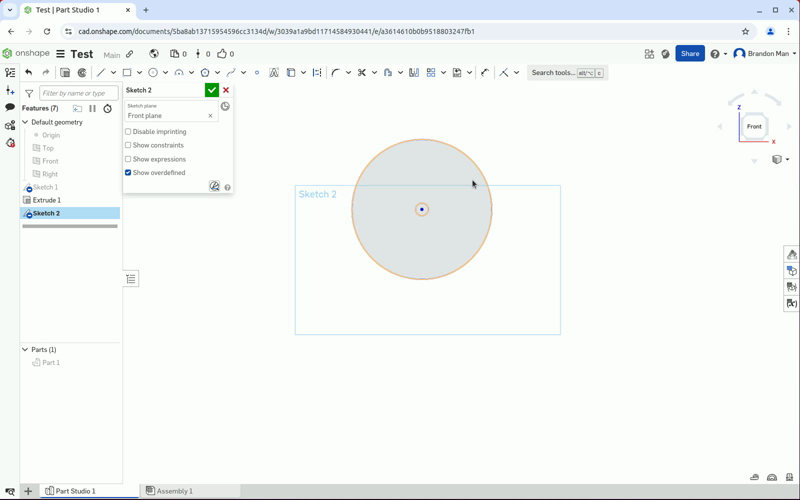
scroll(6)
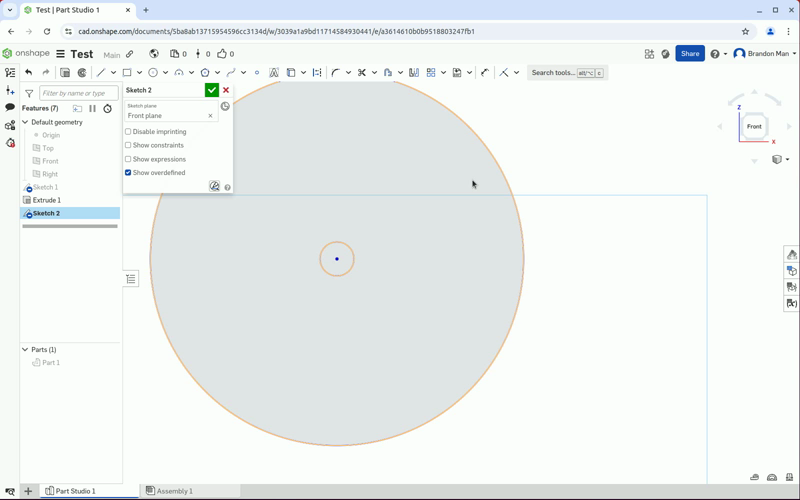
click(472, 179)
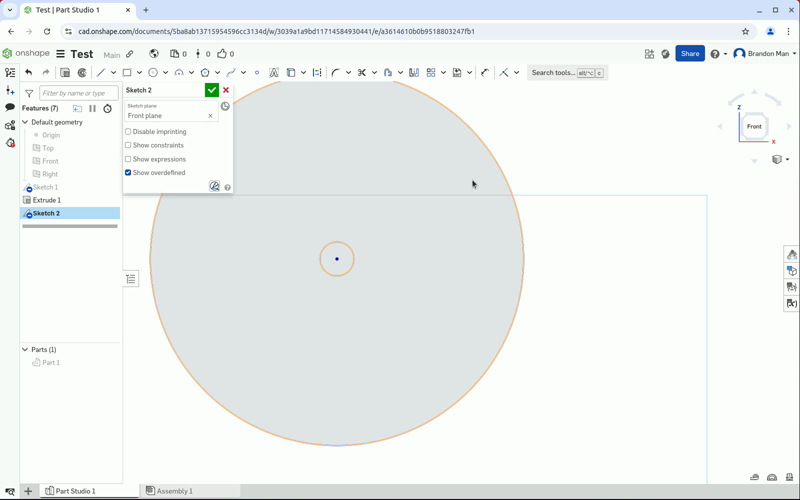
scroll(-6)
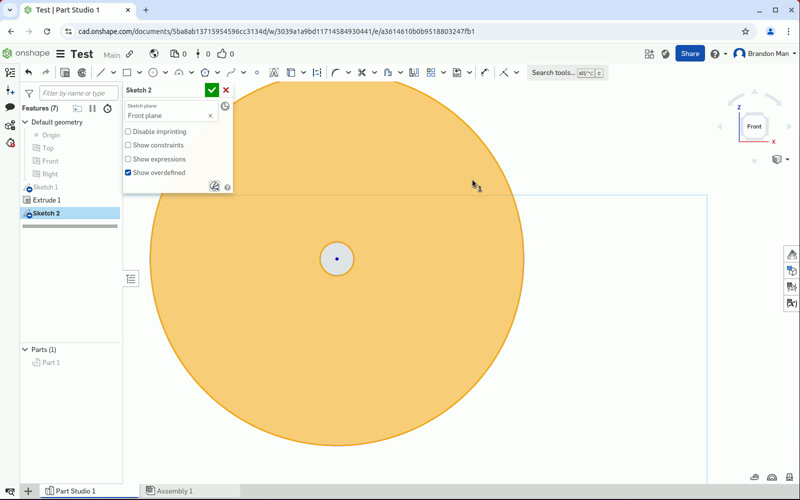
scroll(-6)
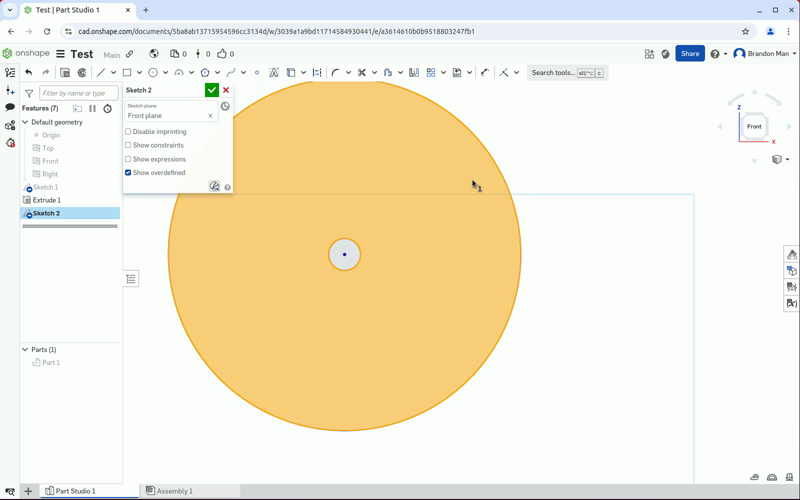
scroll(-6)
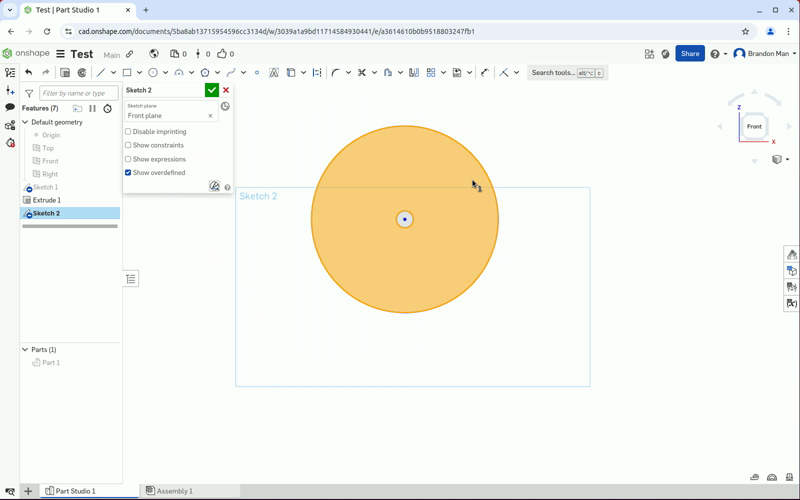
scroll(-6)
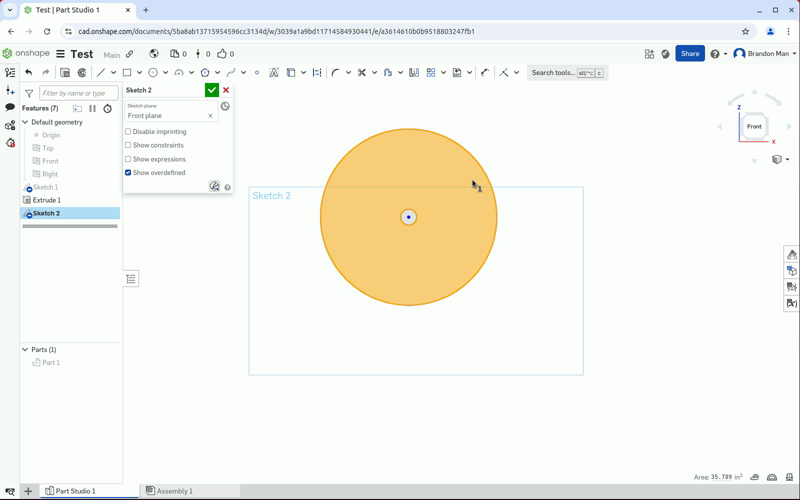
scroll(-6)
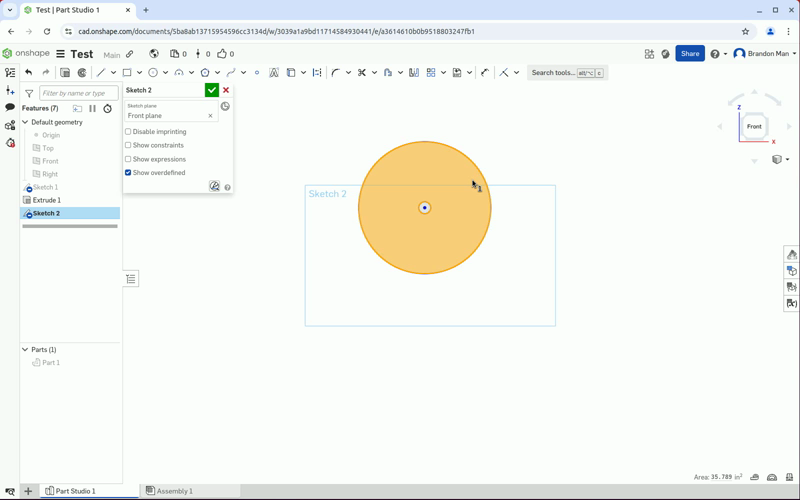
scroll(-6)
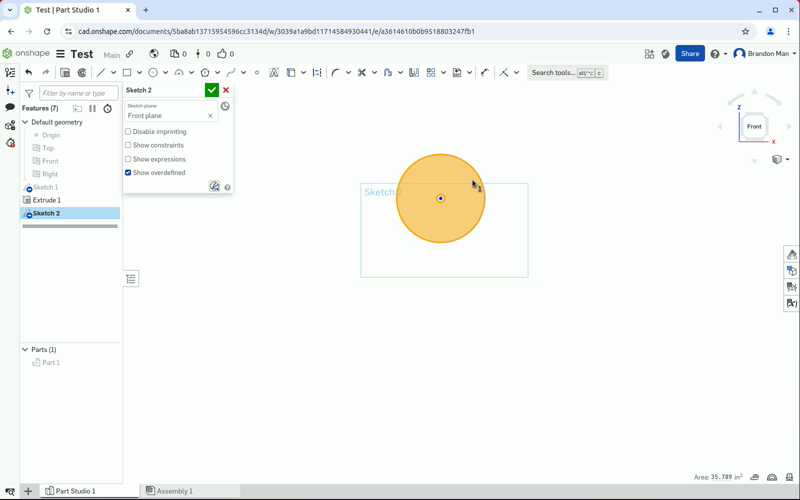
scroll(-6)
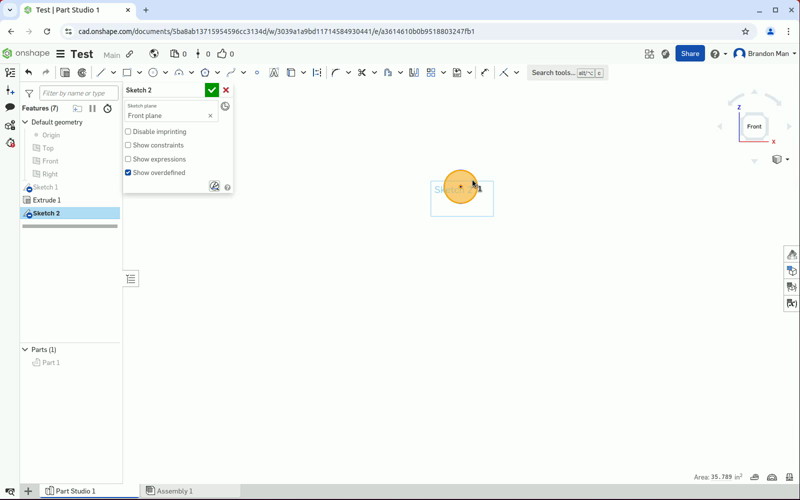
mouse_move(73, 352)
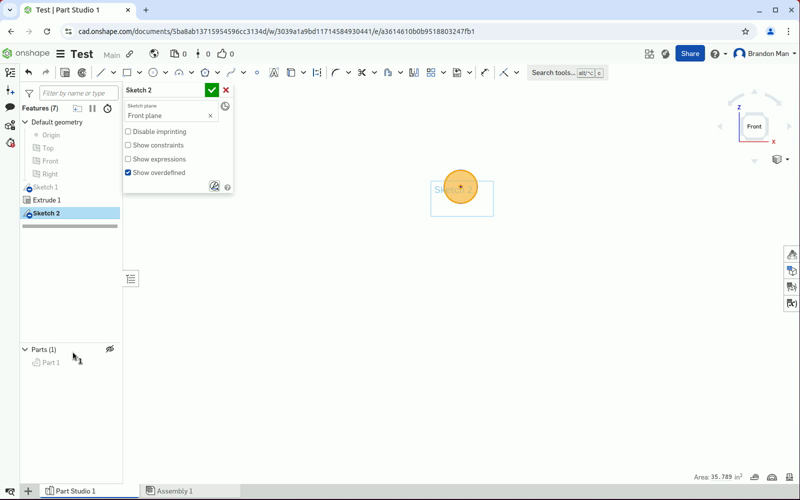
key(shift+y)
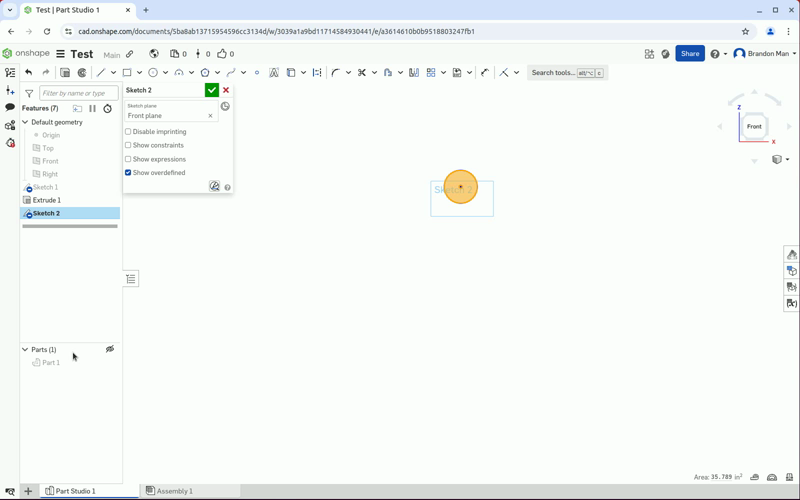
key(shift+e)
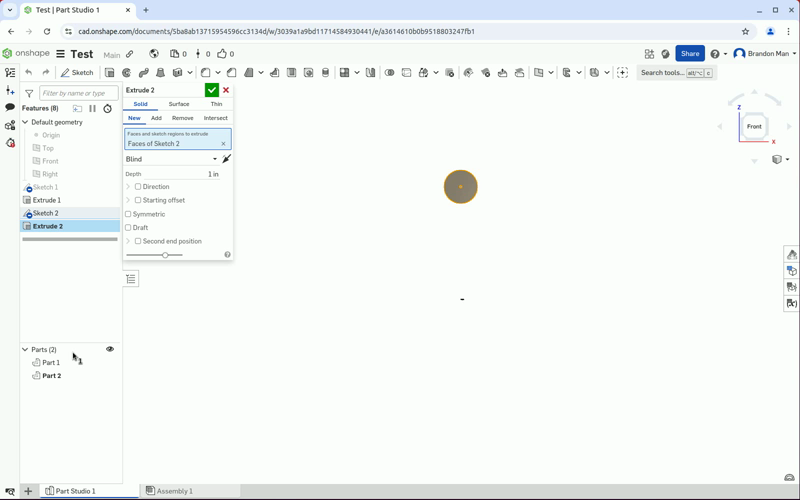
mouse_move(143, 106)
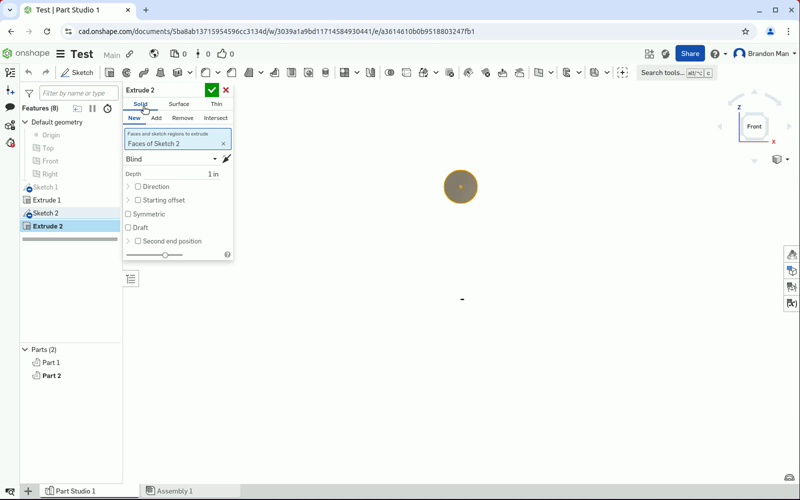
click(143, 106)
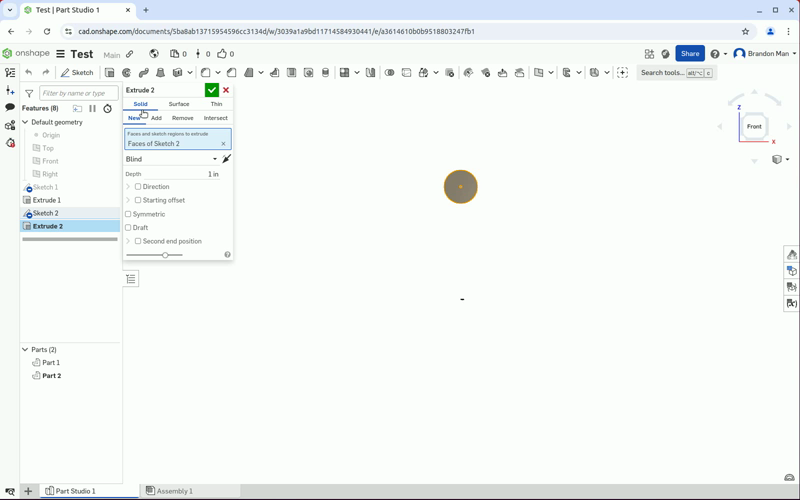
mouse_move(137, 120)
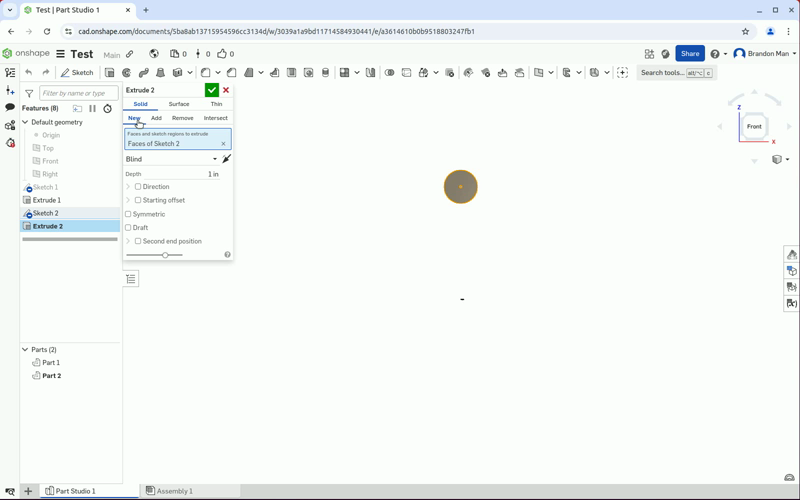
click(137, 120)
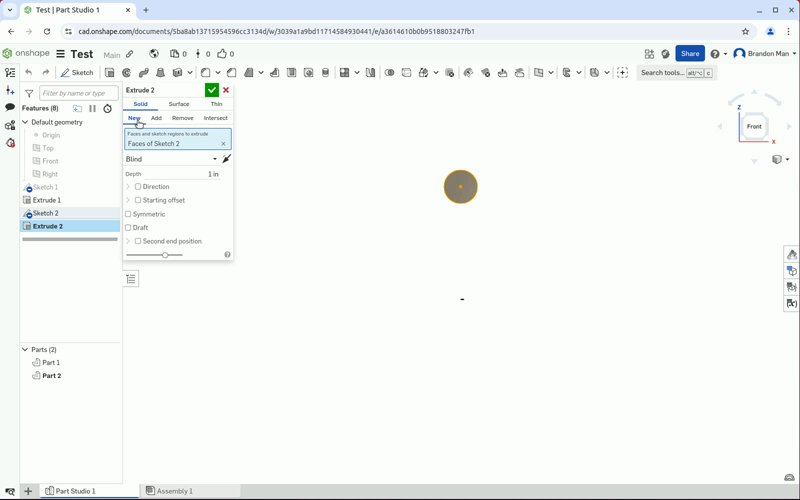
key(tab, 4)
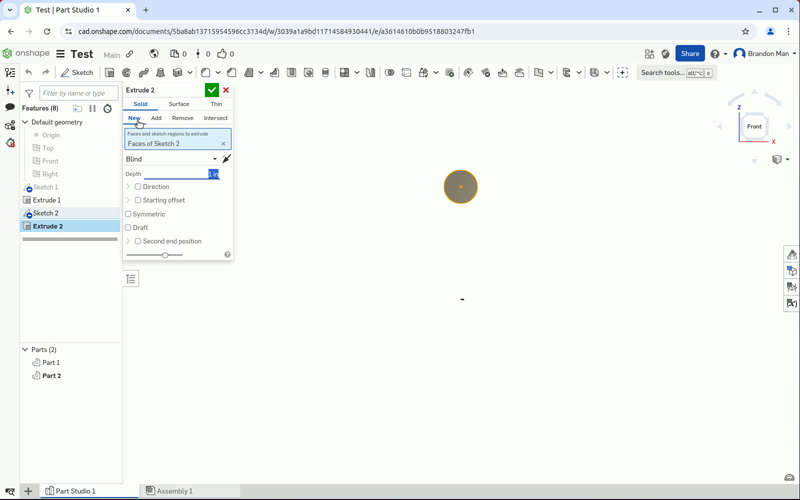
text(-0.481)
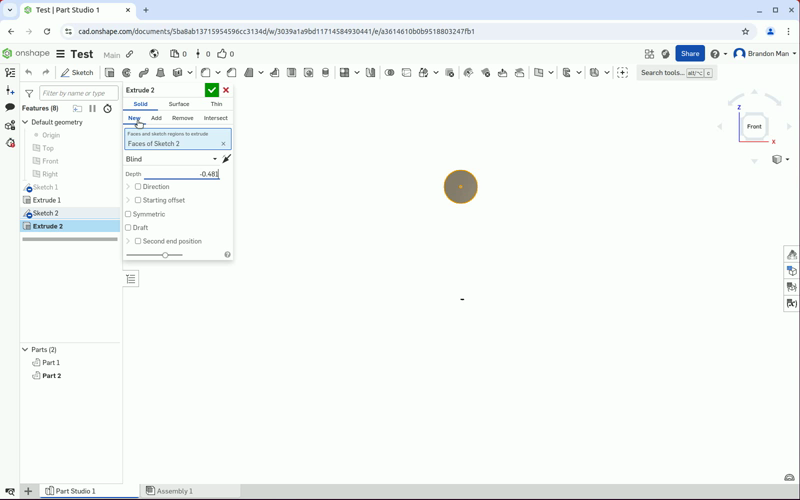
key(enter)
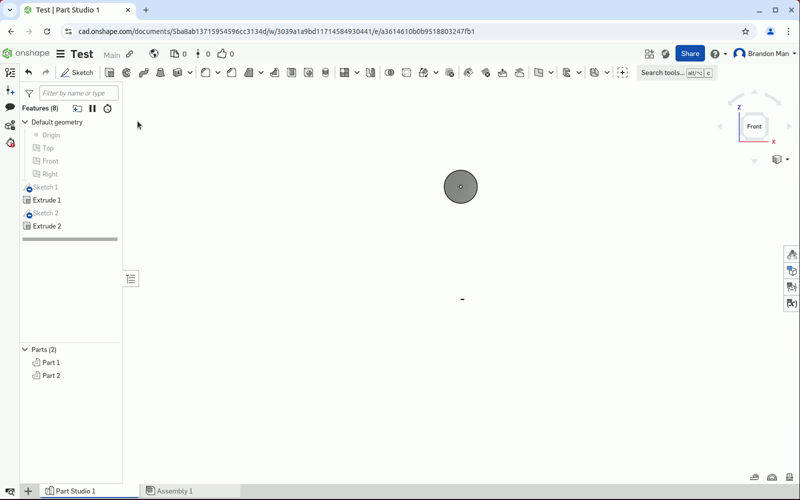
key(shift+h)
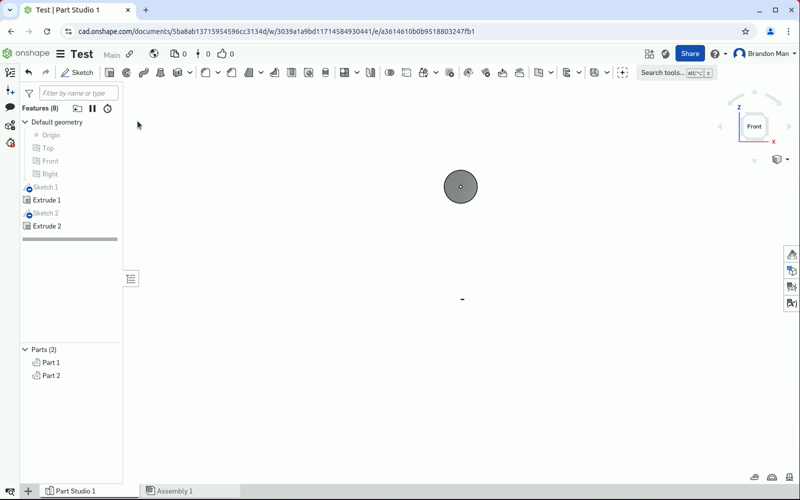
key(shift+h)
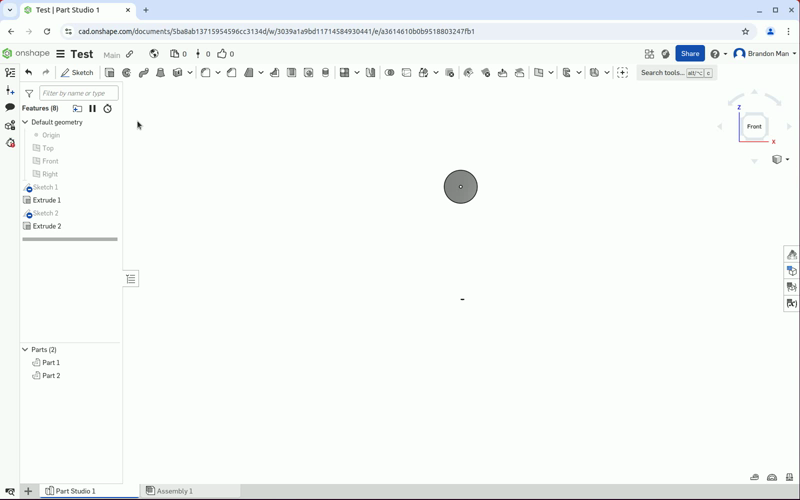
mouse_move(73, 189)
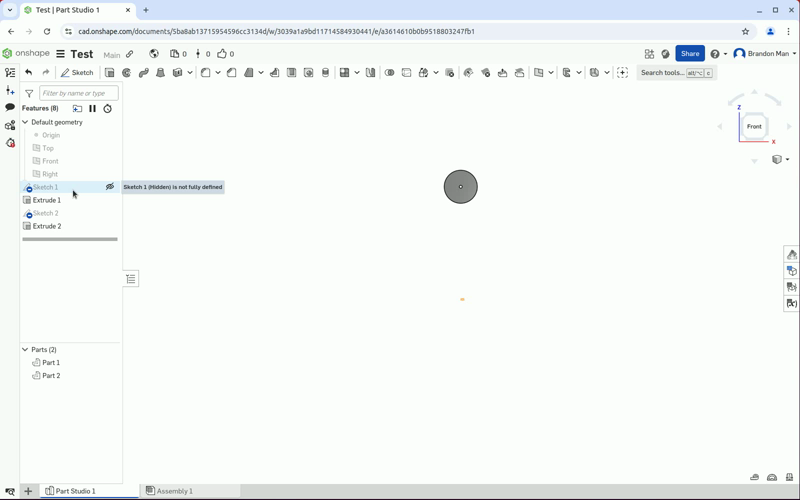
click(73, 189)
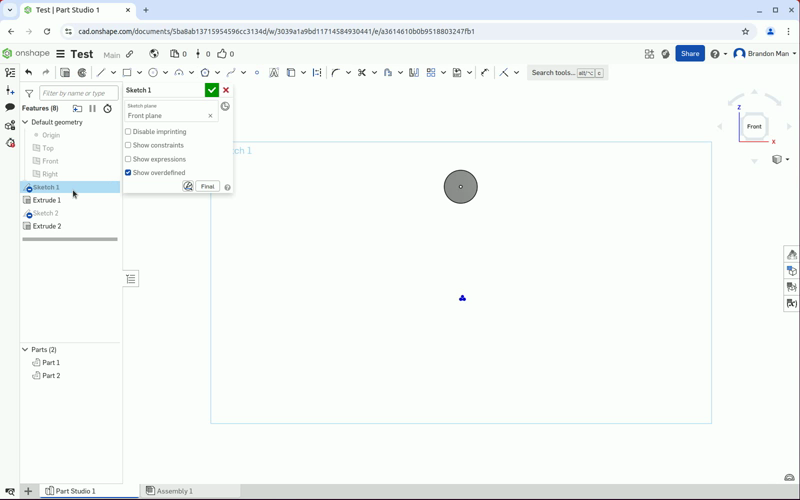
mouse_move(229, 92)
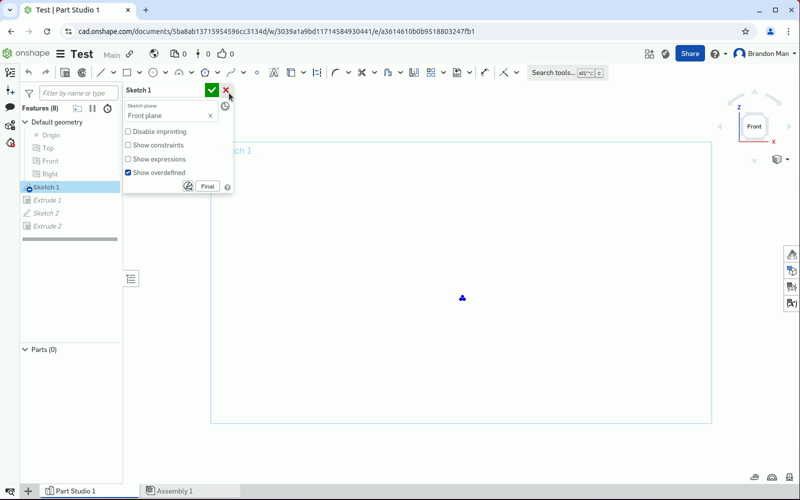
click(229, 92)
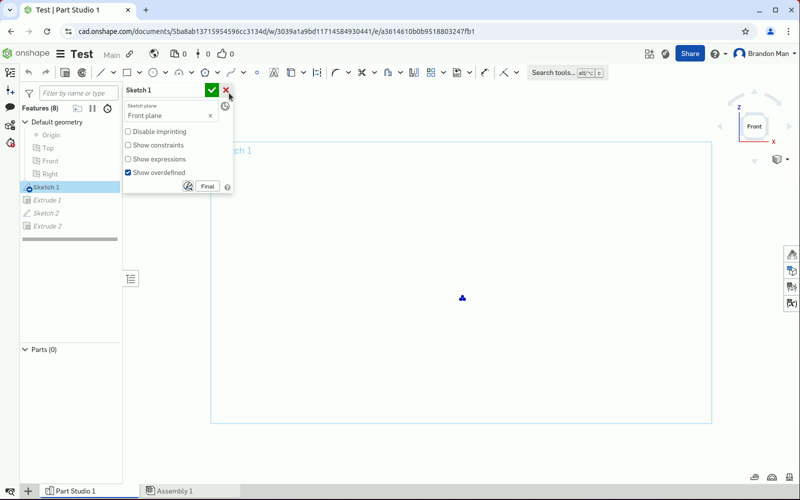
key(shift+s)
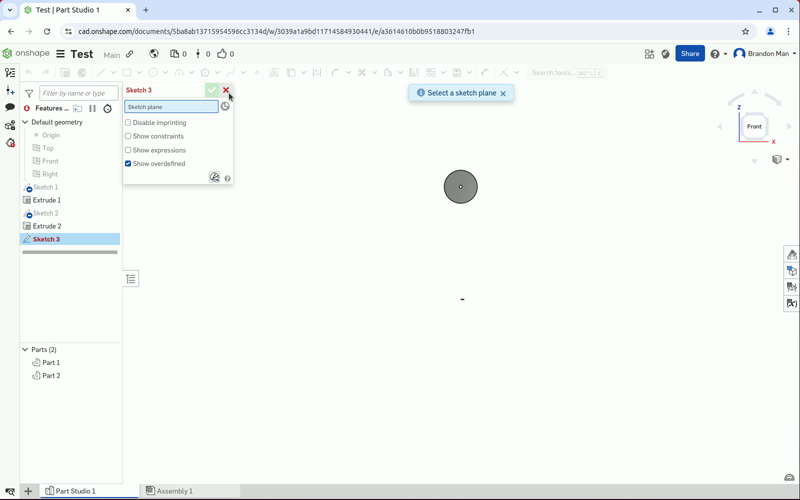
mouse_move(73, 163)
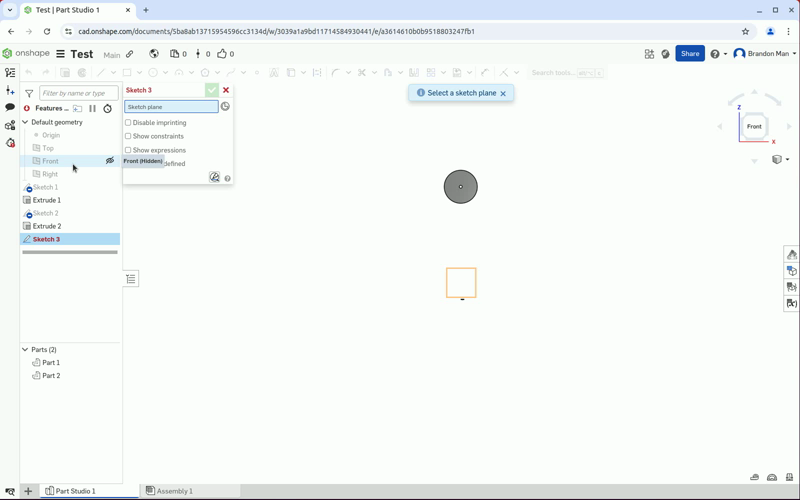
click(73, 163)
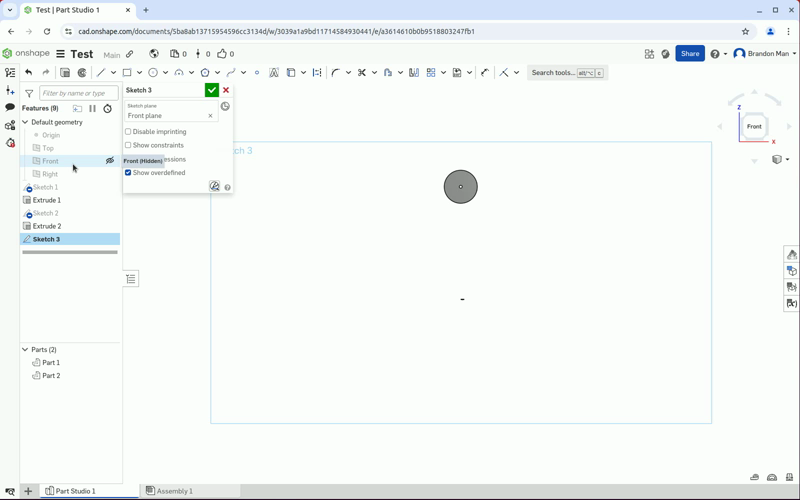
mouse_move(73, 352)
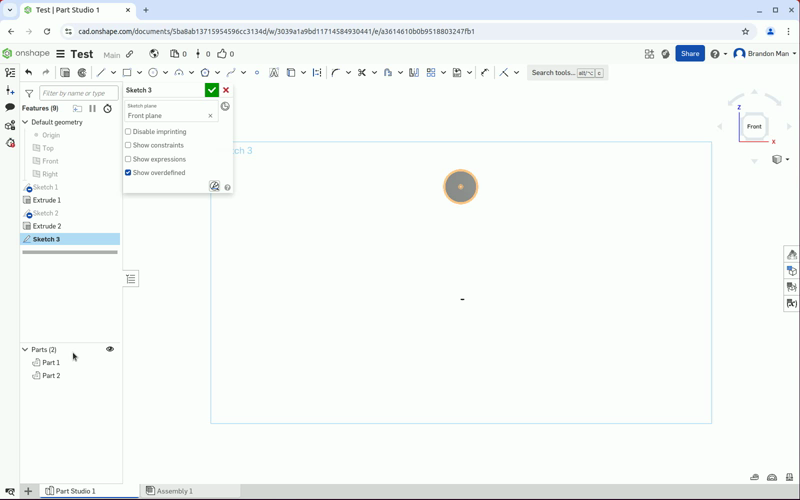
key(y)
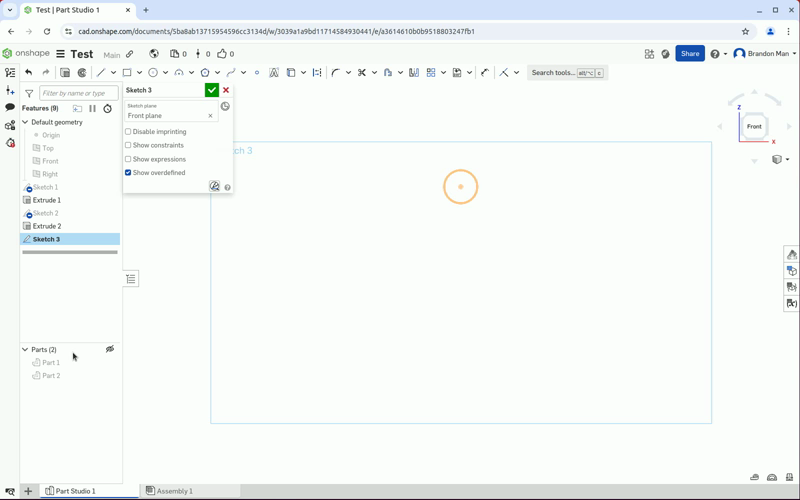
key(l)
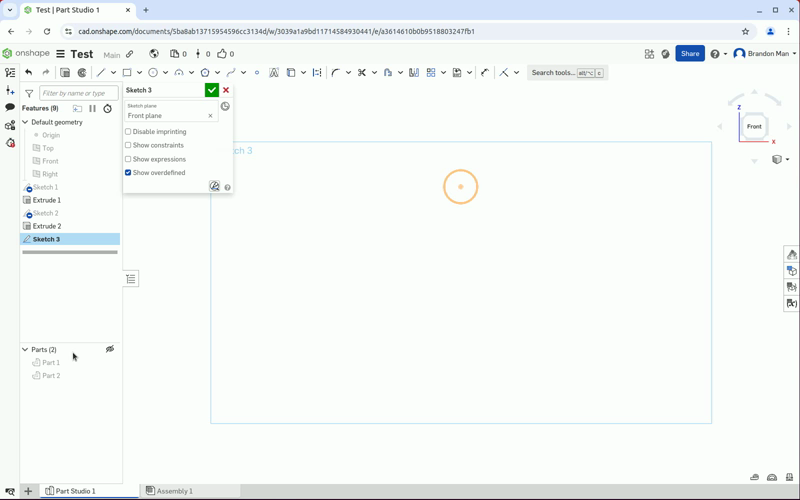
key_down(shift)
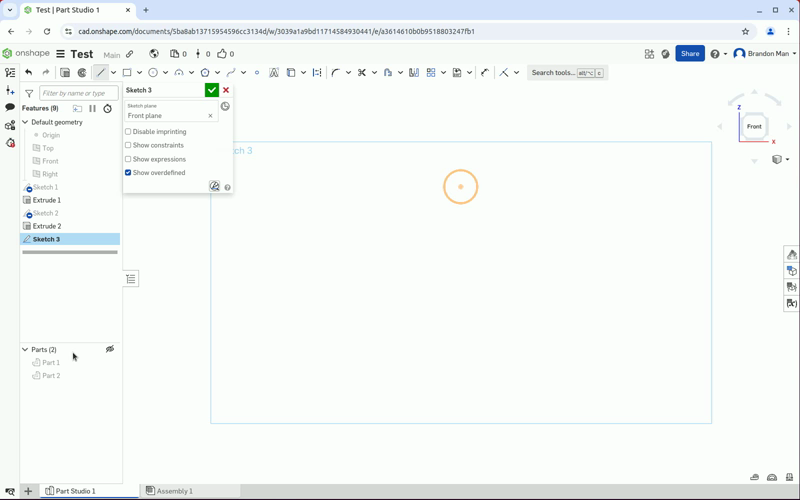
mouse_move(463, 299)
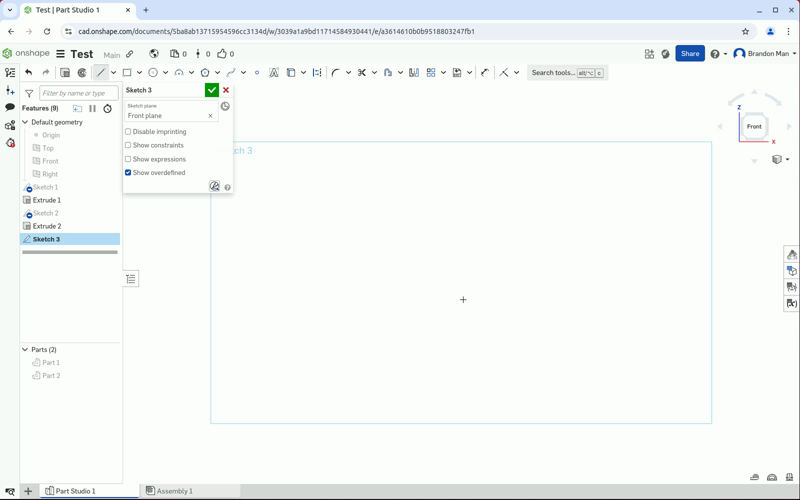
click(463, 299)
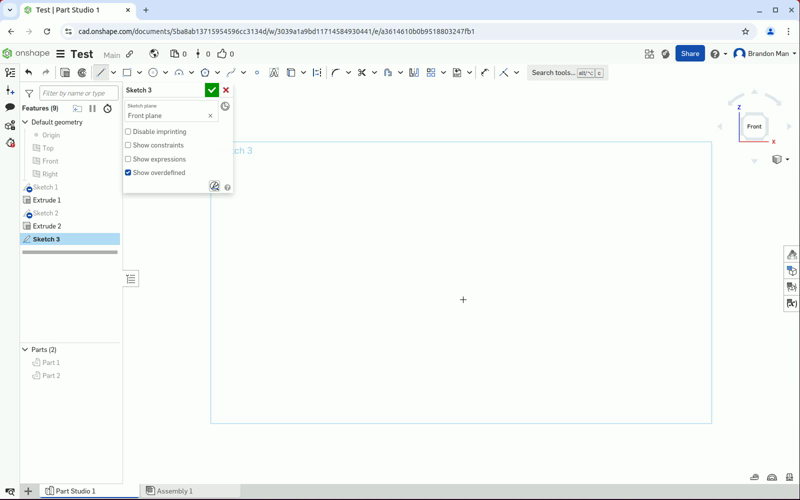
key_up(shift)
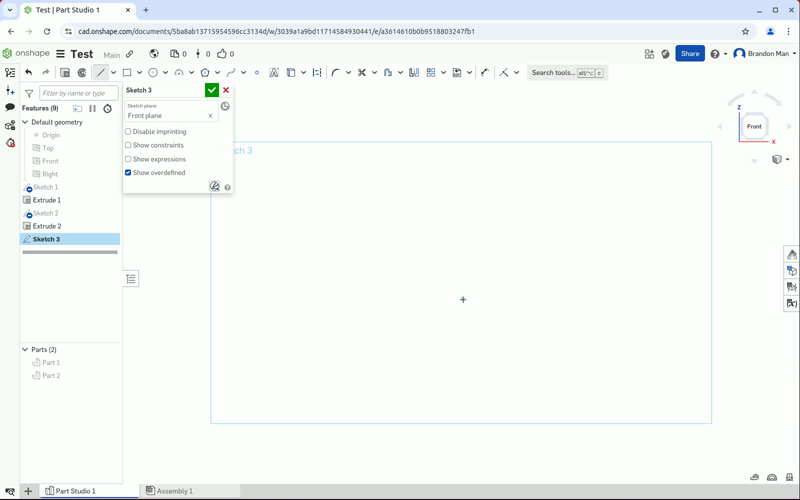
key_down(shift)
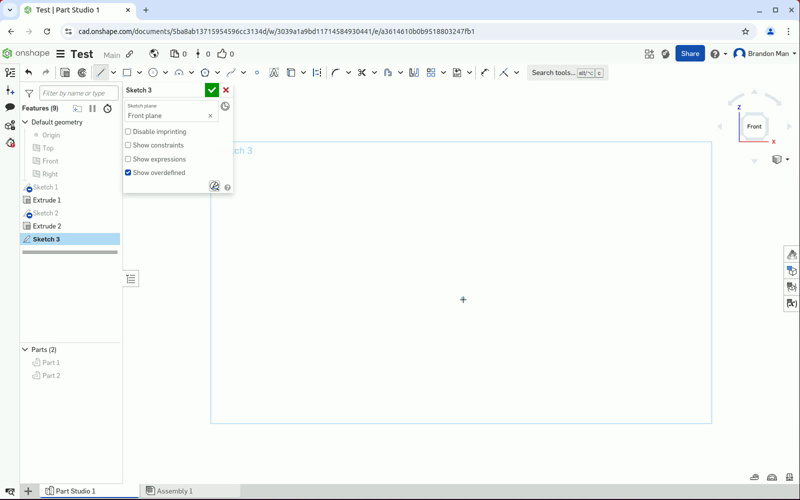
mouse_move(493, 299)
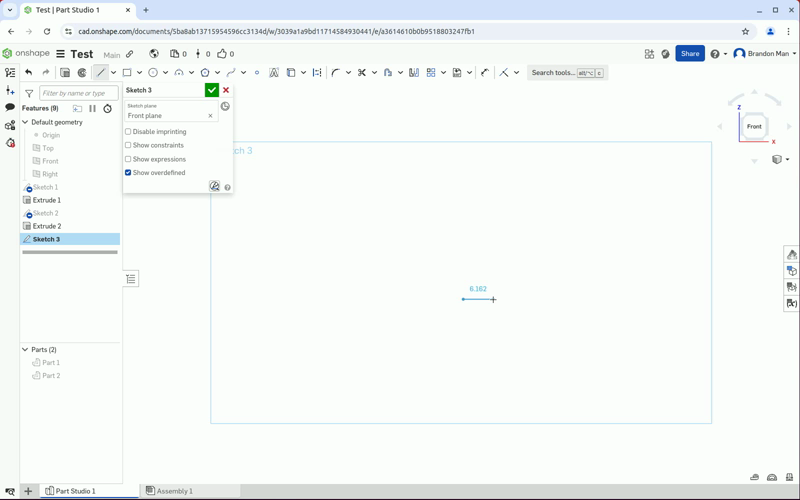
mouse_move(500, 296)
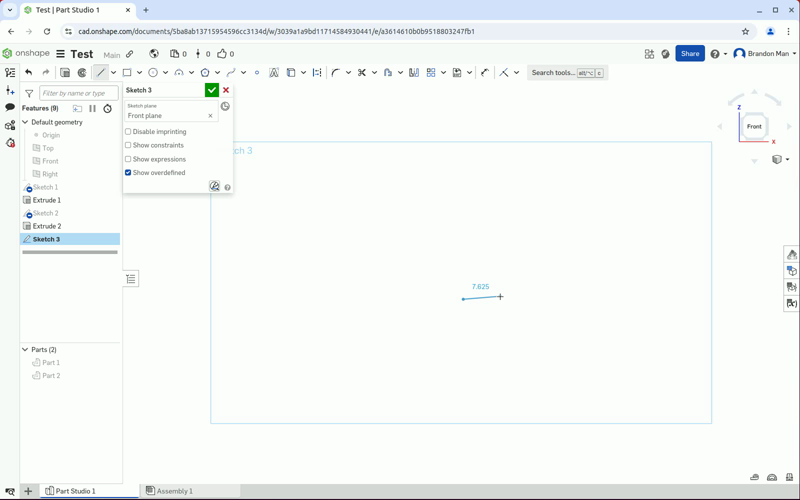
click(500, 296)
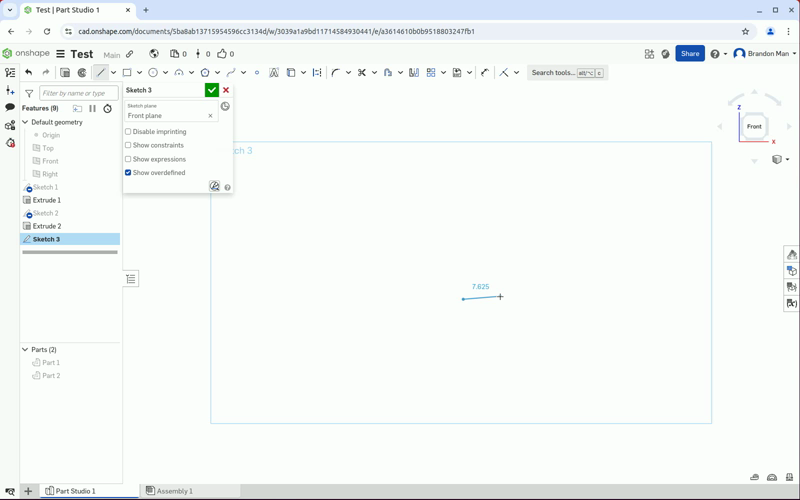
key_up(shift)
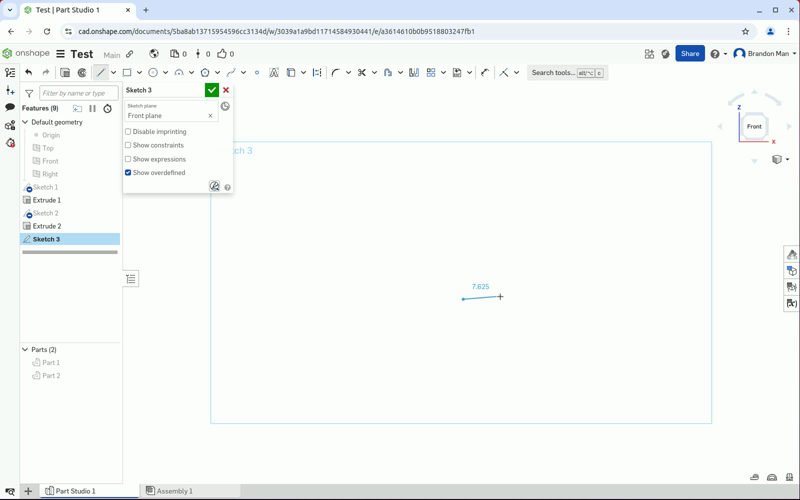
key(esc)
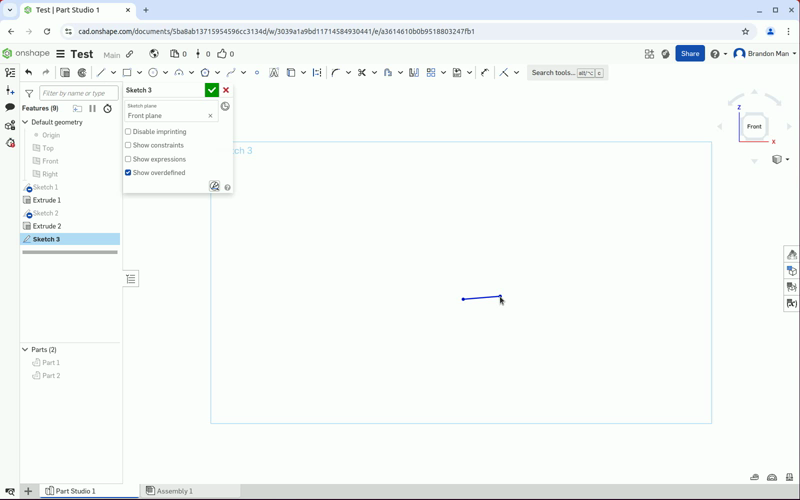
key(a)
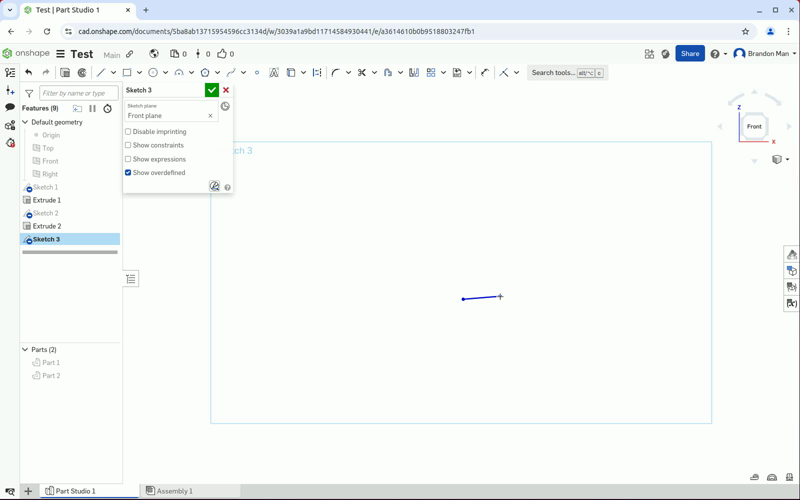
mouse_move(500, 296)
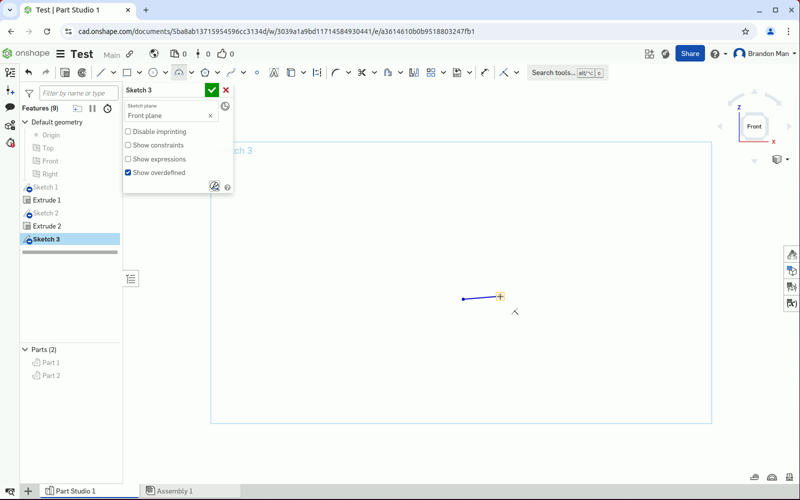
click(500, 296)
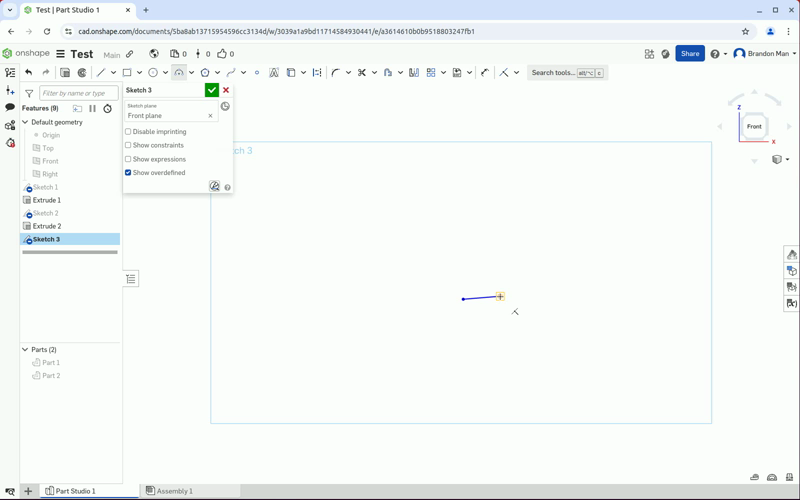
key_down(shift)
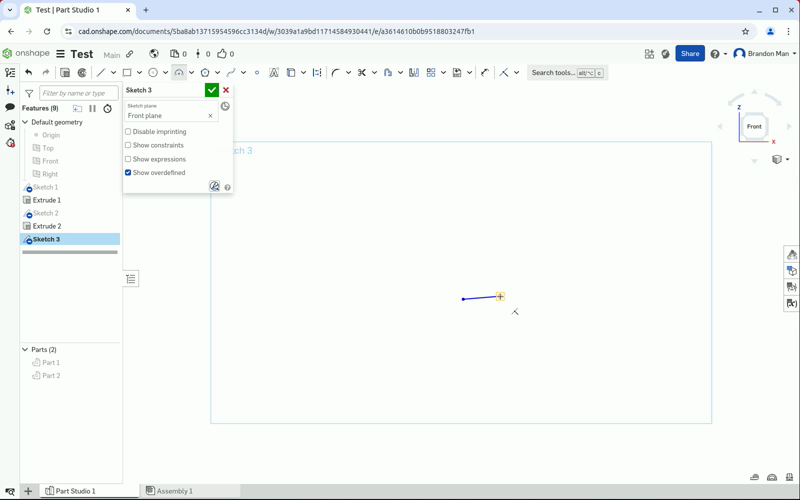
mouse_move(485, 282)
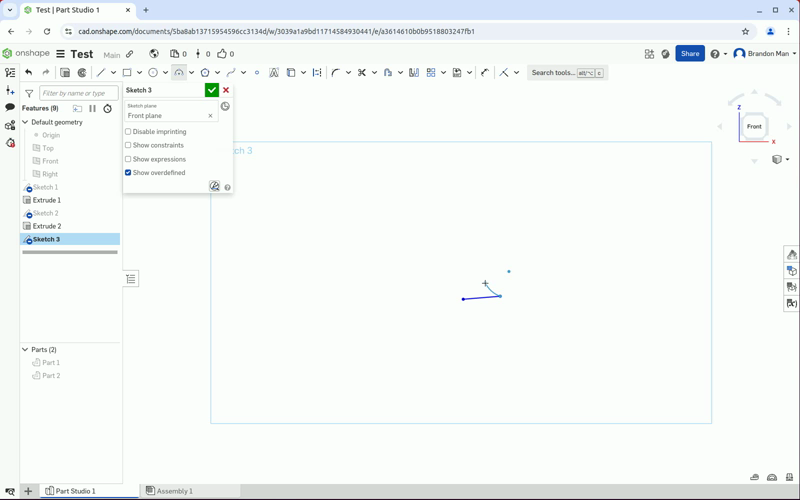
click(485, 282)
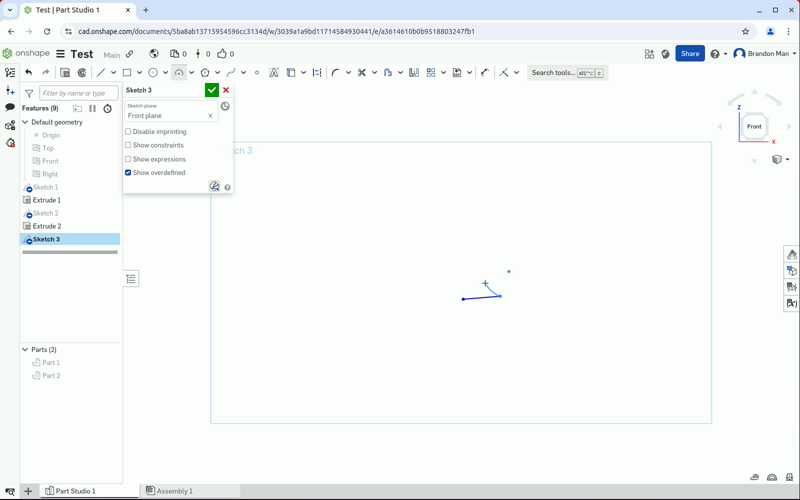
mouse_move(489, 292)
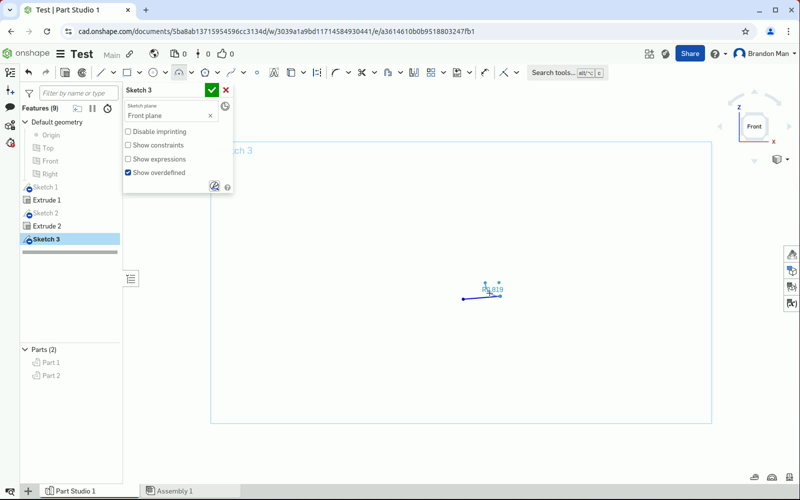
click(489, 292)
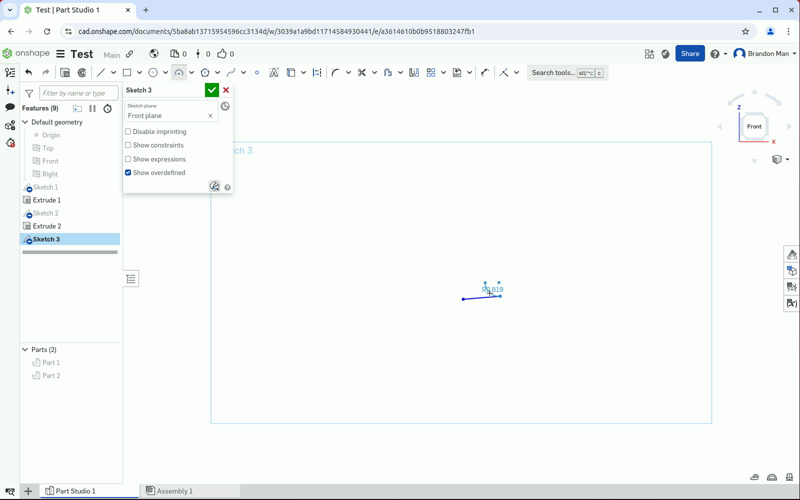
key_up(shift)
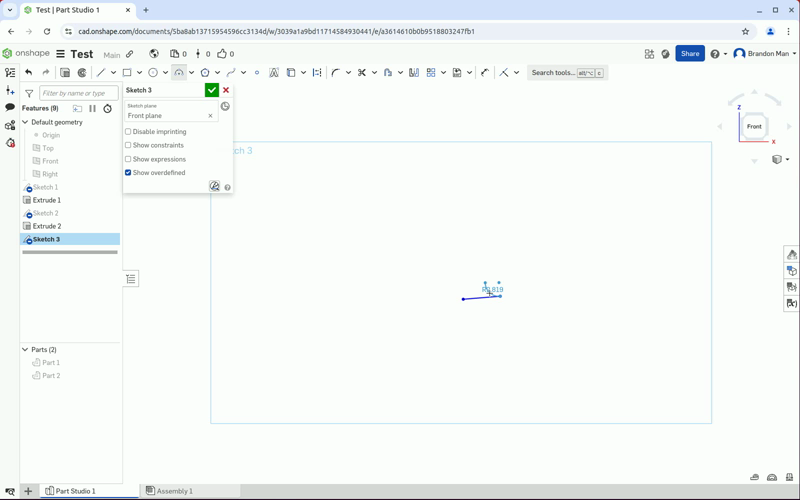
key(esc)
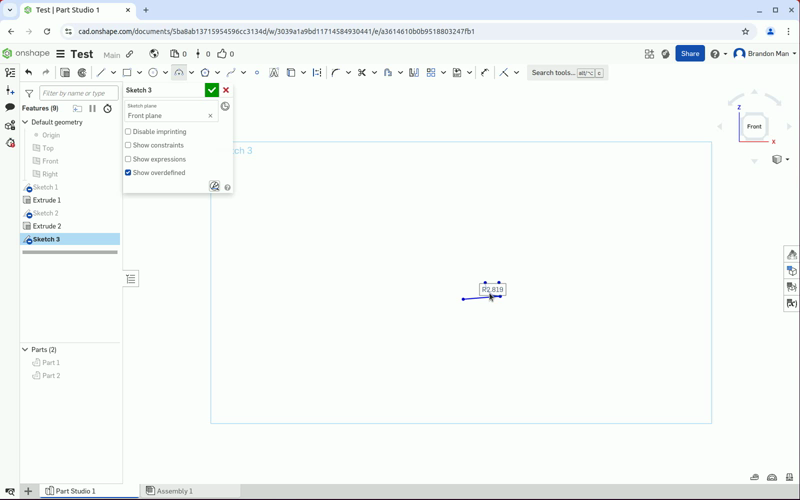
key(l)
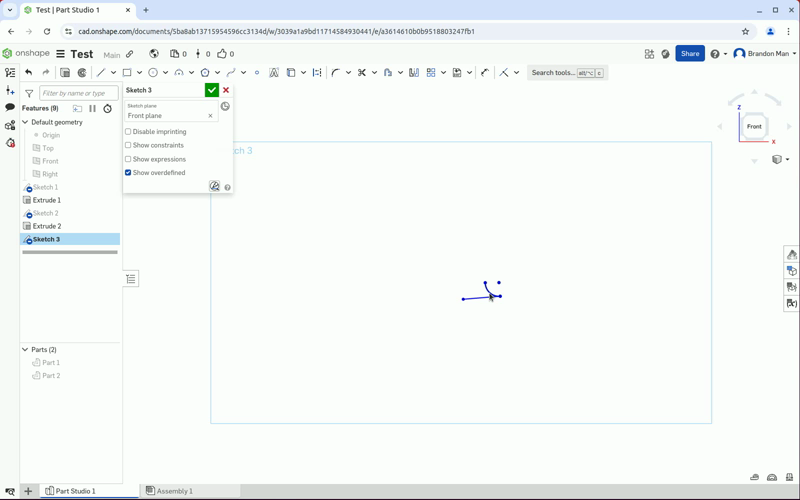
mouse_move(485, 282)
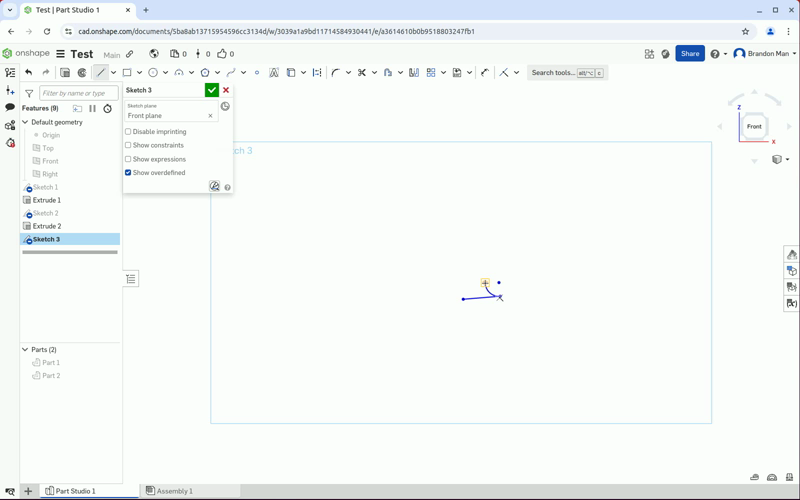
click(485, 282)
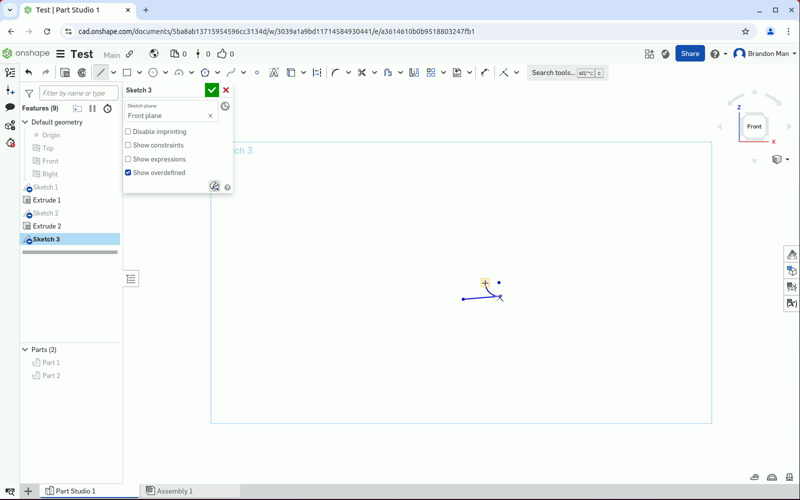
key_down(shift)
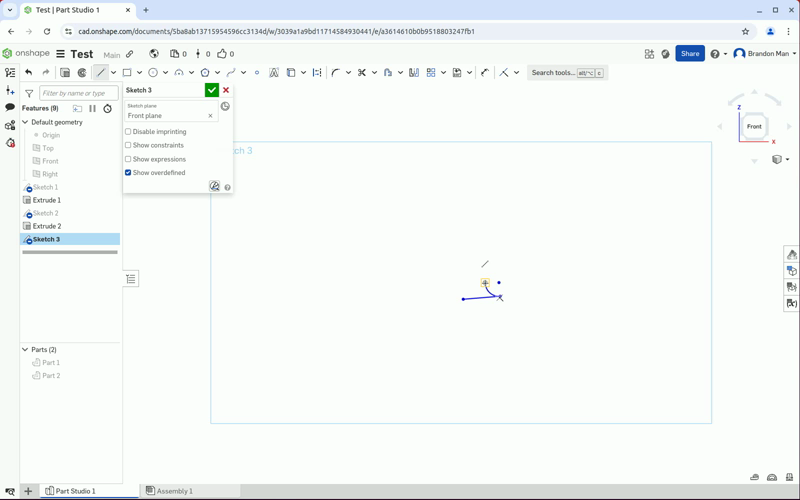
mouse_move(515, 282)
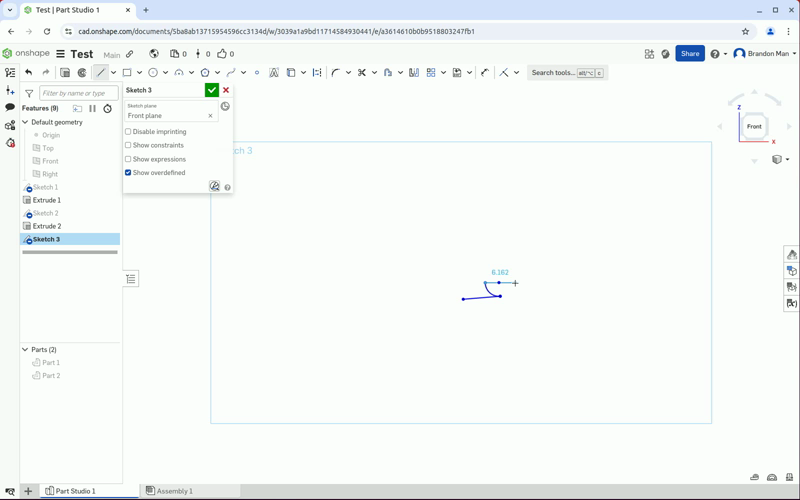
mouse_move(477, 282)
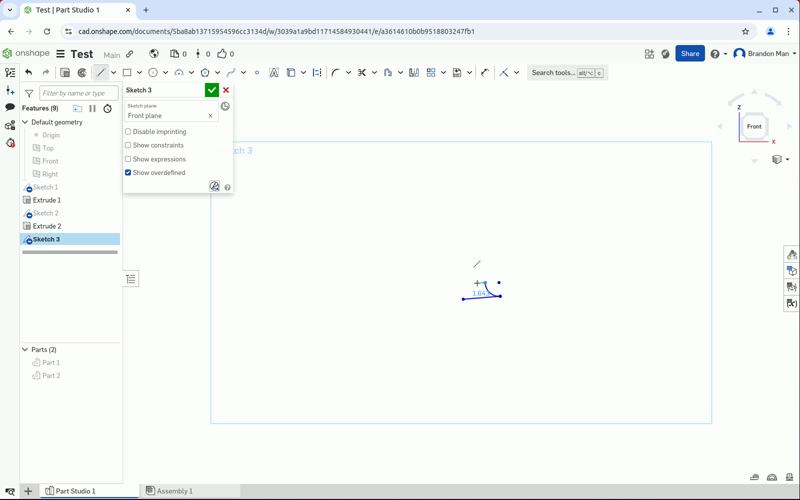
click(477, 282)
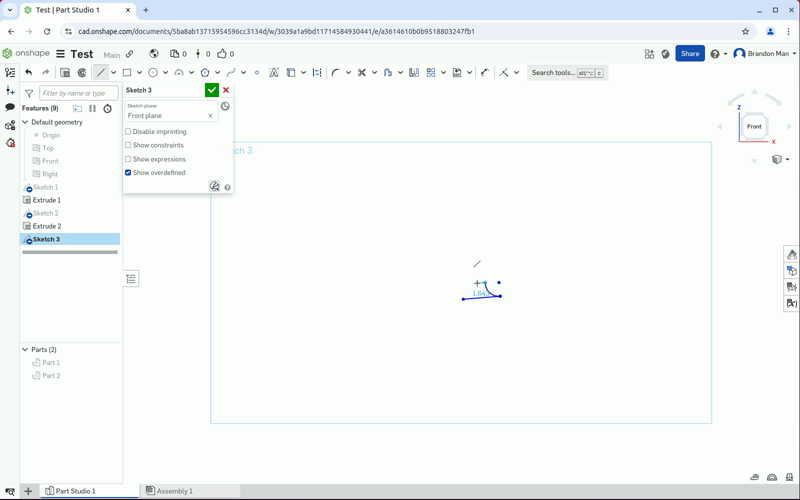
key_up(shift)
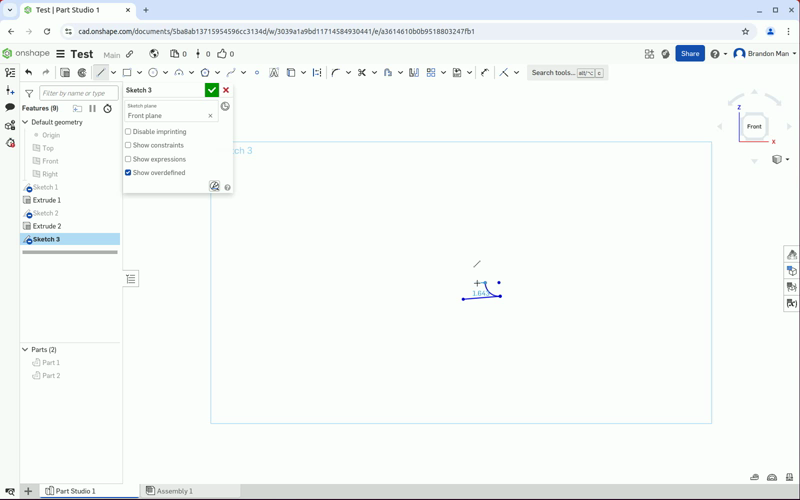
key(esc)
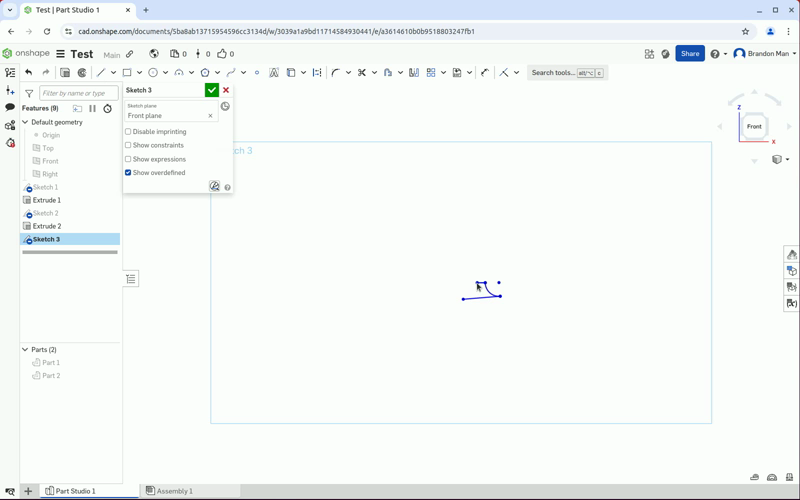
key(a)
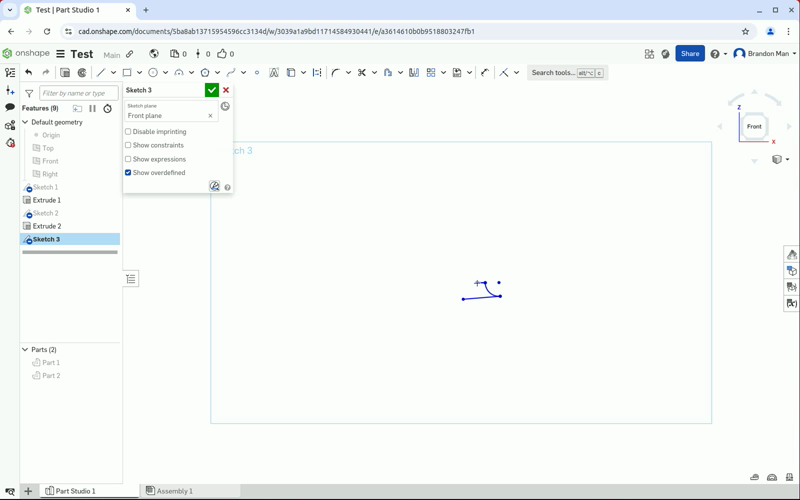
mouse_move(477, 282)
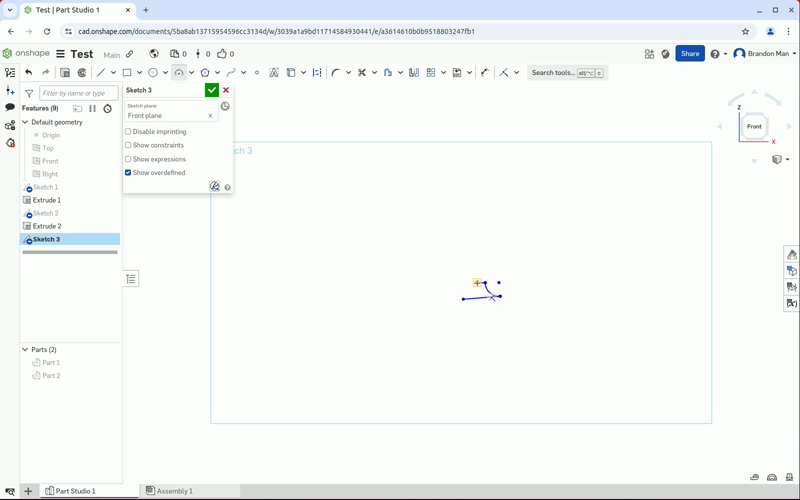
click(477, 282)
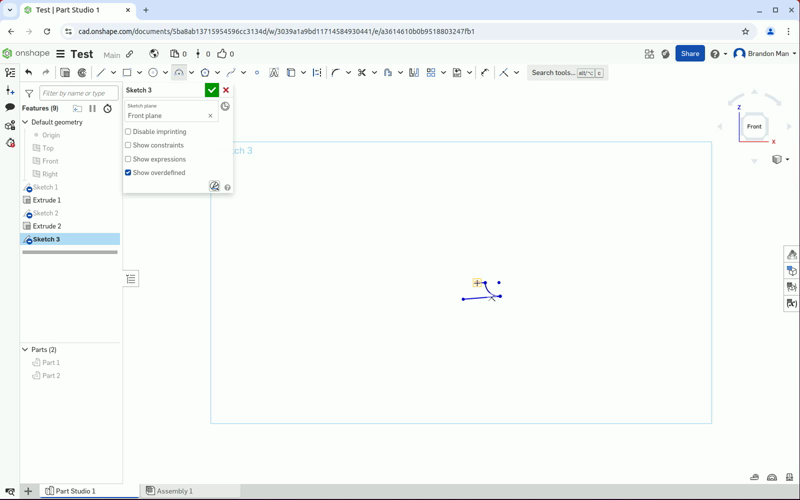
mouse_move(463, 299)
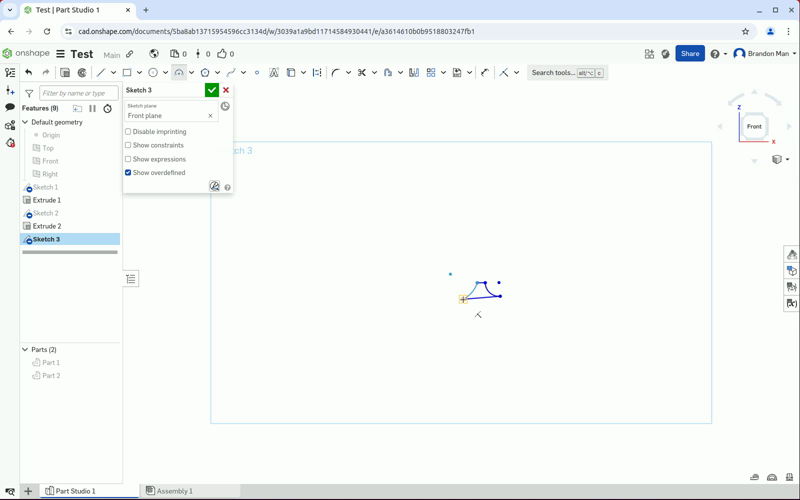
click(463, 299)
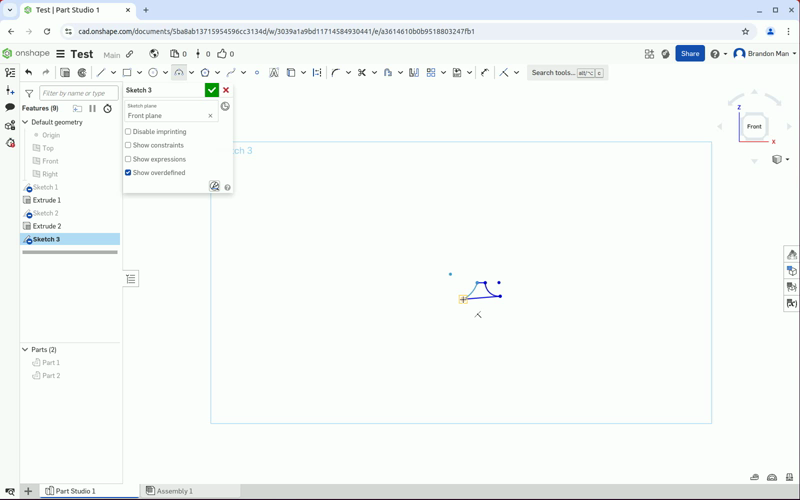
key_down(shift)
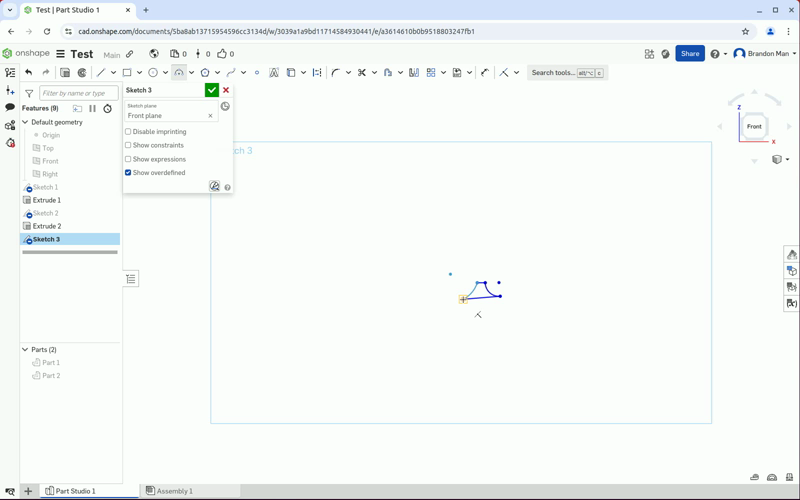
mouse_move(473, 293)
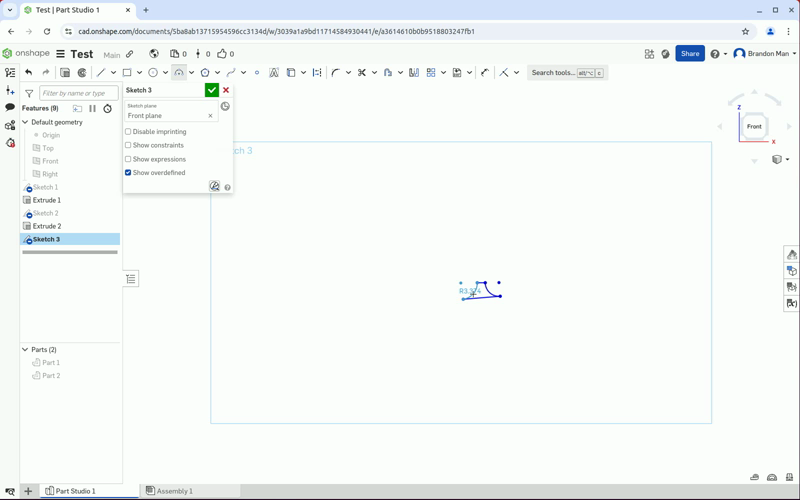
click(473, 293)
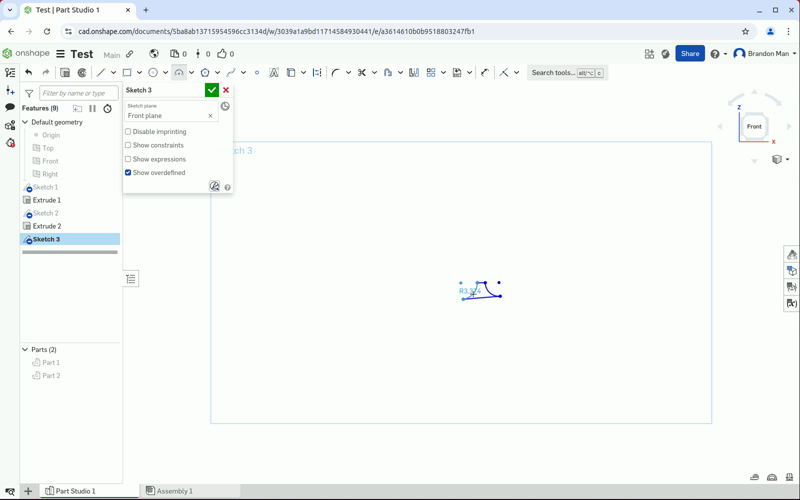
key_up(shift)
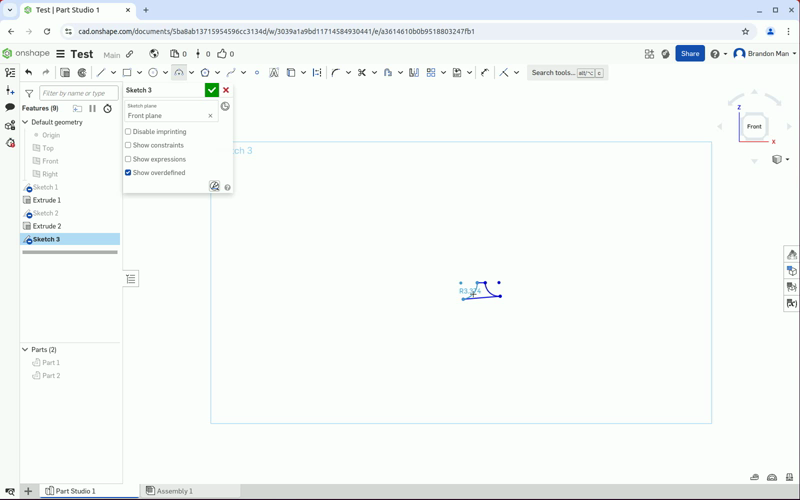
key(esc)
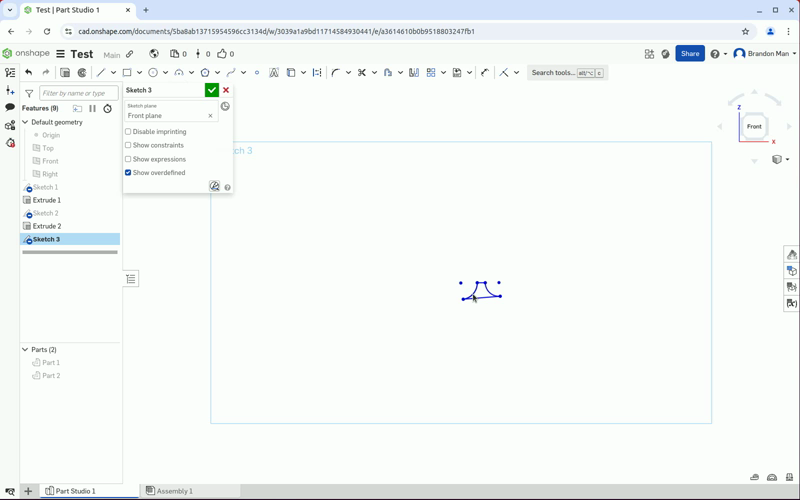
mouse_move(479, 293)
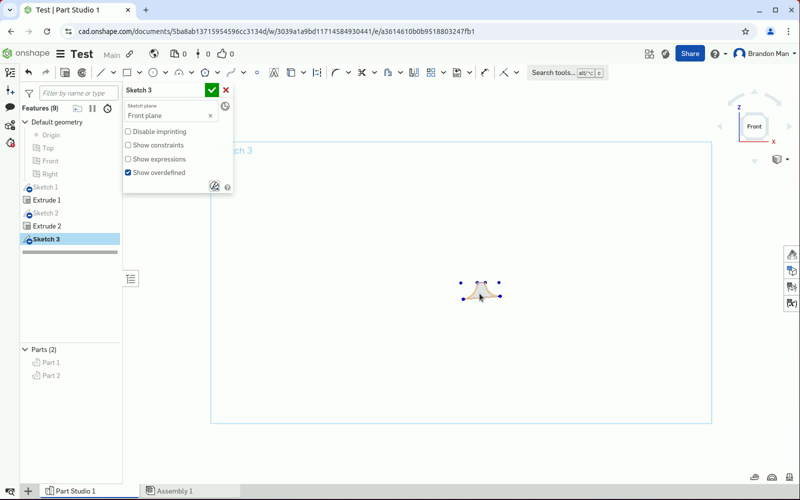
scroll(6)
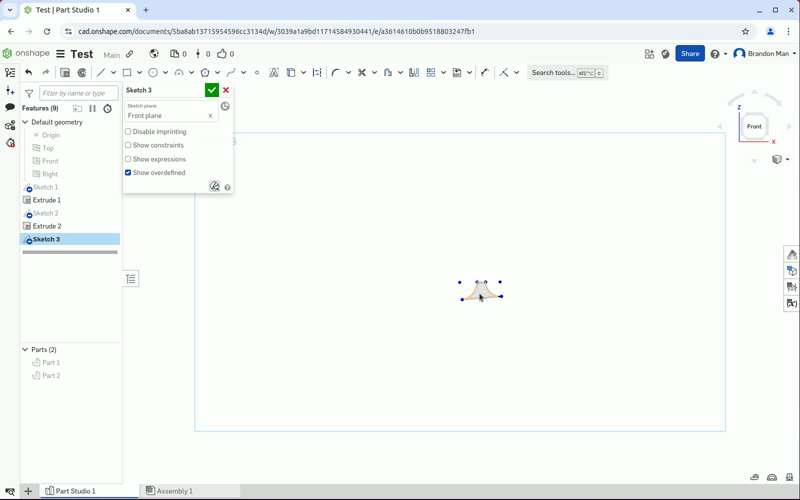
scroll(6)
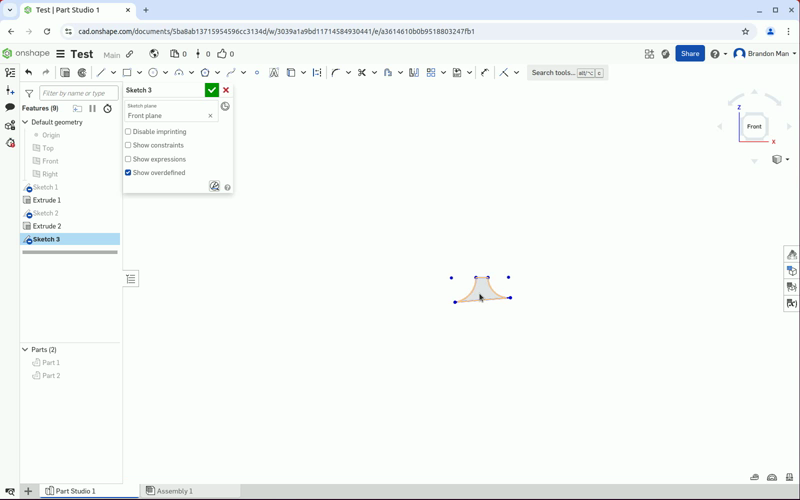
scroll(6)
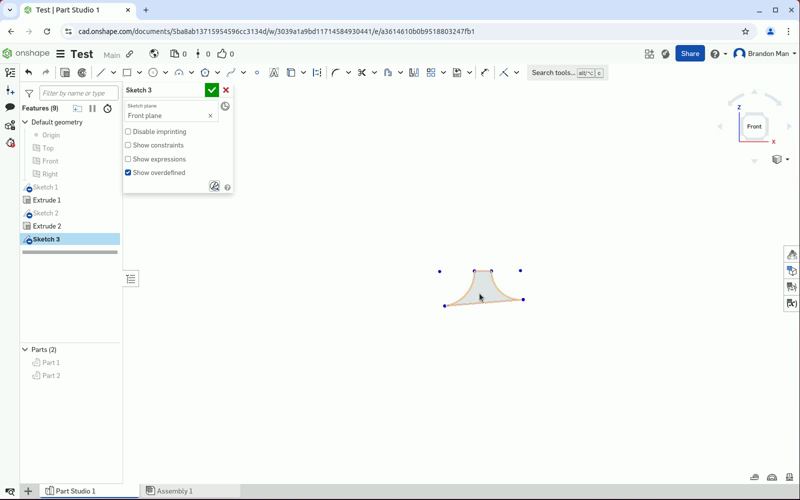
scroll(6)
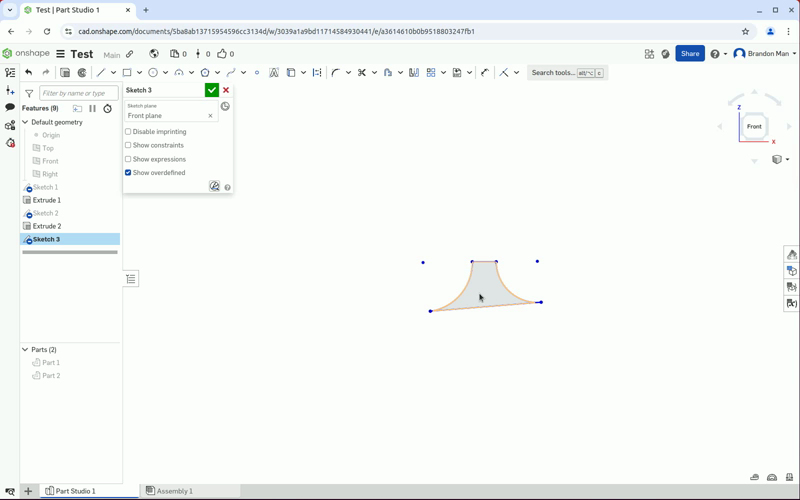
scroll(6)
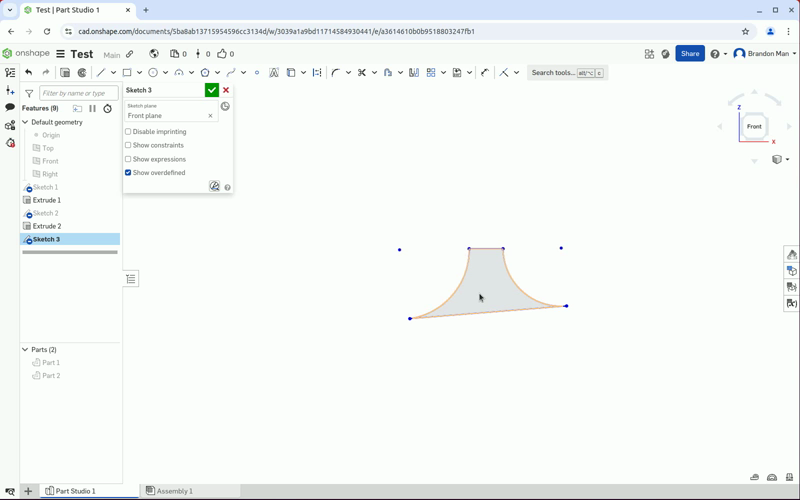
scroll(6)
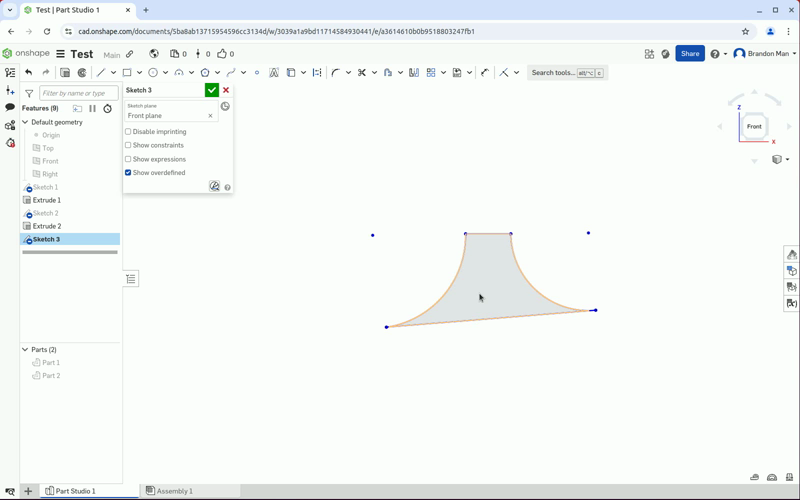
scroll(6)
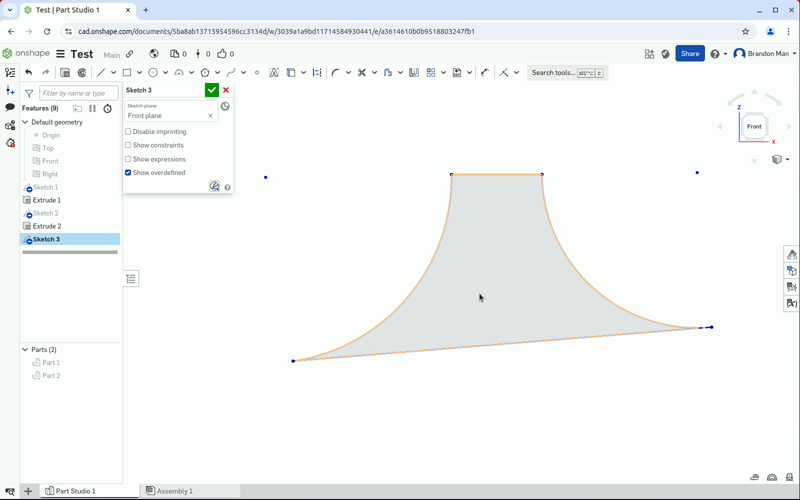
click(479, 293)
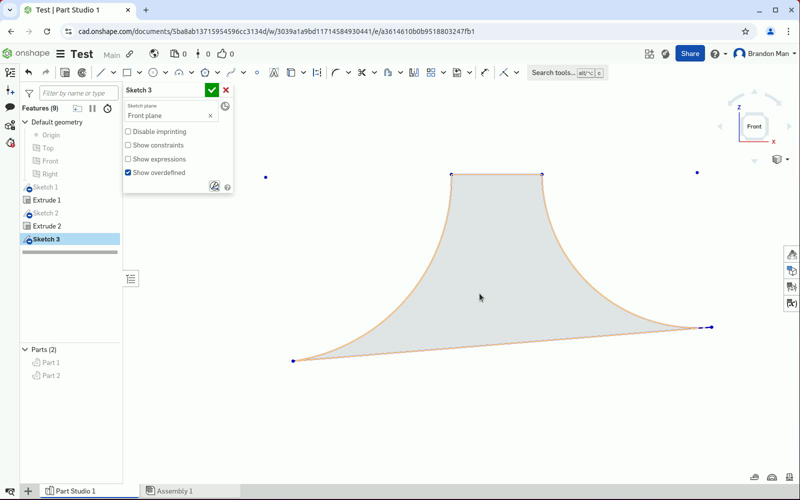
scroll(-6)
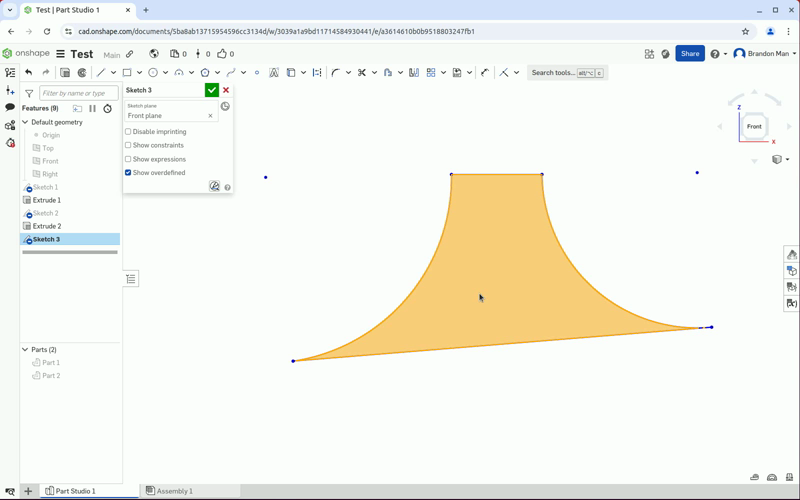
scroll(-6)
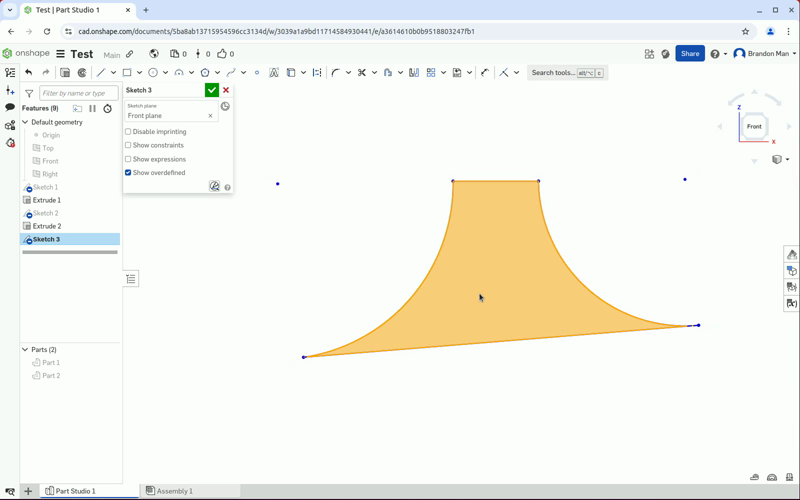
scroll(-6)
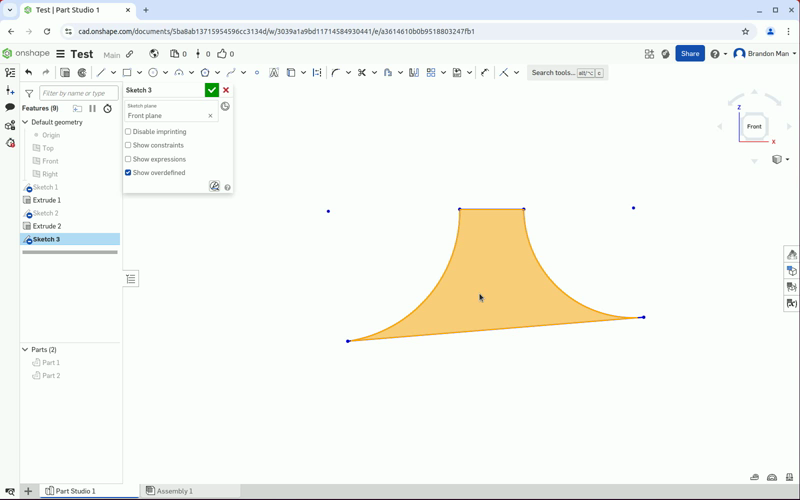
scroll(-6)
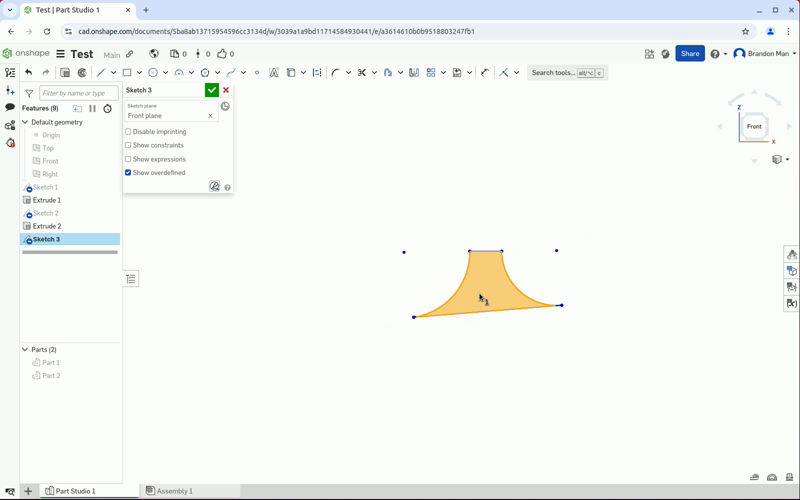
scroll(-6)
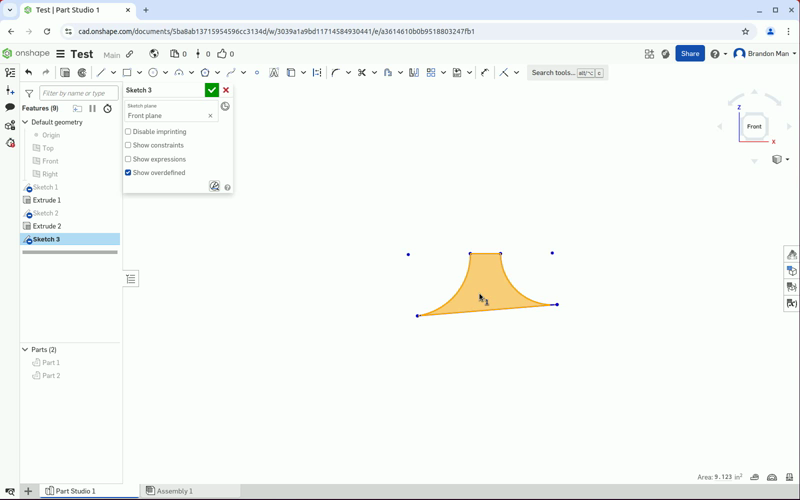
scroll(-6)
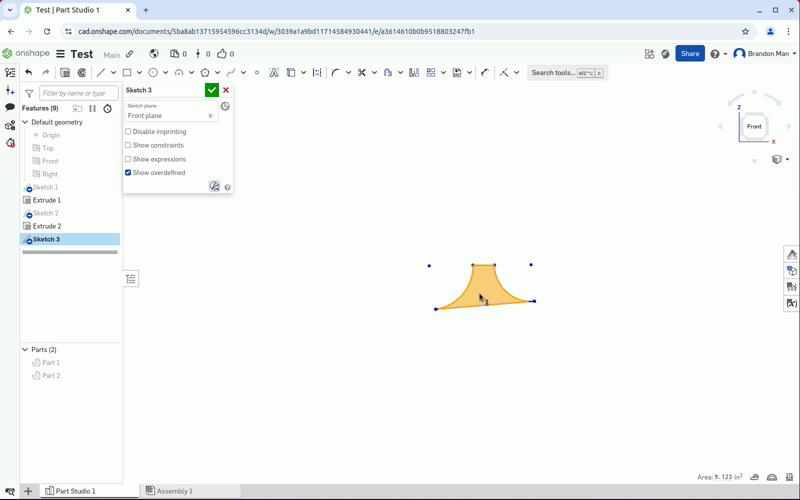
scroll(-6)
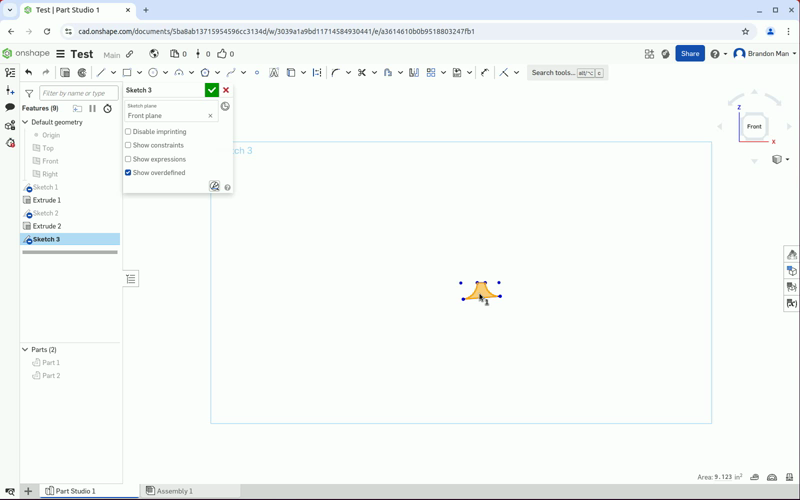
mouse_move(73, 352)
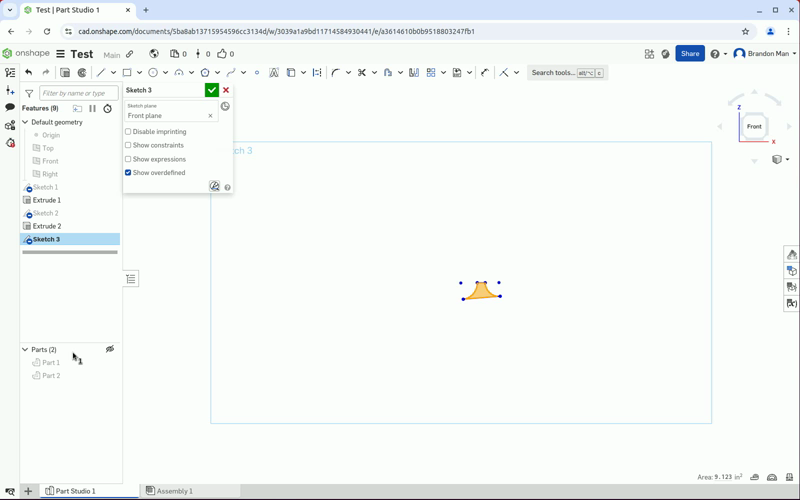
key(shift+y)
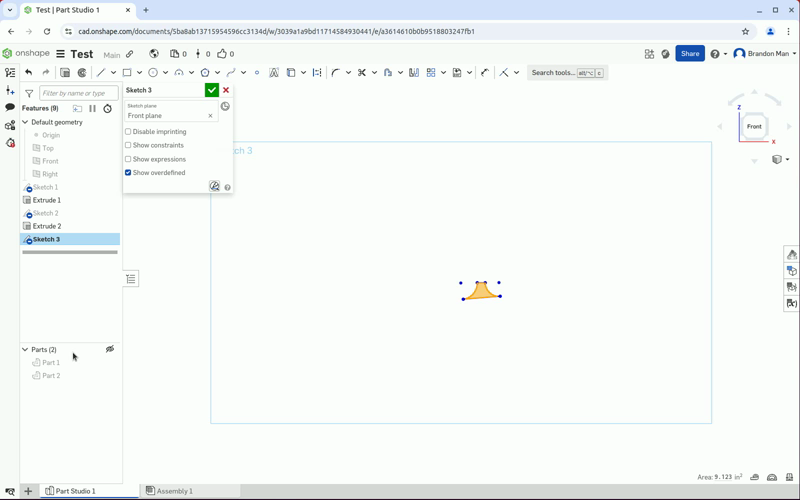
key(shift+e)
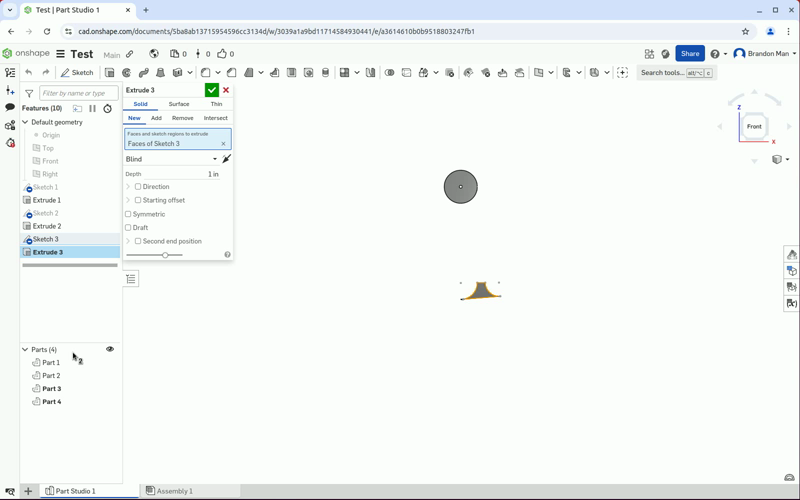
mouse_move(143, 106)
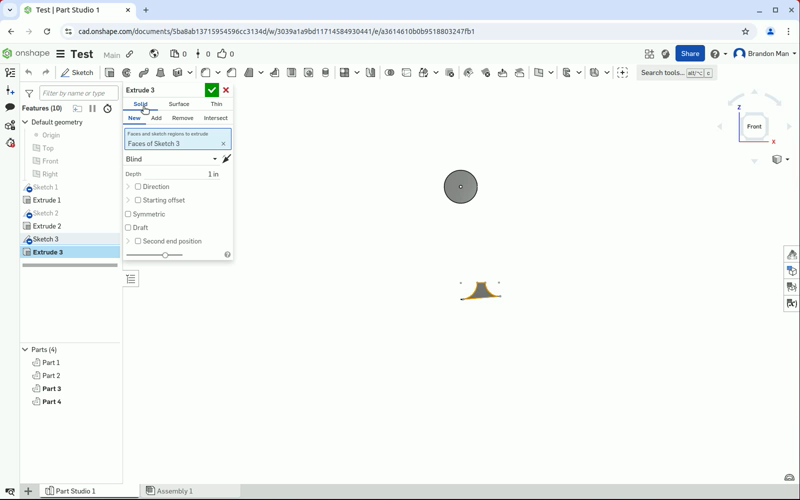
click(143, 106)
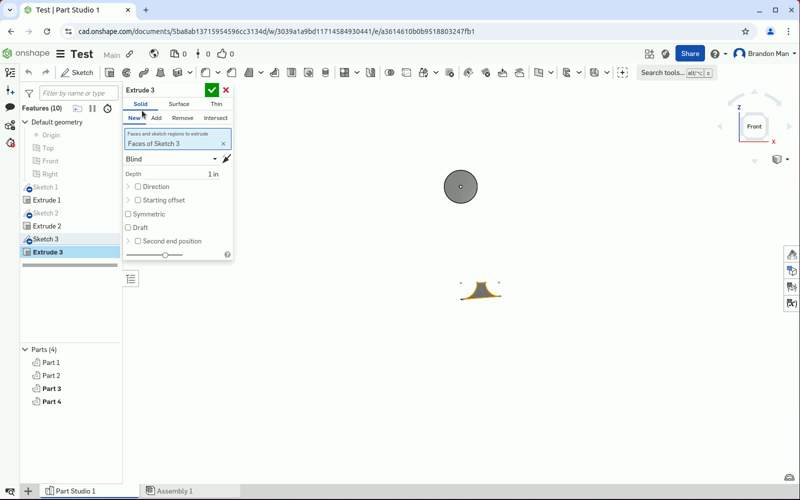
mouse_move(137, 120)
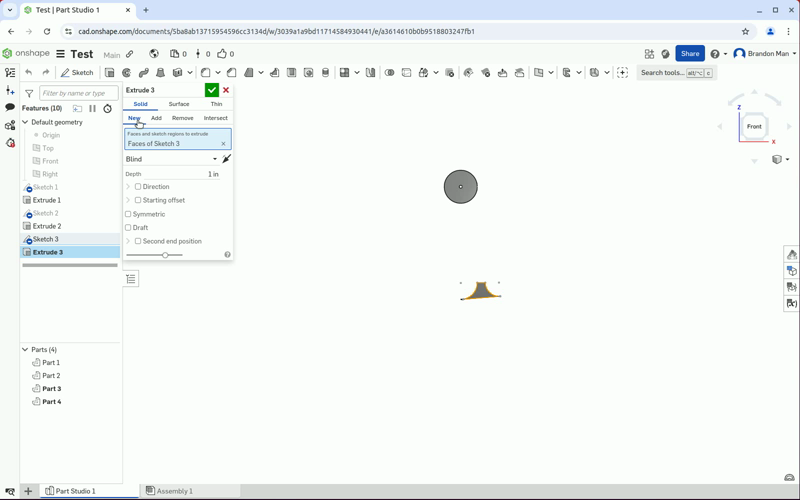
click(137, 120)
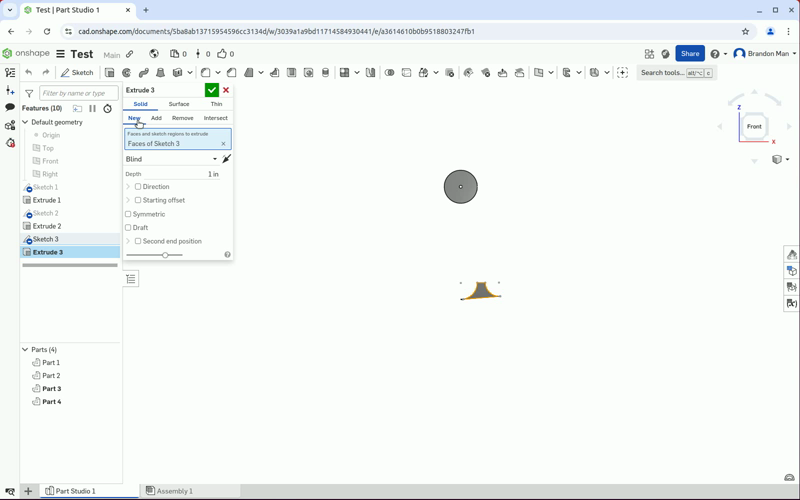
key(tab, 4)
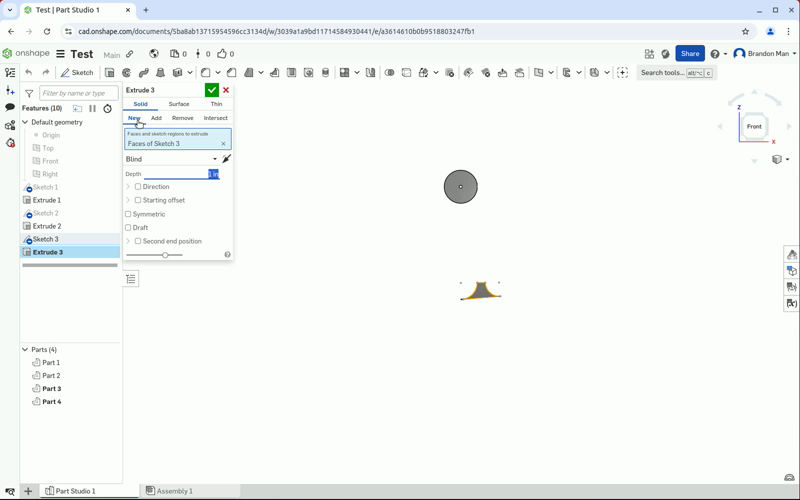
text(-0.481)
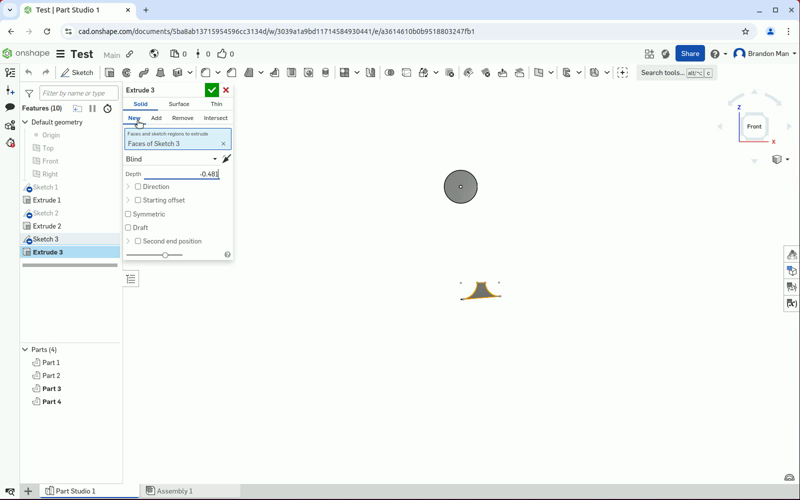
key(enter)
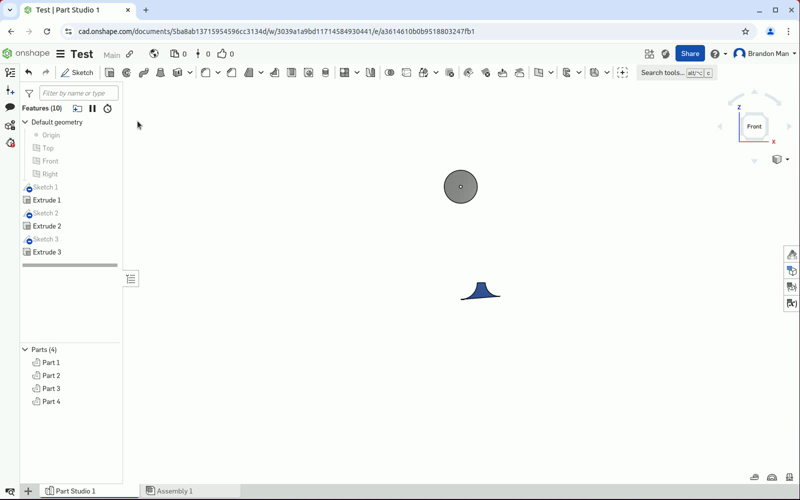
key(shift+h)
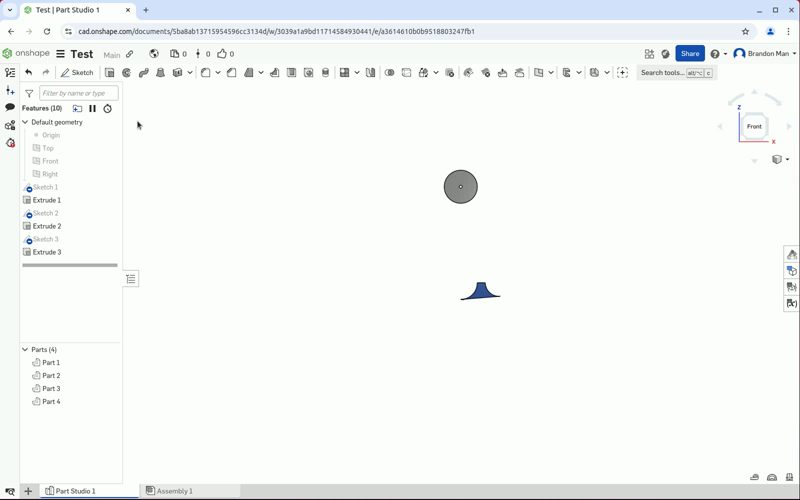
key(shift+h)
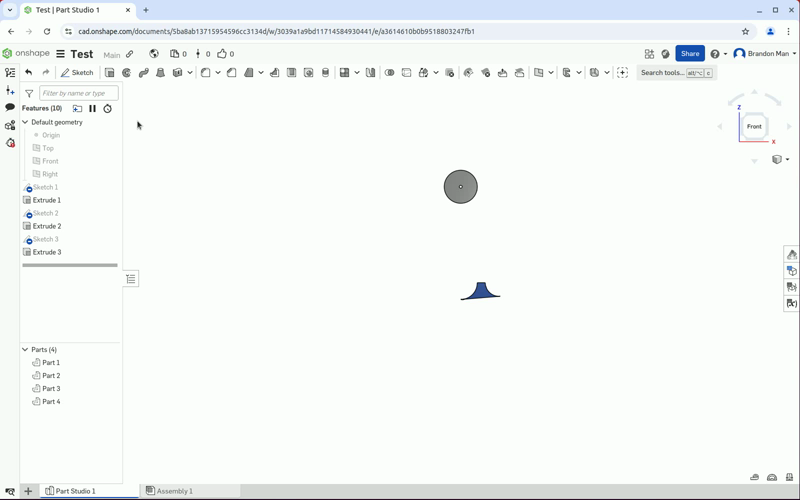
mouse_move(73, 189)
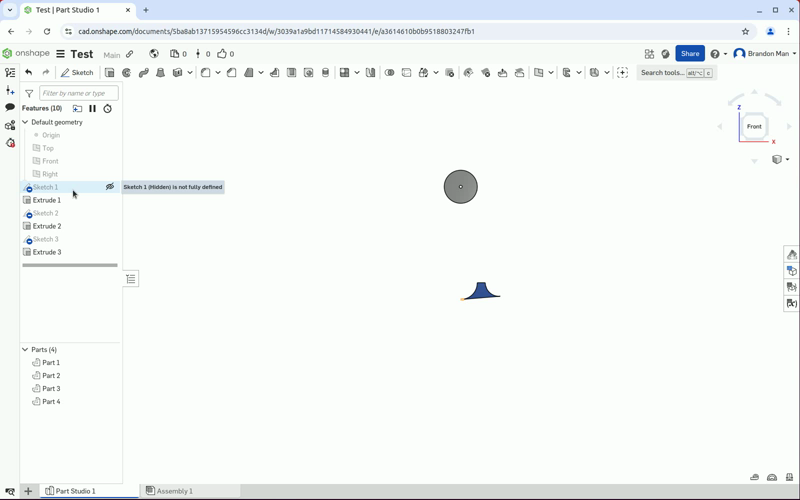
click(73, 189)
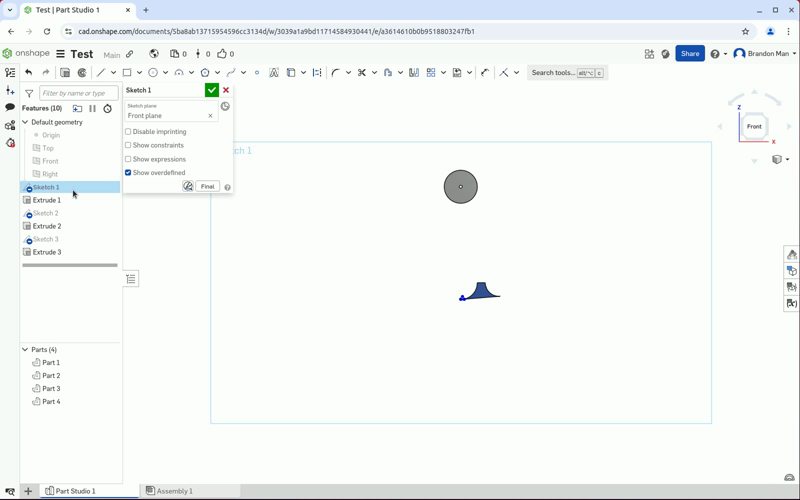
mouse_move(229, 92)
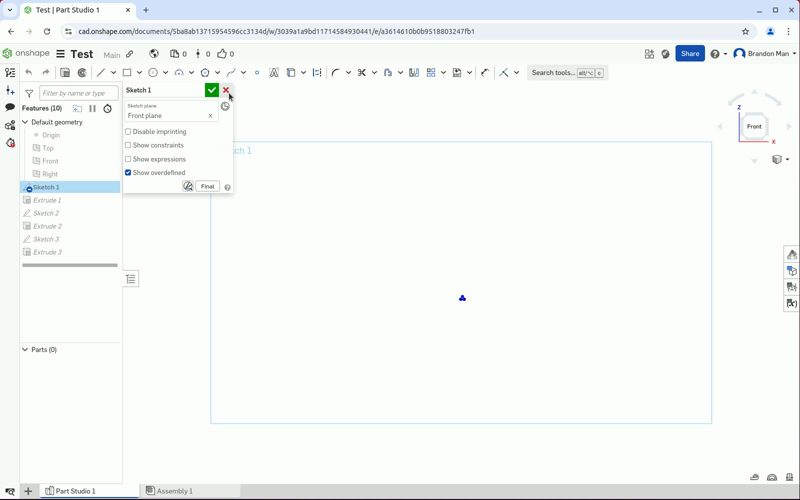
click(229, 92)
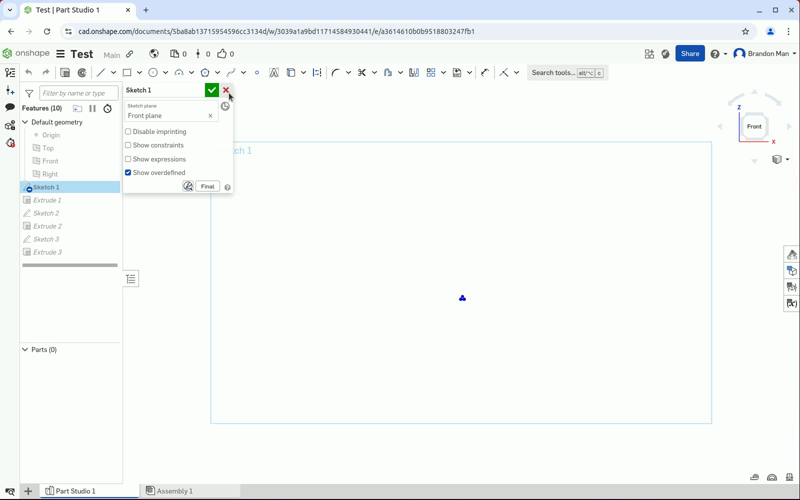
key(shift+s)
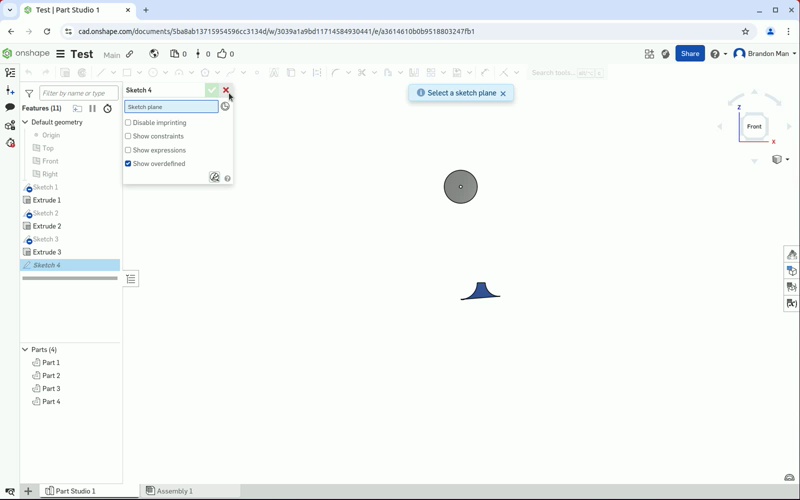
mouse_move(73, 163)
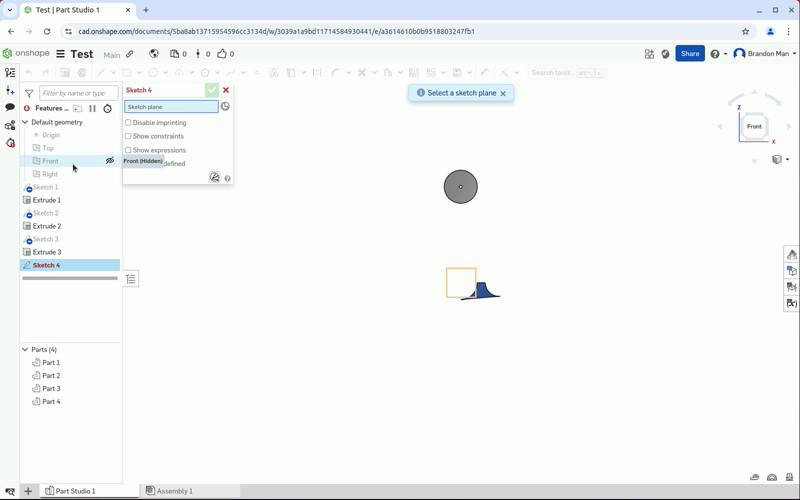
click(73, 163)
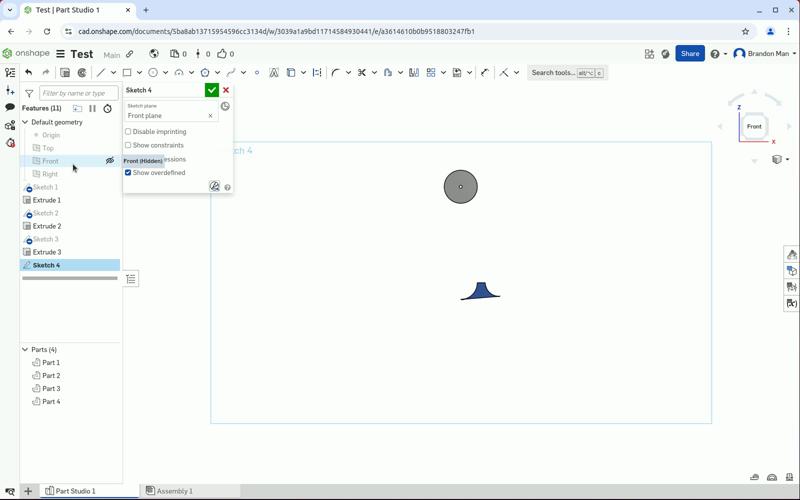
mouse_move(73, 352)
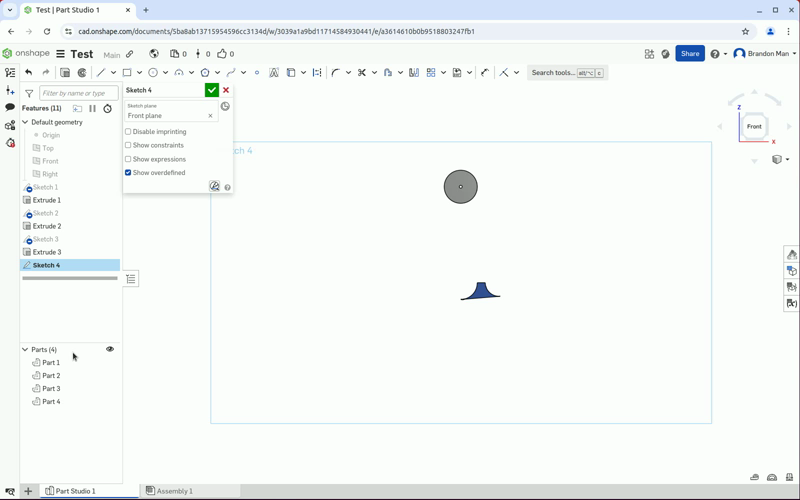
key(y)
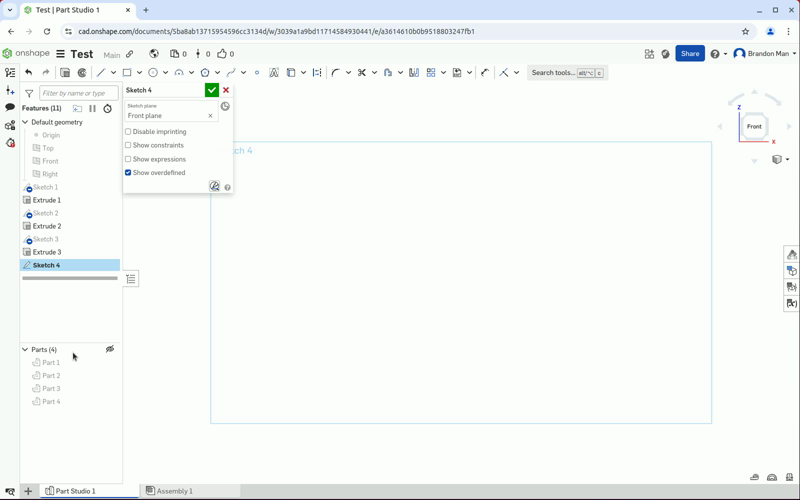
key(c)
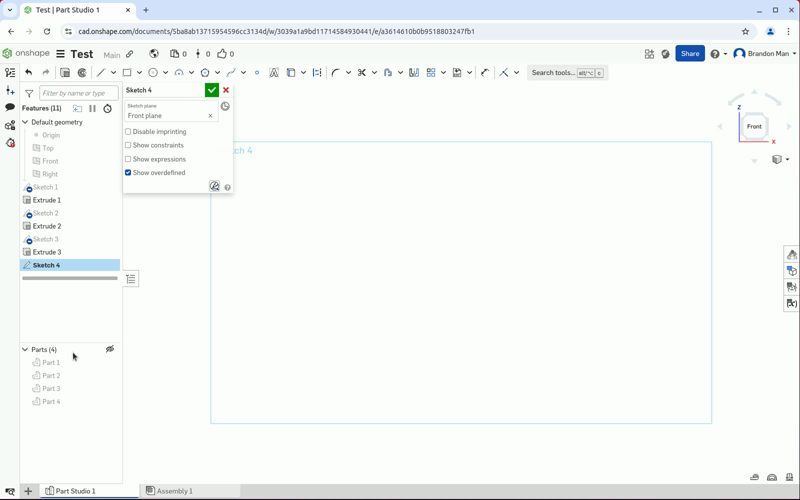
key_down(shift)
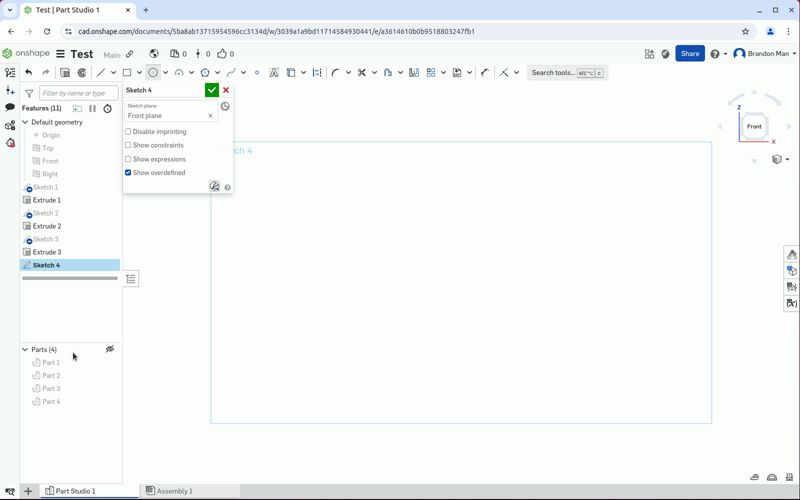
mouse_move(499, 282)
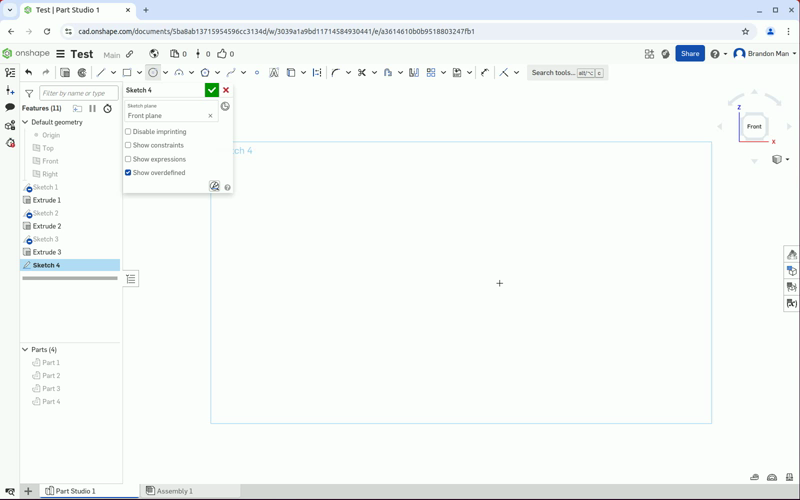
click(499, 282)
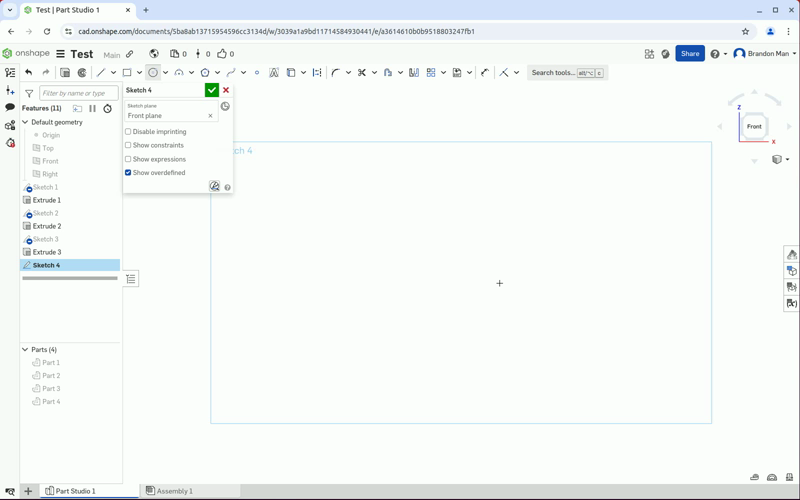
key_up(shift)
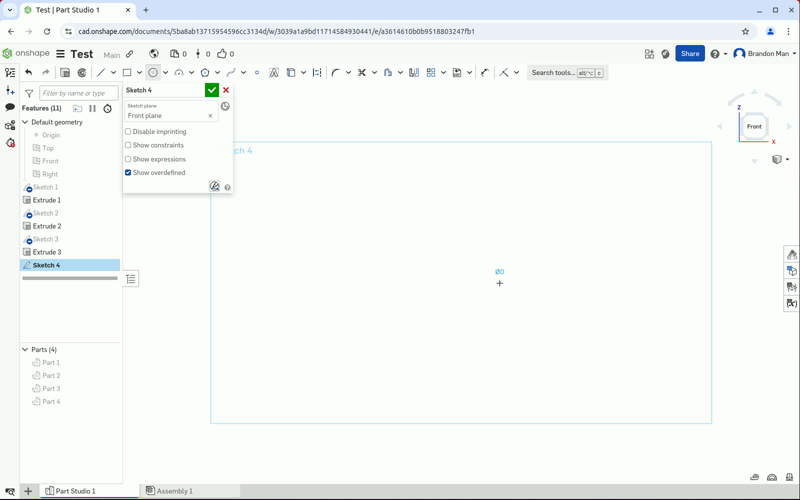
mouse_move(513, 282)
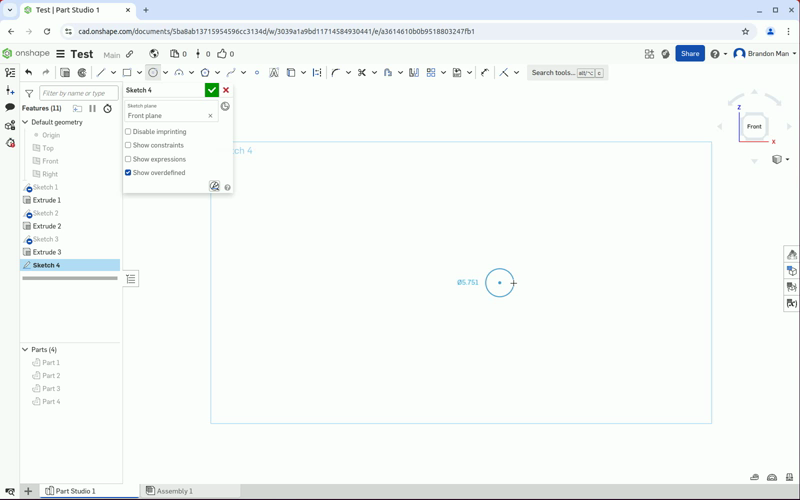
click(513, 282)
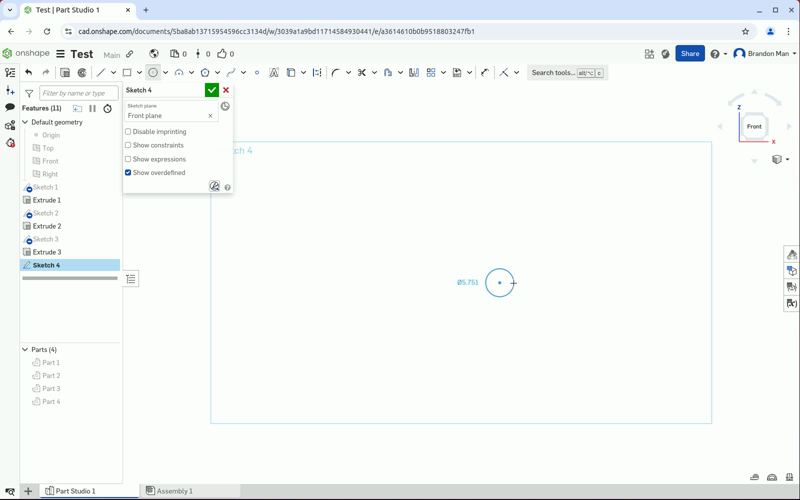
key(esc)
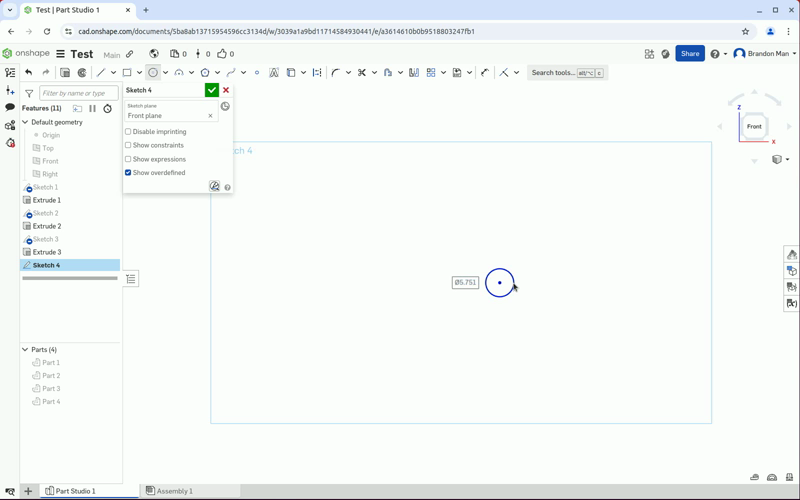
key(c)
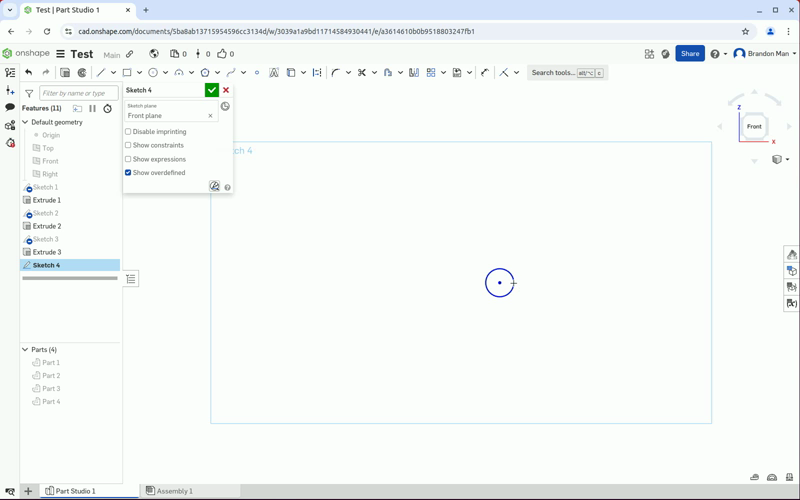
key_down(shift)
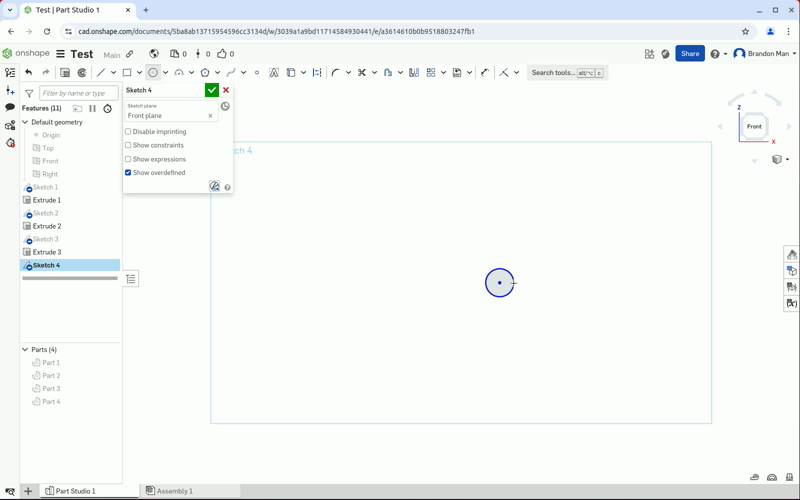
mouse_move(499, 282)
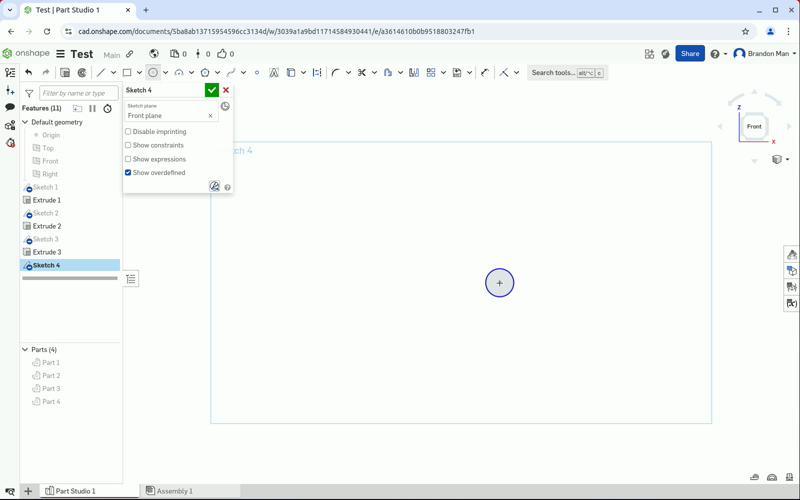
click(499, 282)
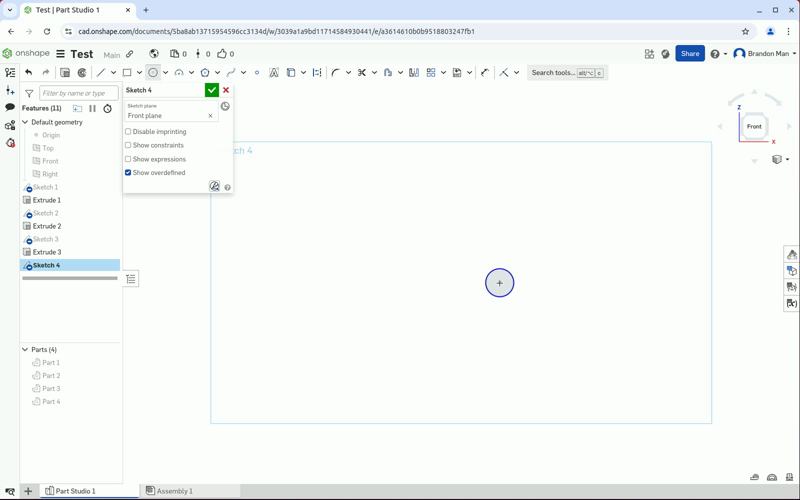
key_up(shift)
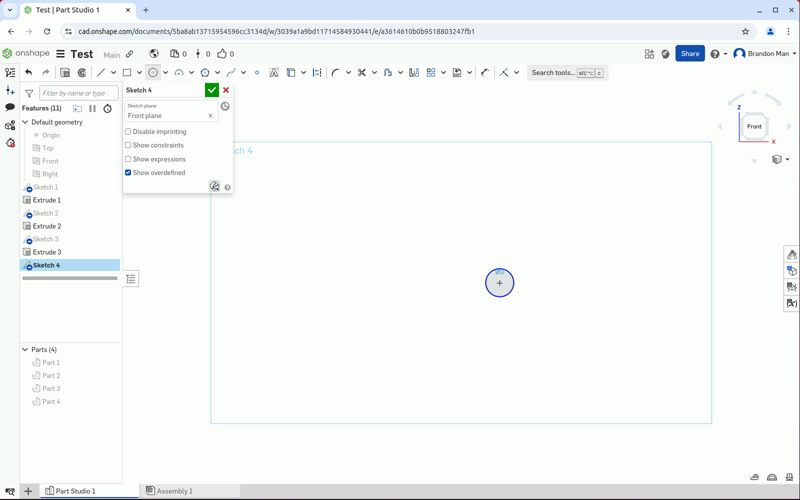
mouse_move(501, 282)
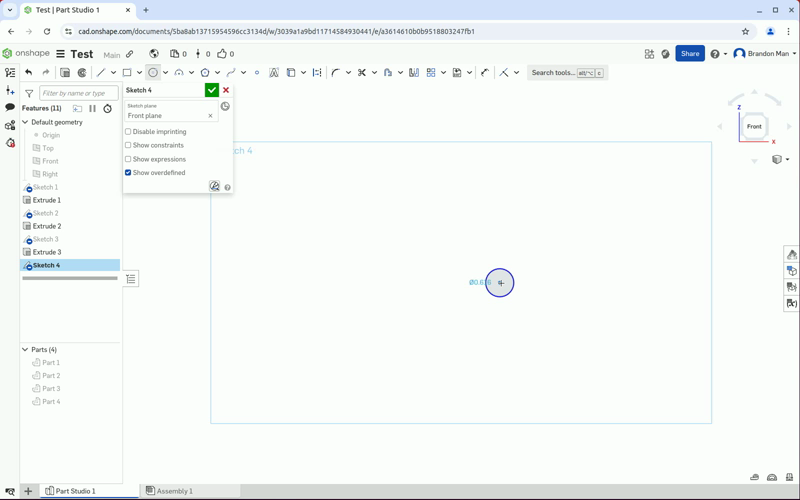
scroll(6)
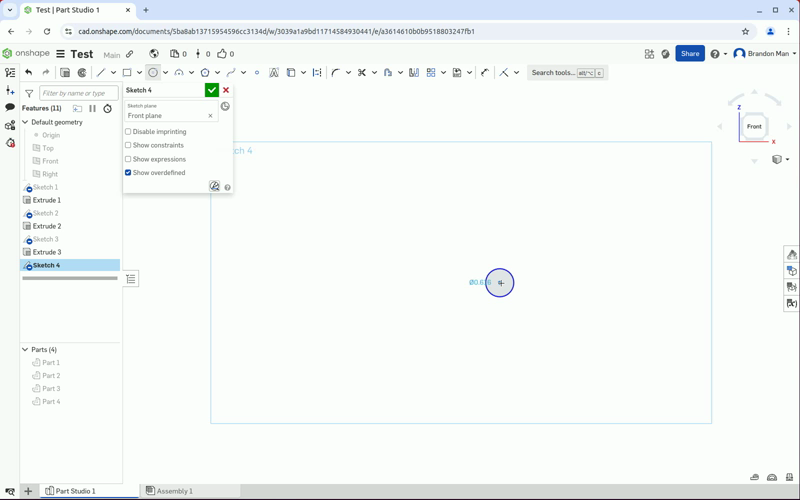
scroll(6)
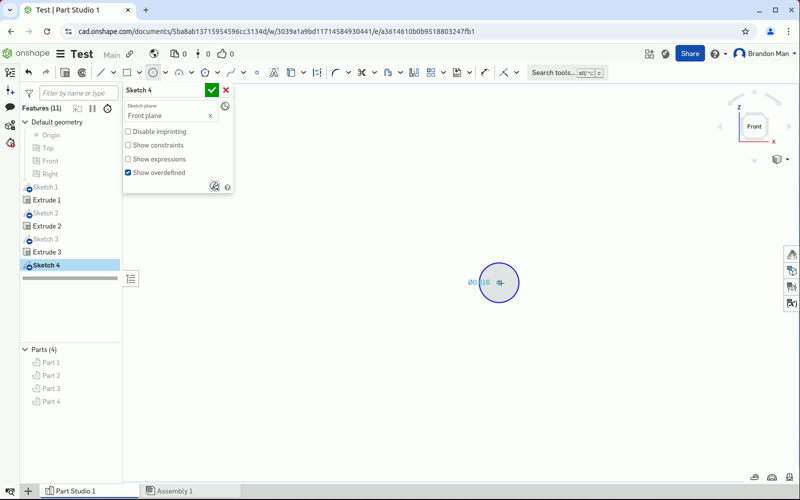
scroll(6)
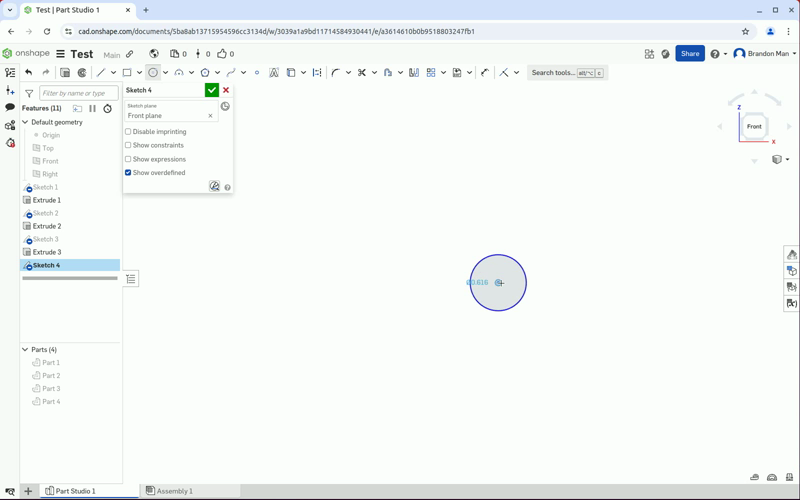
scroll(6)
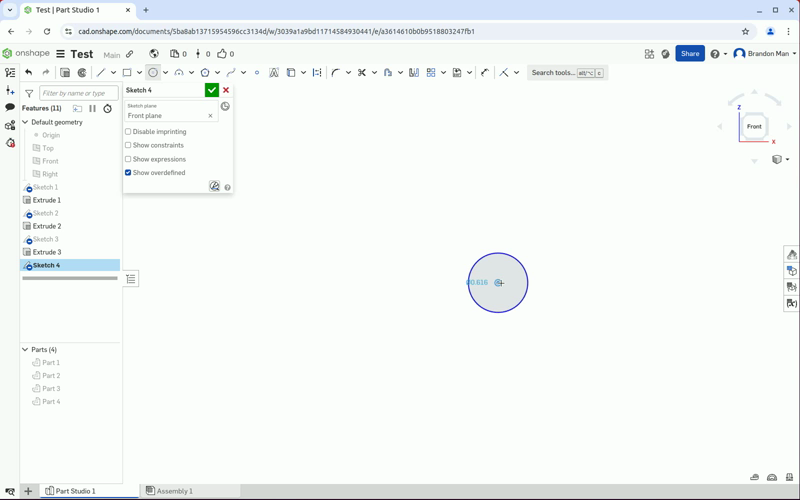
scroll(6)
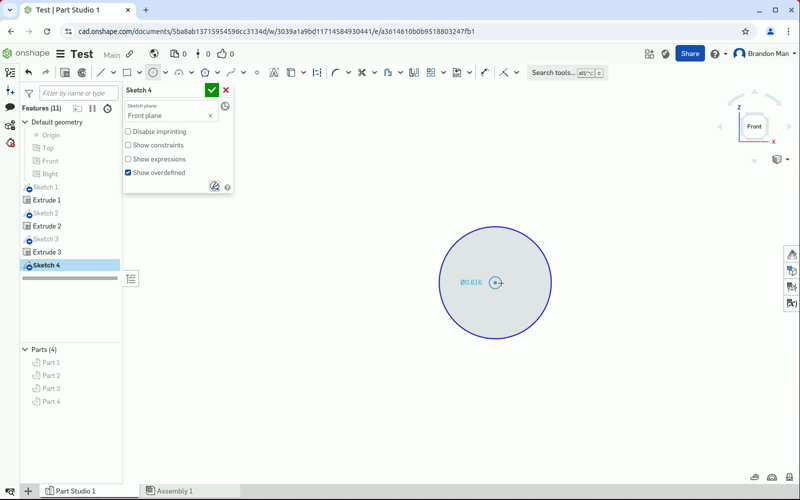
scroll(6)
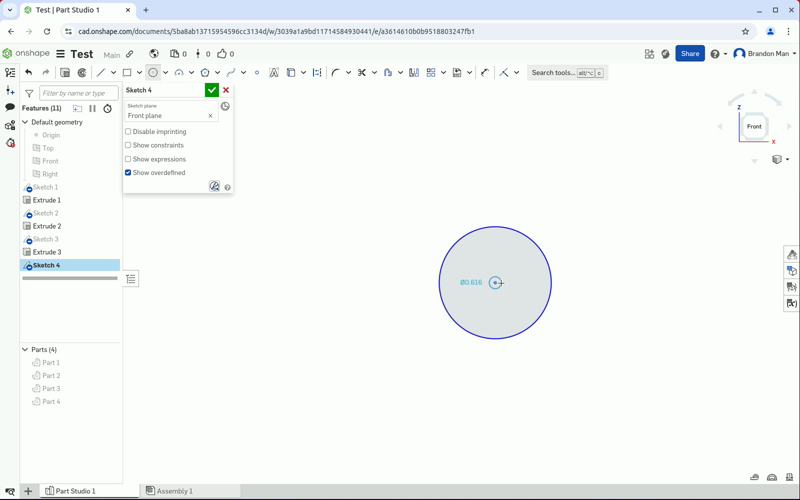
scroll(6)
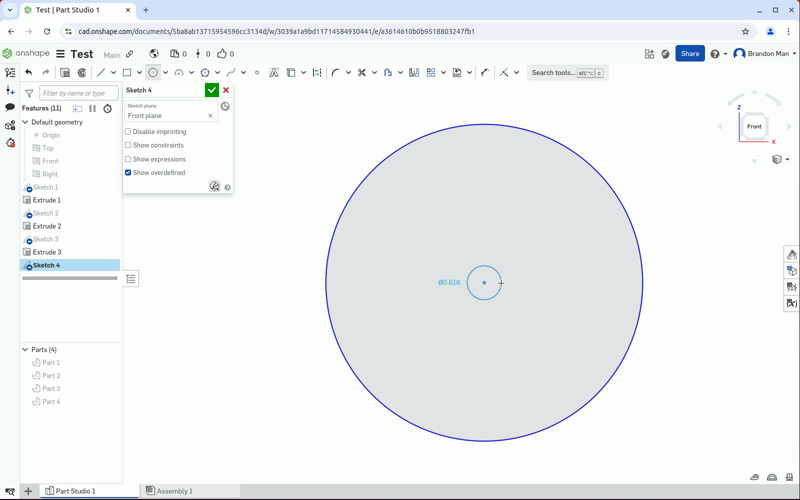
click(501, 282)
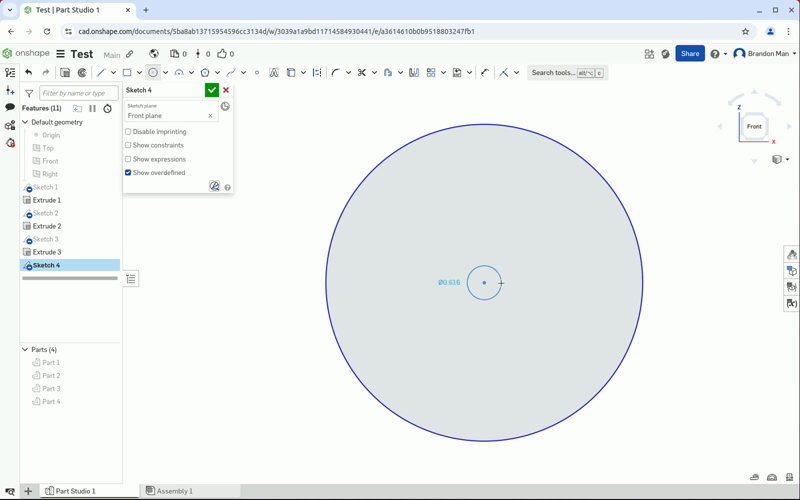
scroll(-6)
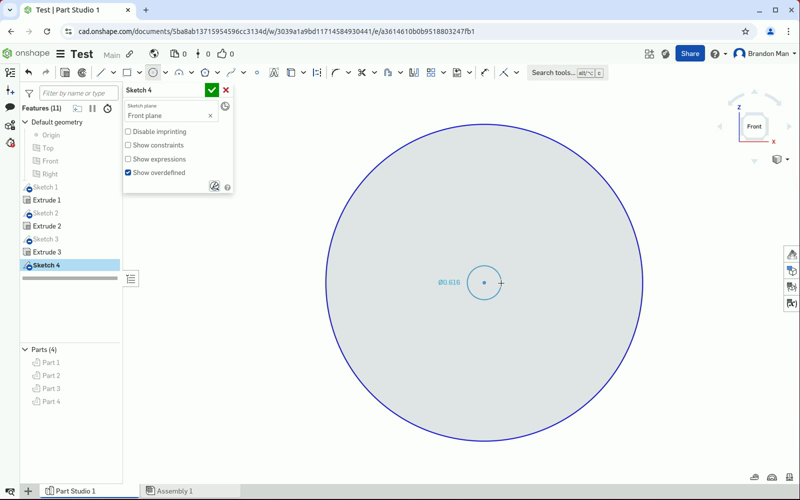
scroll(-6)
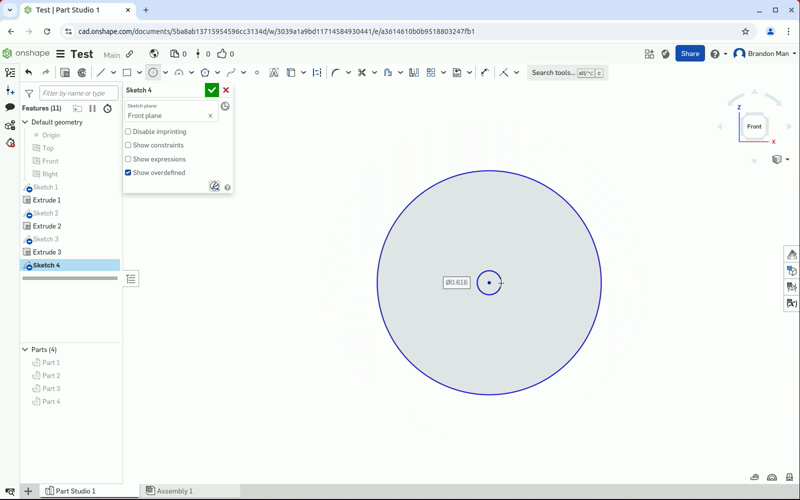
scroll(-6)
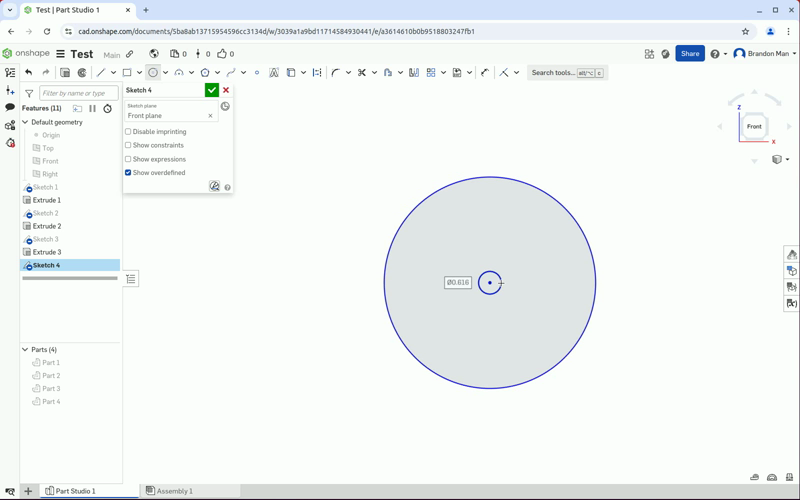
scroll(-6)
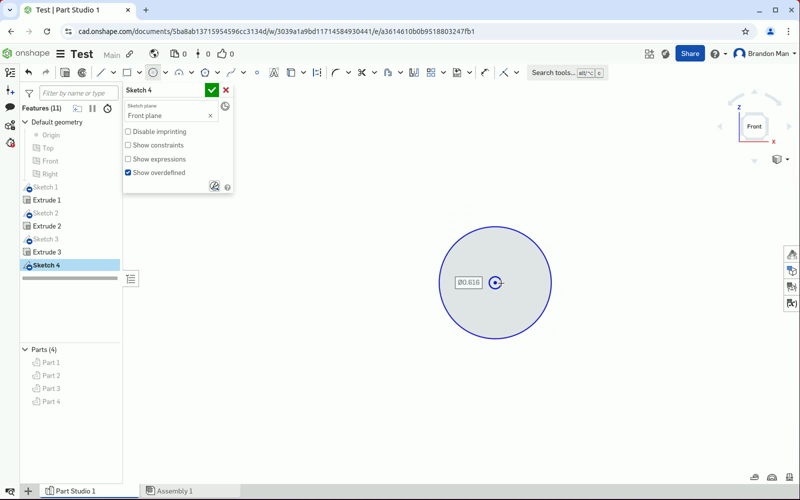
scroll(-6)
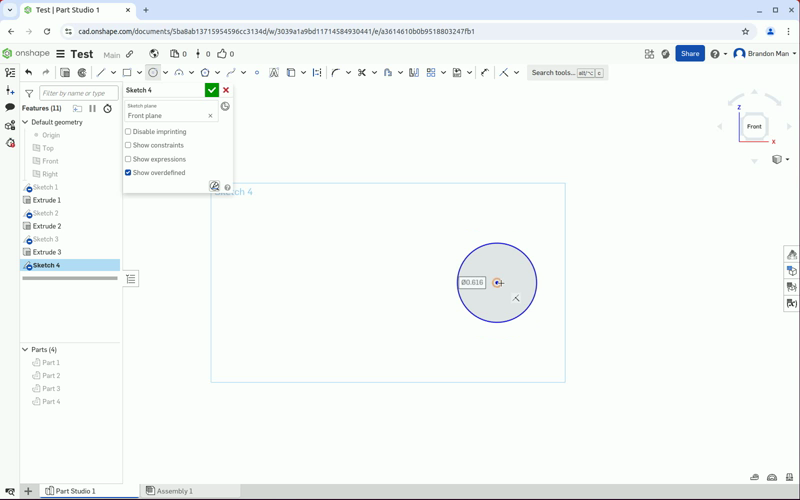
scroll(-6)
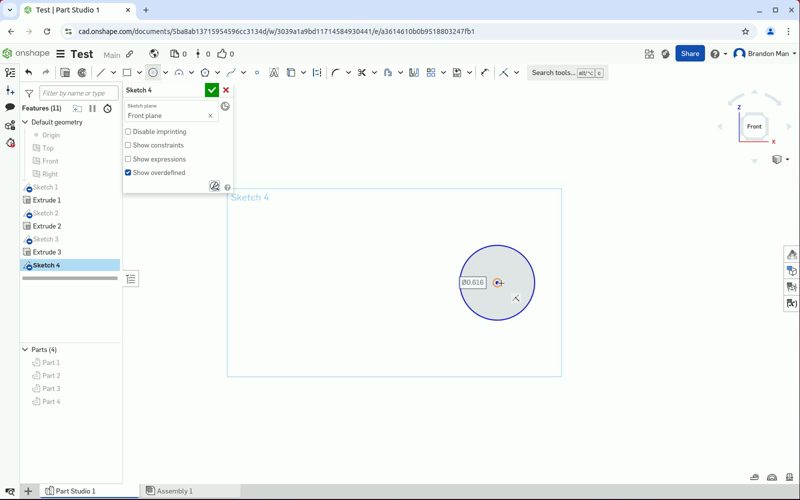
scroll(-6)
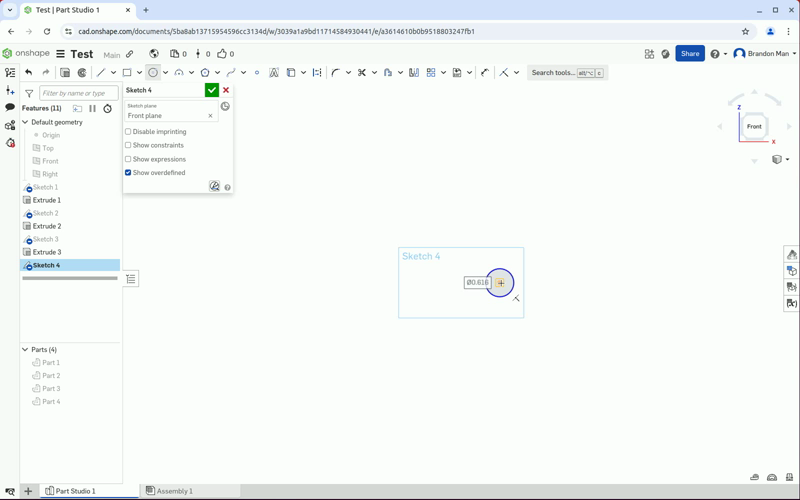
key(esc)
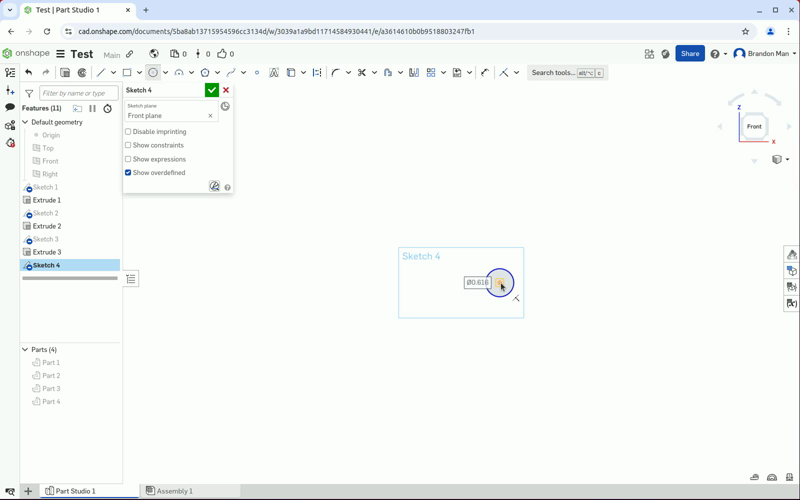
mouse_move(498, 275)
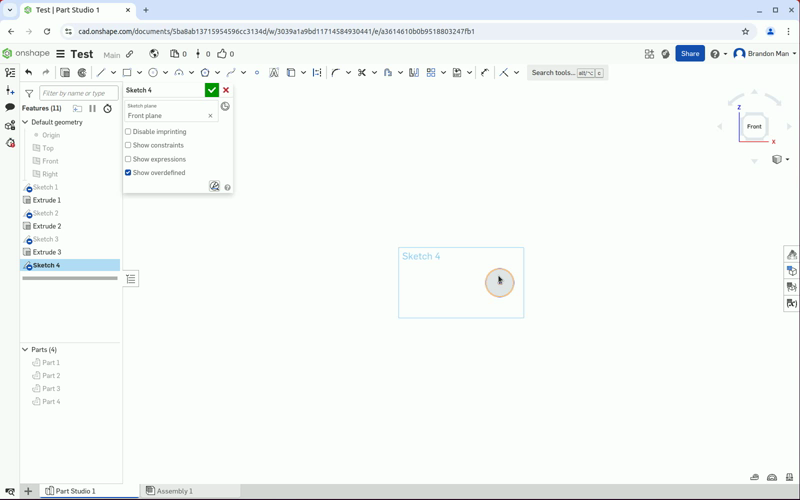
scroll(6)
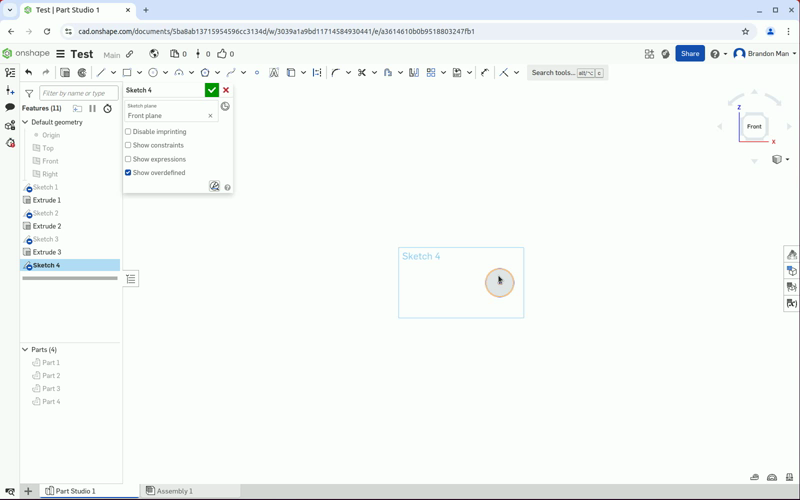
scroll(6)
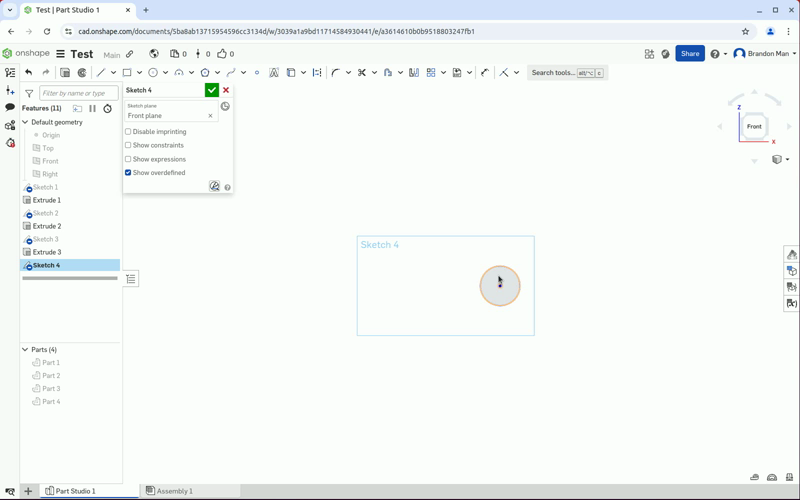
scroll(6)
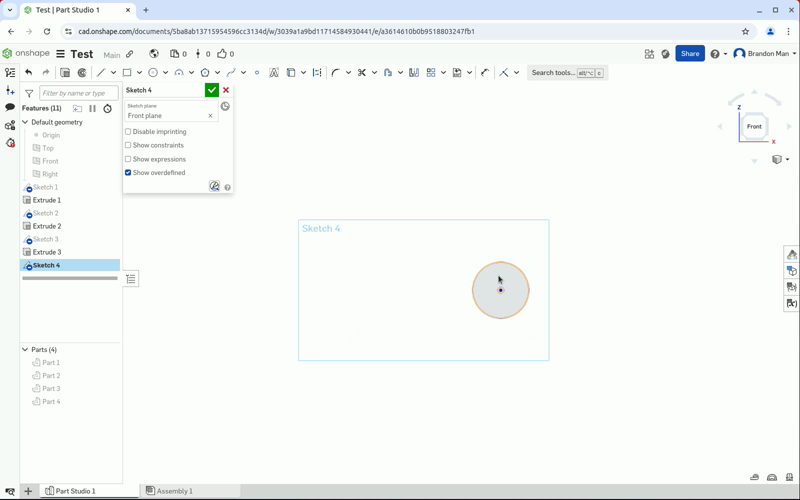
scroll(6)
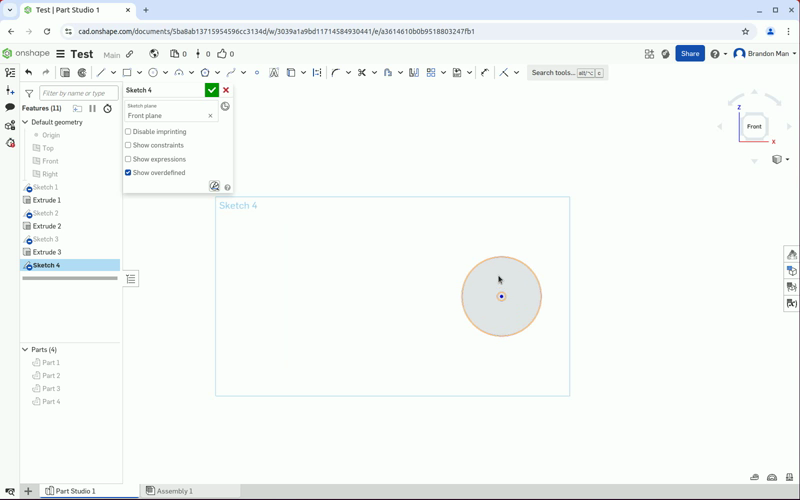
scroll(6)
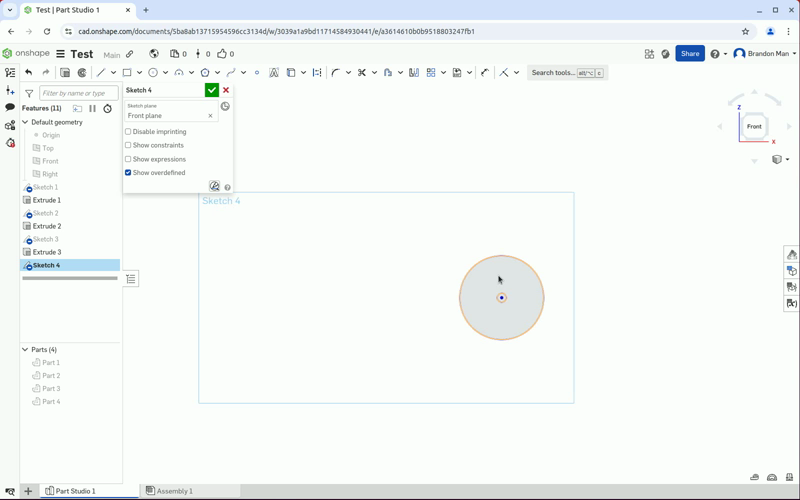
scroll(6)
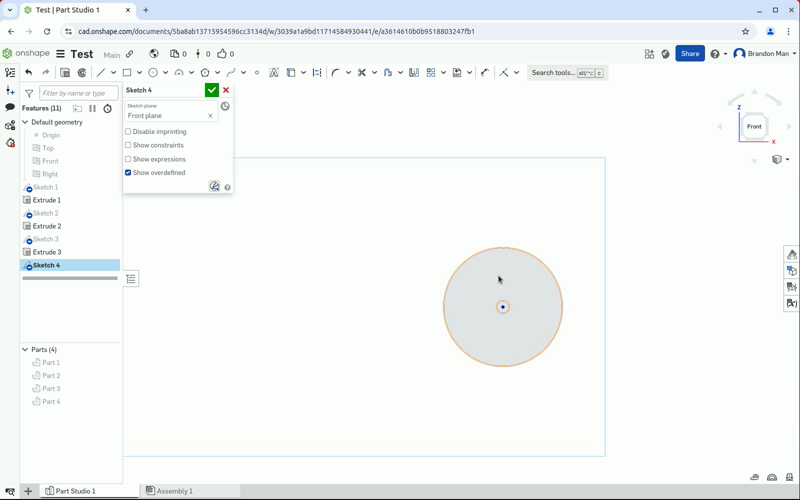
scroll(6)
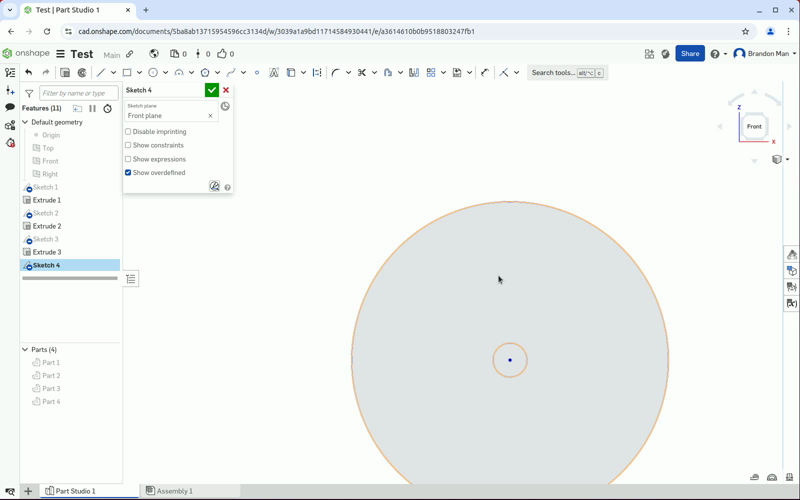
click(498, 275)
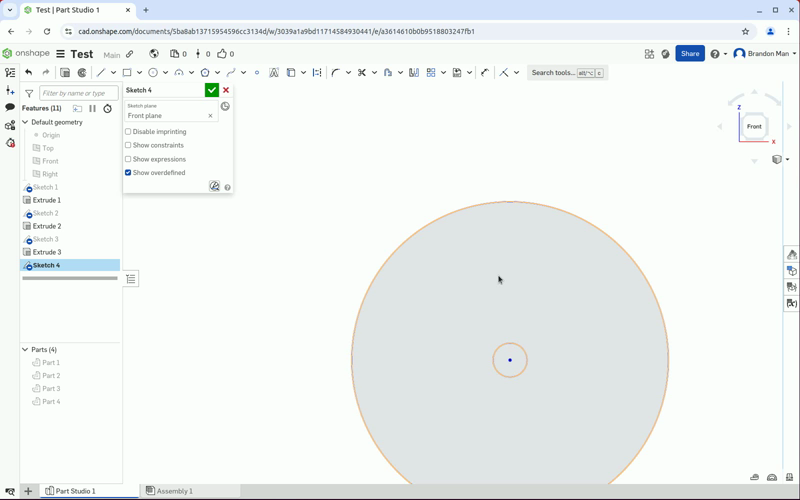
scroll(-6)
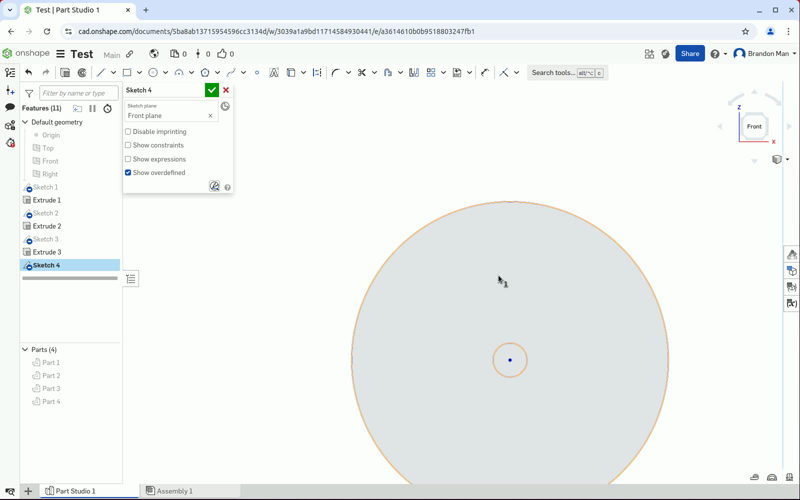
scroll(-6)
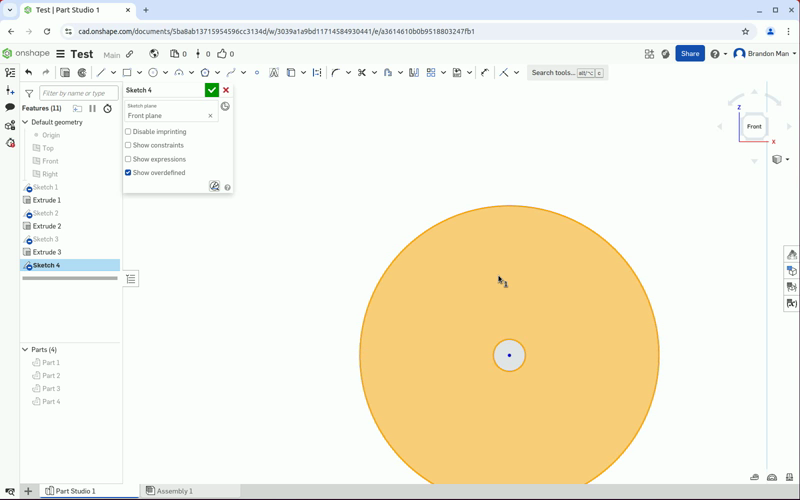
scroll(-6)
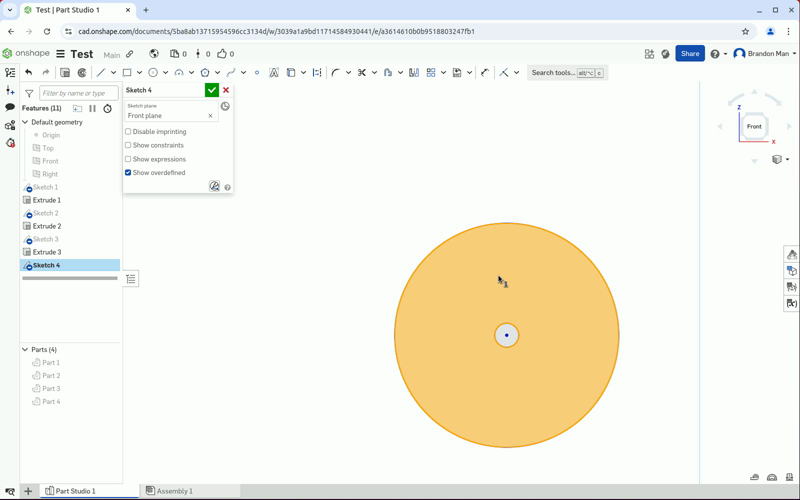
scroll(-6)
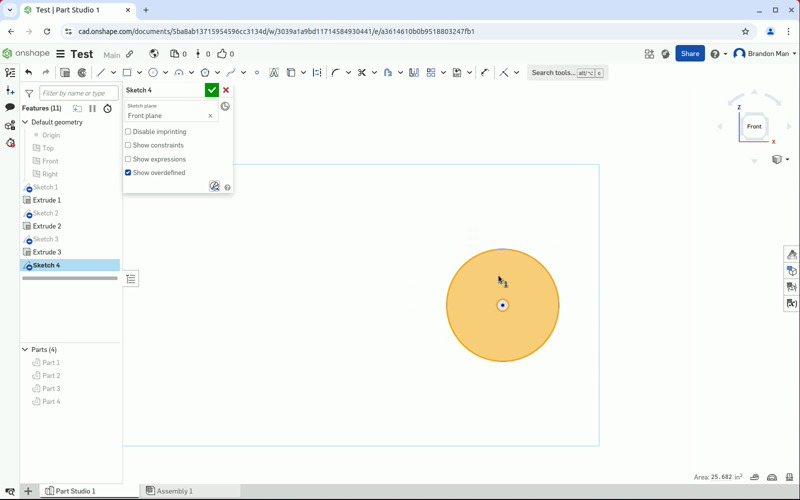
scroll(-6)
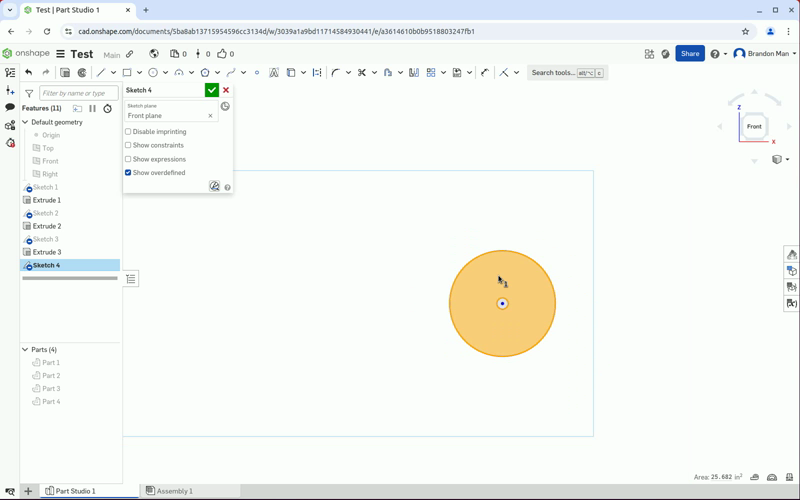
scroll(-6)
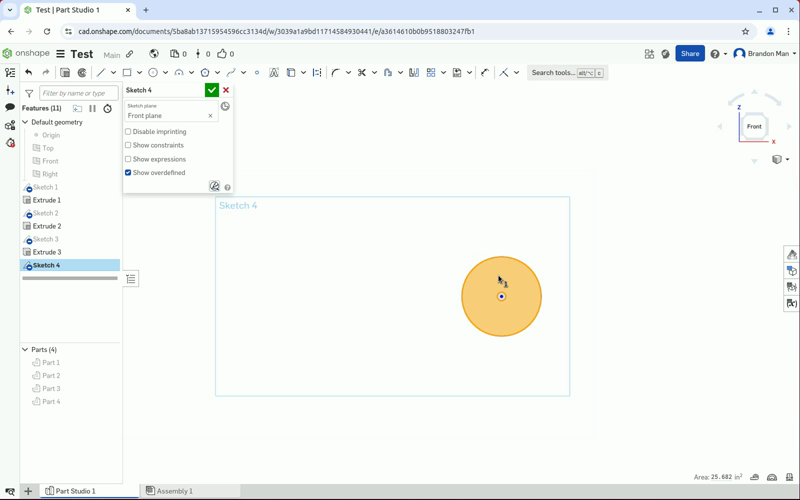
scroll(-6)
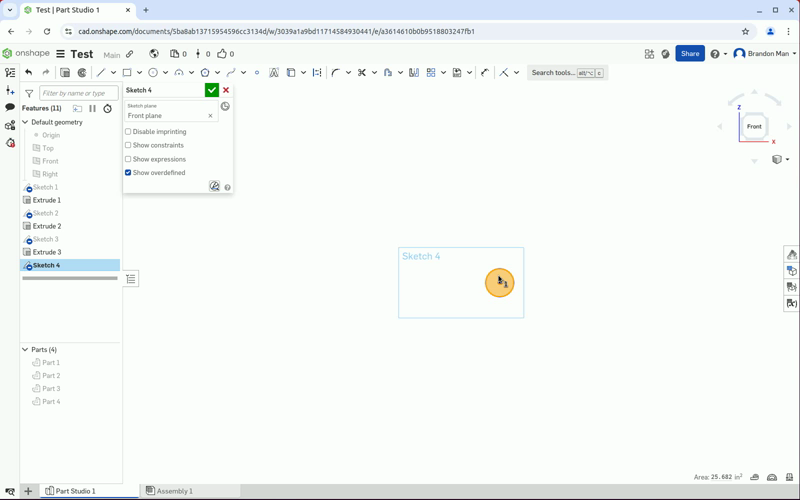
mouse_move(73, 352)
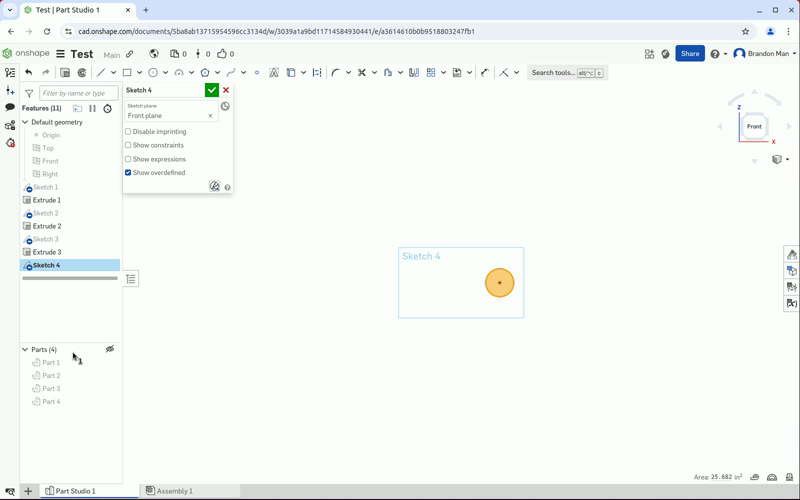
key(shift+y)
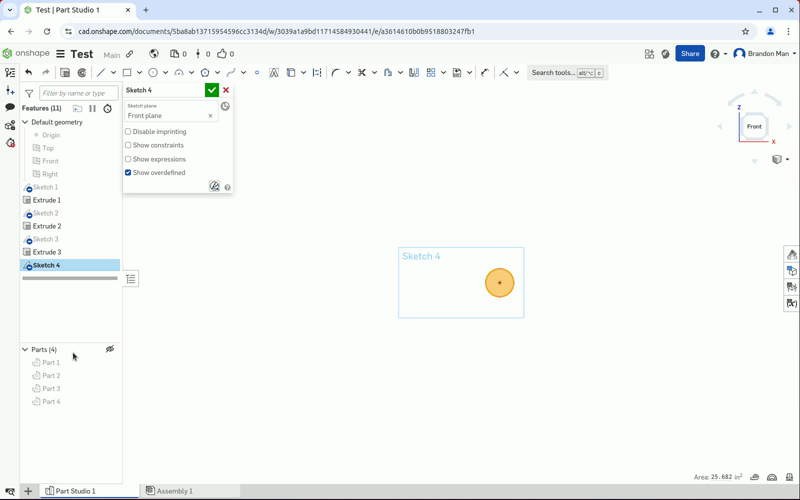
key(shift+e)
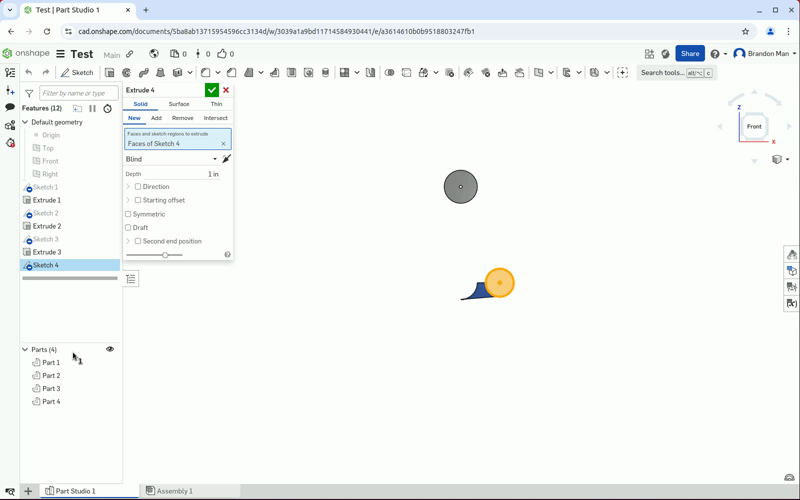
mouse_move(143, 106)
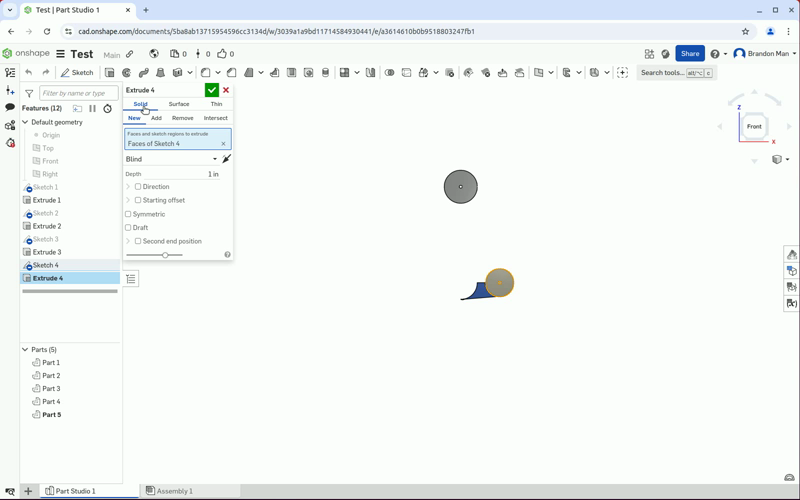
click(143, 106)
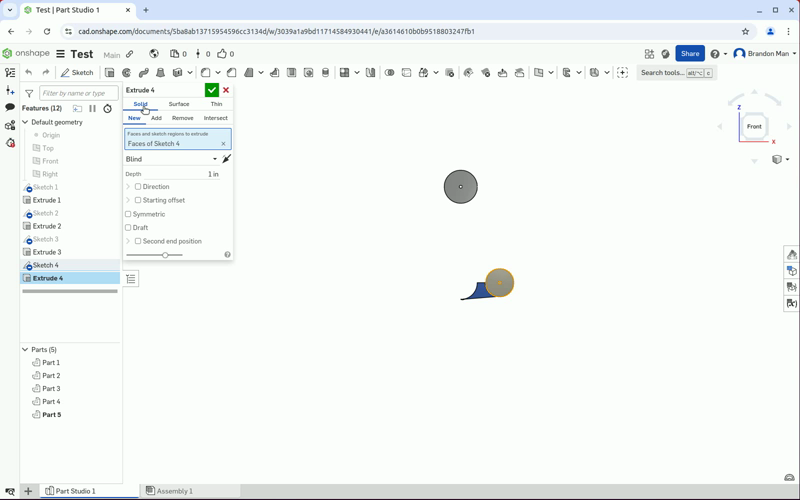
mouse_move(137, 120)
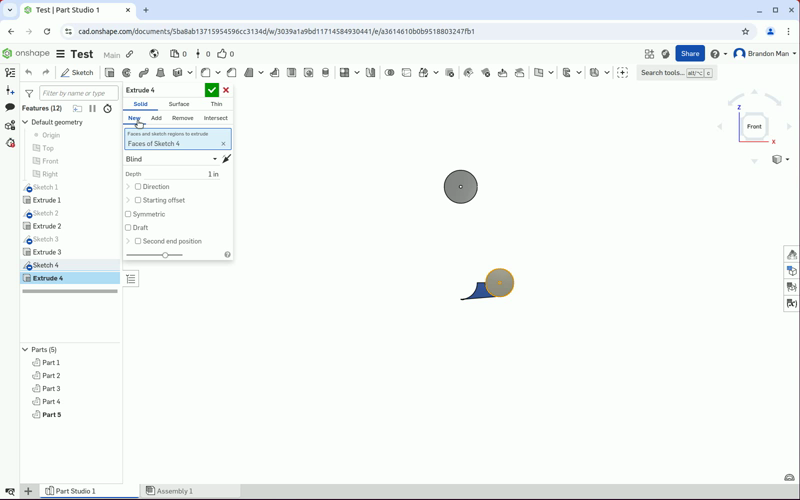
click(137, 120)
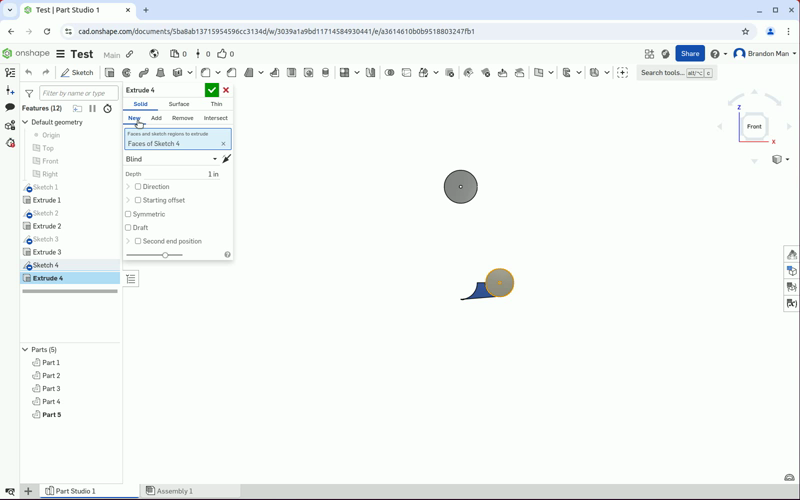
key(tab, 4)
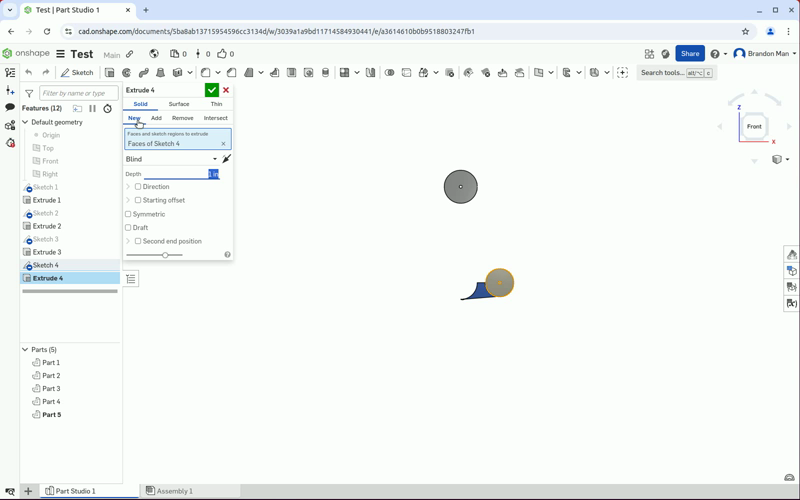
text(-0.481)
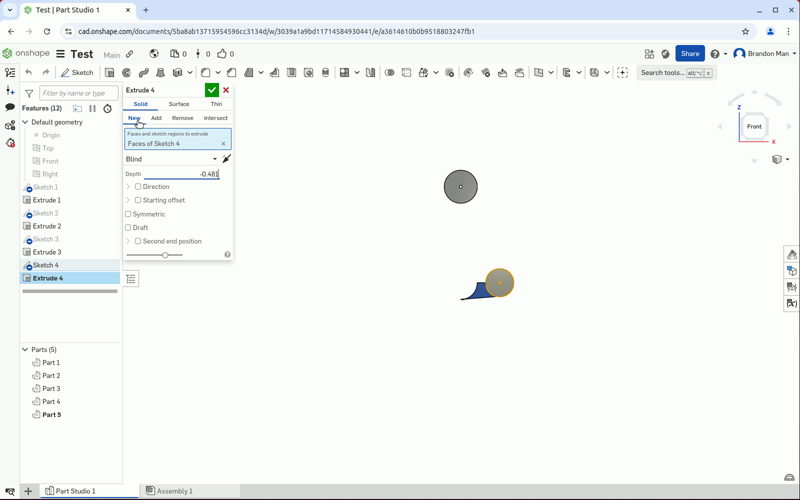
key(enter)
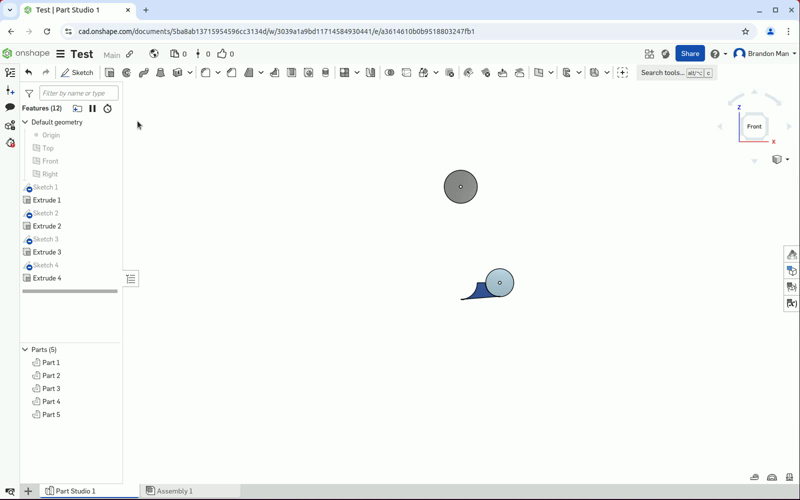
key(shift+h)
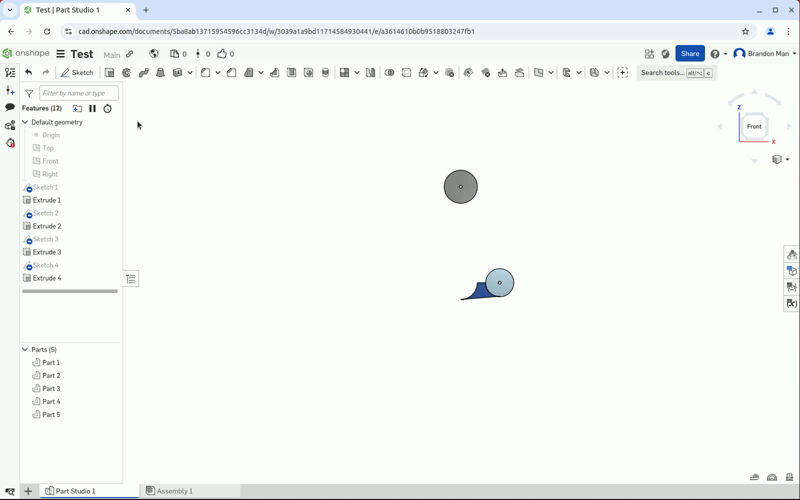
key(shift+h)
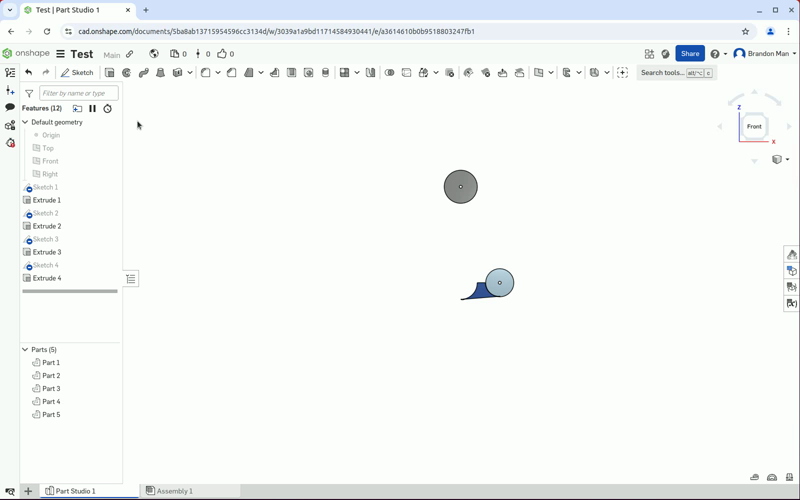
mouse_move(73, 189)
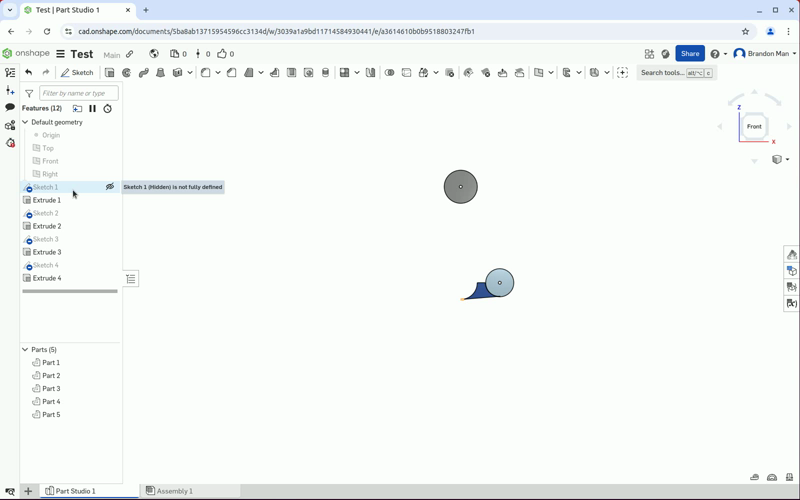
click(73, 189)
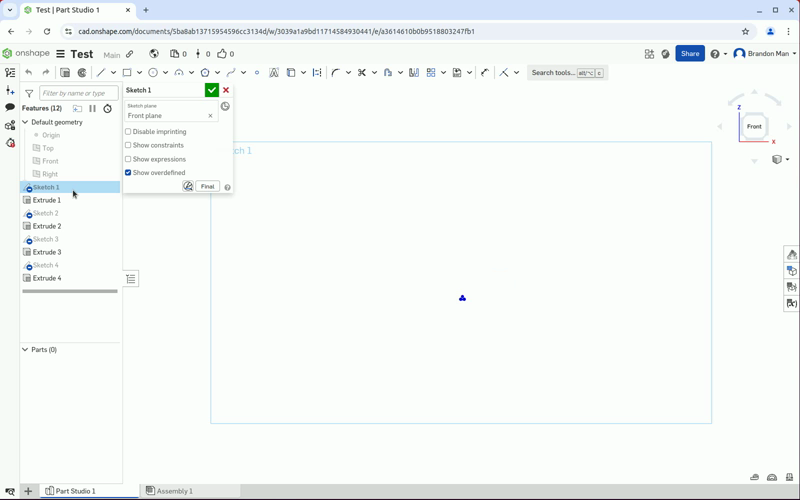
mouse_move(229, 92)
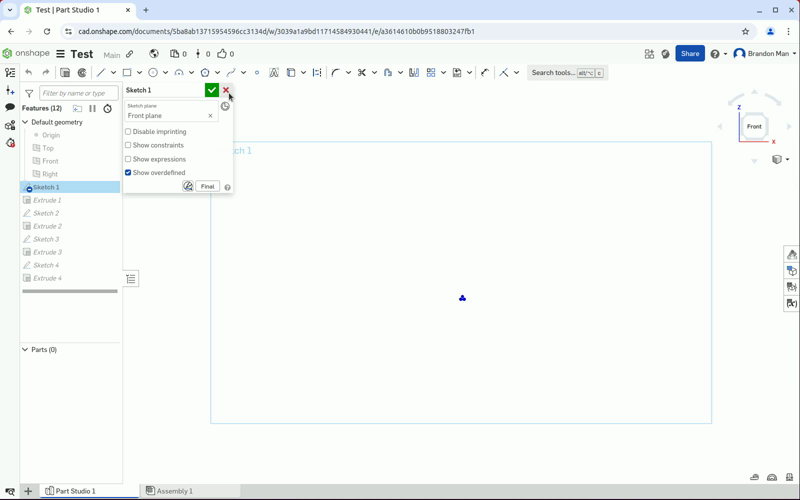
click(229, 92)
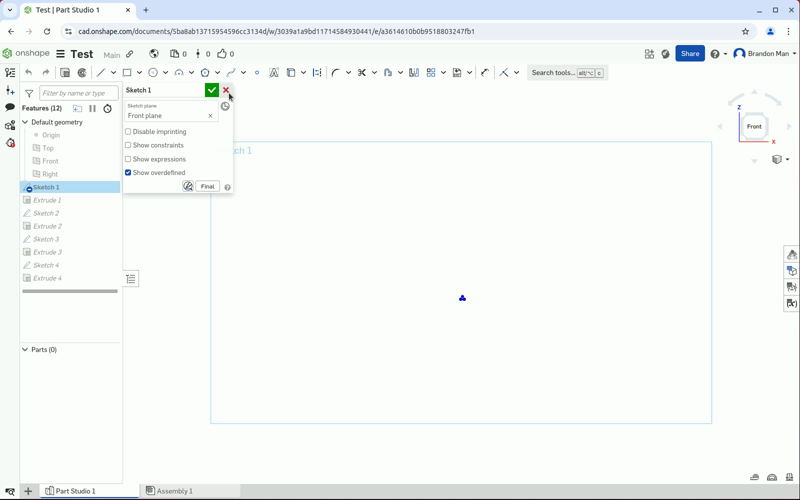
key(shift+s)
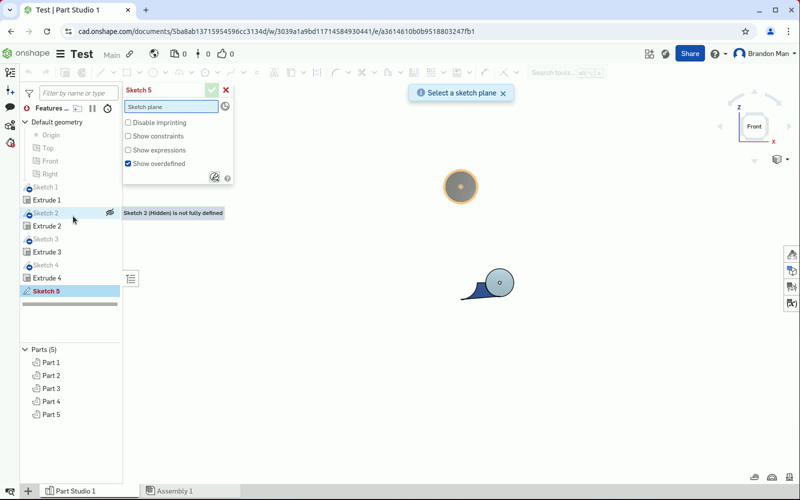
scroll(3)
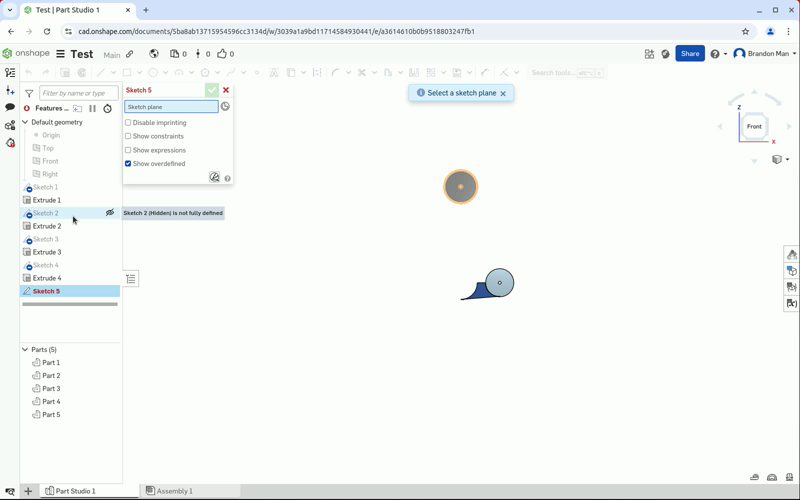
mouse_move(73, 163)
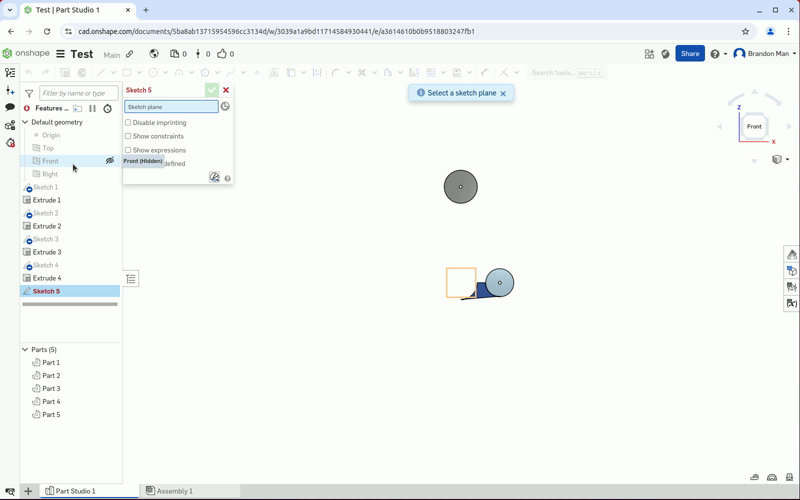
click(73, 163)
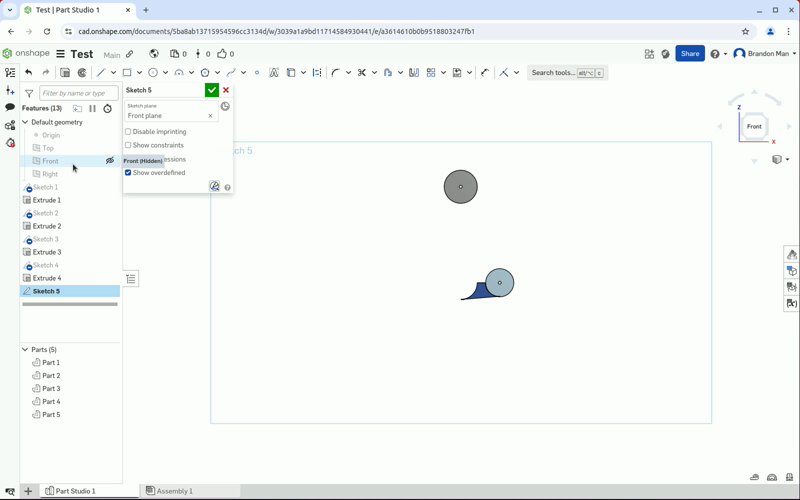
mouse_move(73, 352)
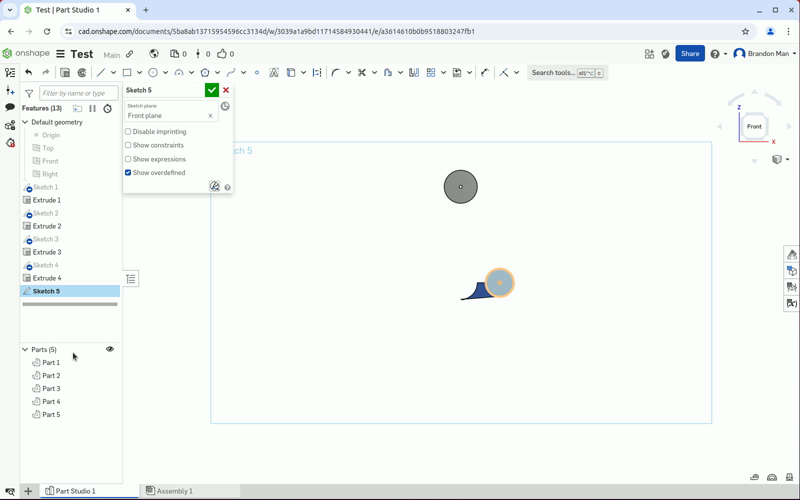
key(y)
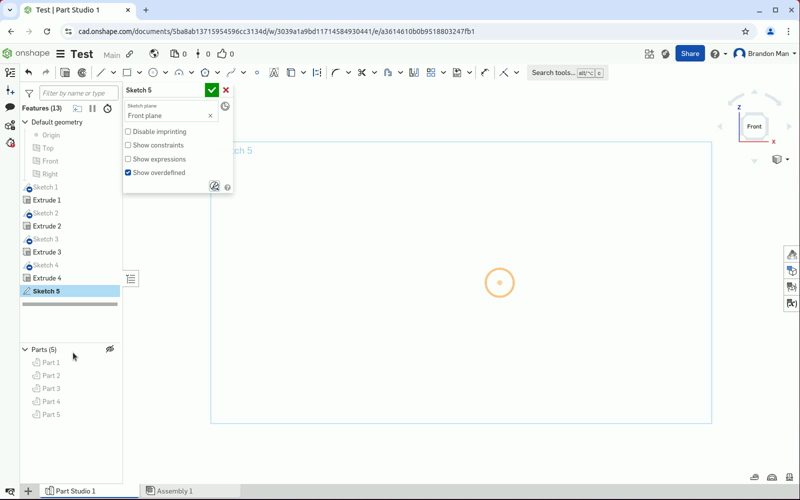
key(l)
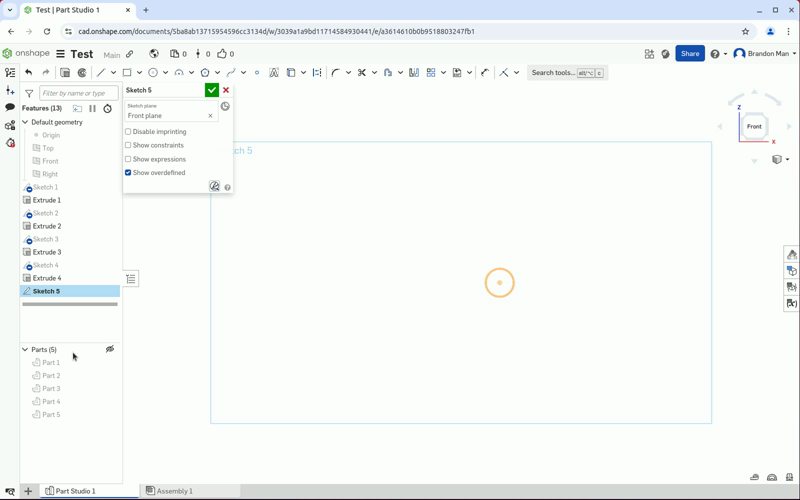
key_down(shift)
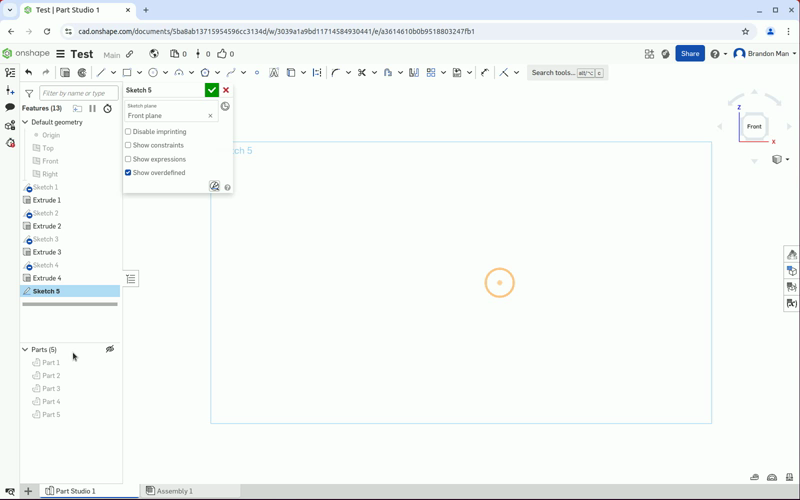
mouse_move(460, 299)
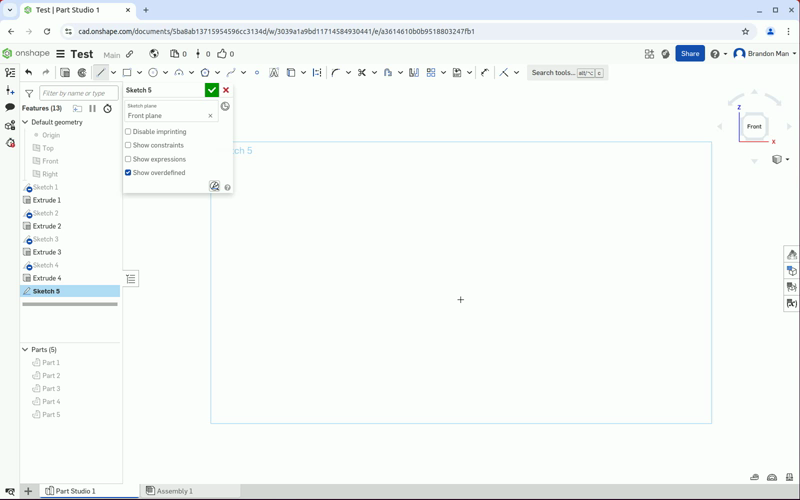
click(460, 299)
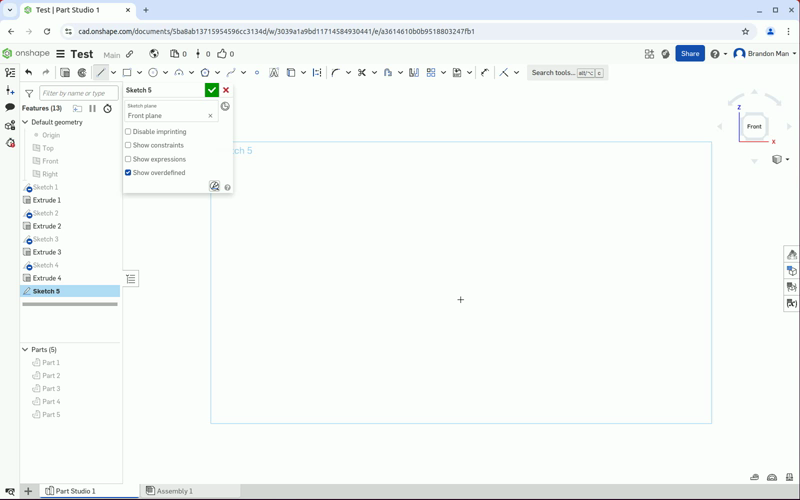
key_up(shift)
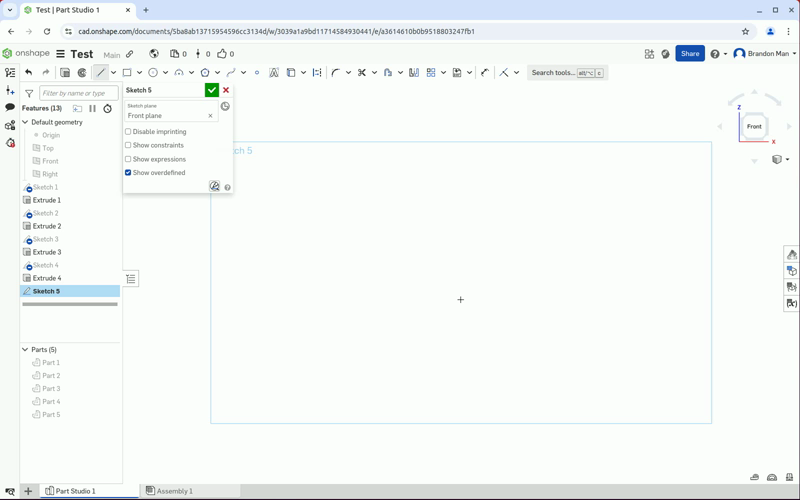
key_down(shift)
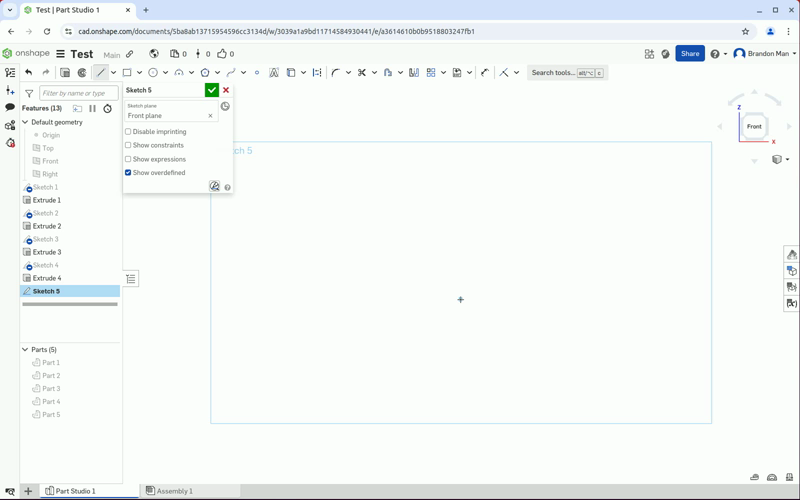
mouse_move(490, 299)
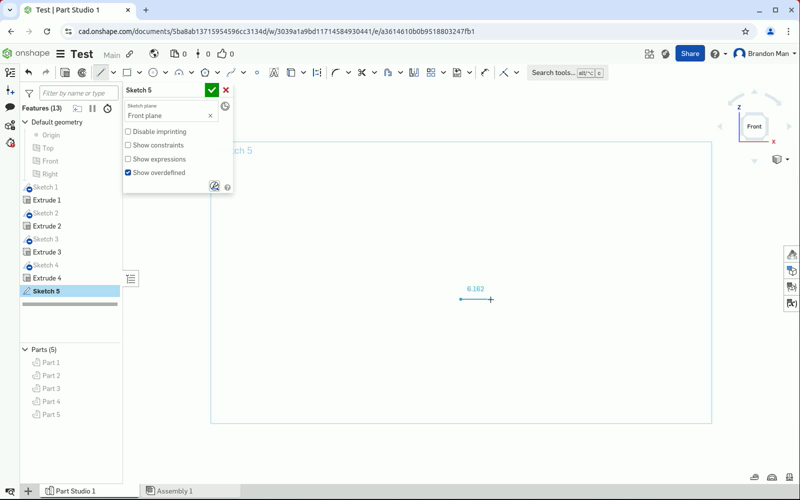
mouse_move(463, 299)
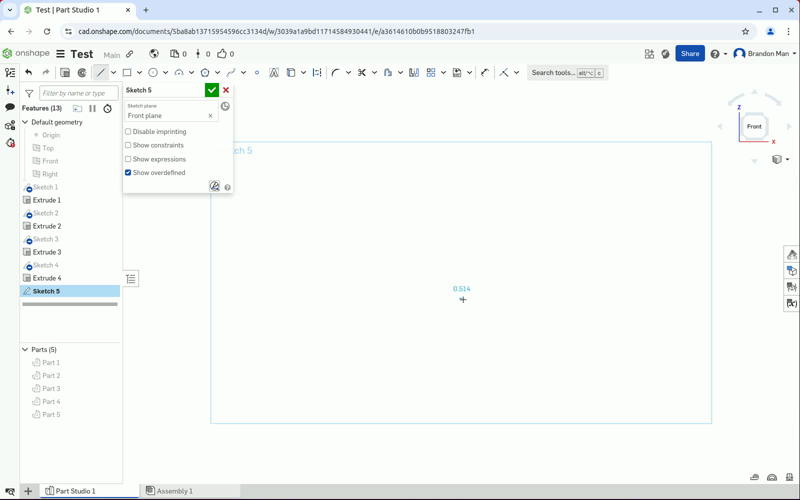
scroll(6)
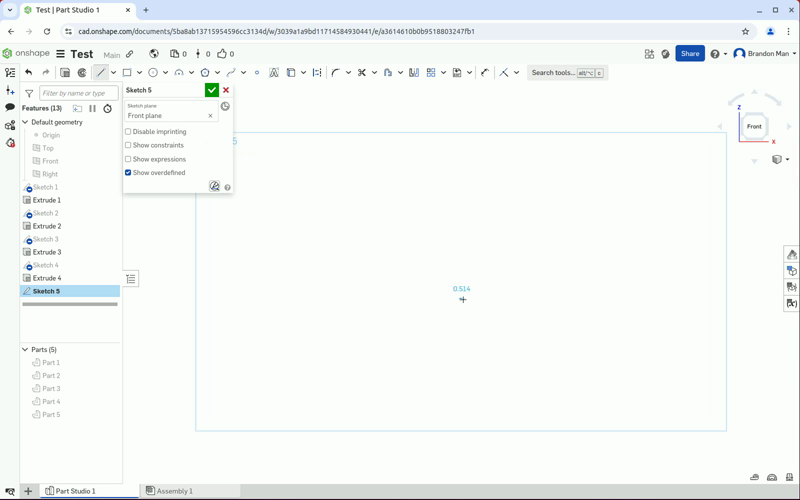
scroll(6)
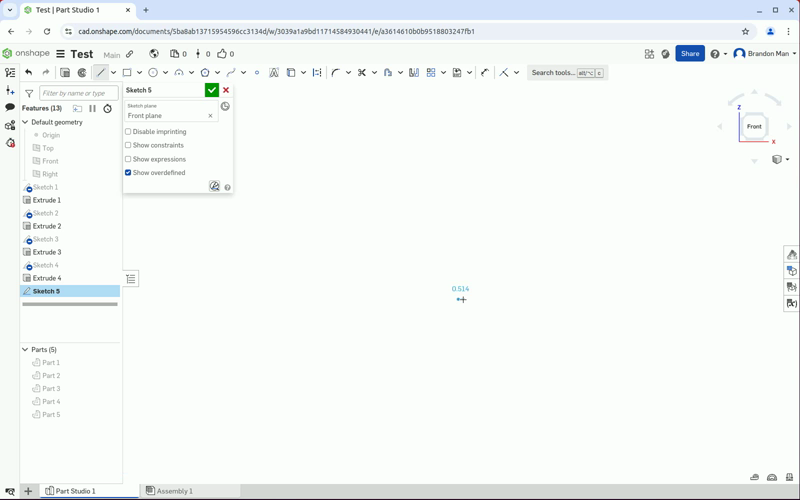
scroll(6)
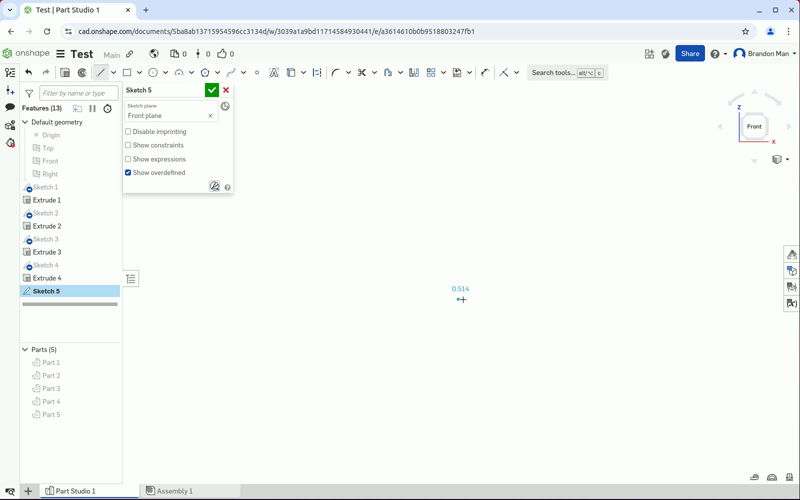
scroll(6)
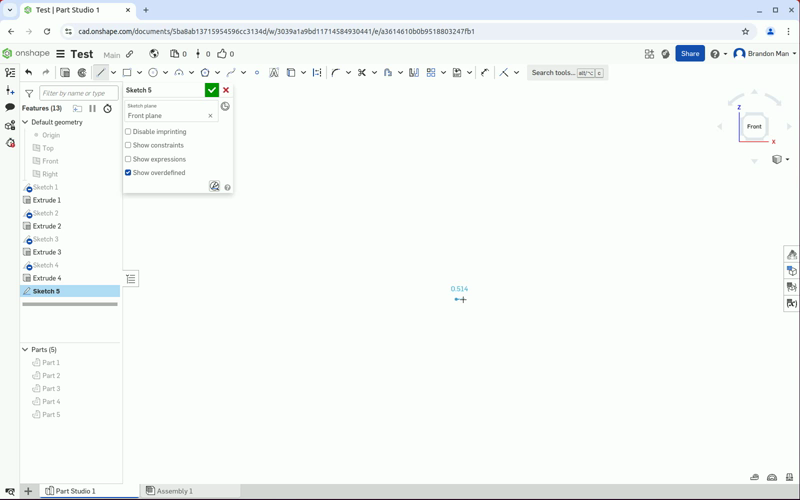
scroll(6)
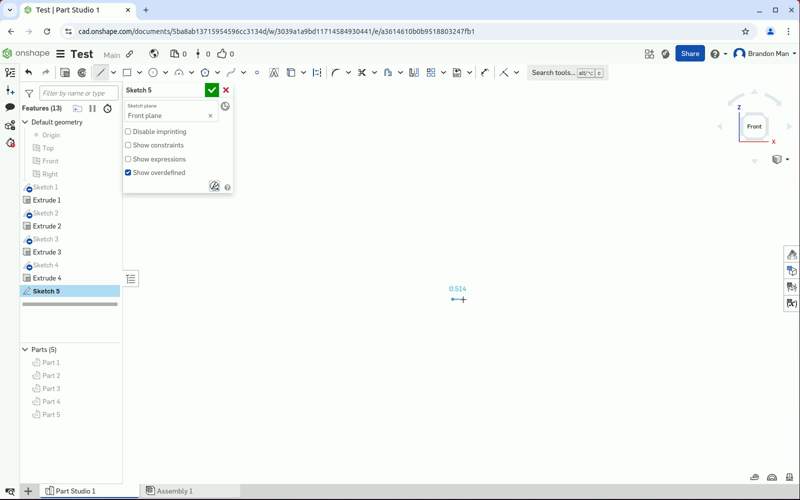
scroll(6)
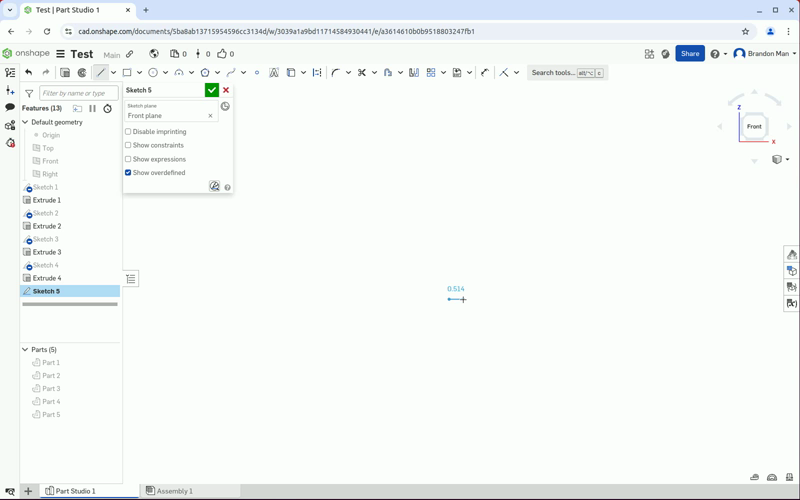
scroll(6)
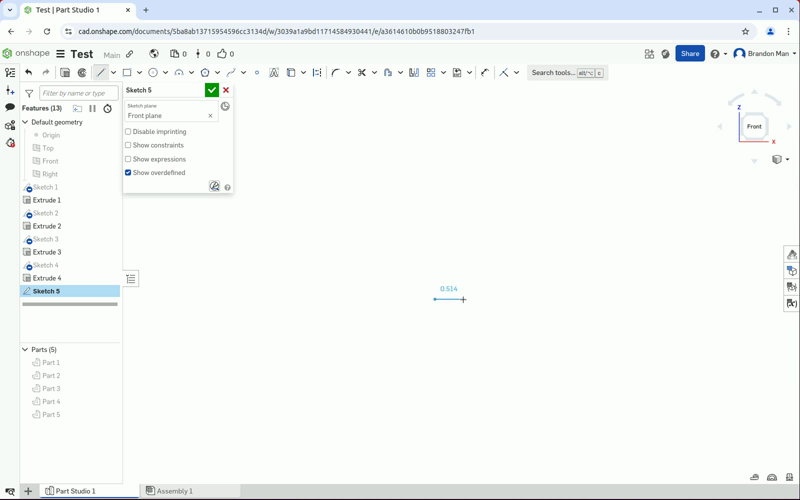
click(463, 299)
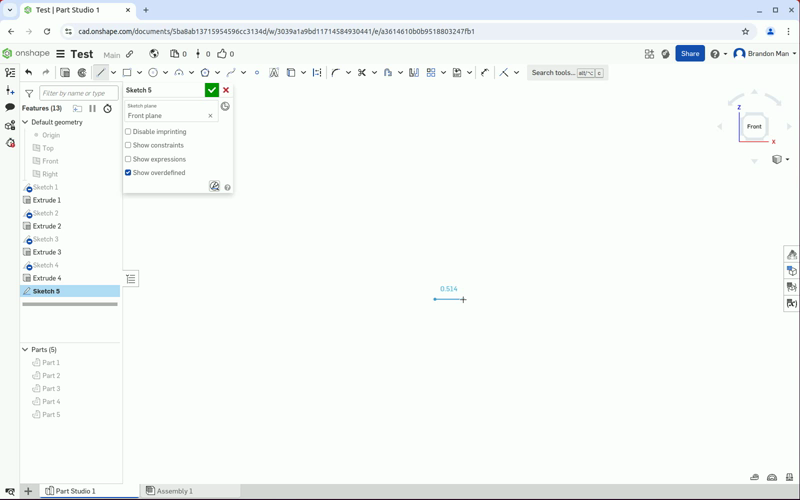
scroll(-6)
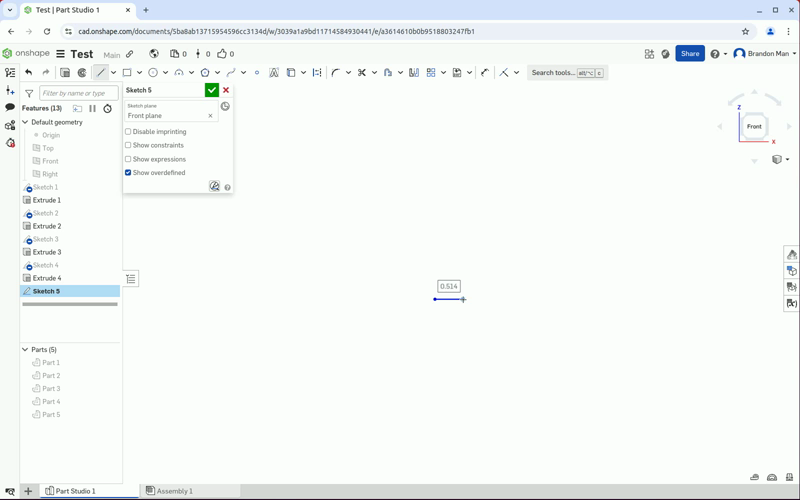
scroll(-6)
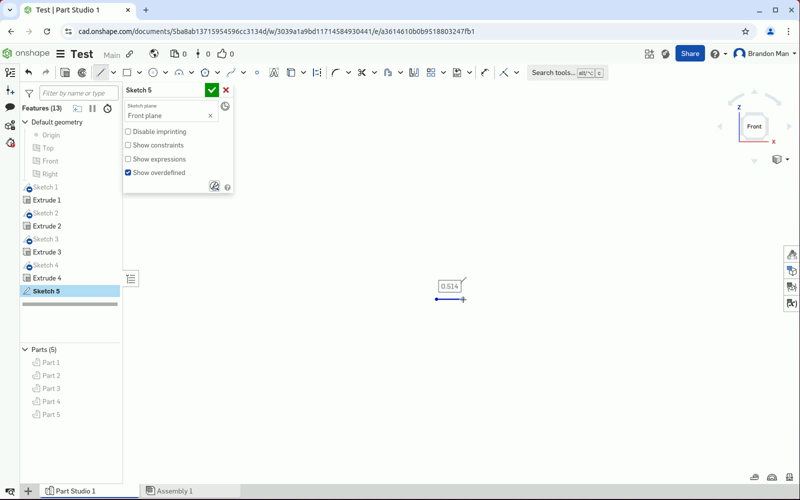
scroll(-6)
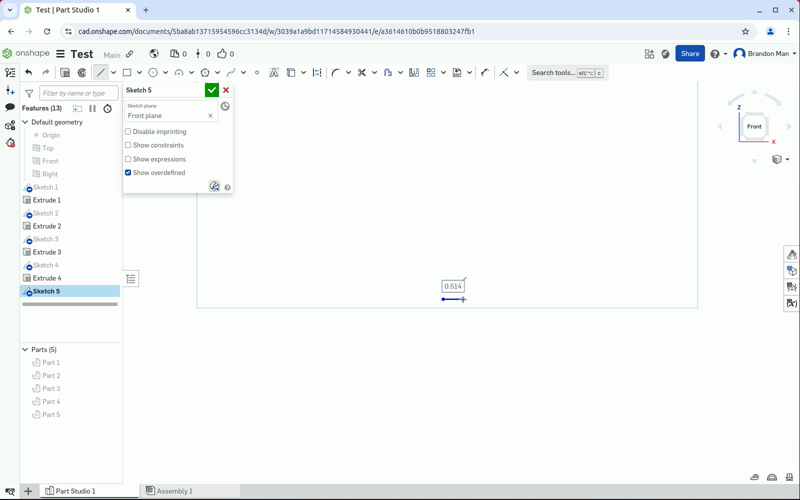
scroll(-6)
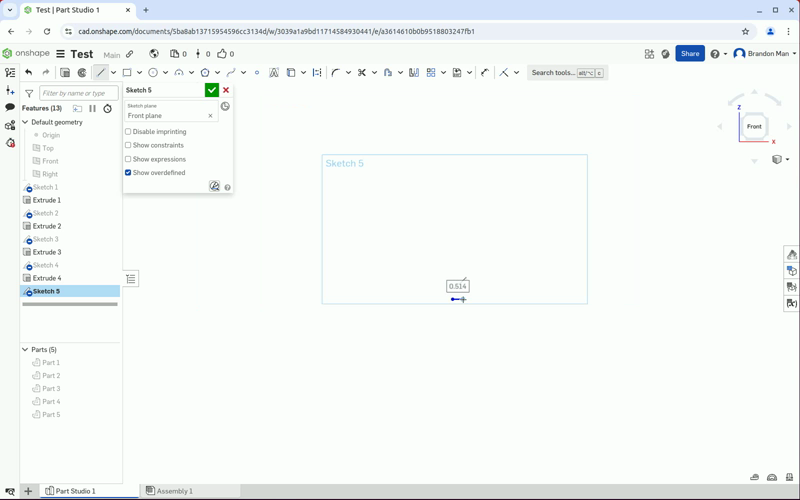
scroll(-6)
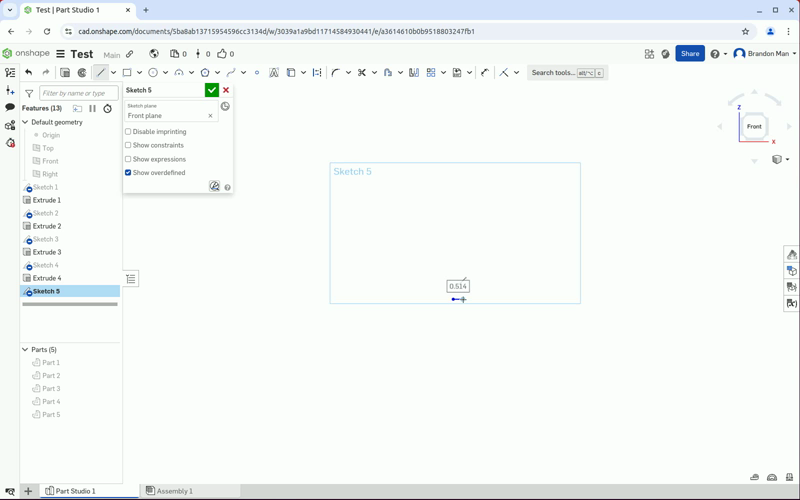
scroll(-6)
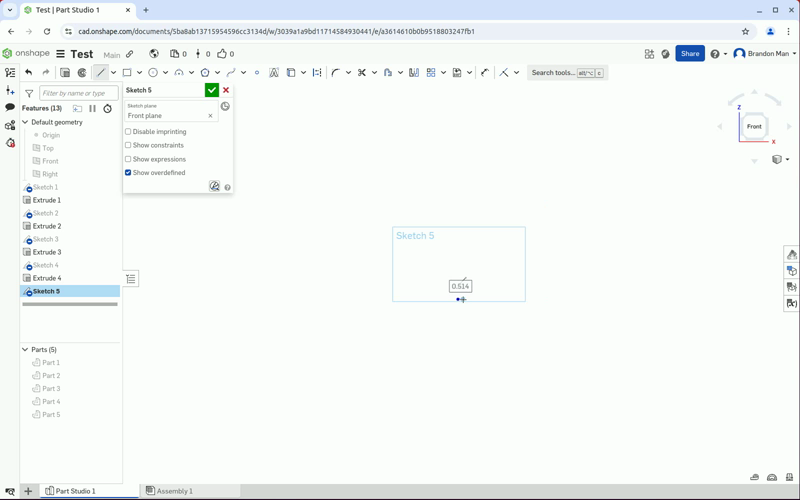
scroll(-6)
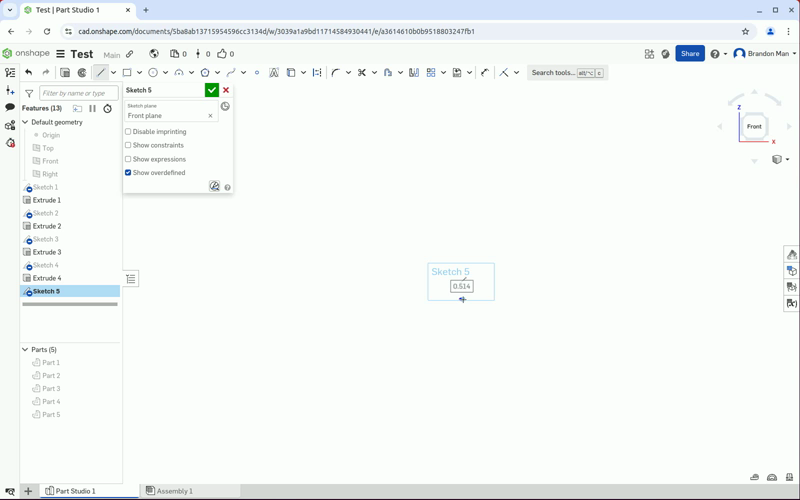
key_up(shift)
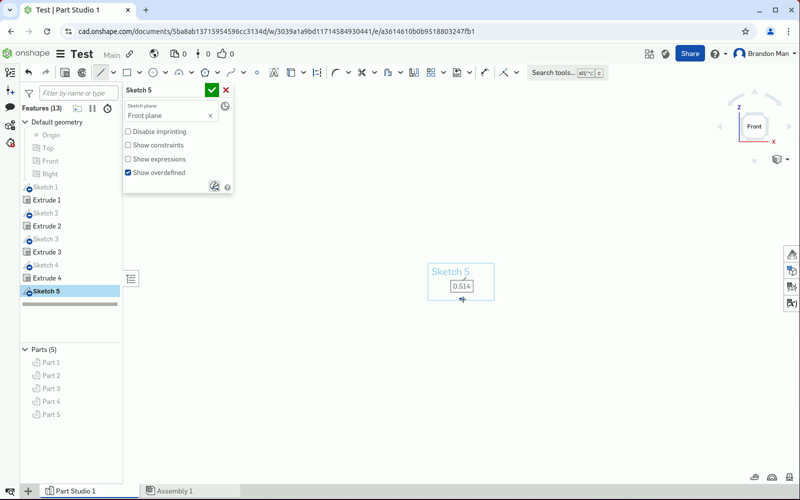
key(esc)
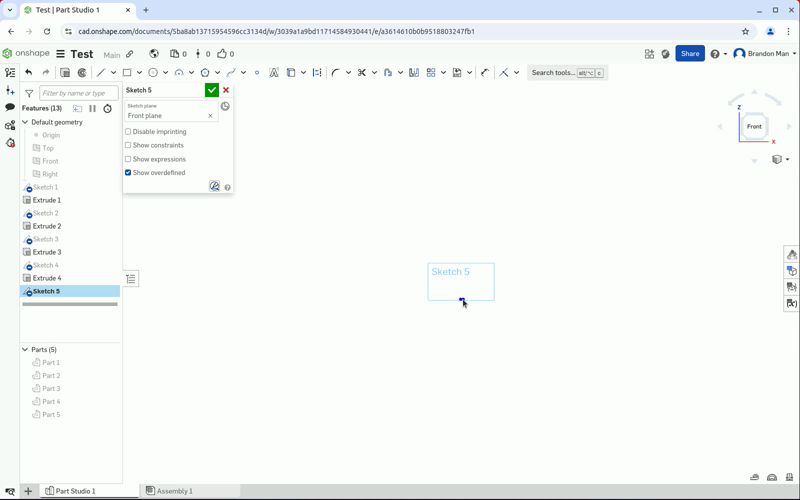
key(a)
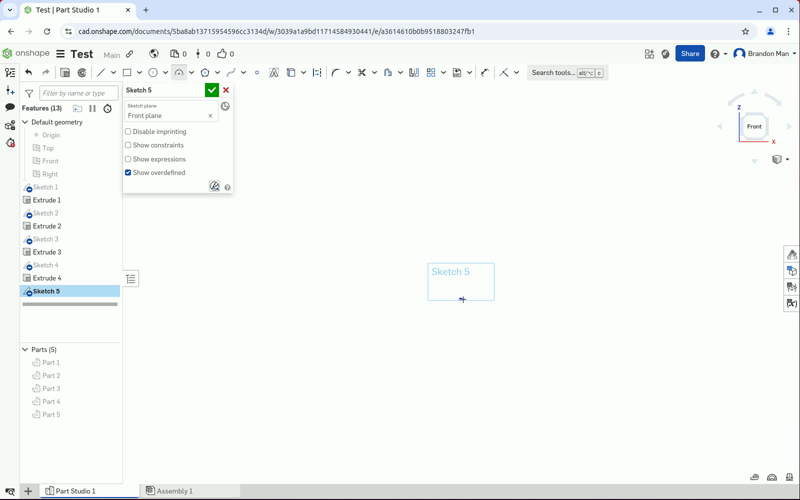
mouse_move(463, 299)
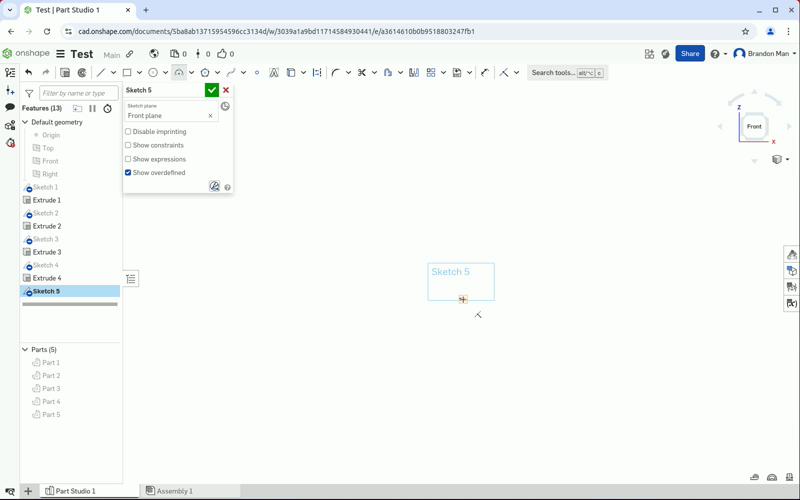
scroll(6)
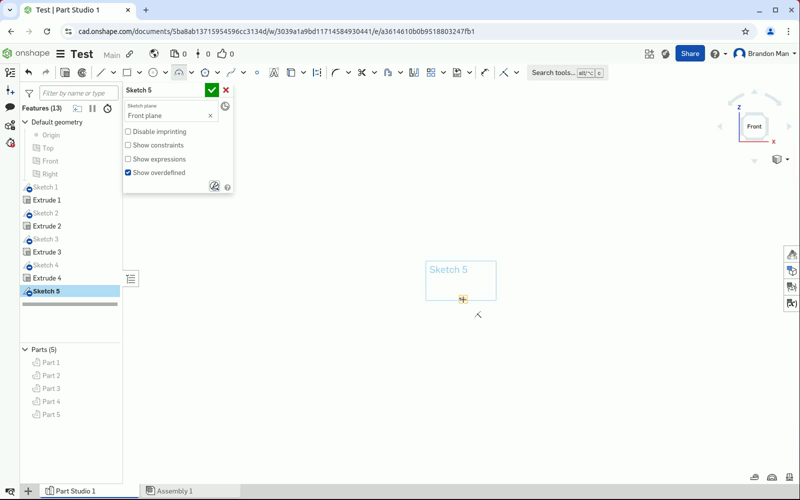
scroll(6)
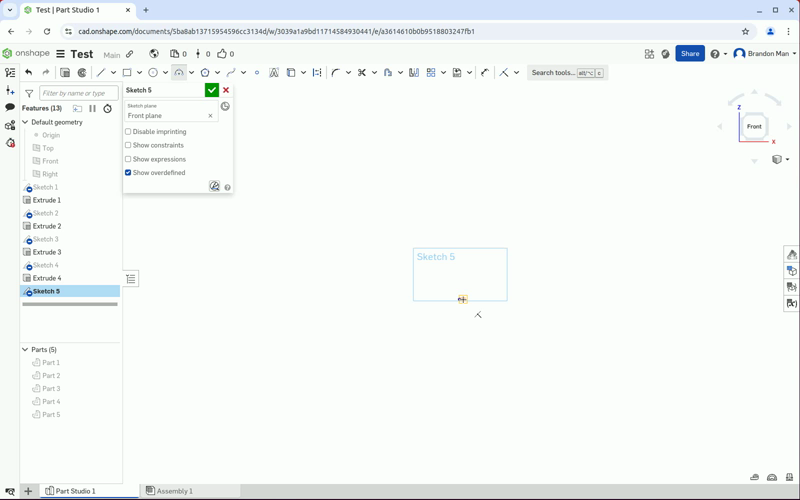
scroll(6)
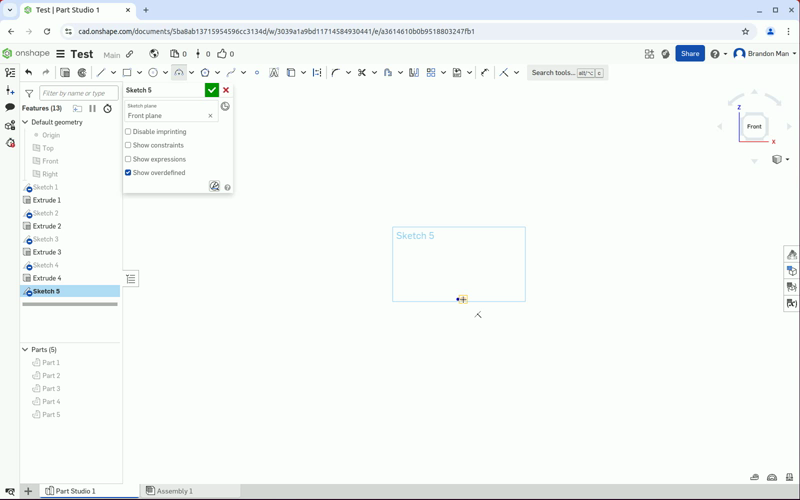
scroll(6)
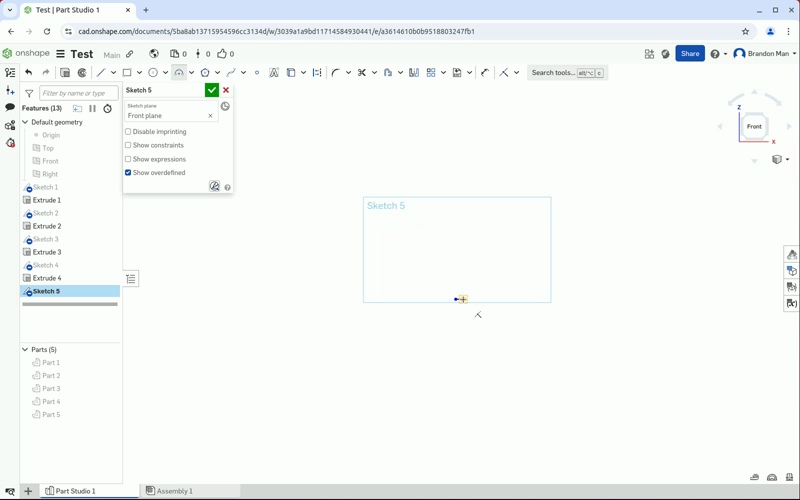
scroll(6)
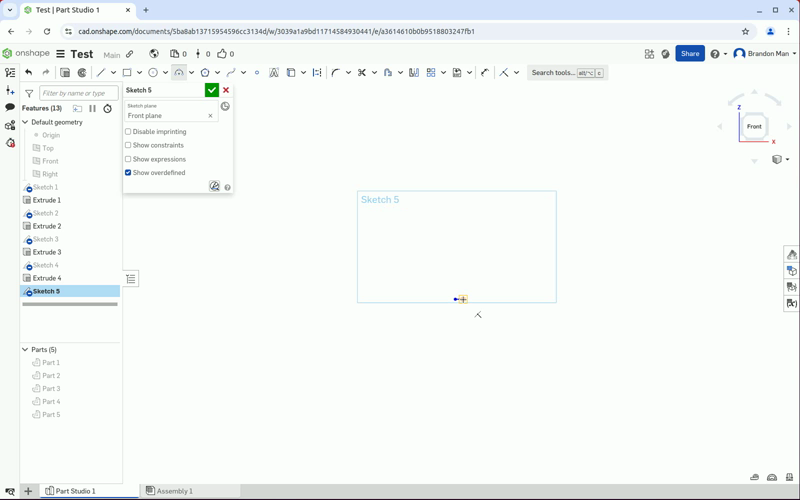
scroll(6)
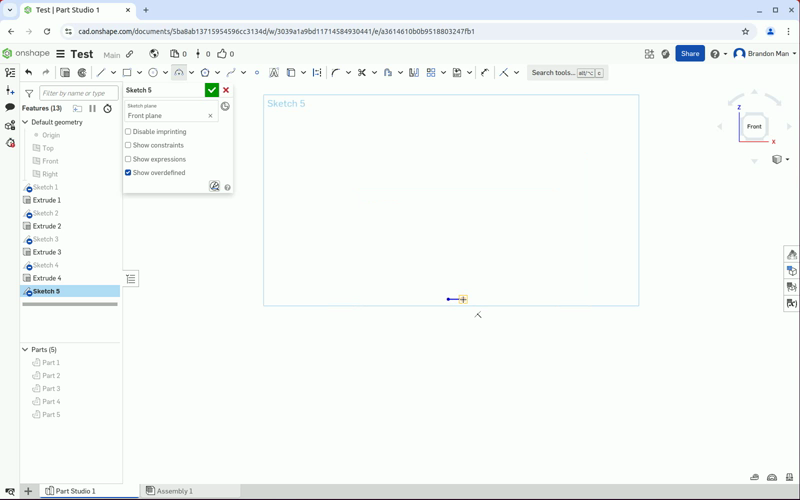
scroll(6)
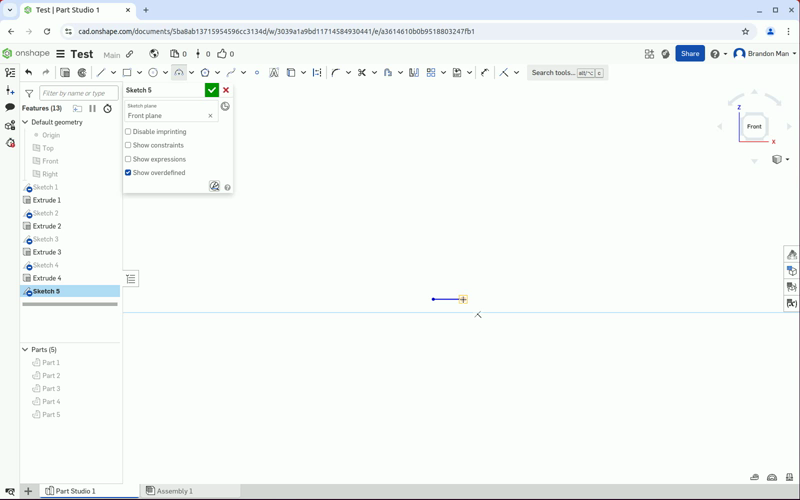
click(463, 299)
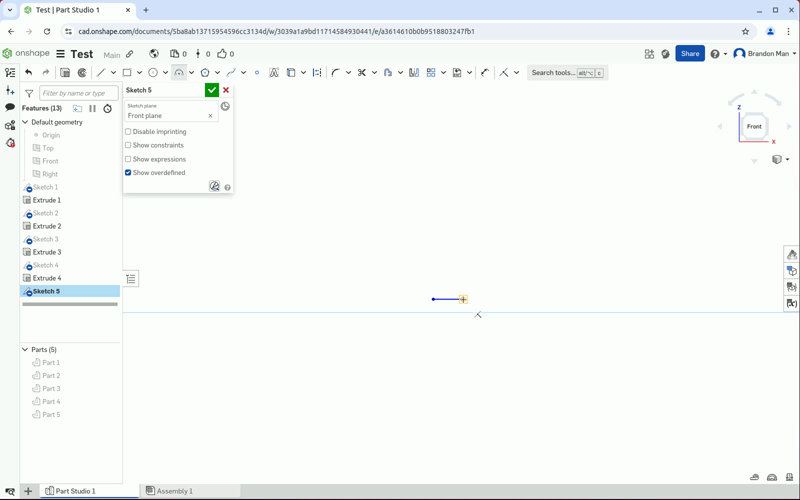
scroll(-6)
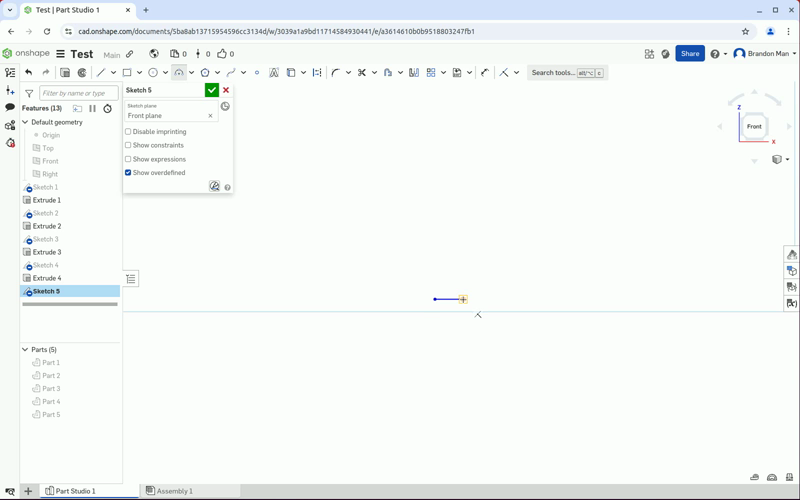
scroll(-6)
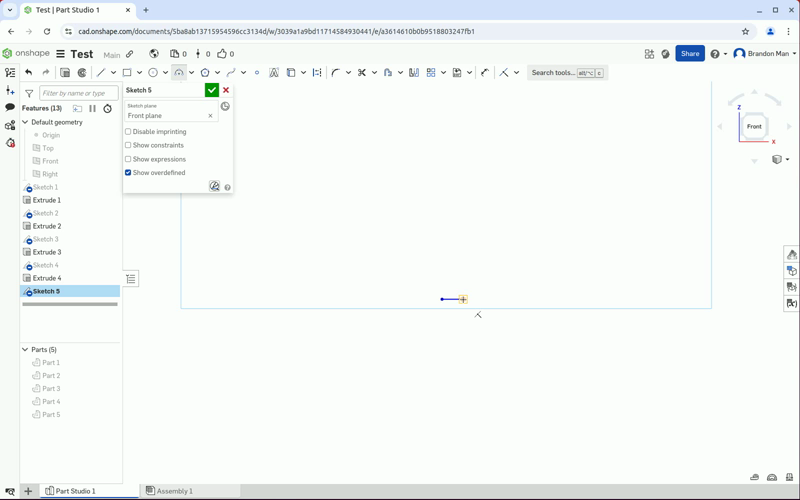
scroll(-6)
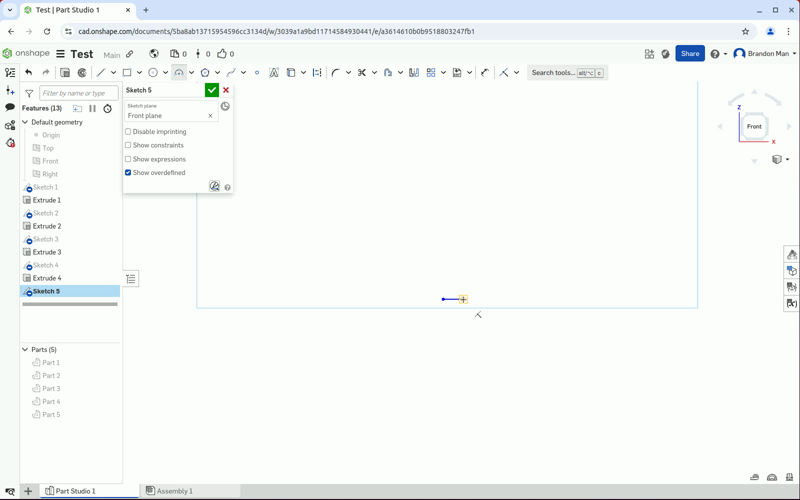
scroll(-6)
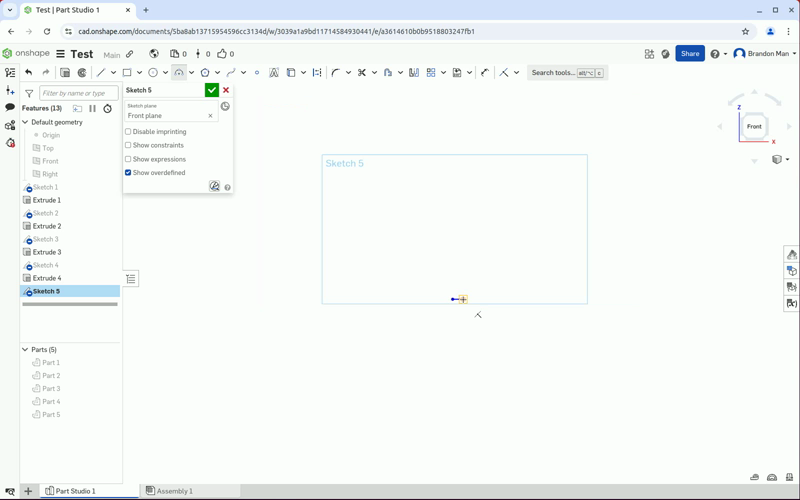
scroll(-6)
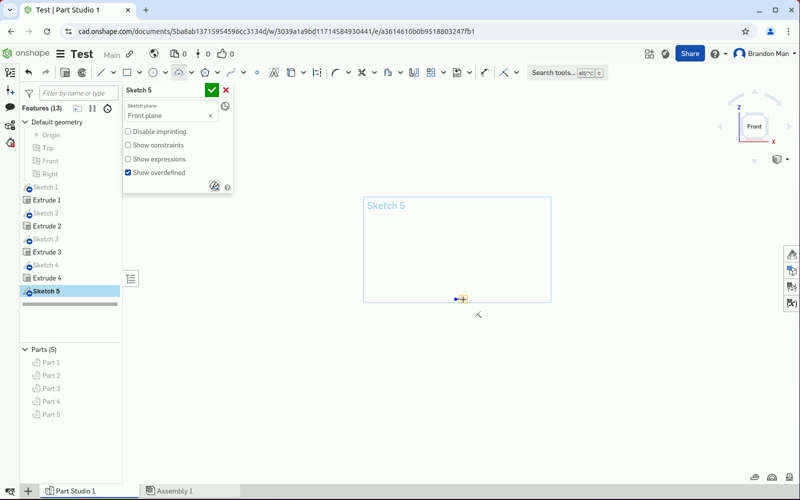
scroll(-6)
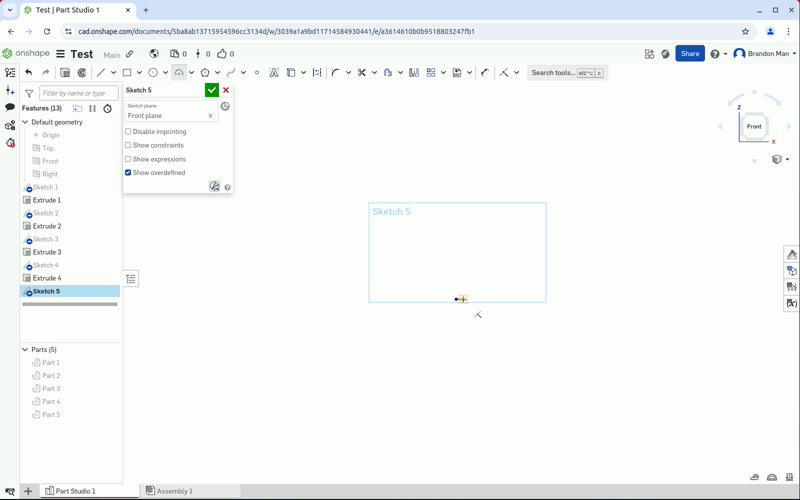
scroll(-6)
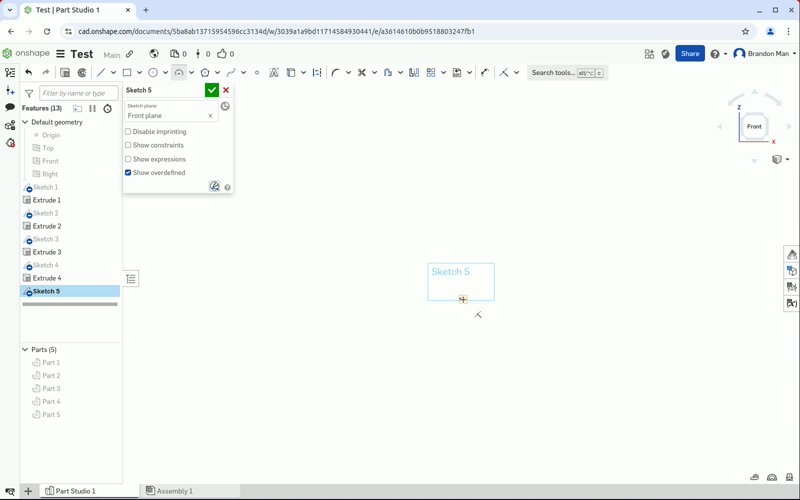
mouse_move(460, 299)
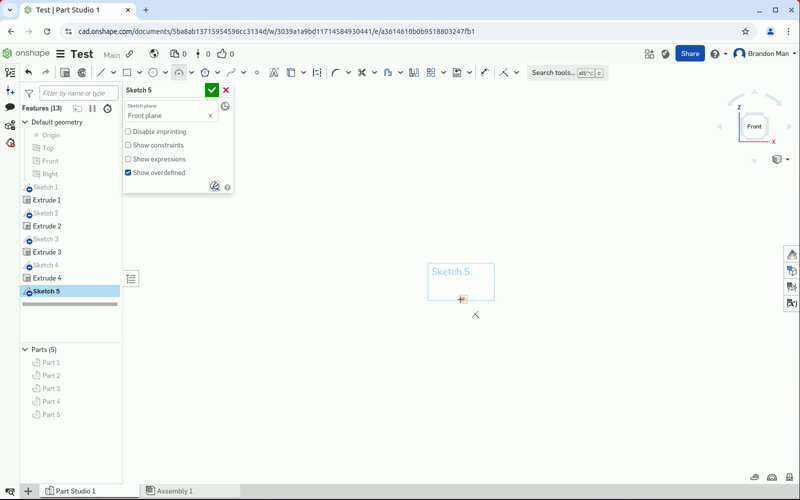
scroll(6)
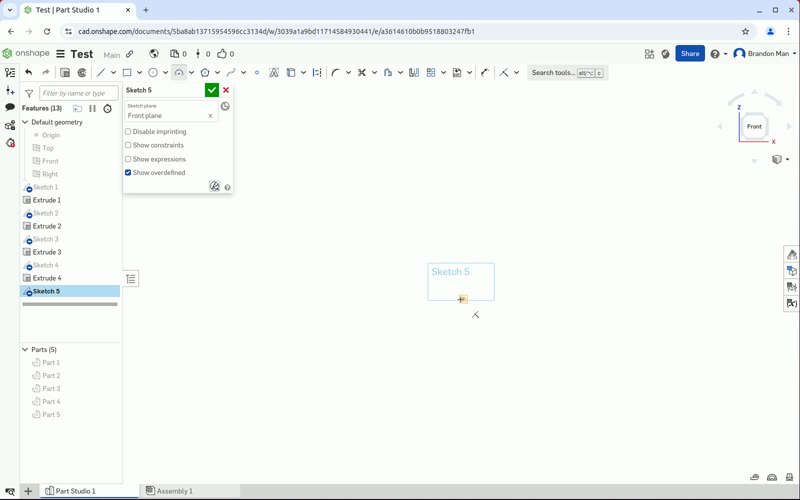
scroll(6)
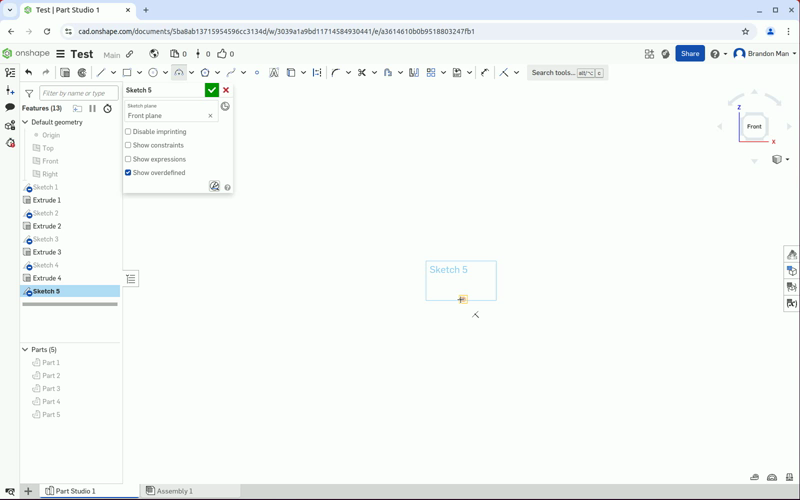
scroll(6)
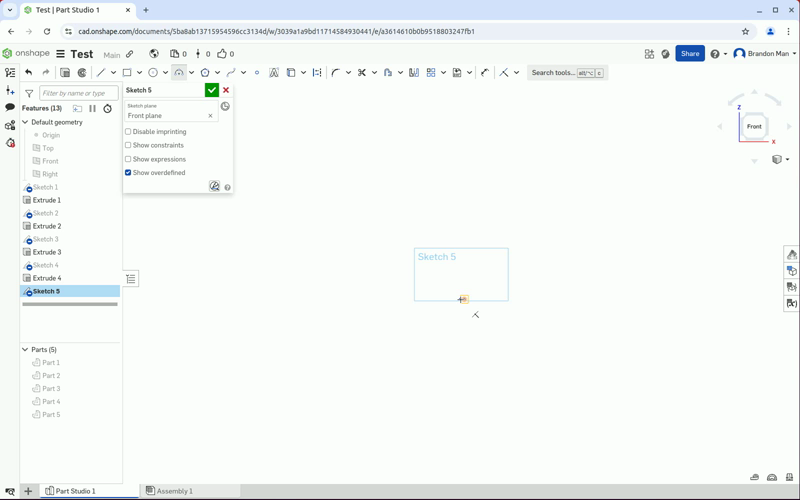
scroll(6)
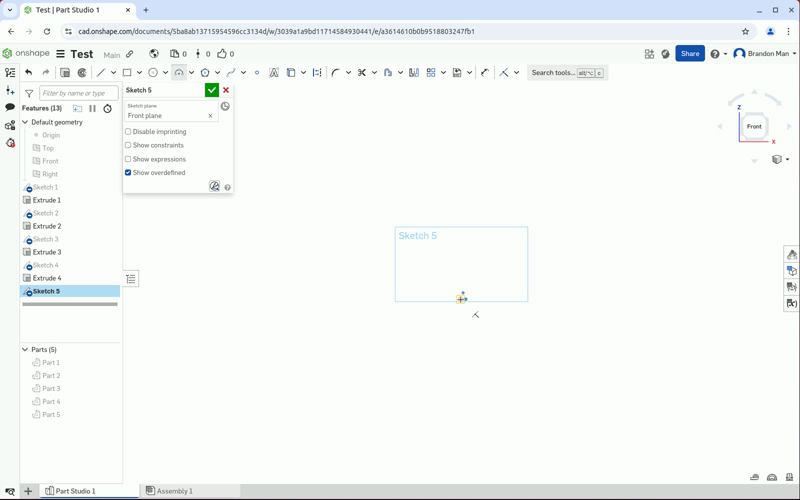
scroll(6)
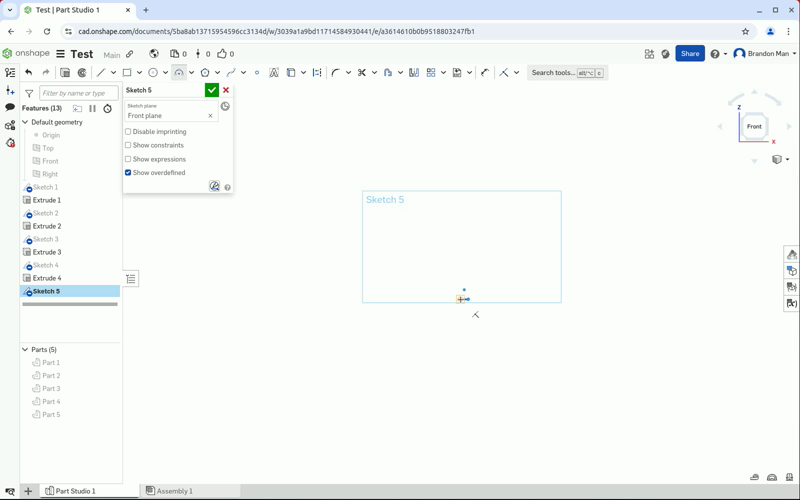
scroll(6)
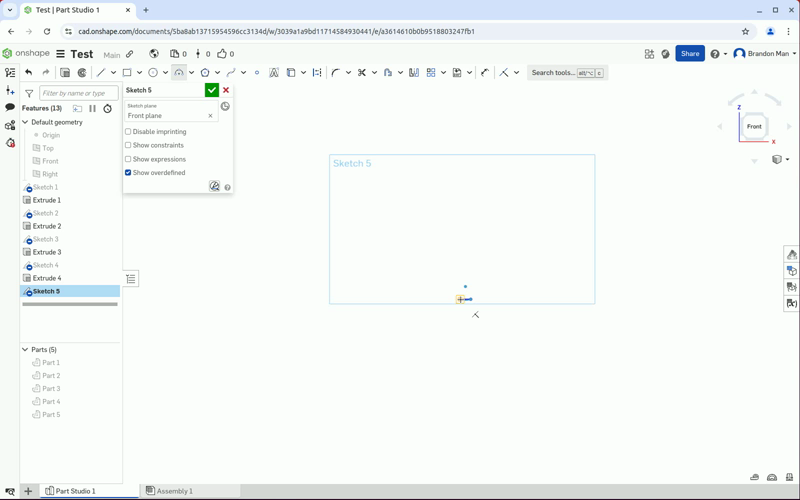
scroll(6)
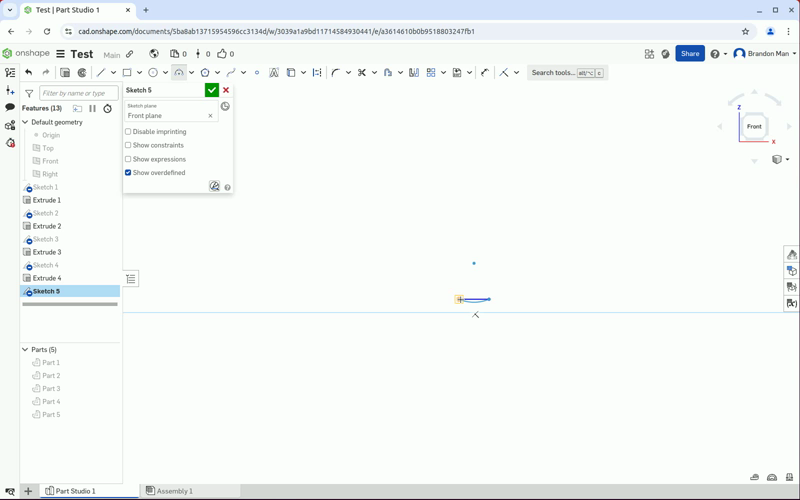
click(460, 299)
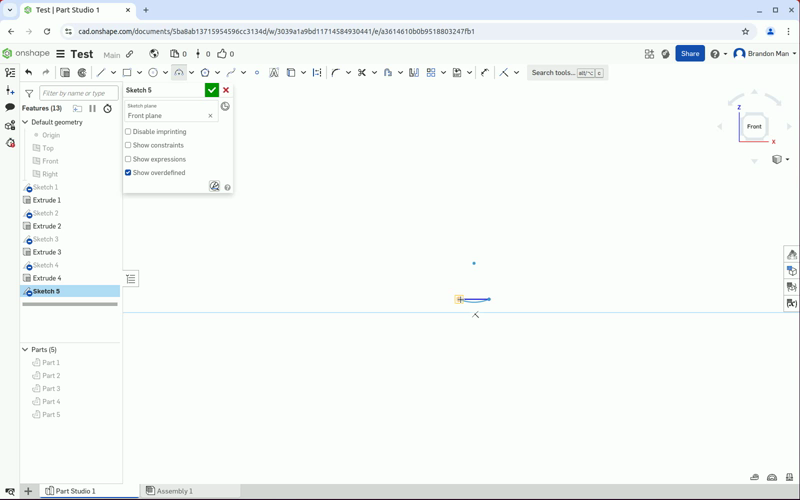
scroll(-6)
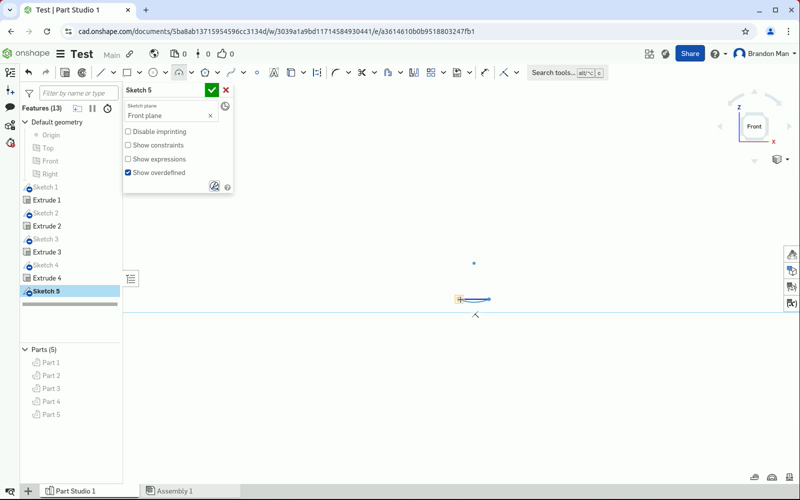
scroll(-6)
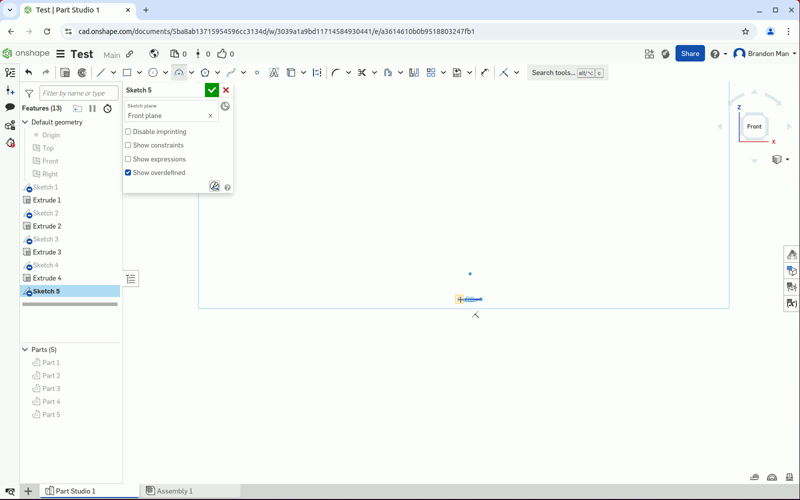
scroll(-6)
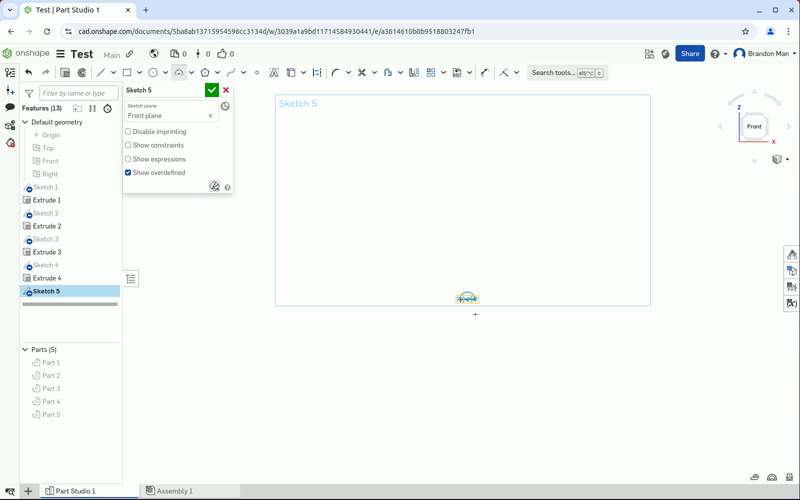
scroll(-6)
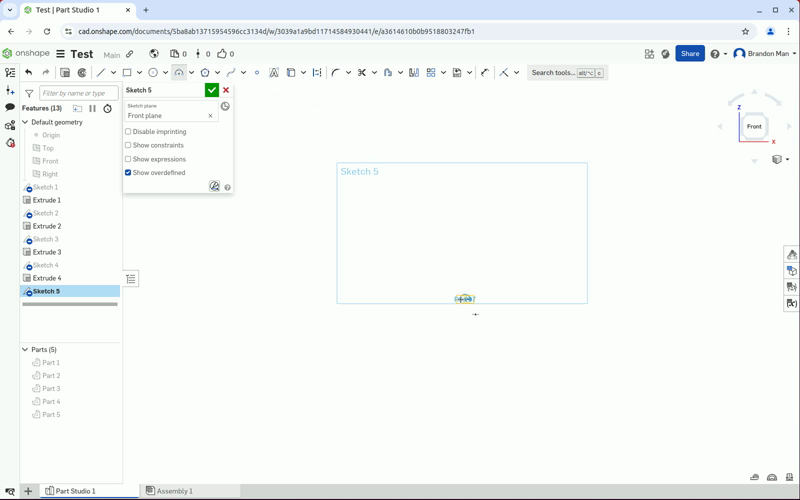
scroll(-6)
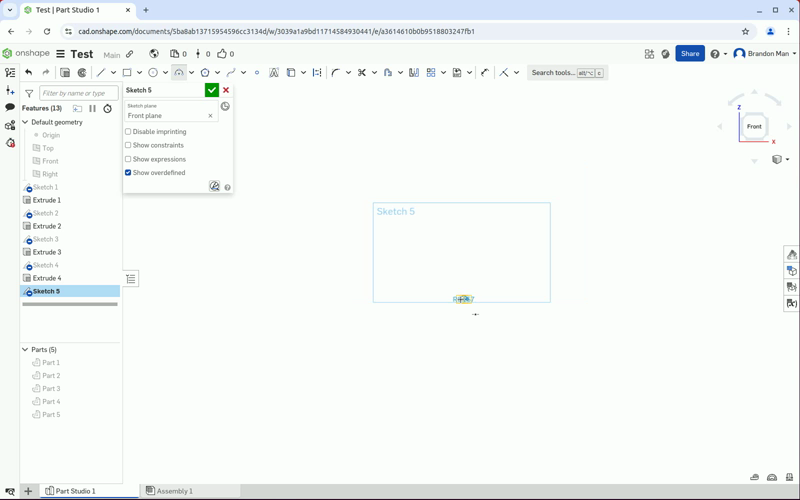
scroll(-6)
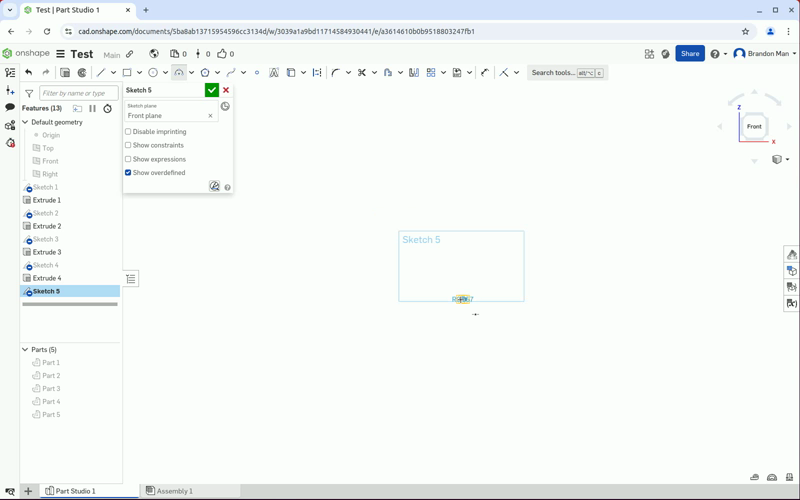
scroll(-6)
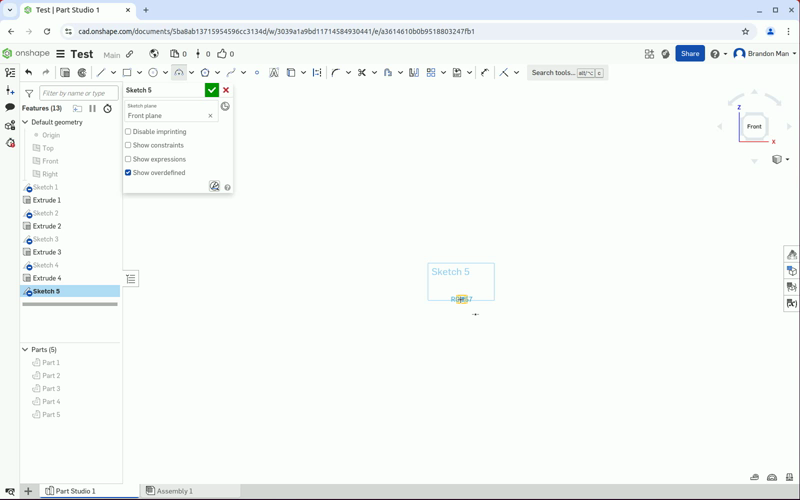
key_down(shift)
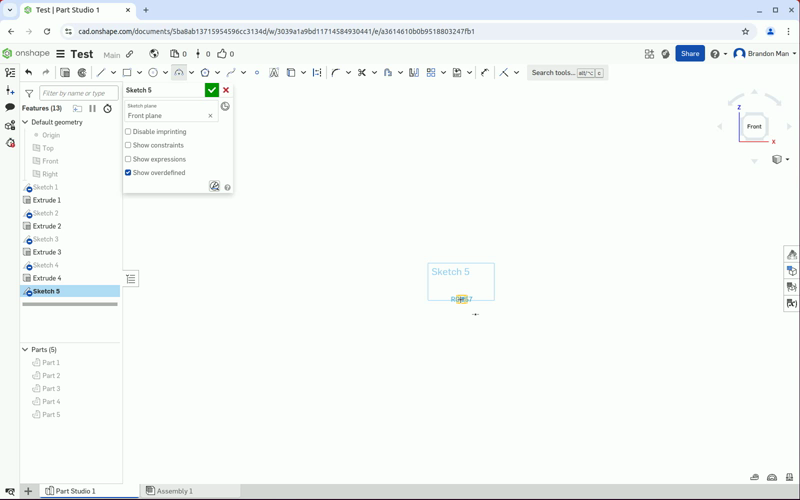
mouse_move(461, 266)
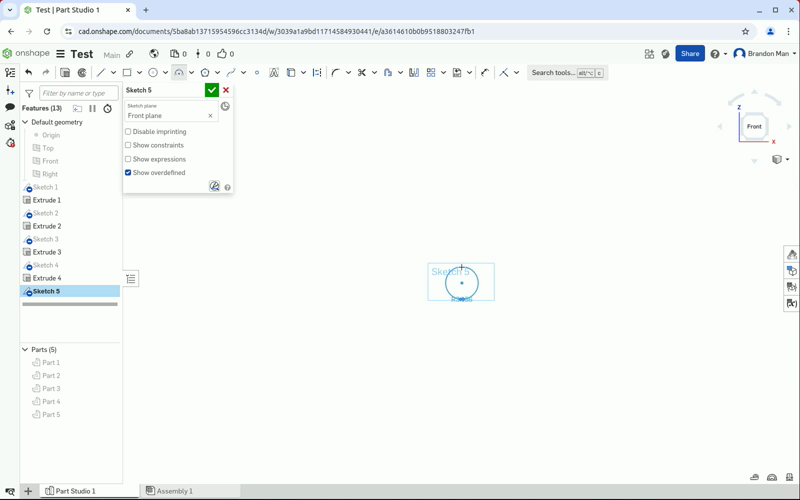
scroll(6)
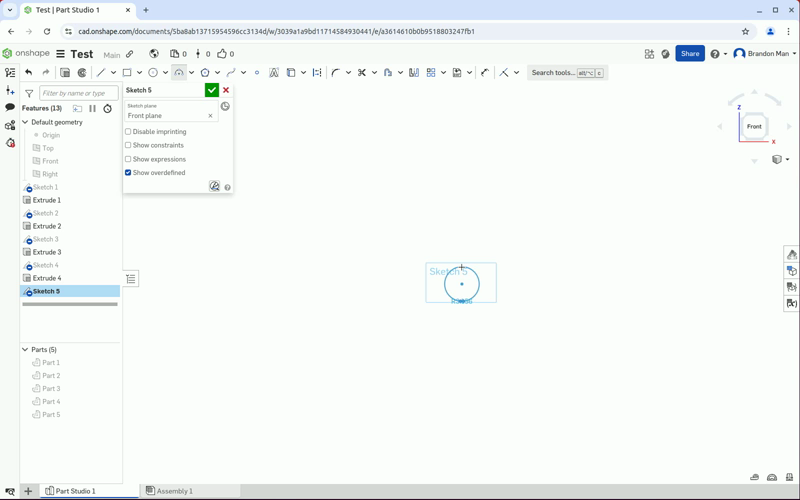
scroll(6)
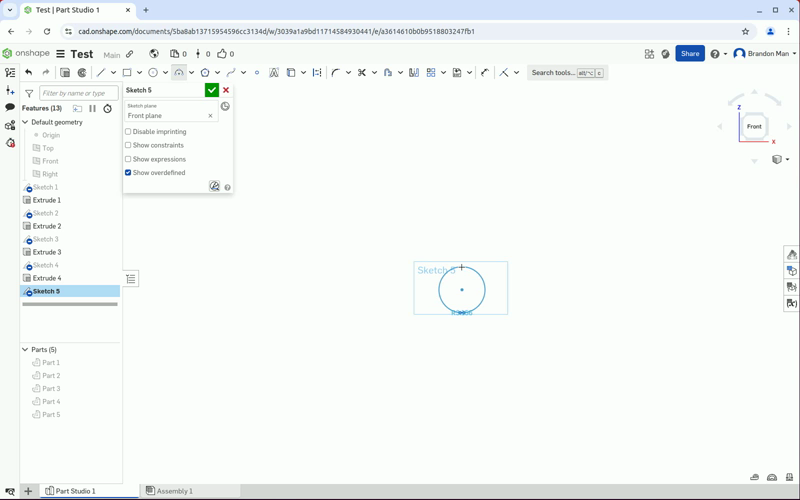
scroll(6)
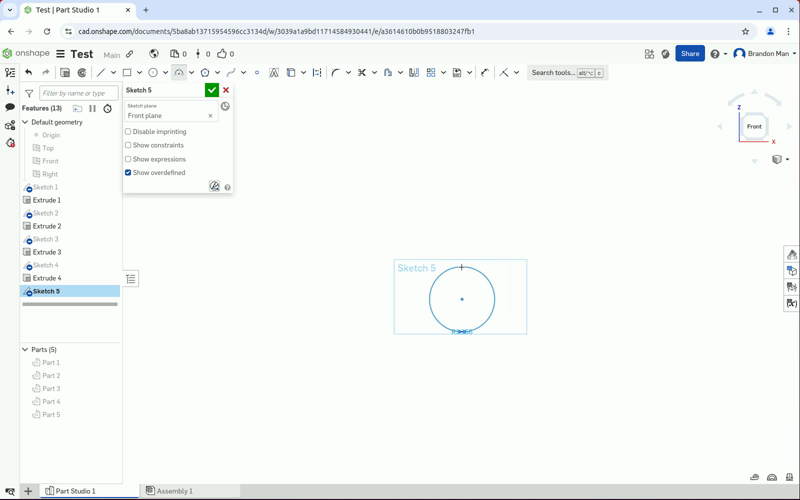
scroll(6)
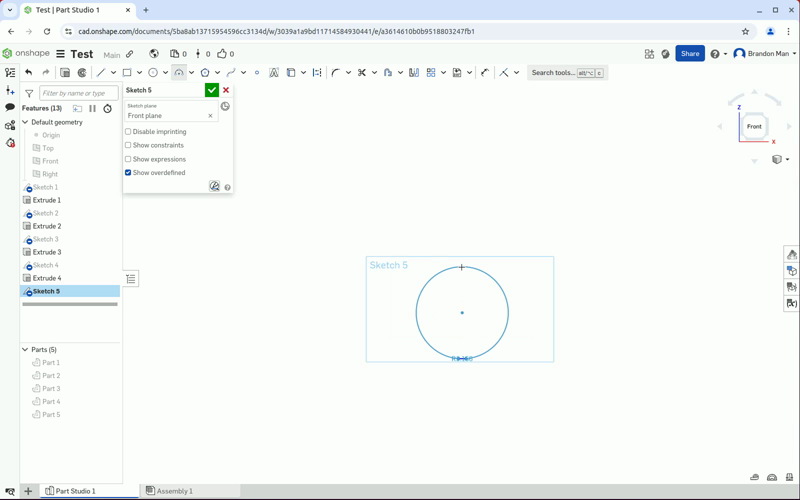
scroll(6)
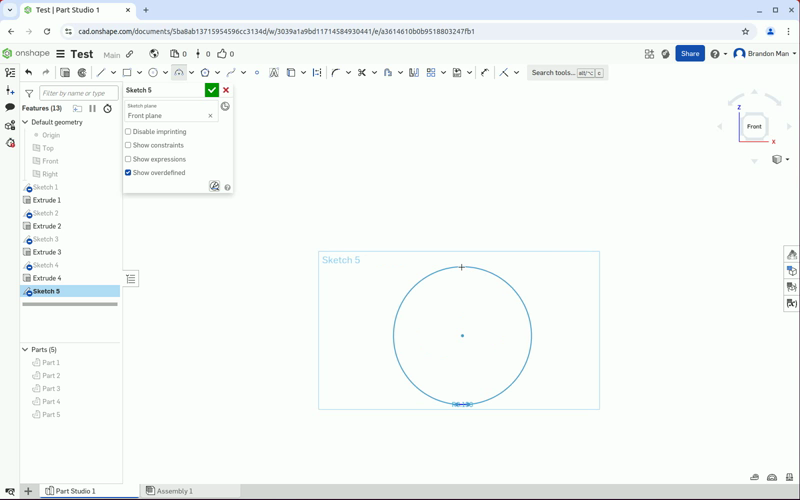
scroll(6)
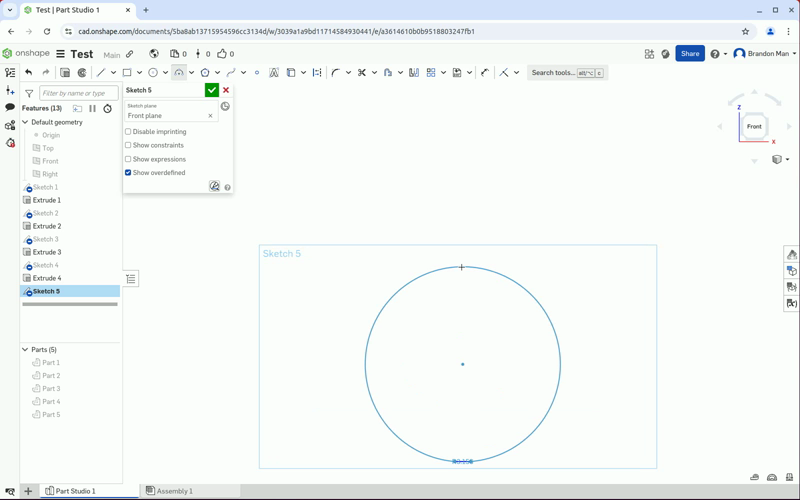
scroll(6)
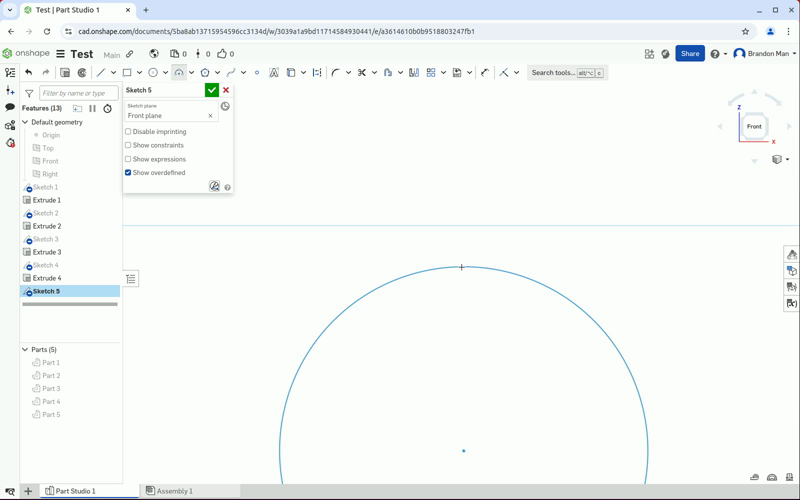
click(461, 266)
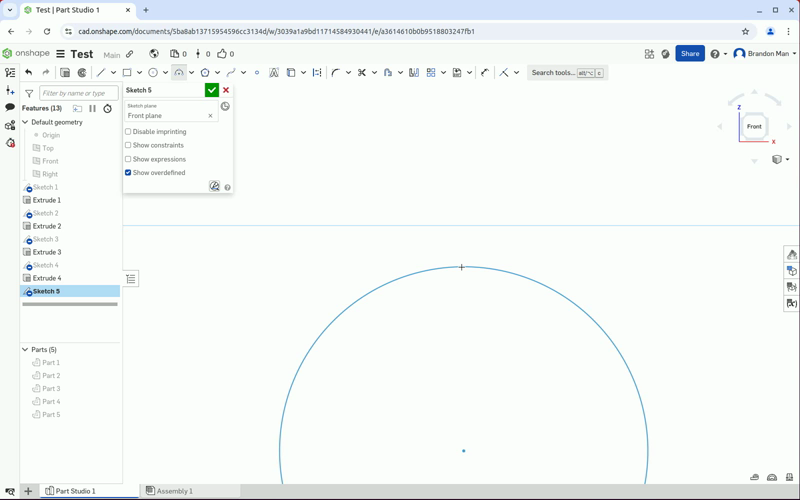
scroll(-6)
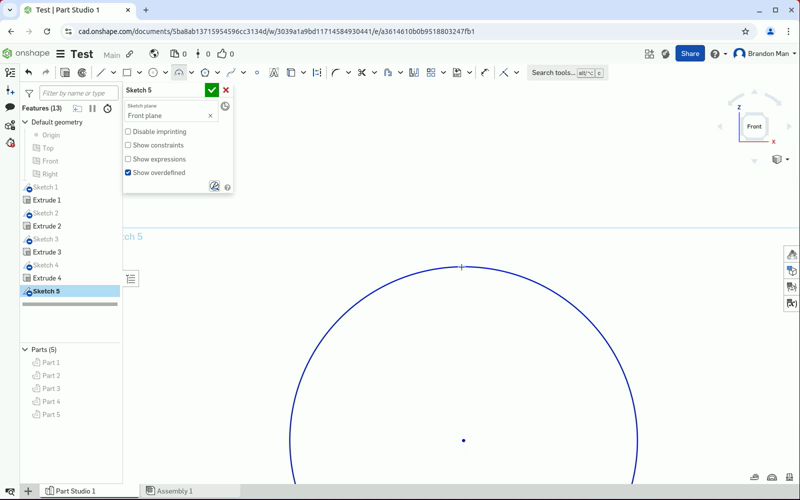
scroll(-6)
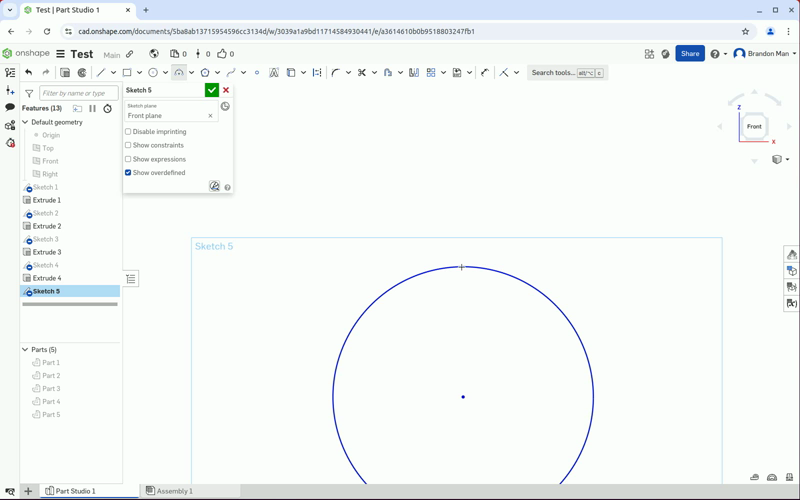
scroll(-6)
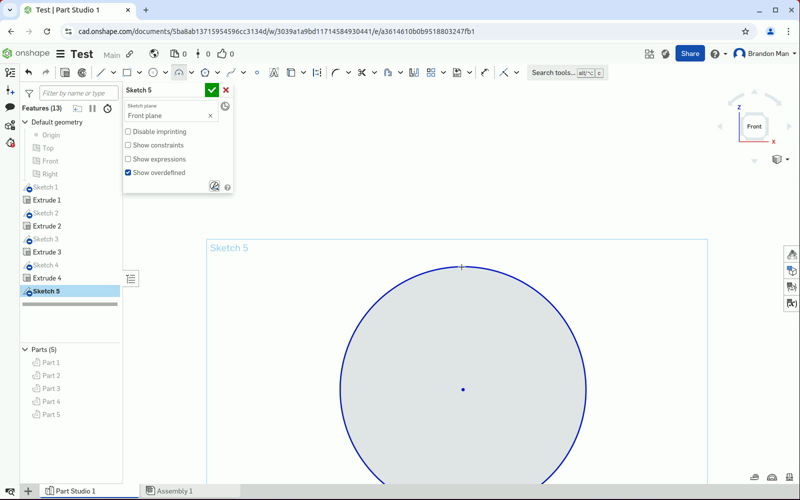
scroll(-6)
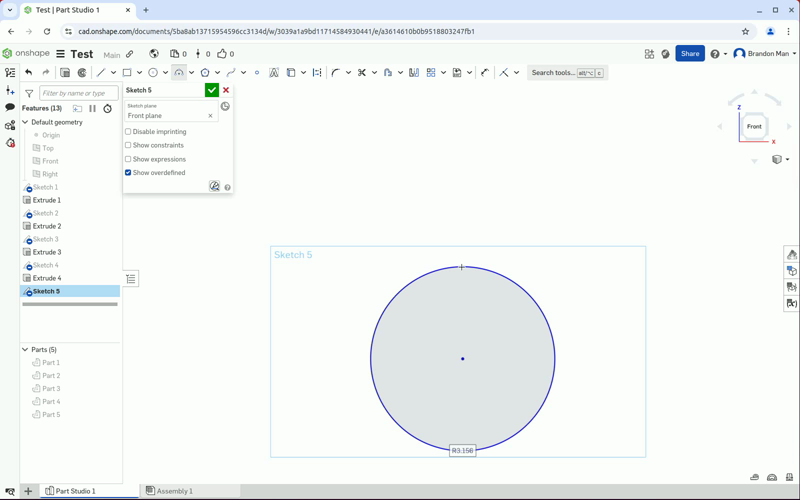
scroll(-6)
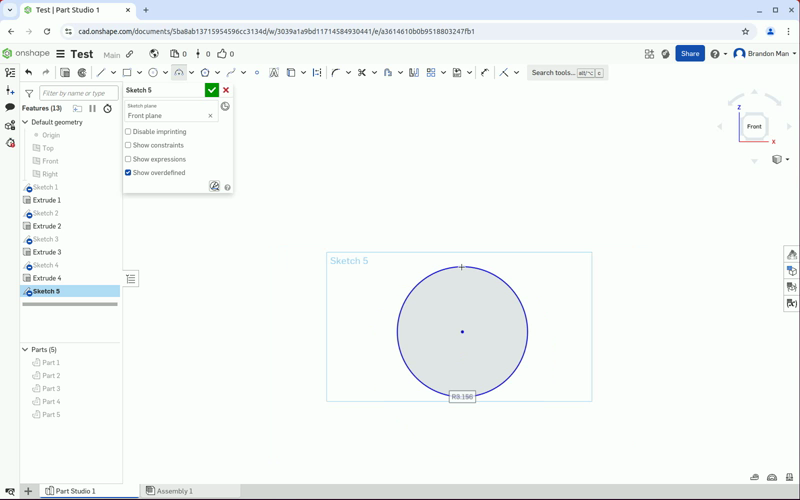
scroll(-6)
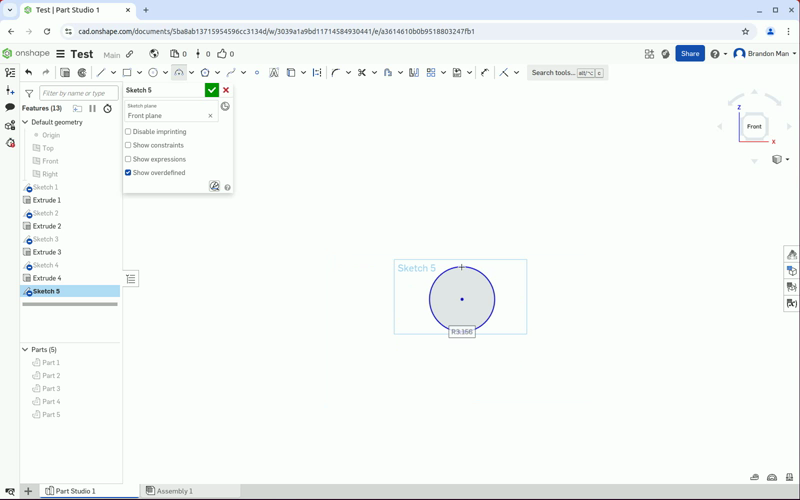
scroll(-6)
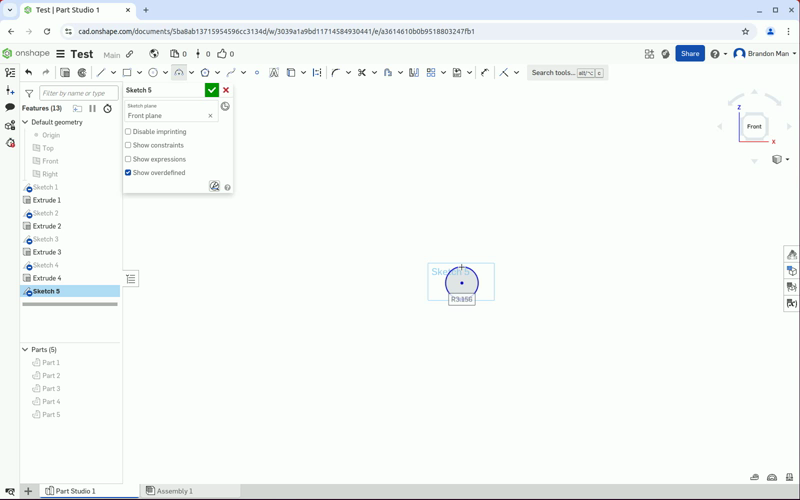
key_up(shift)
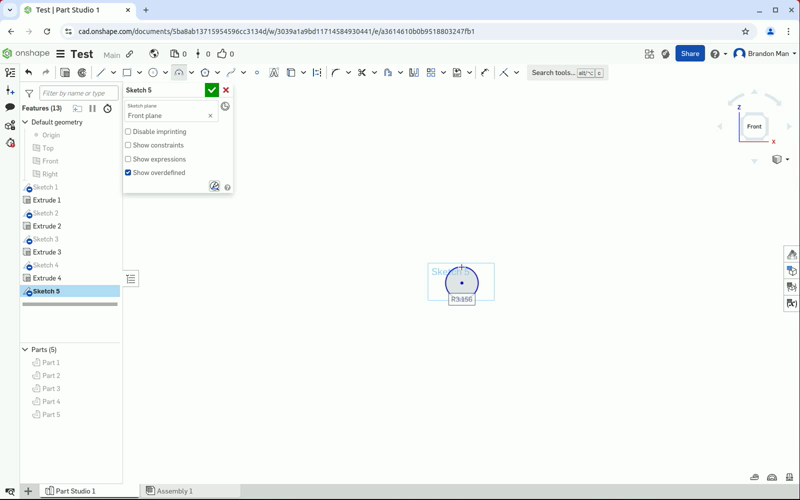
key(esc)
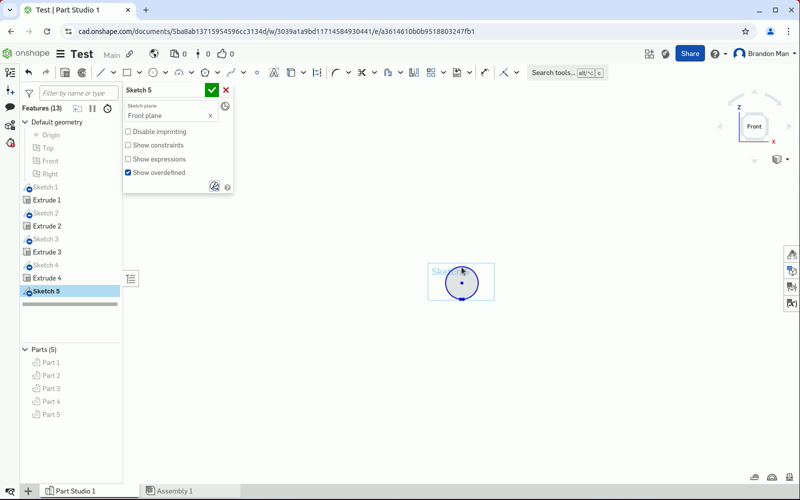
key(c)
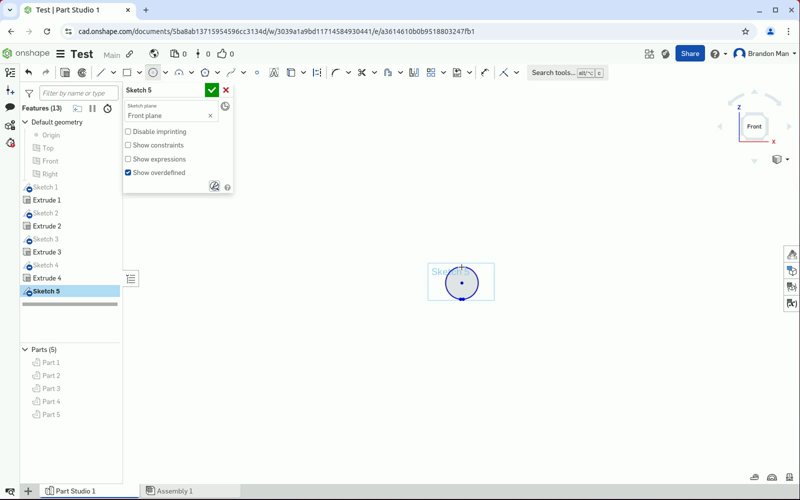
key_down(shift)
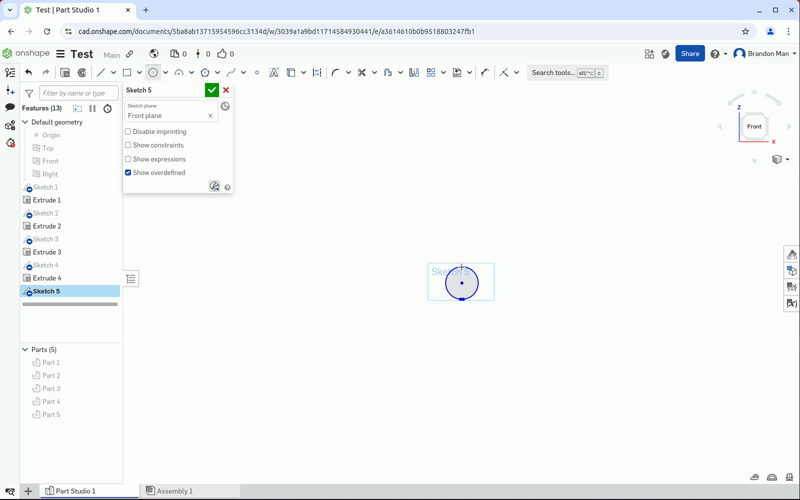
mouse_move(460, 282)
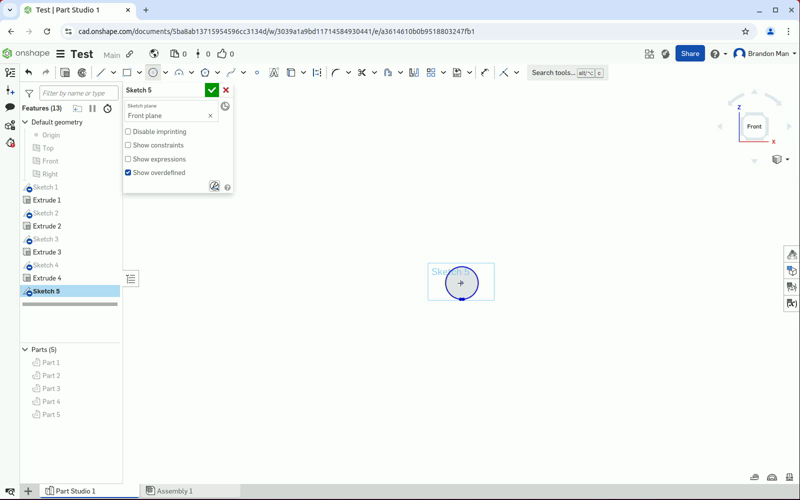
scroll(6)
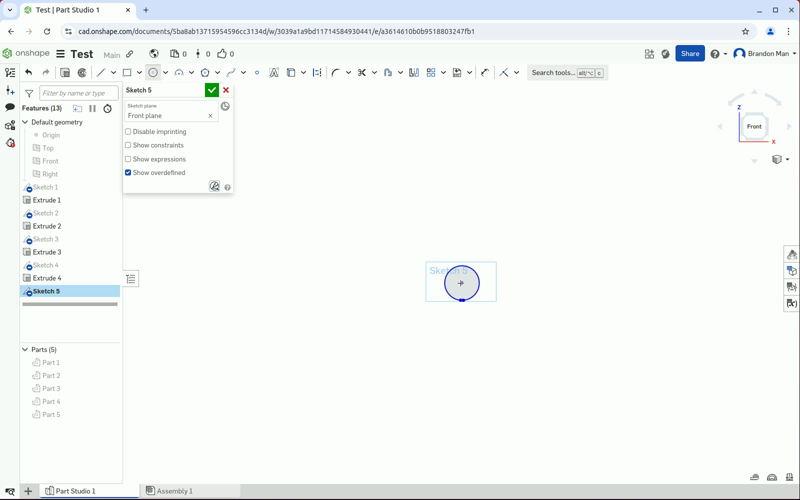
scroll(6)
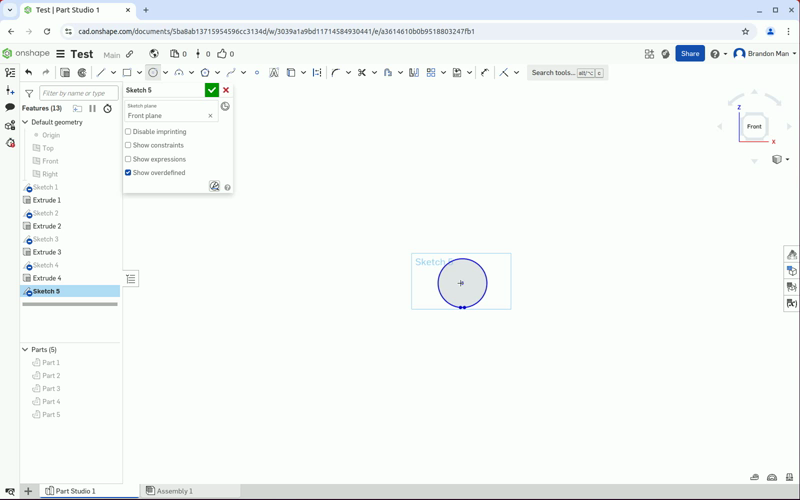
scroll(6)
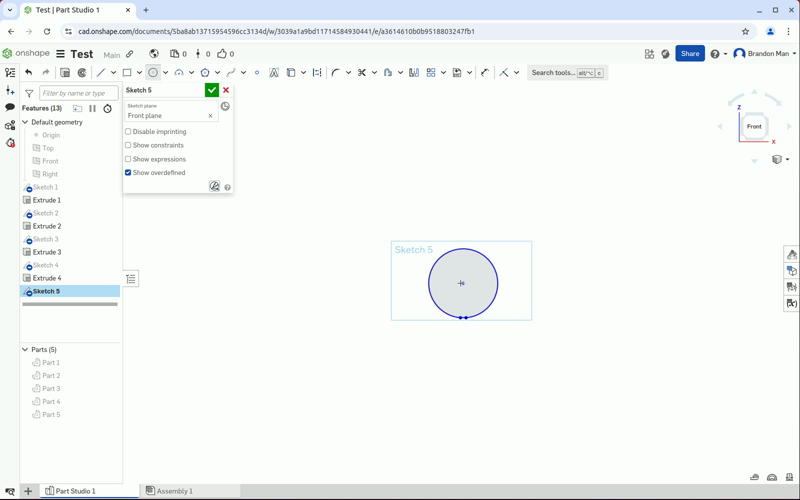
scroll(6)
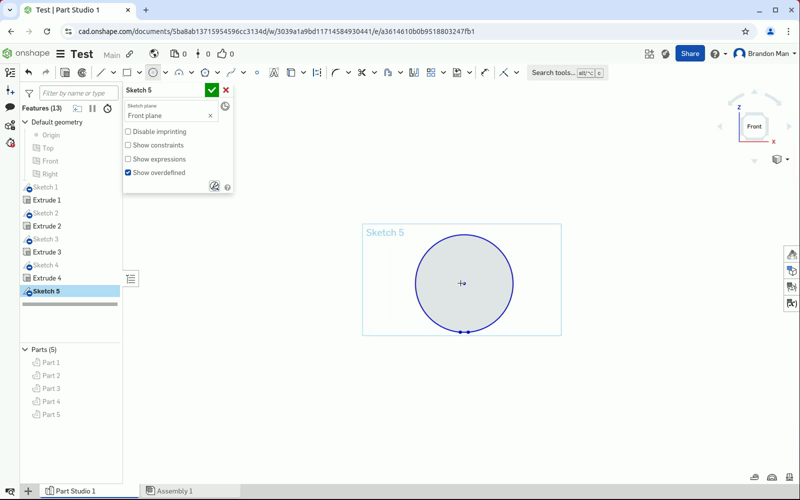
scroll(6)
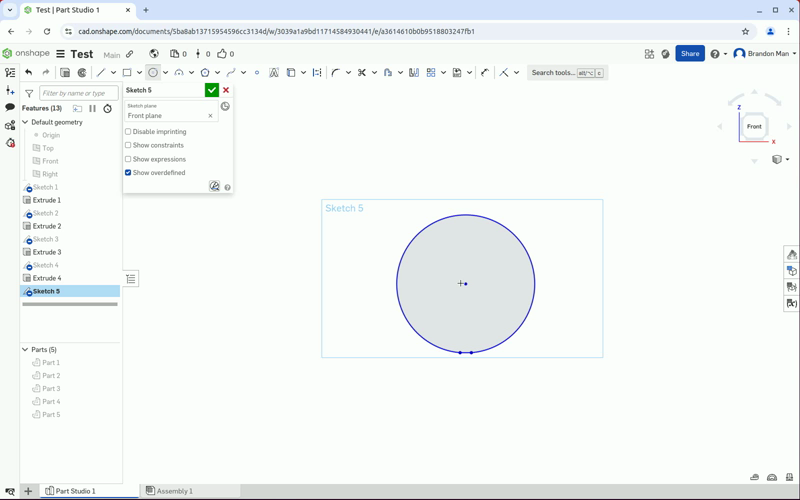
scroll(6)
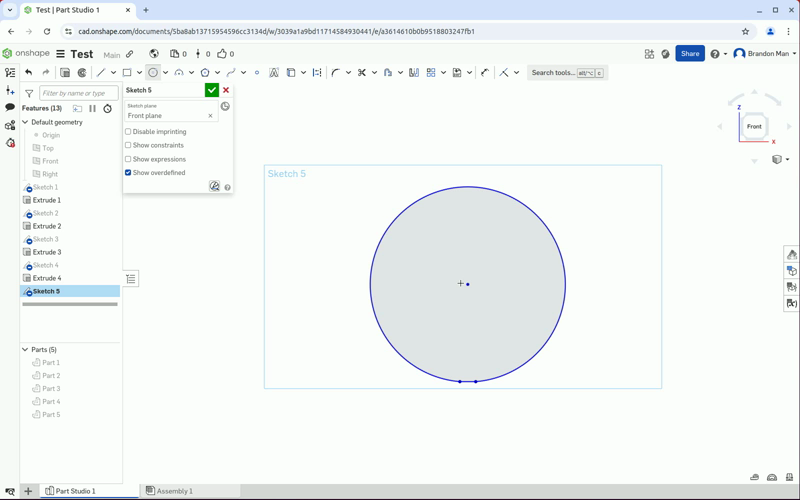
scroll(6)
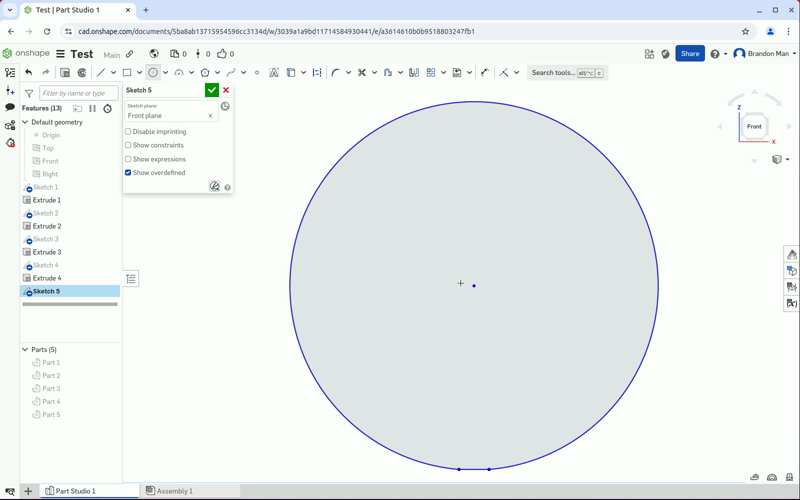
click(460, 282)
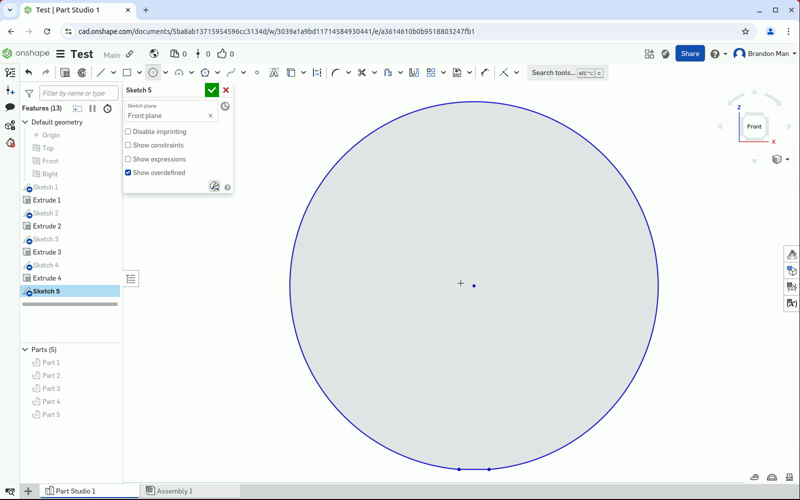
scroll(-6)
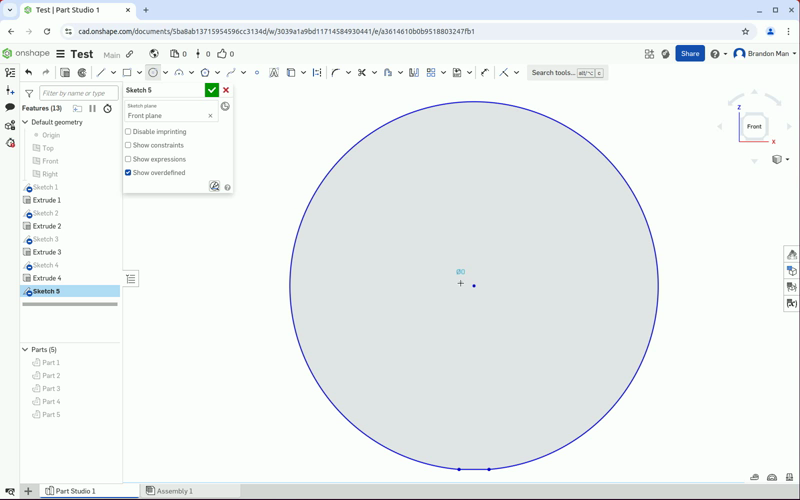
scroll(-6)
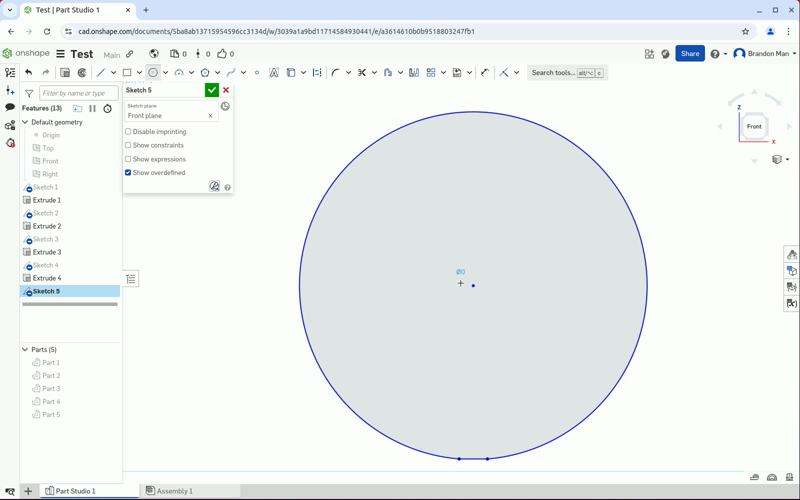
scroll(-6)
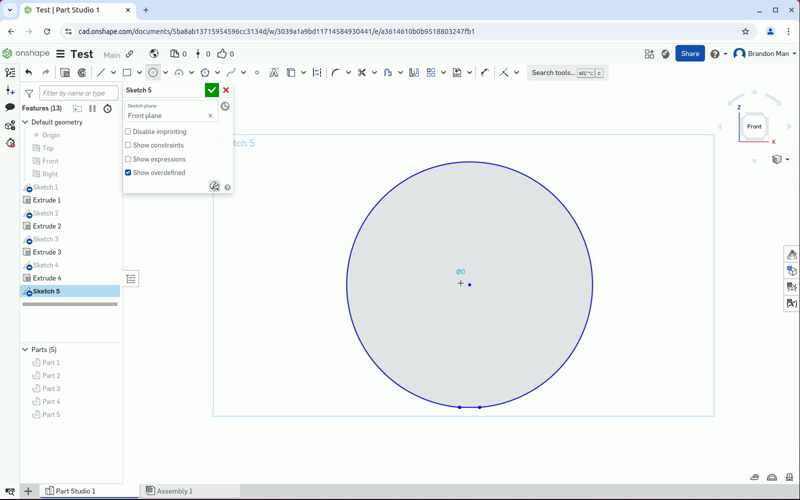
scroll(-6)
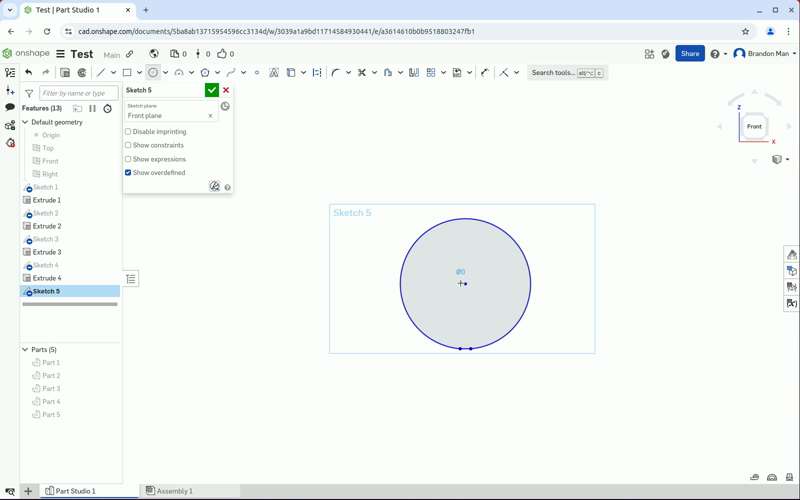
scroll(-6)
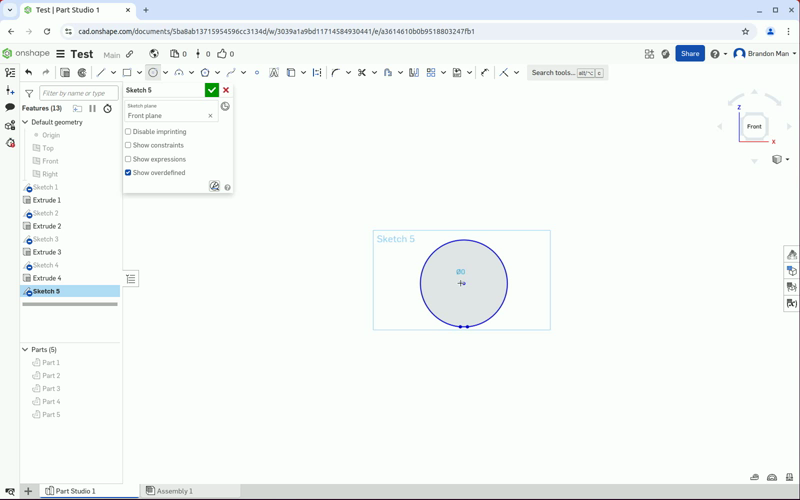
scroll(-6)
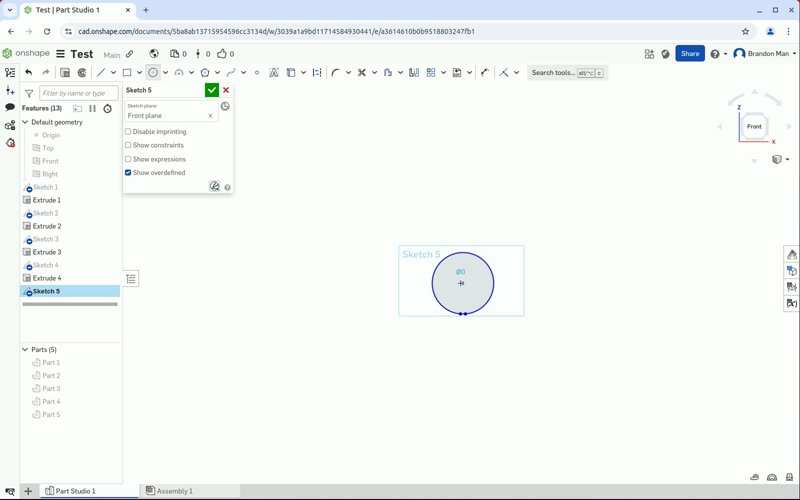
scroll(-6)
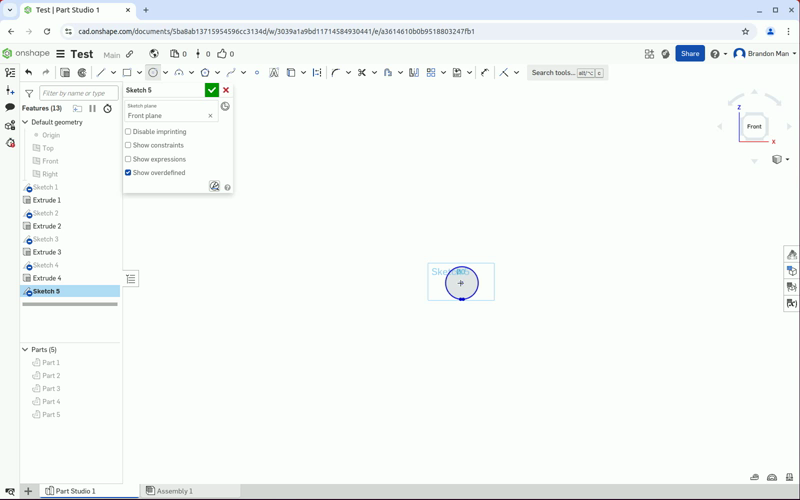
key_up(shift)
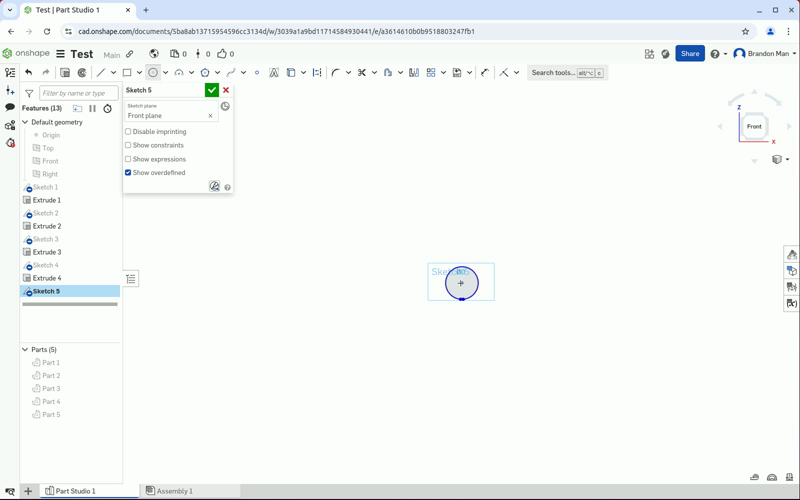
mouse_move(462, 282)
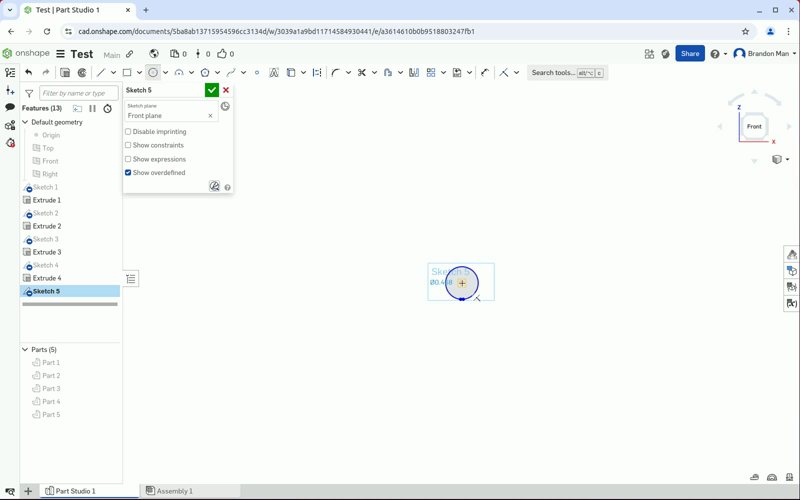
scroll(6)
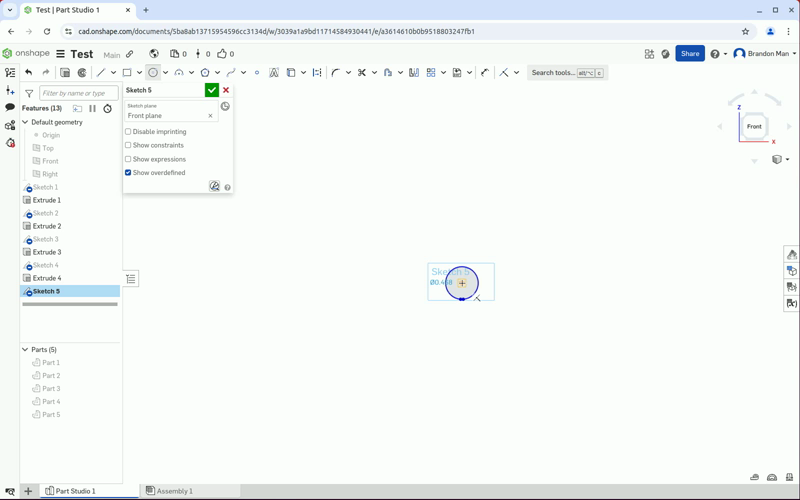
scroll(6)
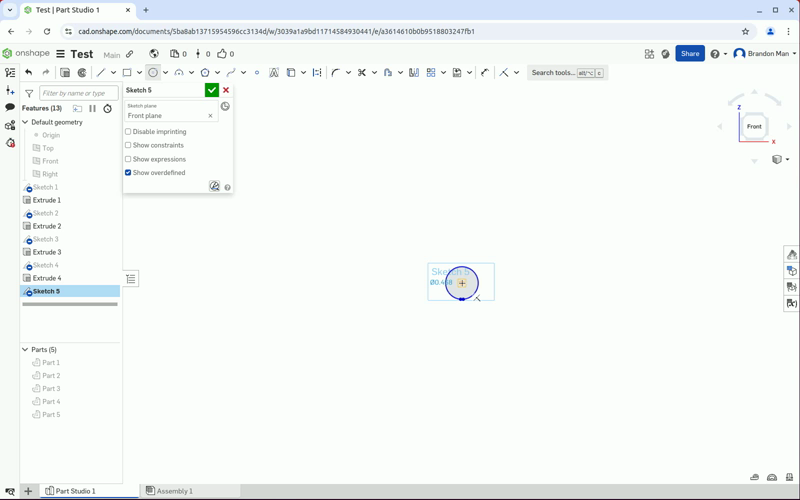
scroll(6)
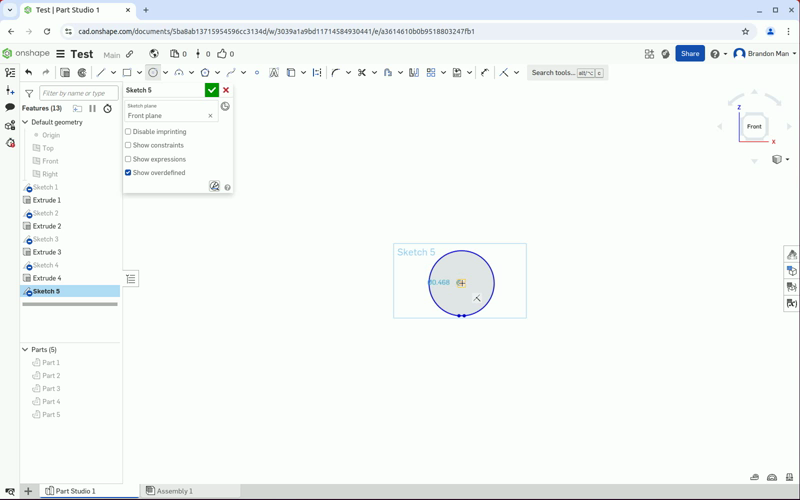
scroll(6)
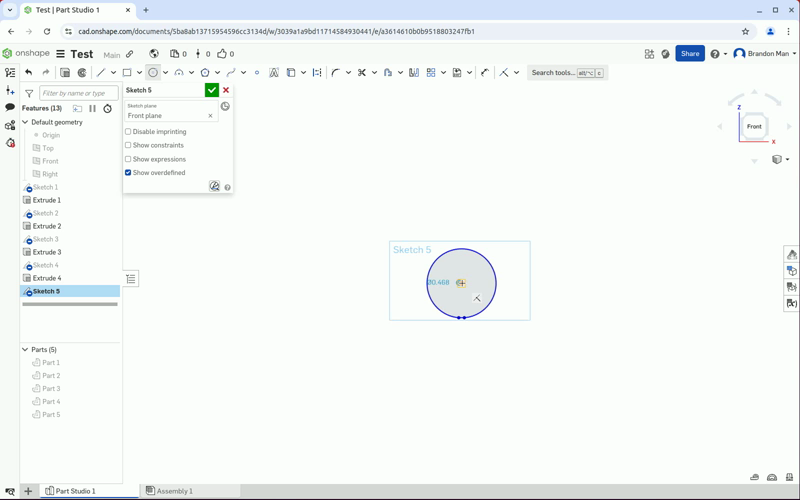
scroll(6)
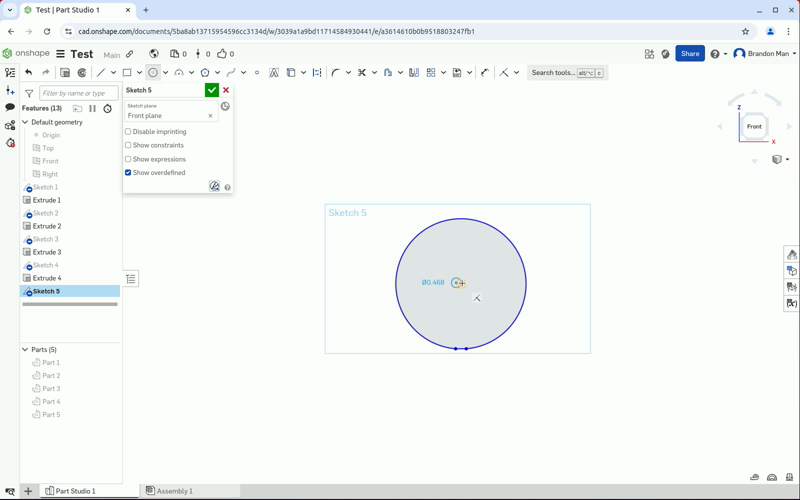
scroll(6)
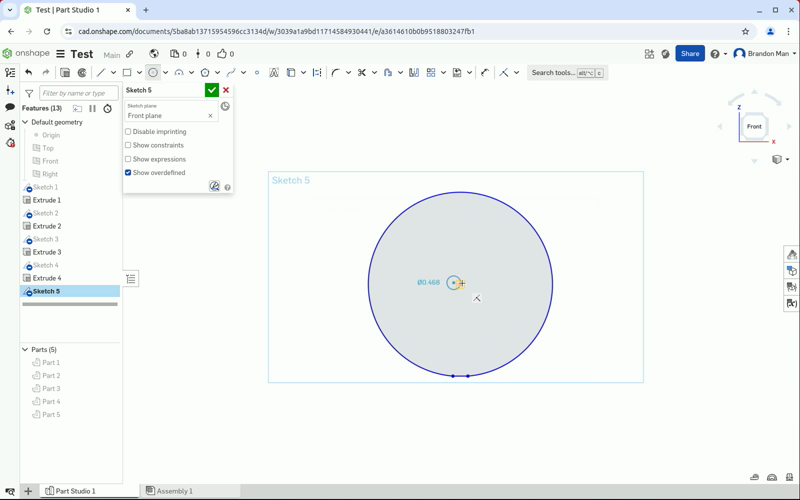
scroll(6)
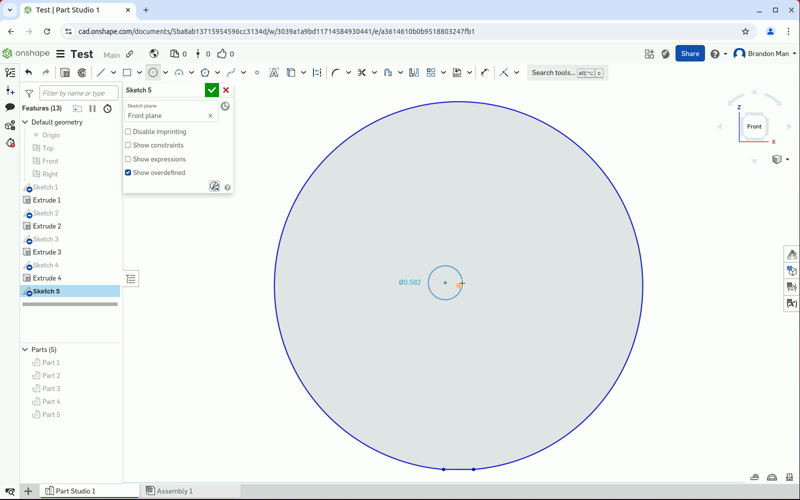
click(462, 282)
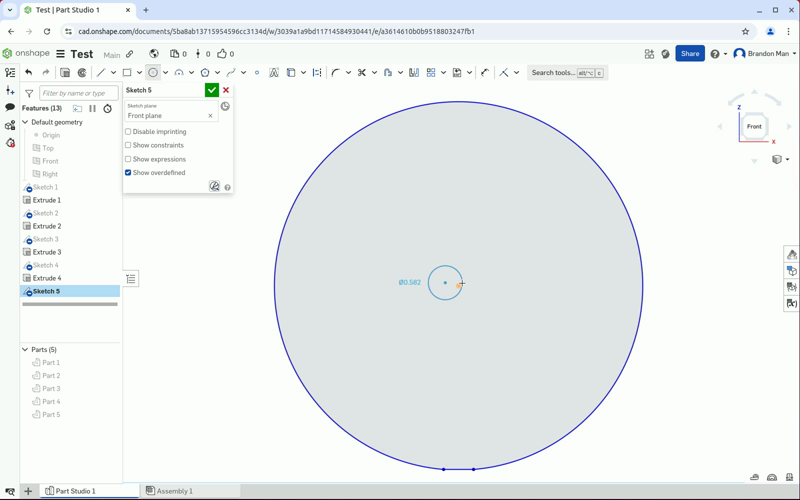
scroll(-6)
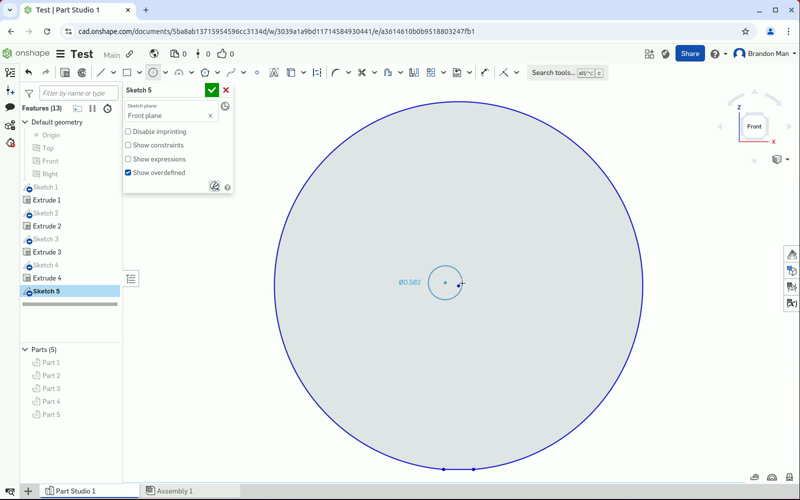
scroll(-6)
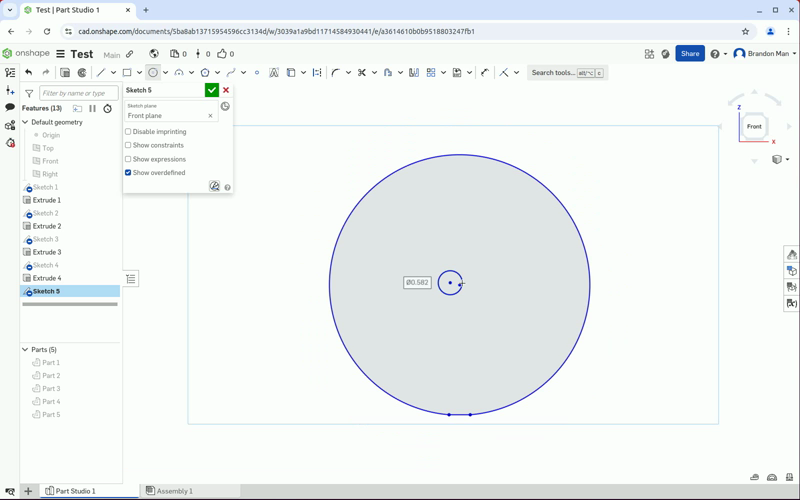
scroll(-6)
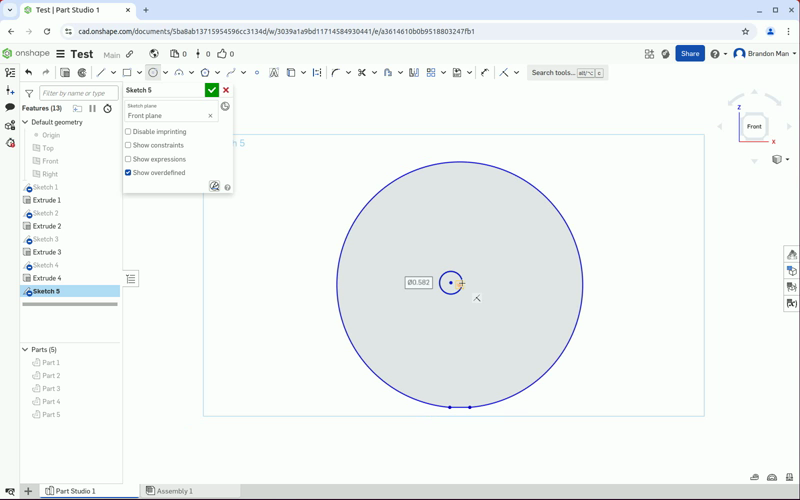
scroll(-6)
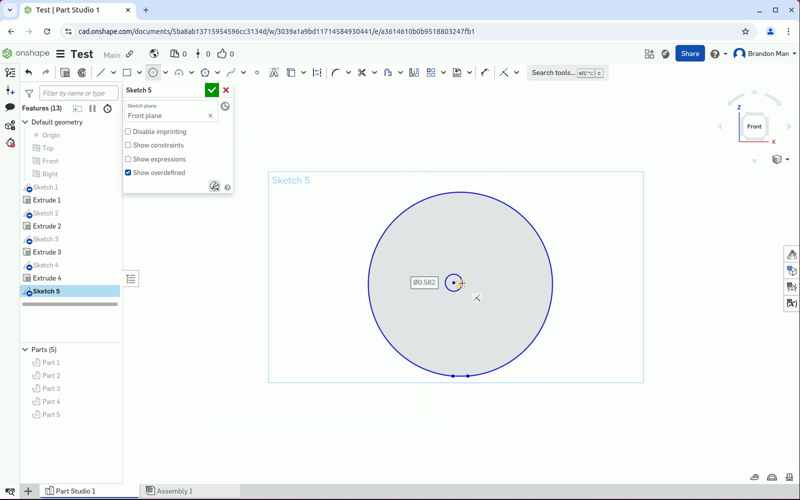
scroll(-6)
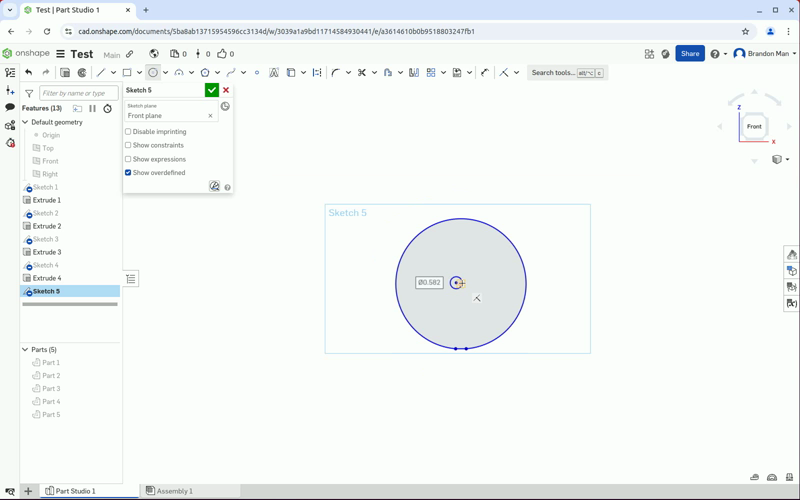
scroll(-6)
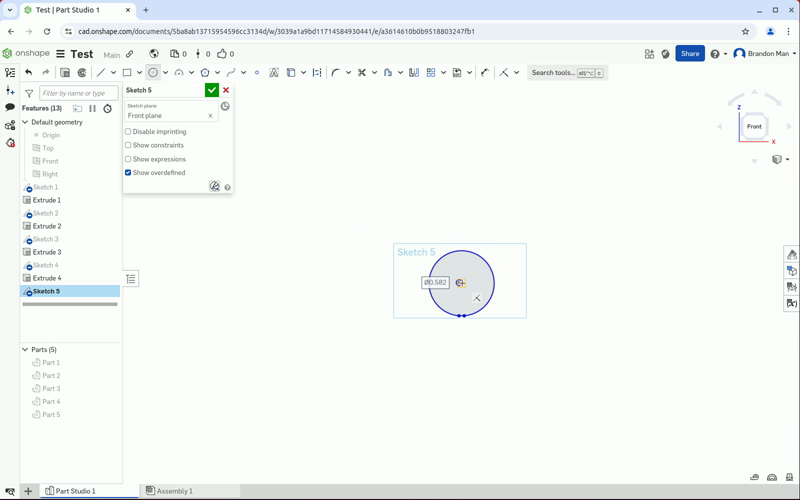
scroll(-6)
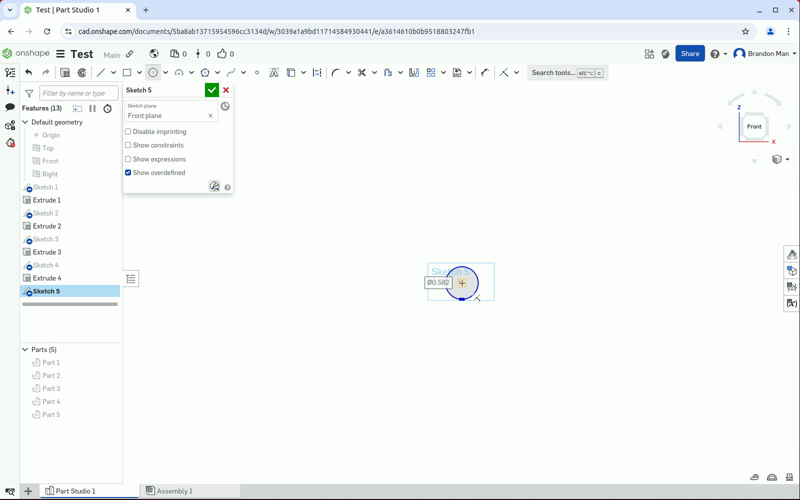
key(esc)
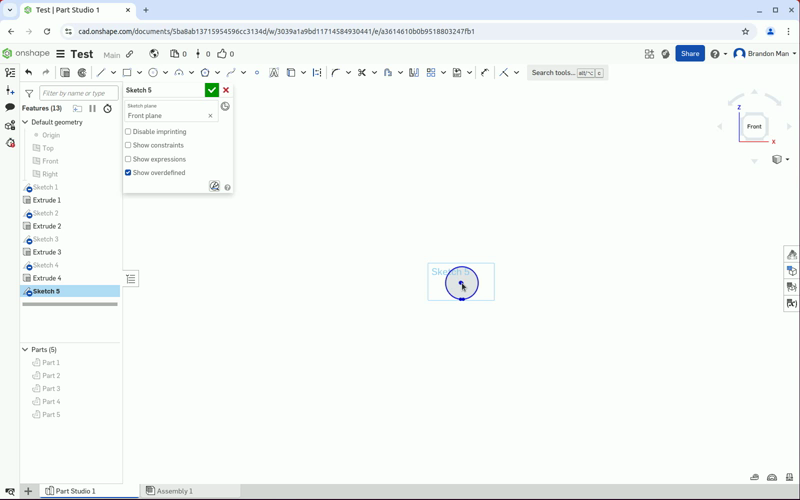
mouse_move(453, 272)
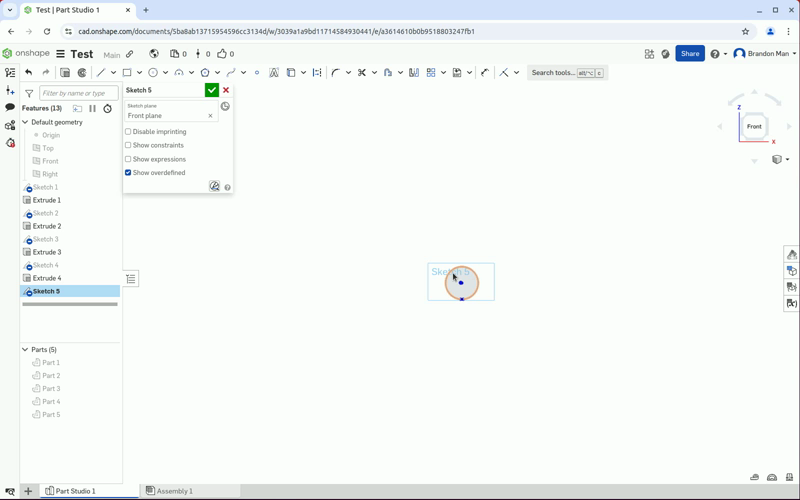
scroll(6)
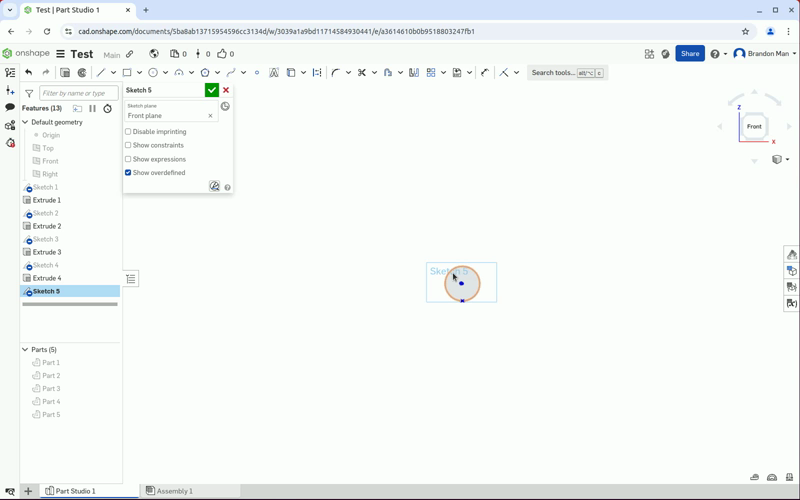
scroll(6)
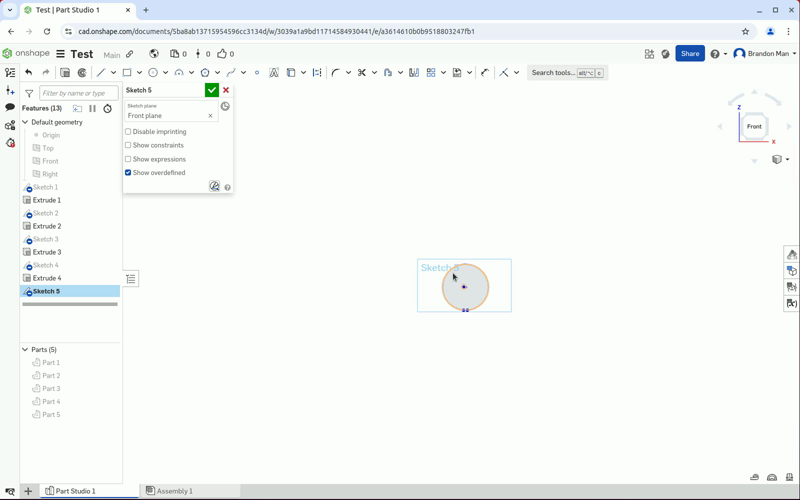
scroll(6)
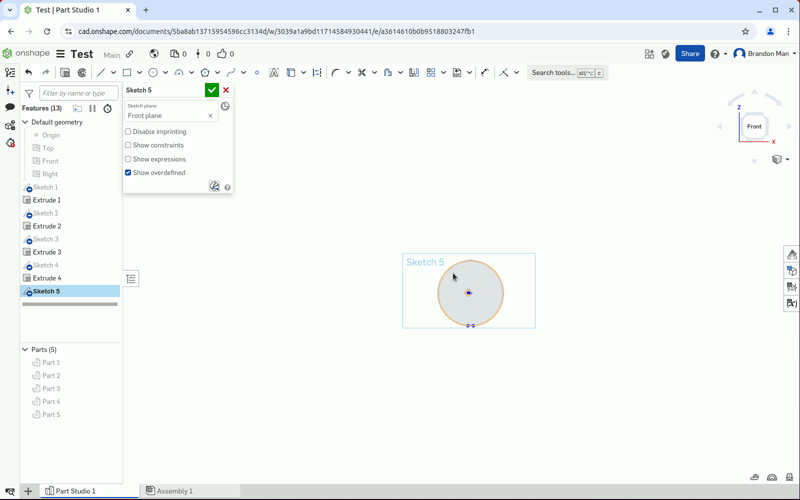
scroll(6)
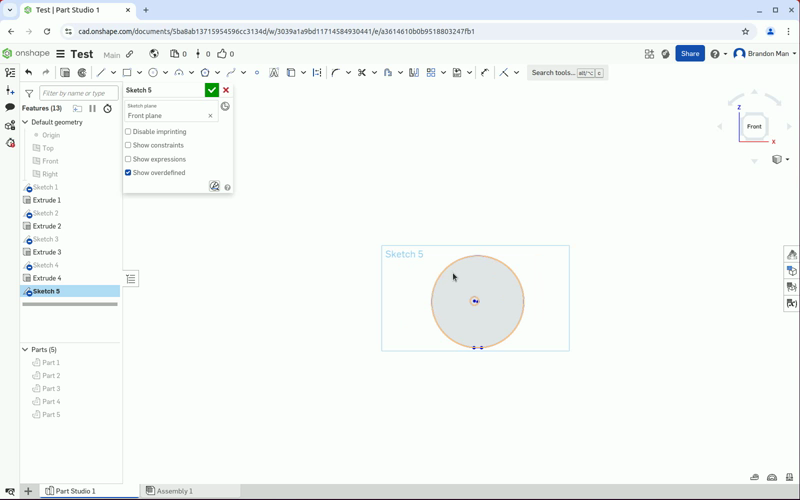
scroll(6)
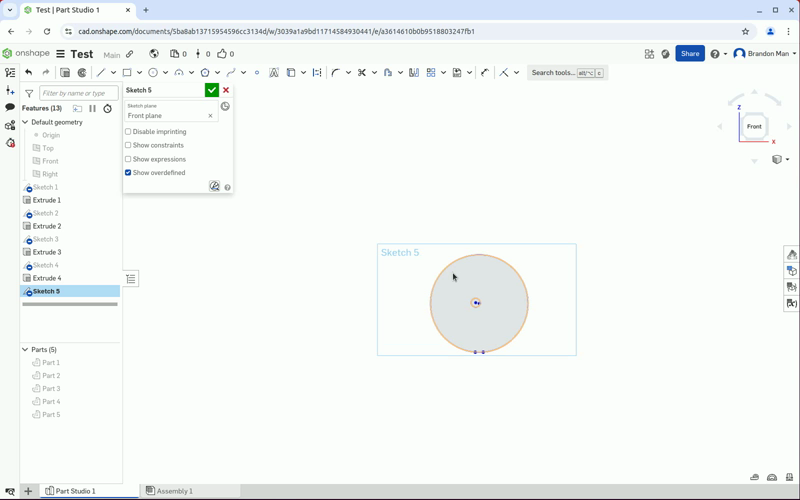
scroll(6)
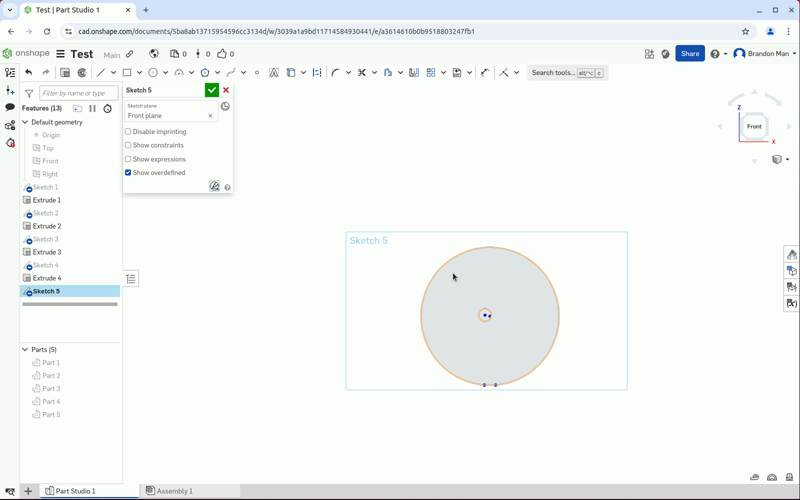
scroll(6)
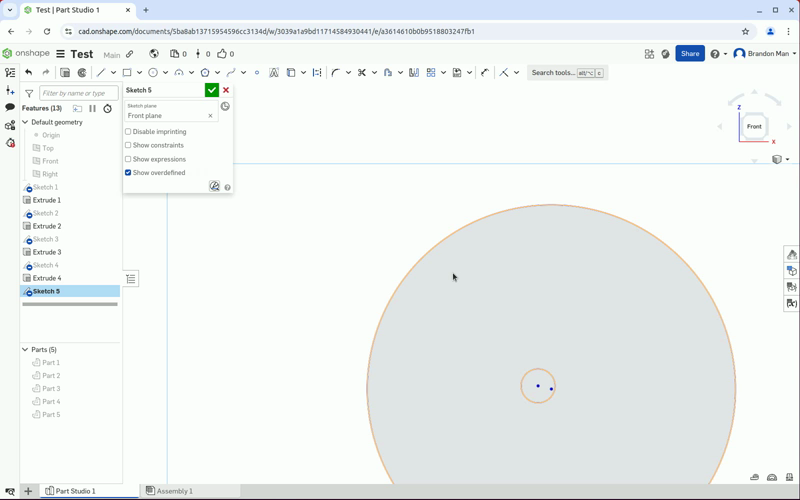
click(453, 272)
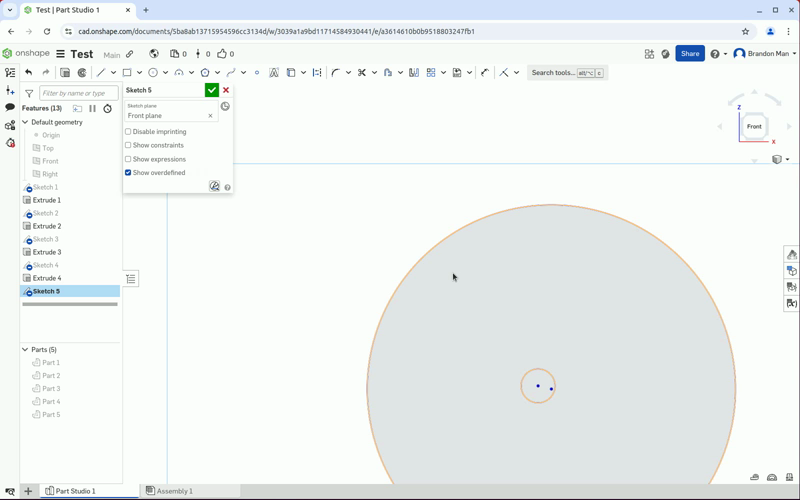
scroll(-6)
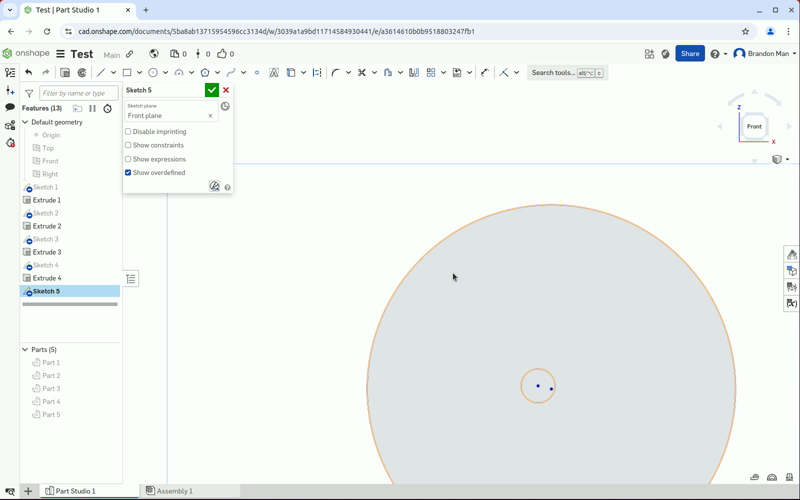
scroll(-6)
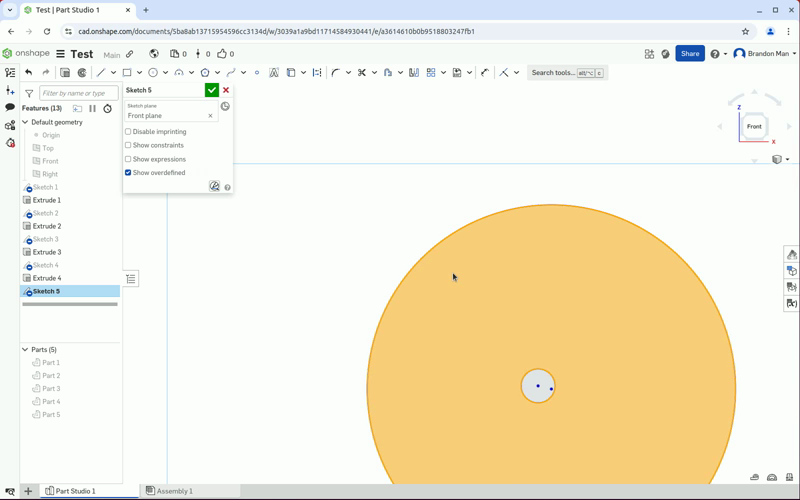
scroll(-6)
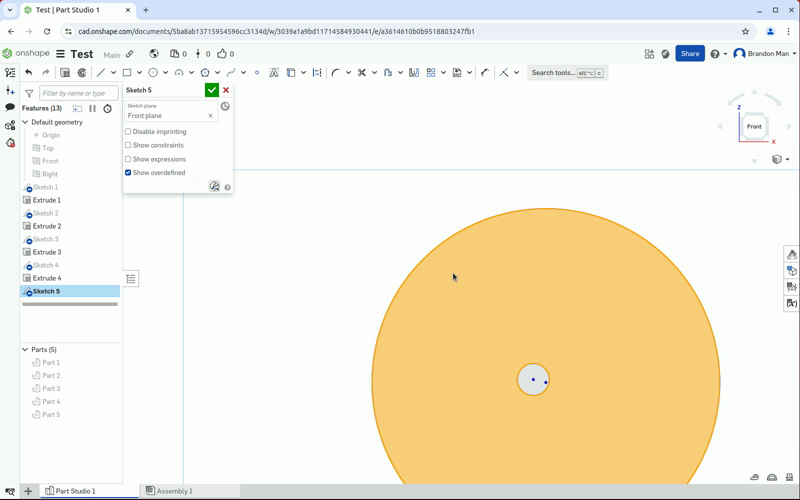
scroll(-6)
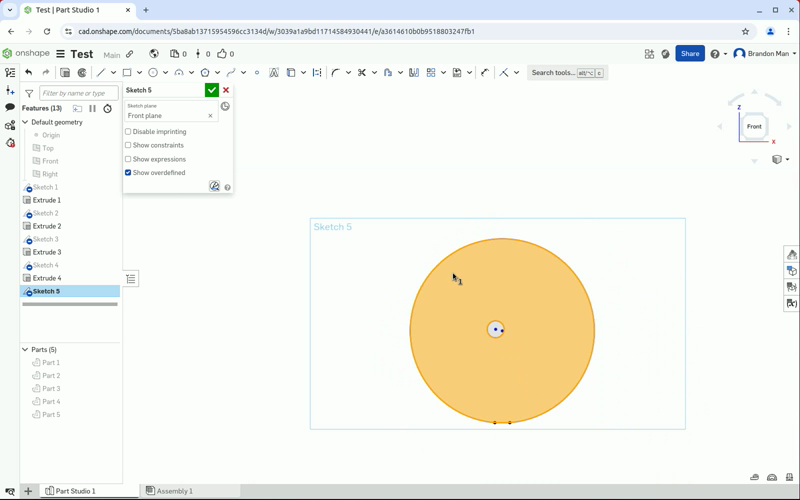
scroll(-6)
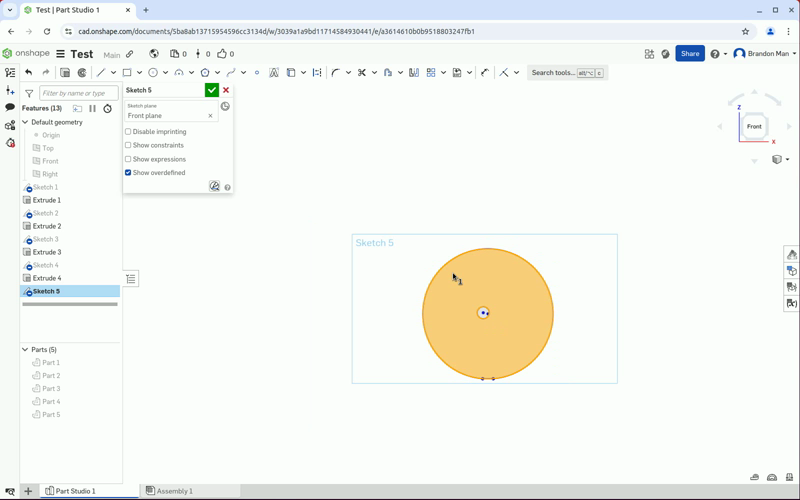
scroll(-6)
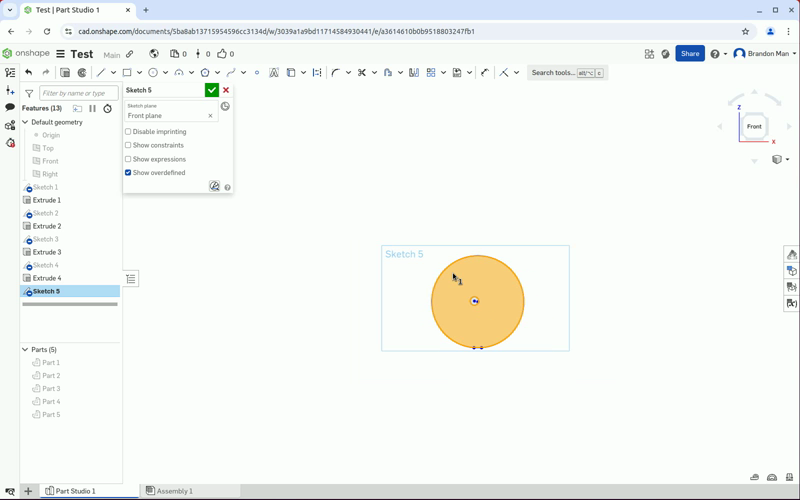
scroll(-6)
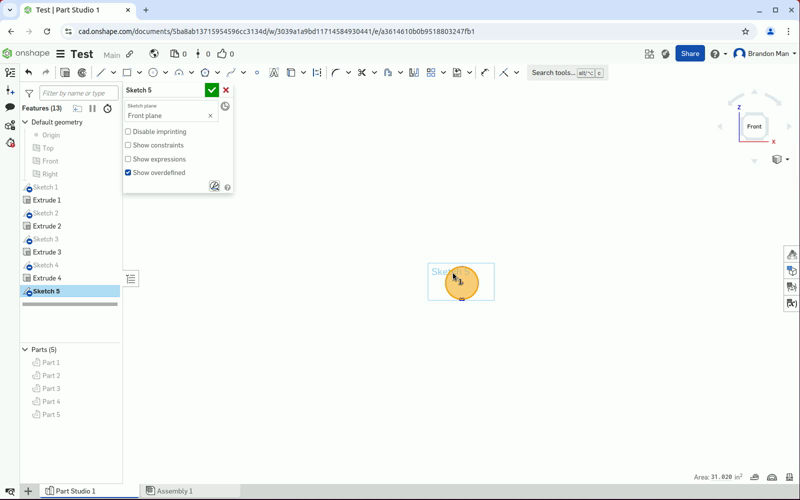
mouse_move(73, 352)
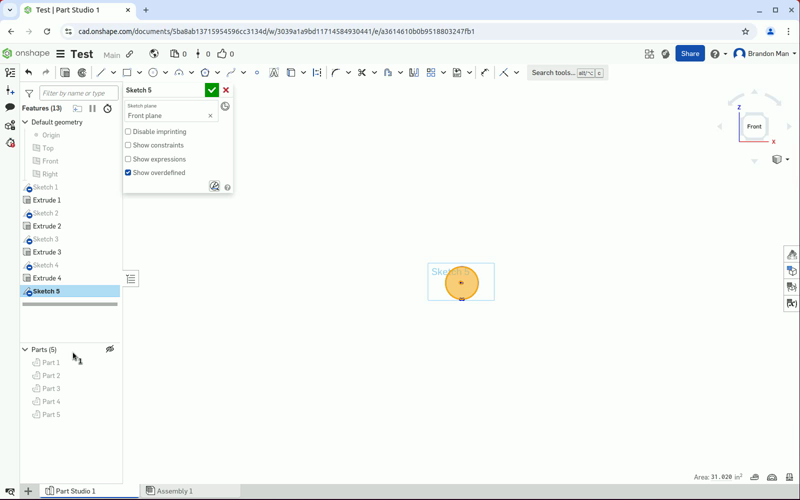
key(shift+y)
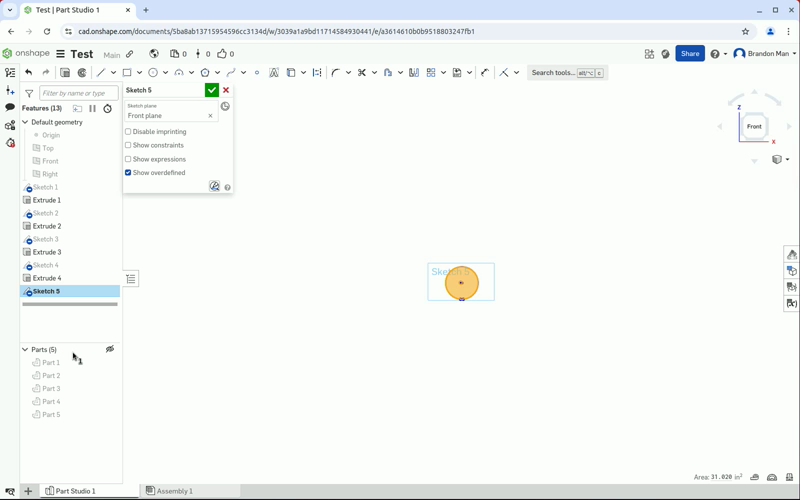
key(shift+e)
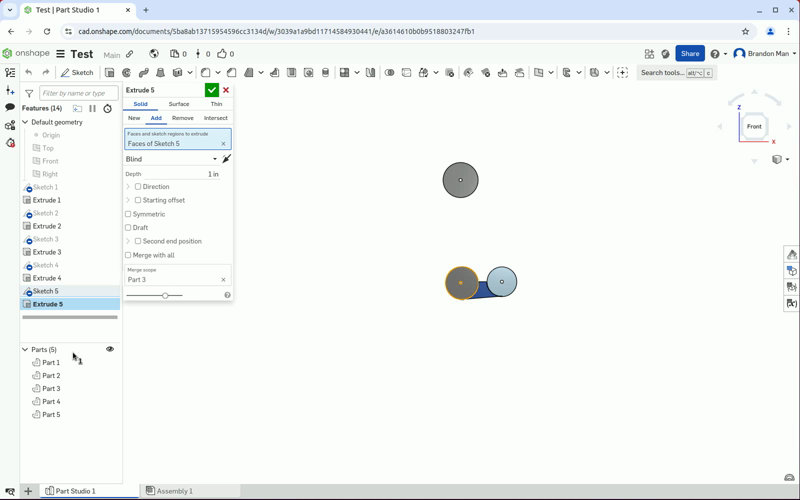
mouse_move(143, 106)
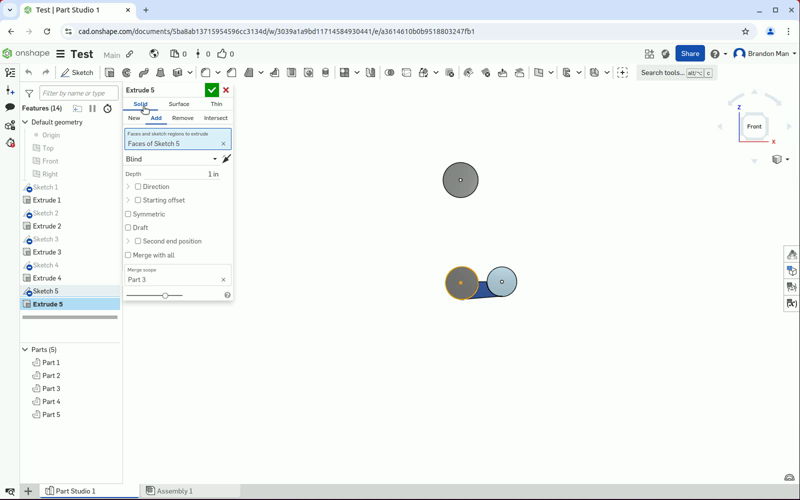
click(143, 106)
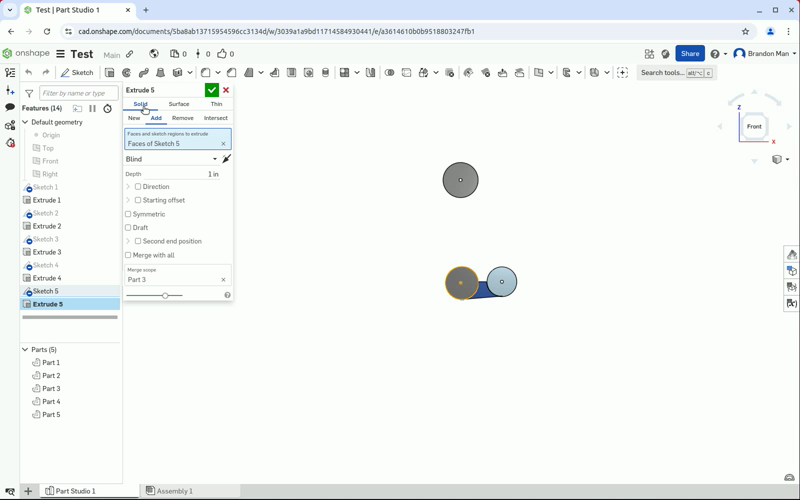
mouse_move(137, 120)
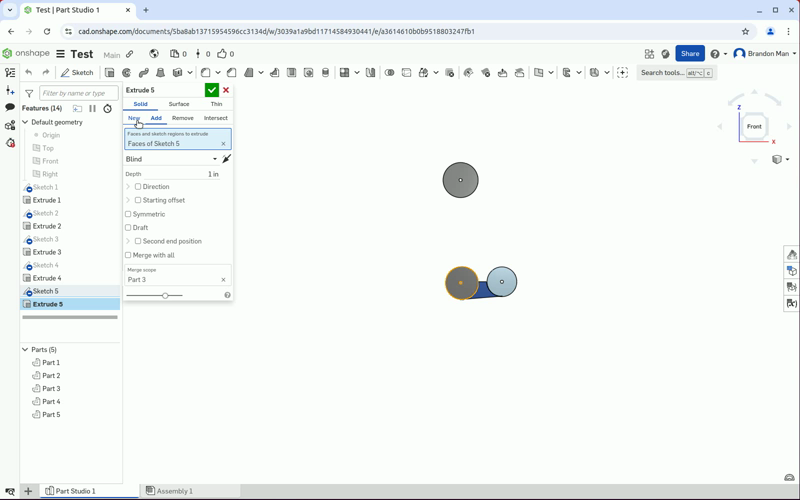
click(137, 120)
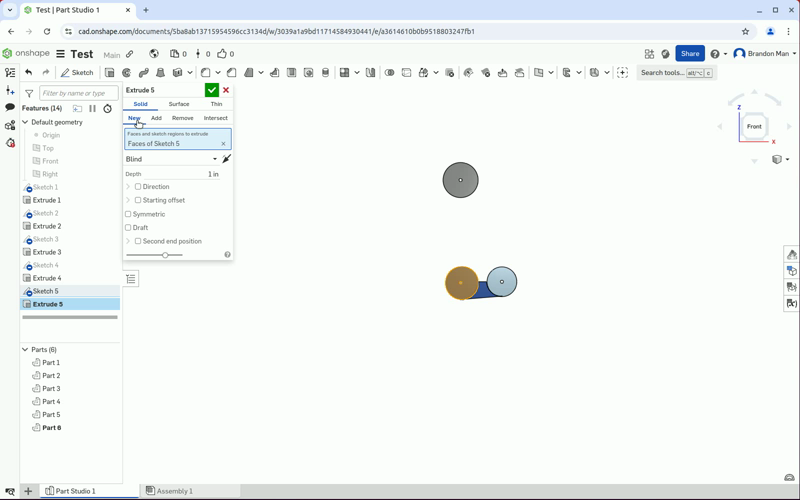
key(tab, 4)
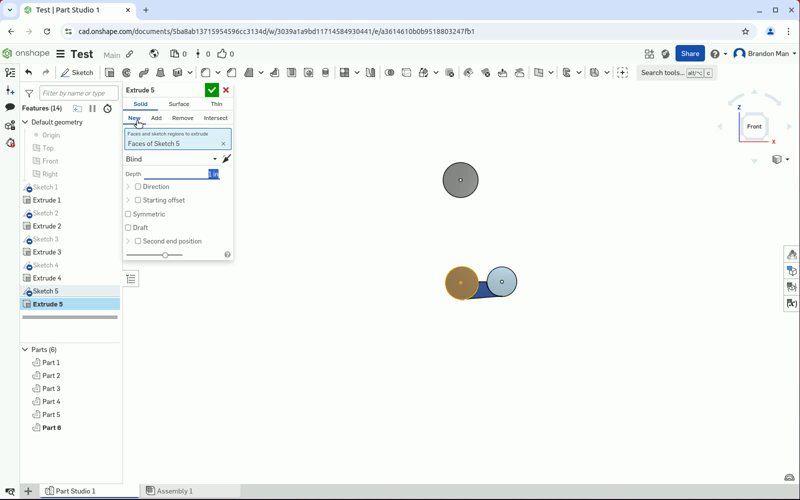
text(-0.481)
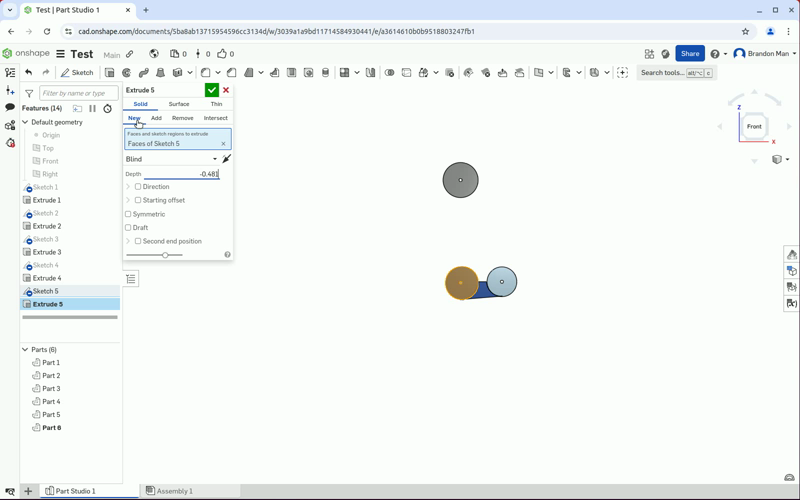
key(enter)
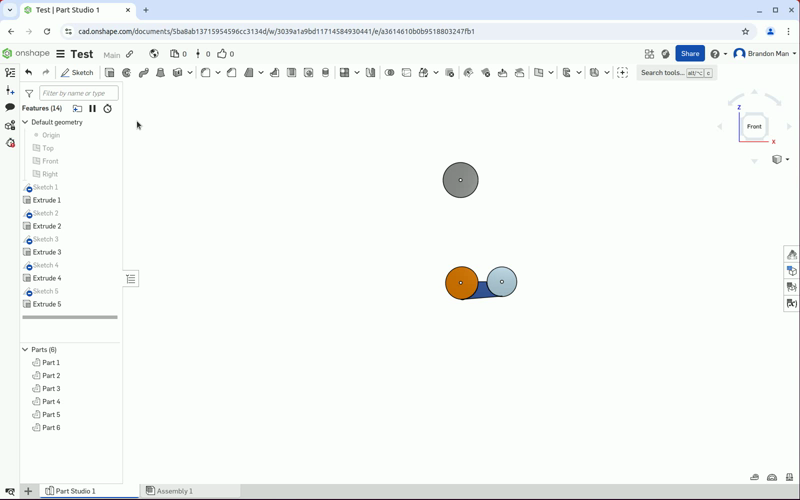
key(shift+h)
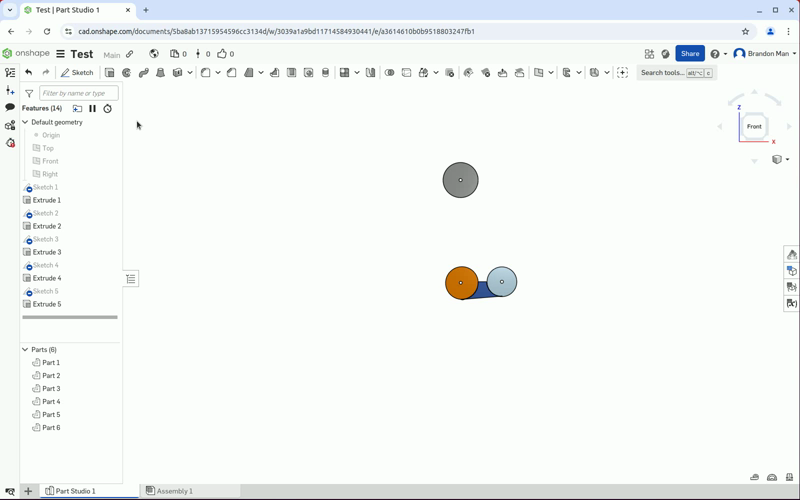
key(shift+h)
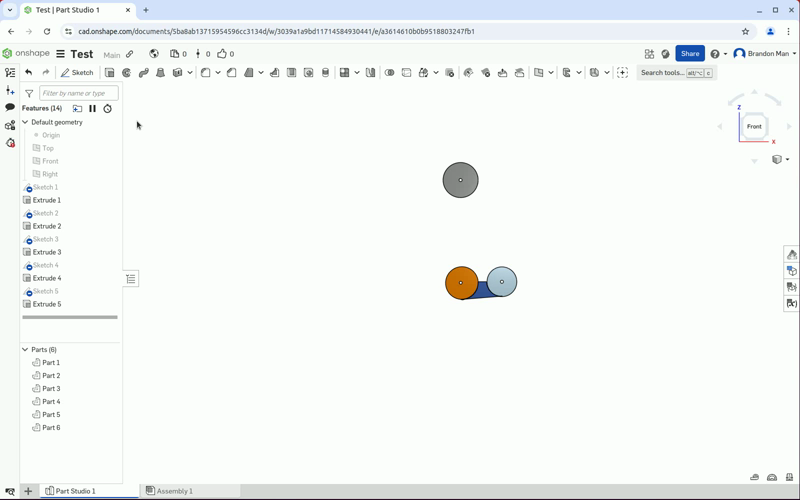
mouse_move(73, 189)
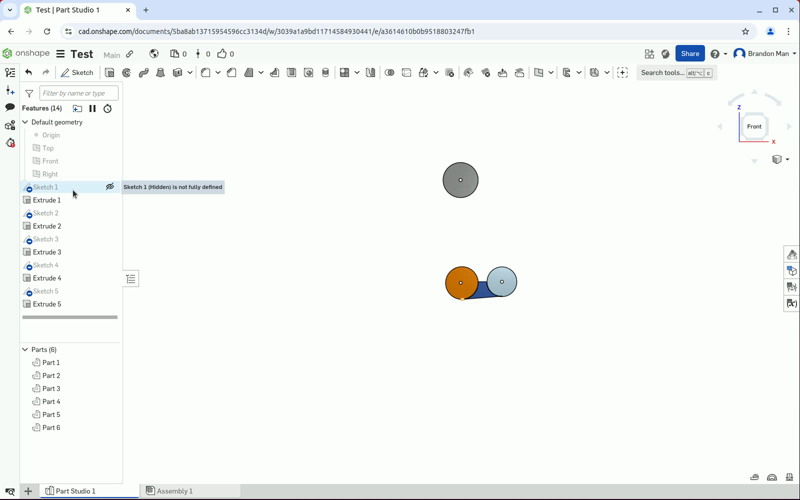
click(73, 189)
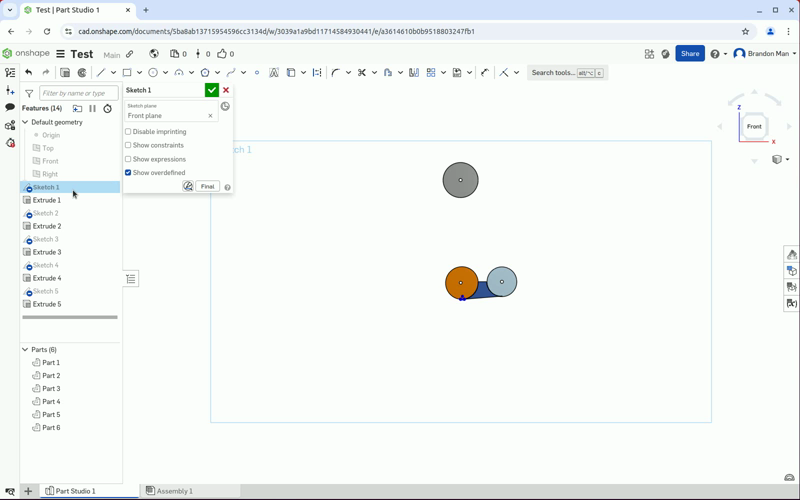
mouse_move(229, 92)
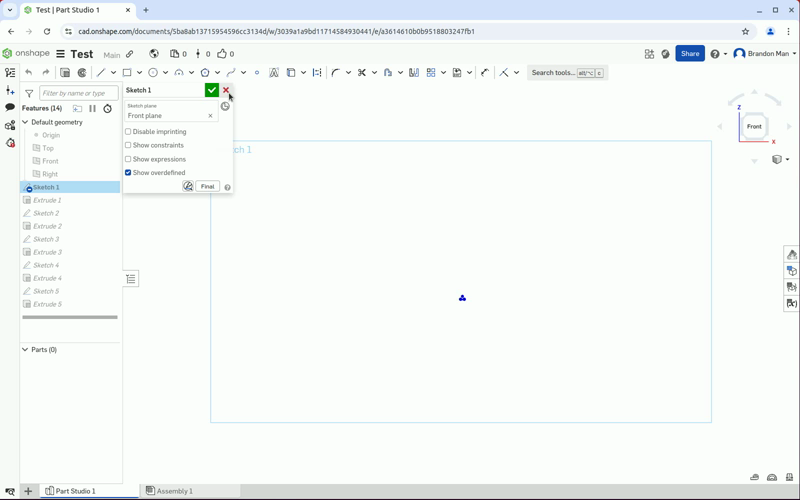
click(229, 92)
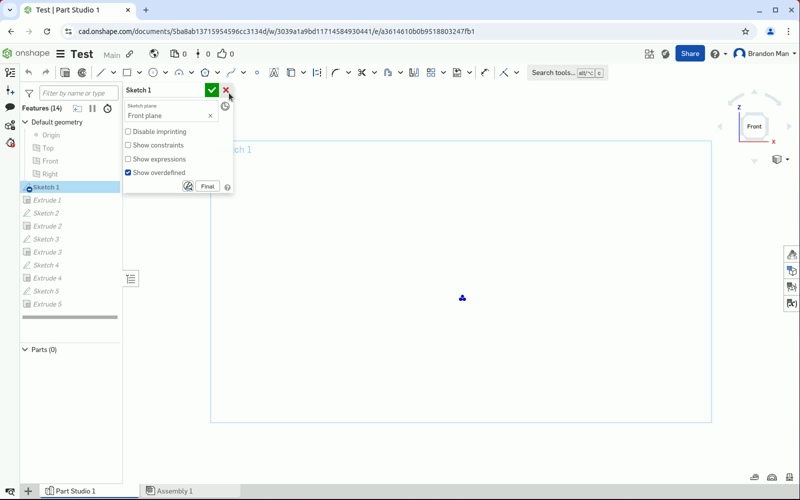
key(shift+s)
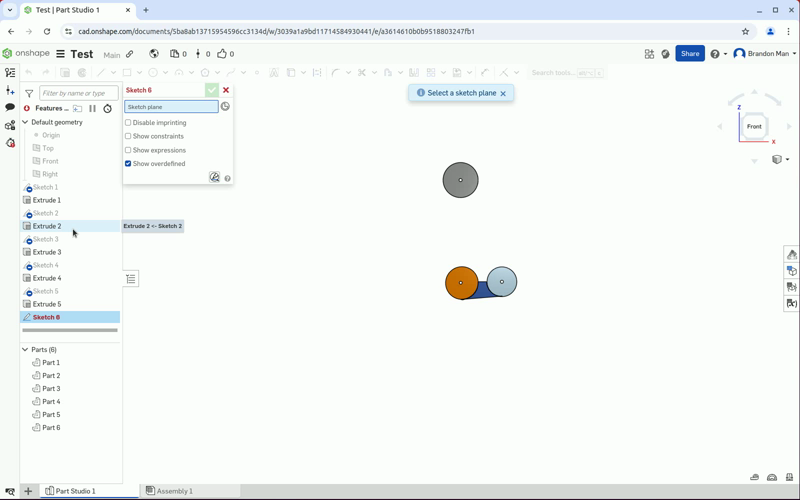
scroll(3)
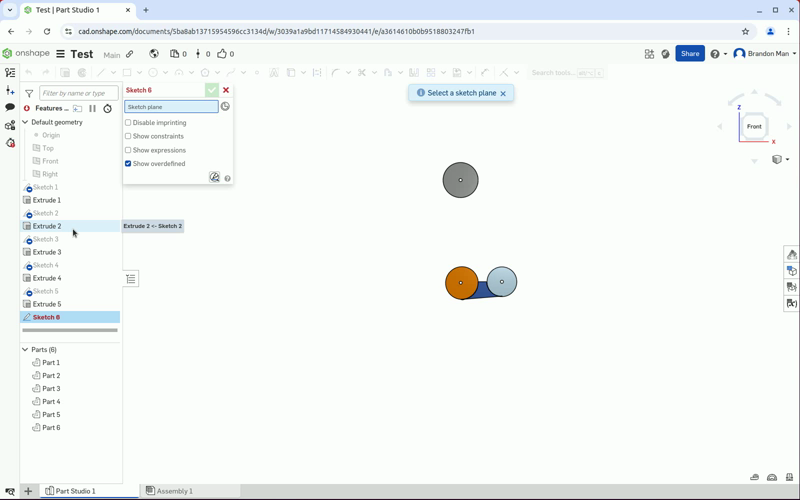
mouse_move(73, 163)
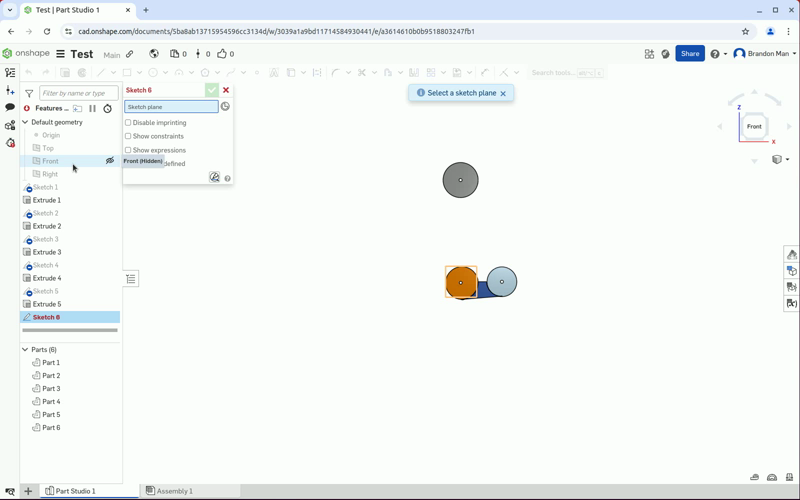
click(73, 163)
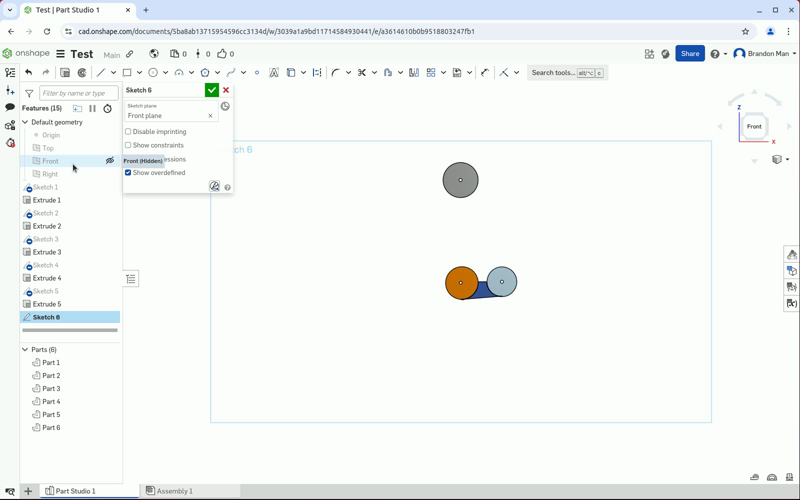
mouse_move(73, 352)
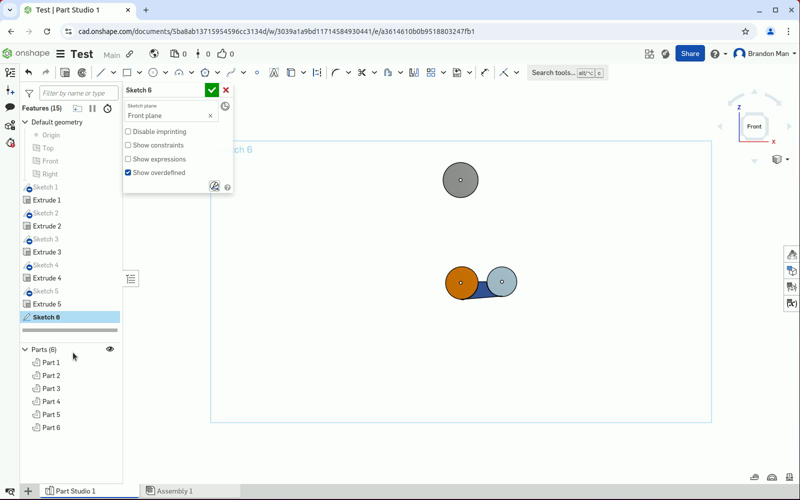
key(y)
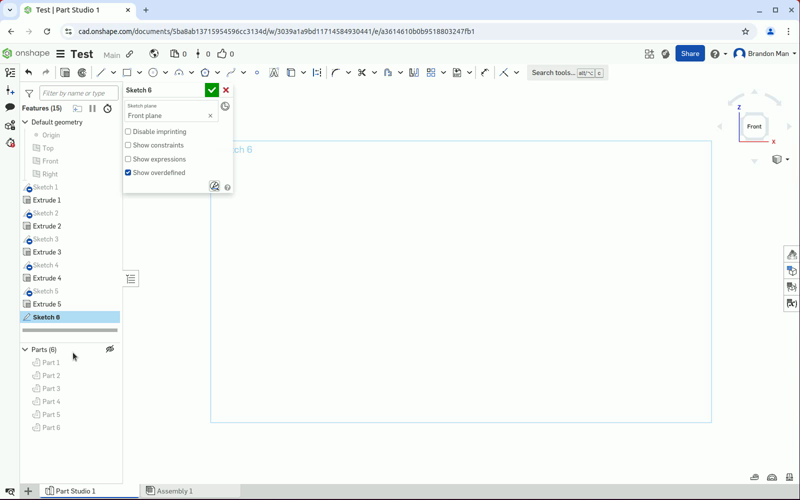
key(a)
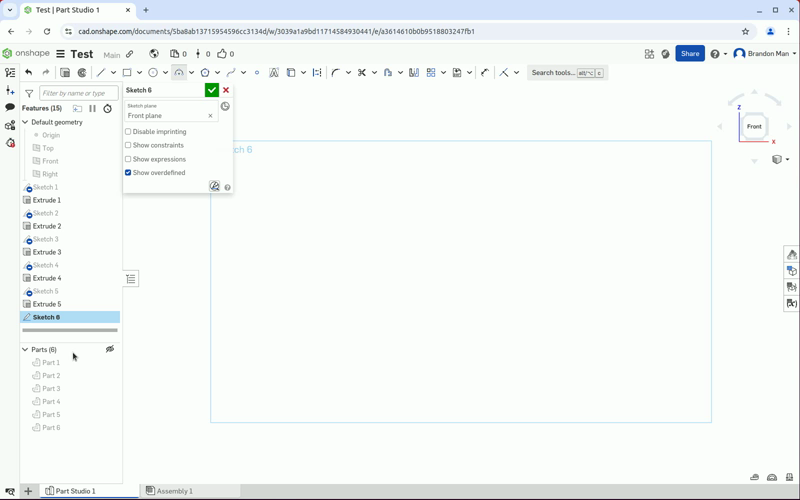
key_down(shift)
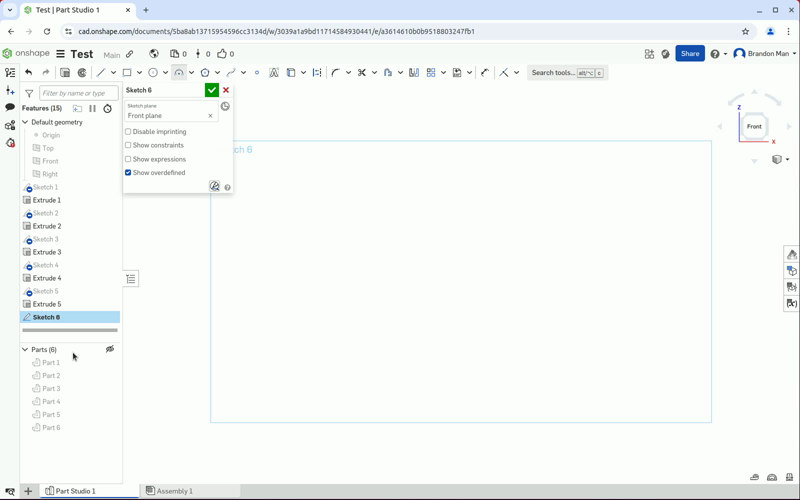
mouse_move(444, 281)
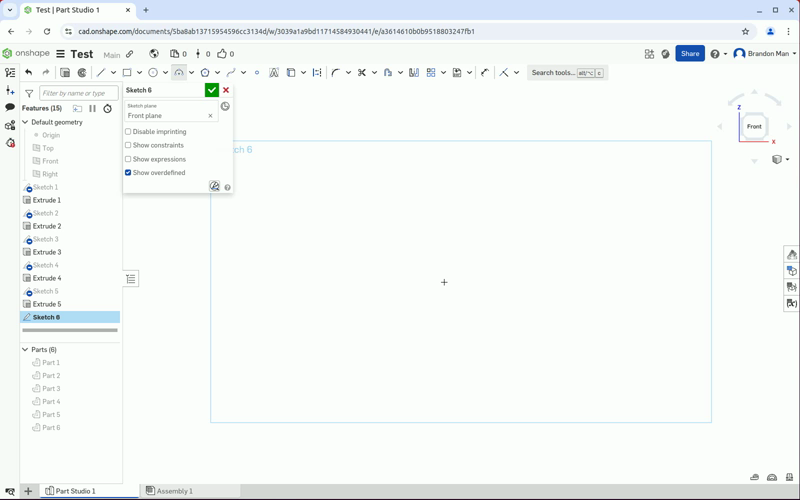
click(444, 281)
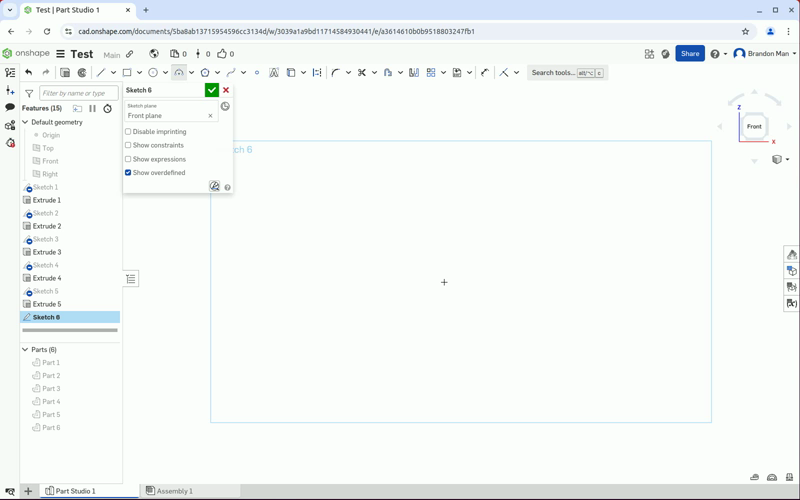
key_up(shift)
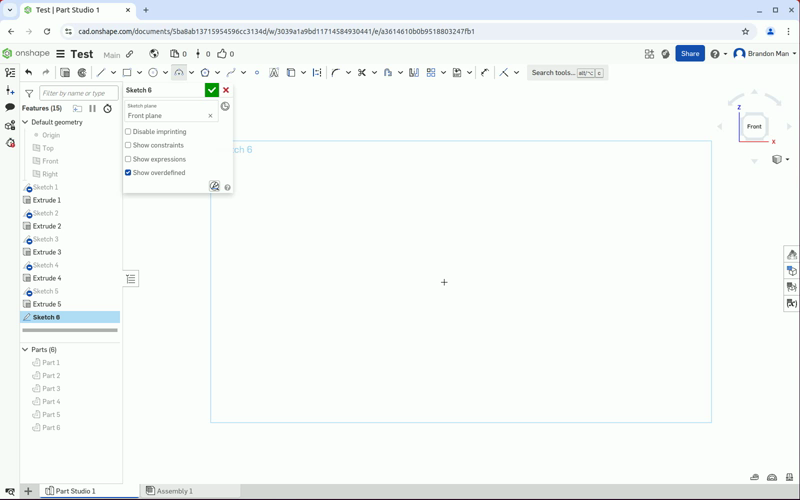
key_down(shift)
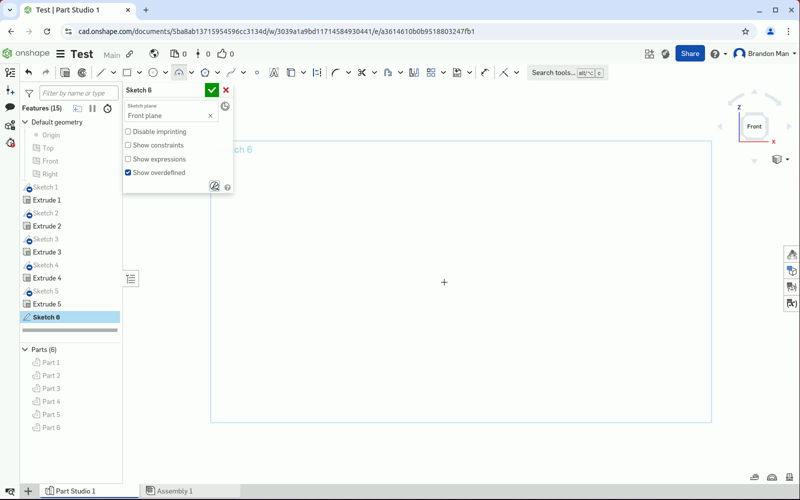
mouse_move(476, 282)
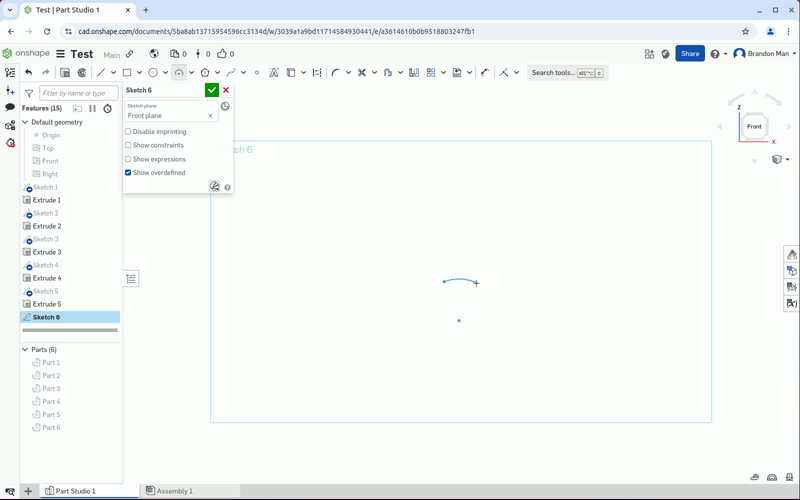
click(476, 282)
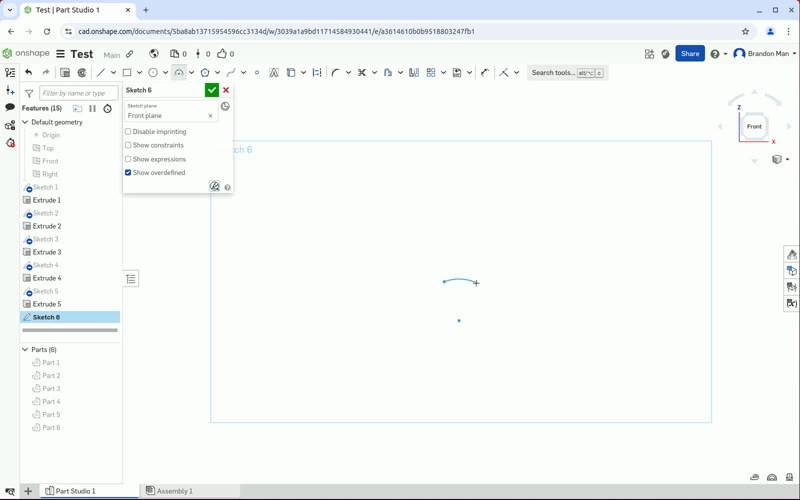
mouse_move(461, 266)
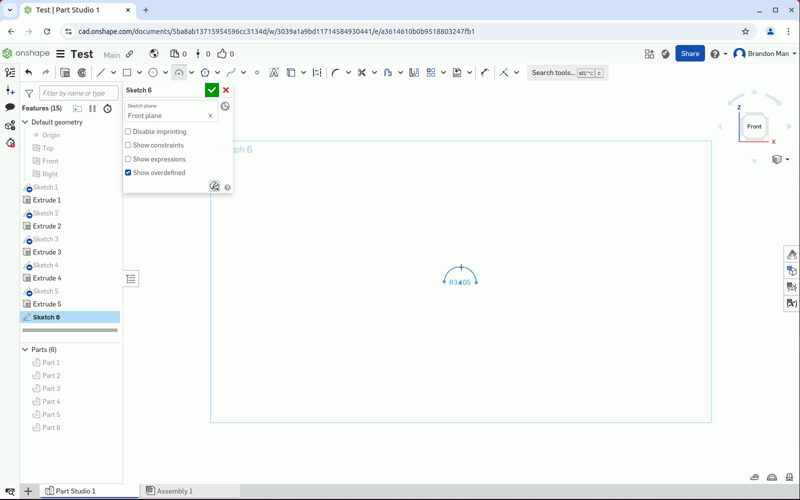
click(461, 266)
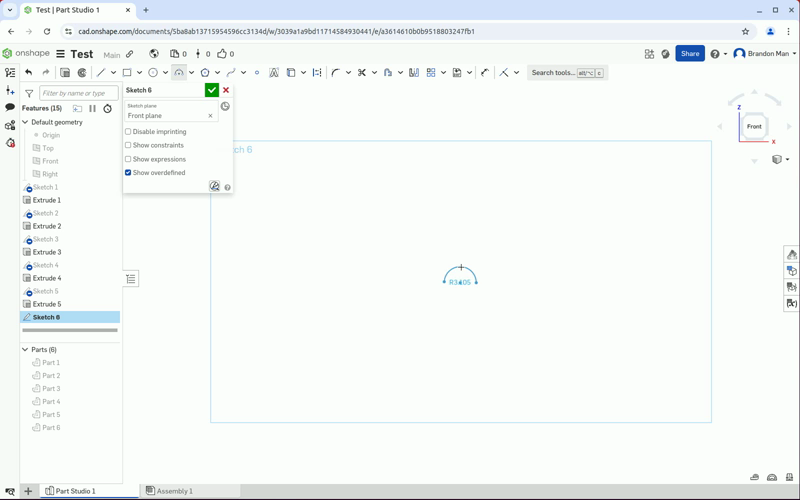
key_up(shift)
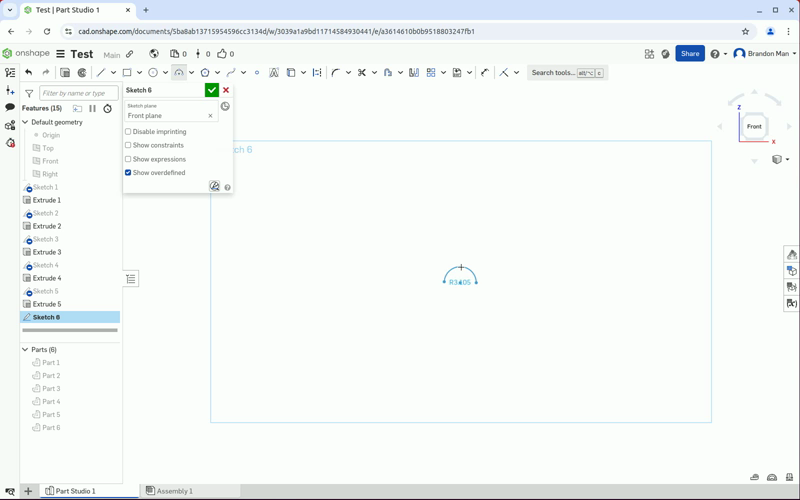
key(esc)
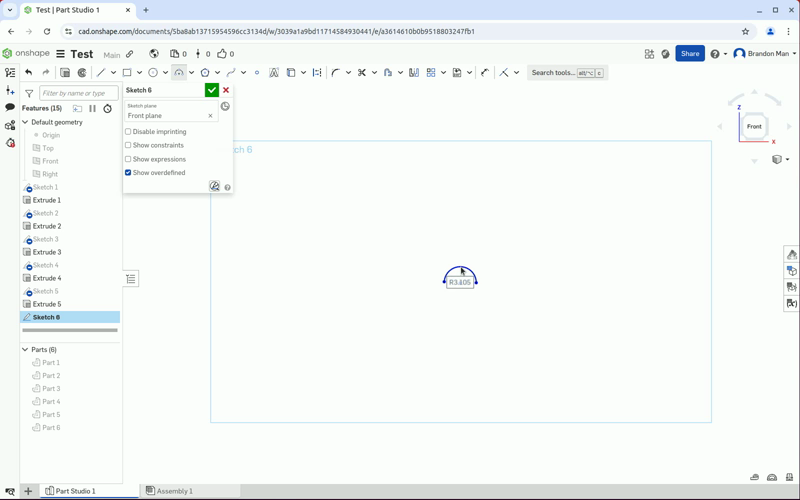
key(l)
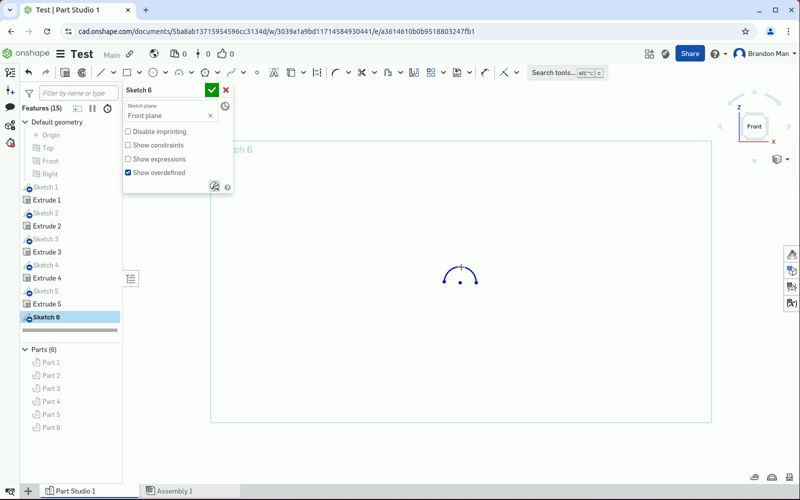
mouse_move(476, 282)
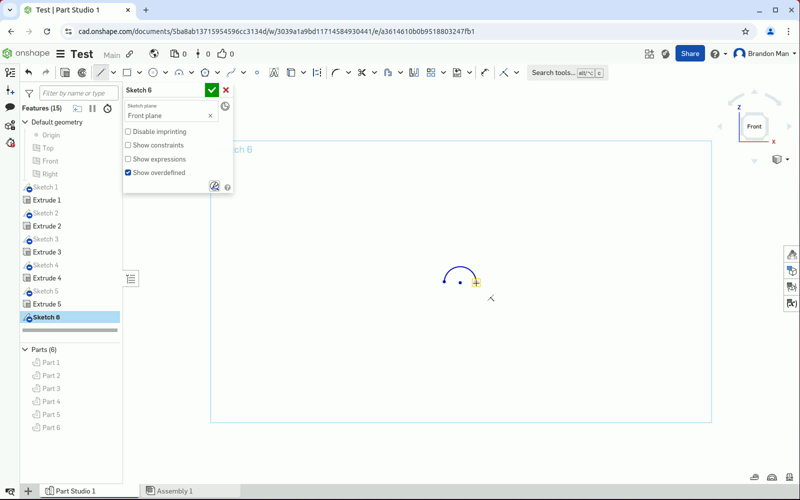
click(476, 282)
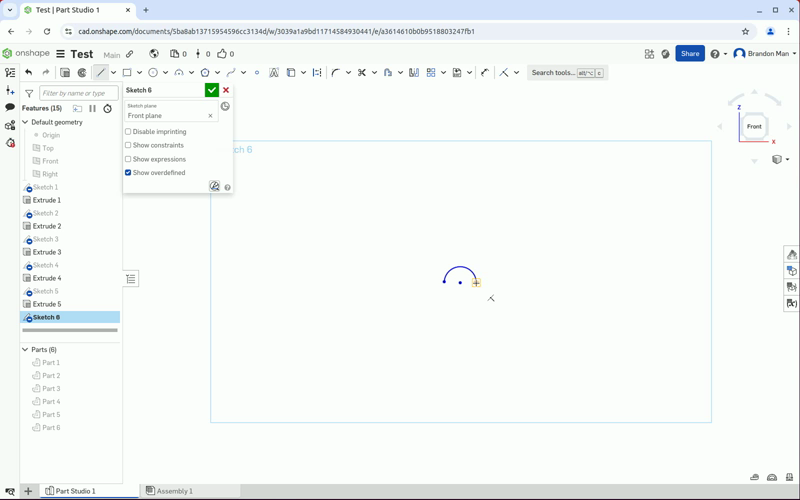
key_down(shift)
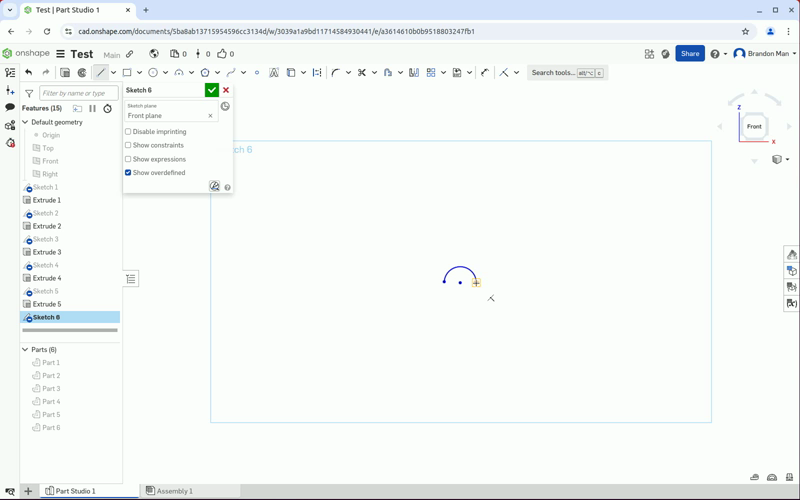
mouse_move(506, 282)
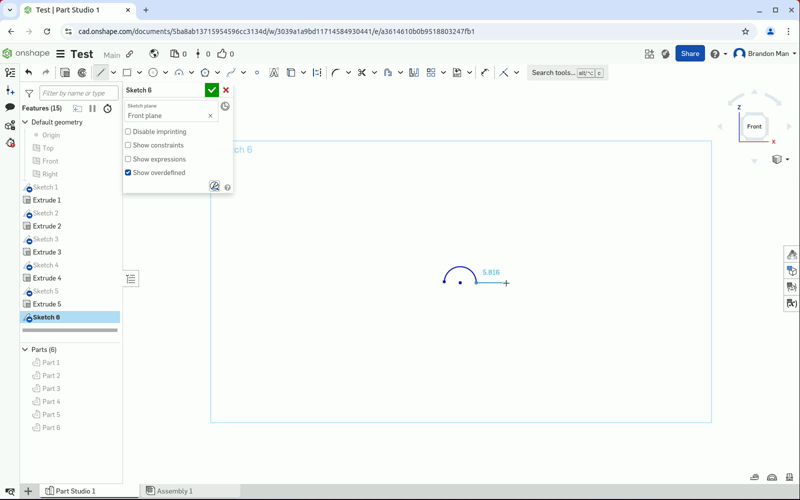
mouse_move(484, 282)
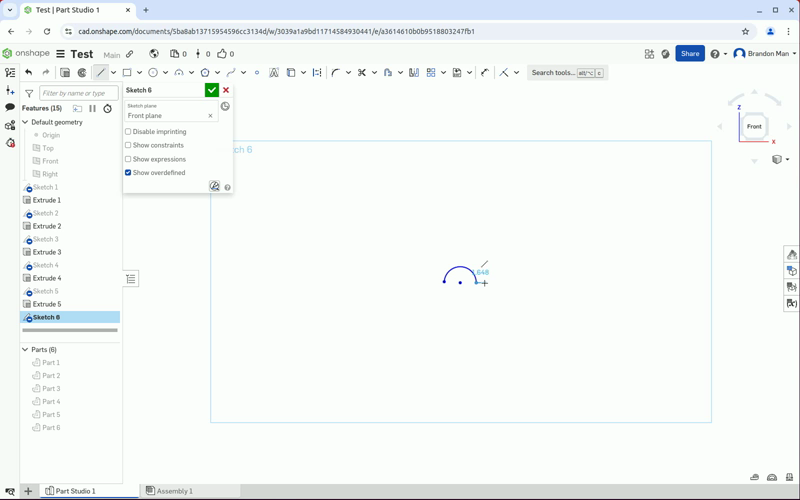
click(484, 282)
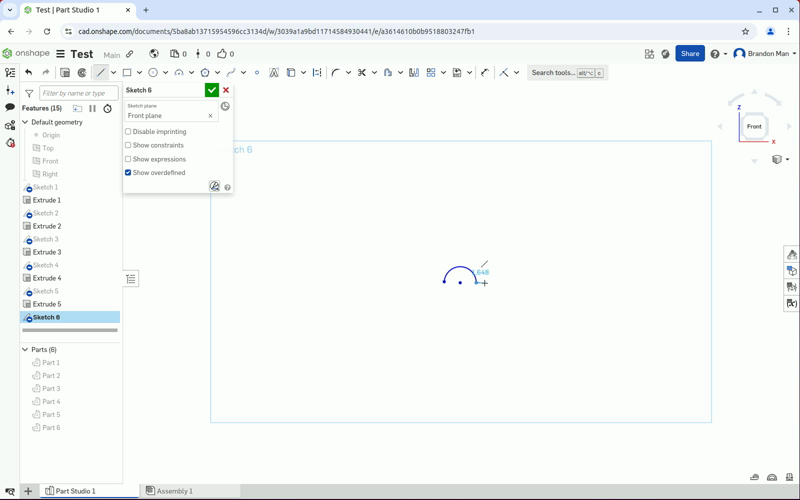
key_up(shift)
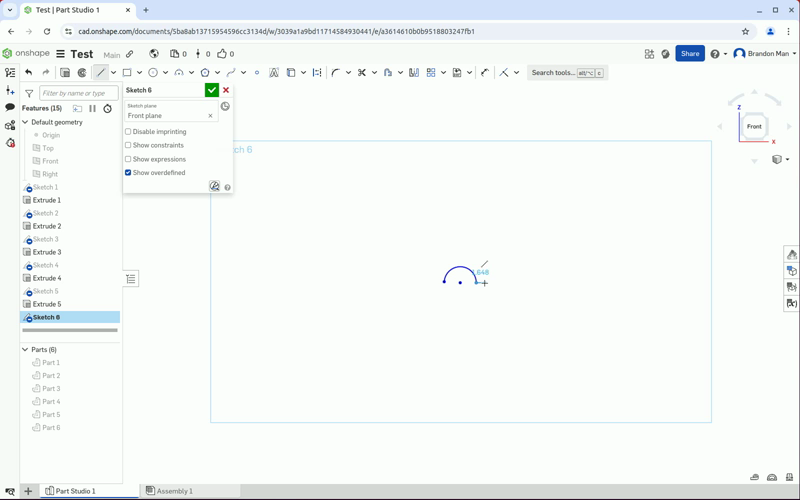
key(esc)
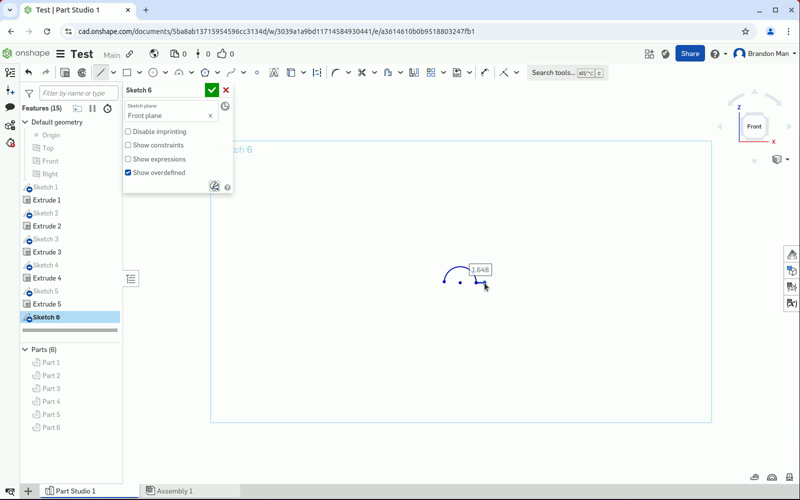
key(a)
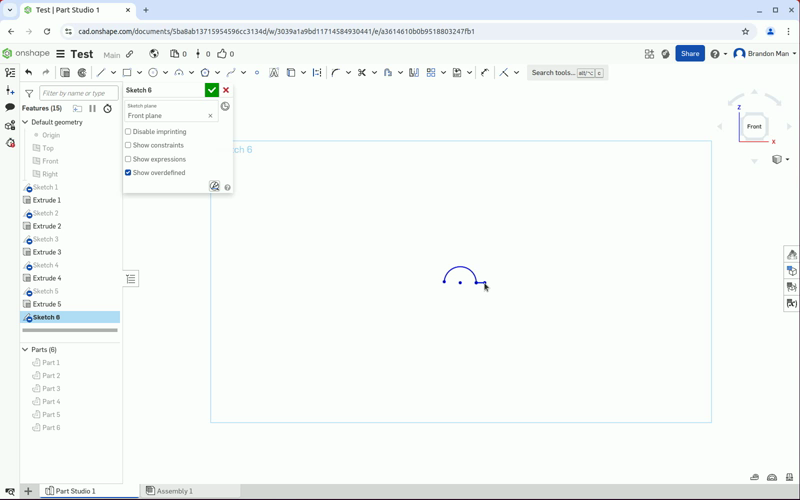
mouse_move(484, 282)
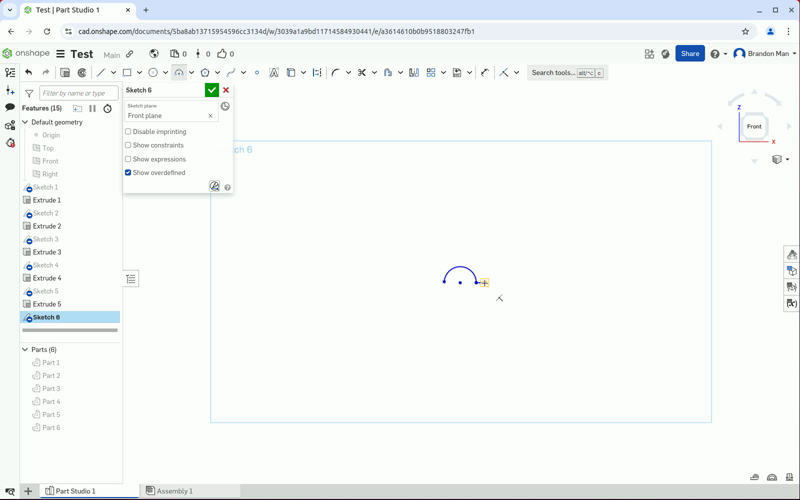
click(484, 282)
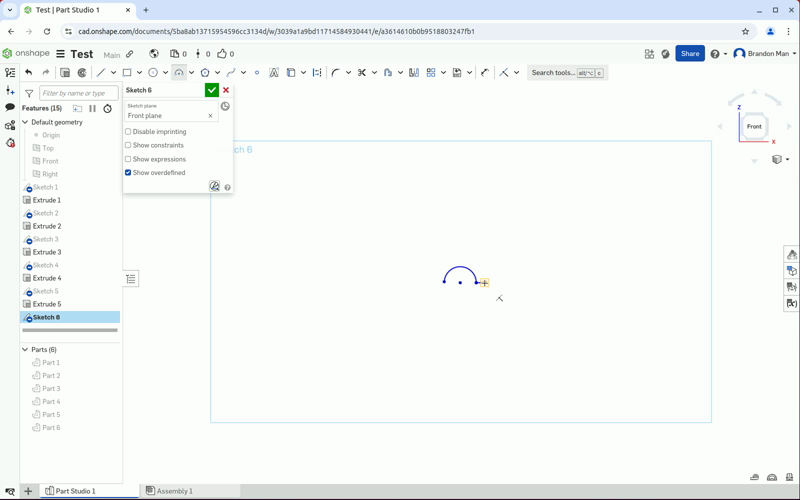
key_down(shift)
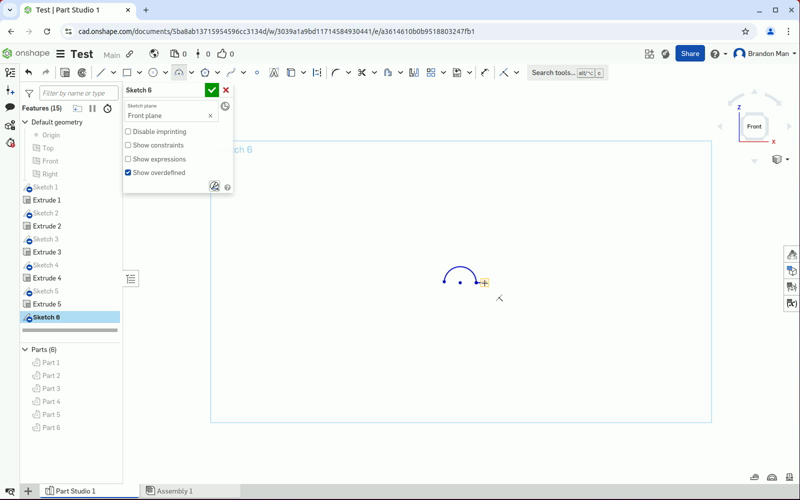
mouse_move(499, 268)
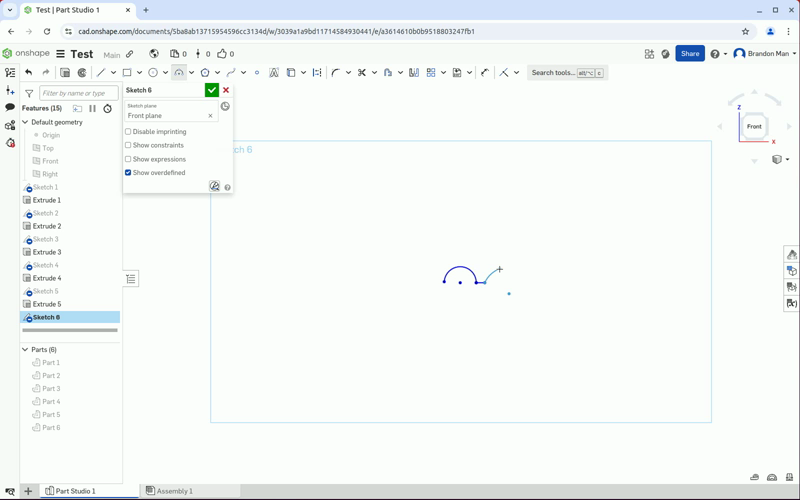
click(499, 268)
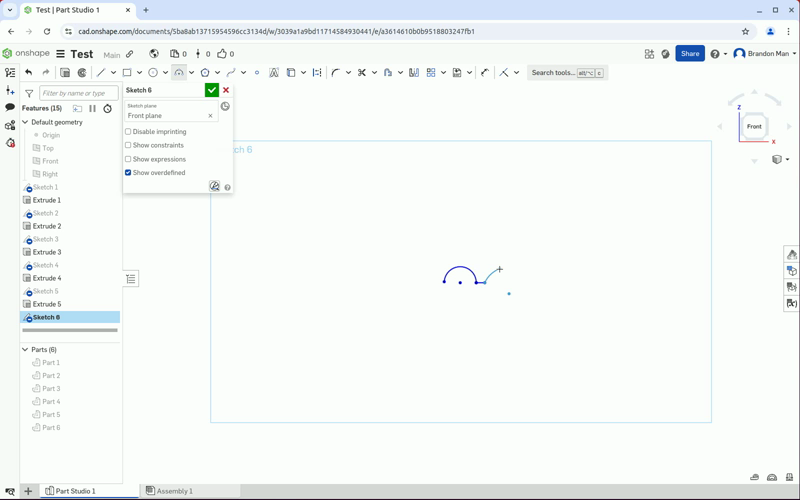
mouse_move(489, 272)
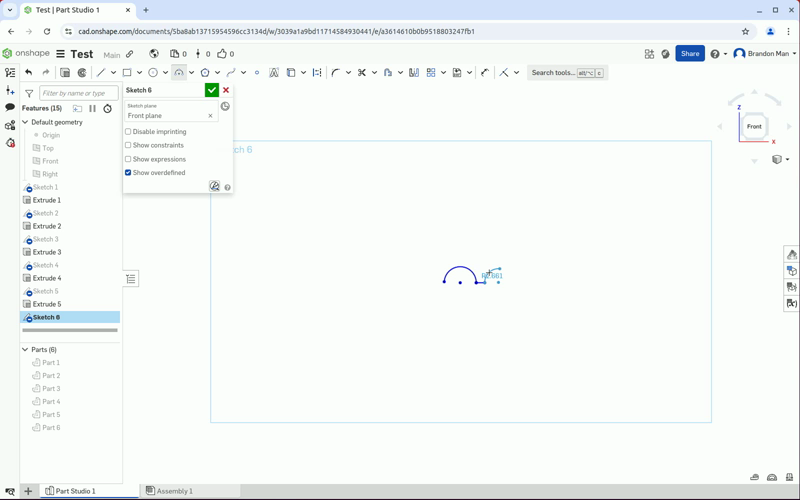
click(489, 272)
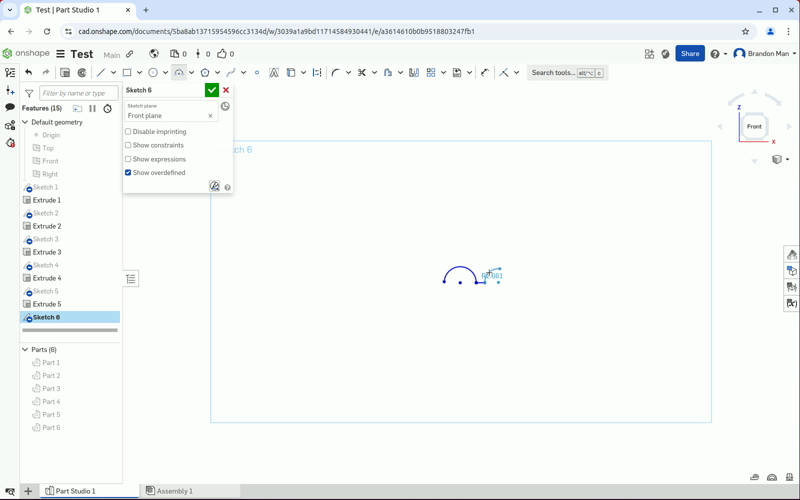
key_up(shift)
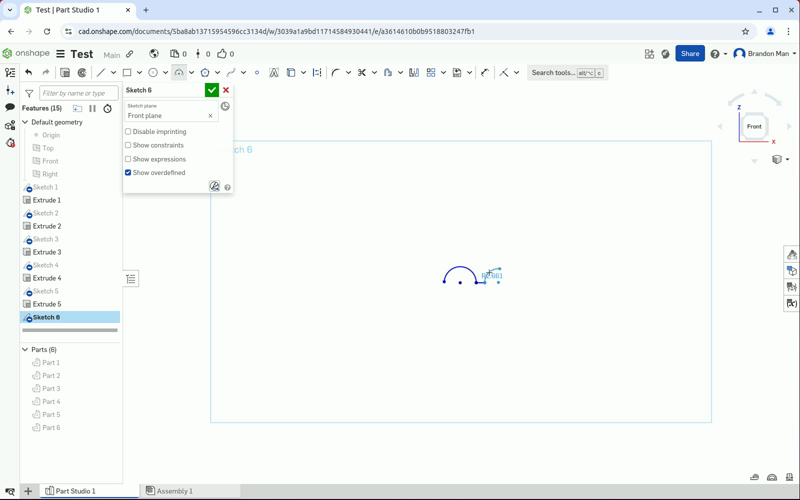
key(esc)
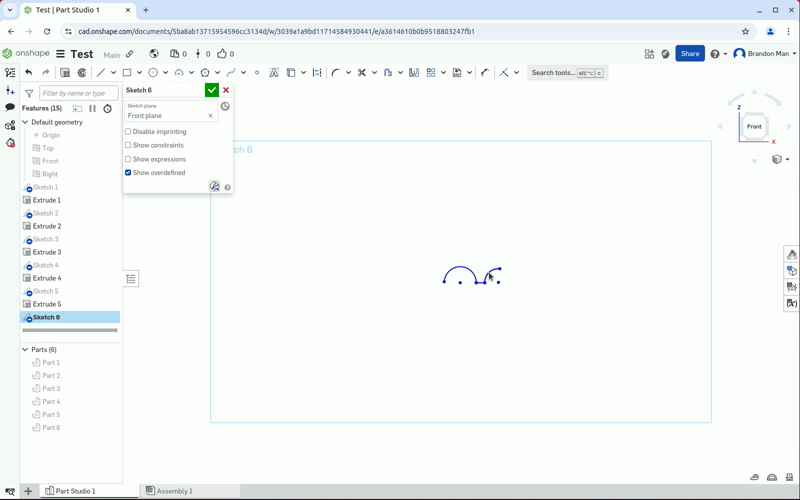
key(l)
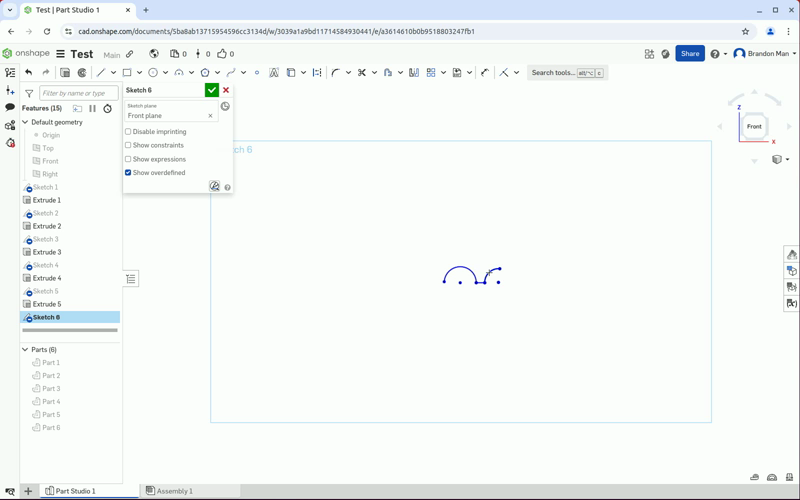
mouse_move(499, 268)
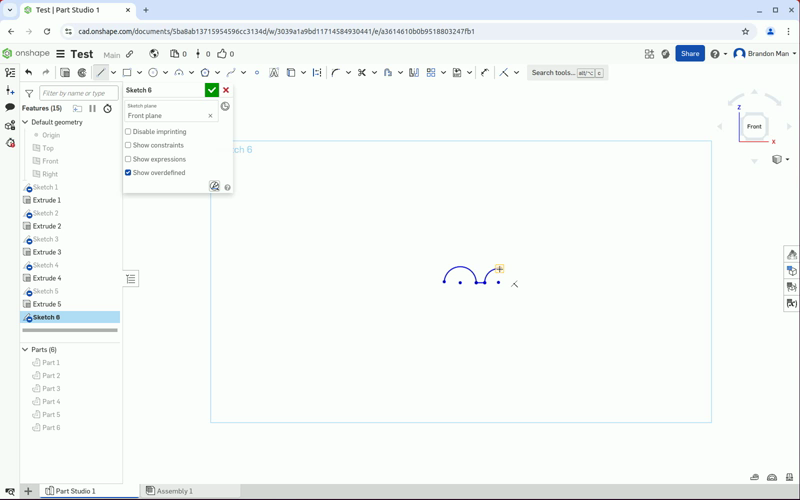
click(499, 268)
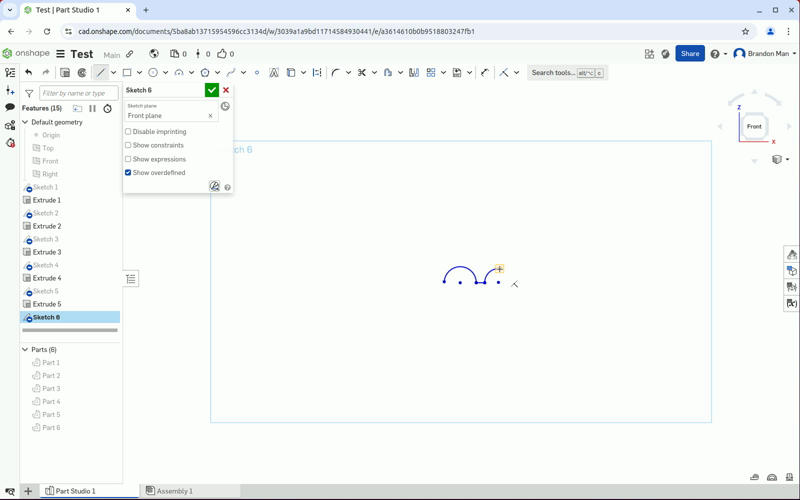
key_down(shift)
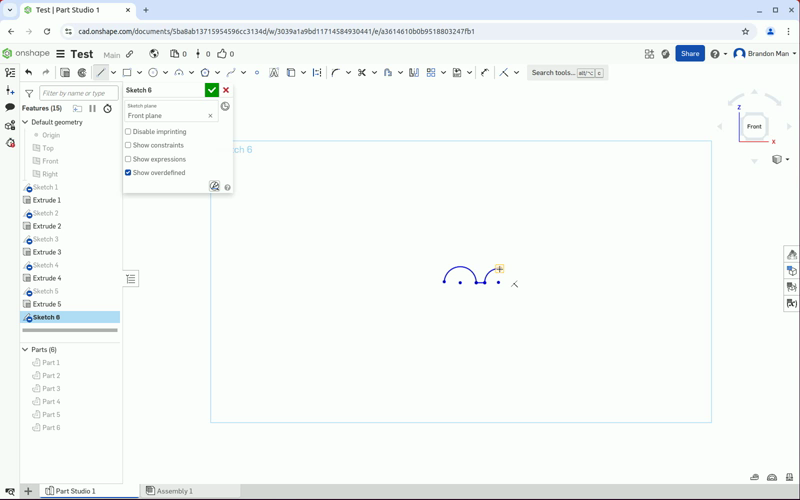
mouse_move(529, 268)
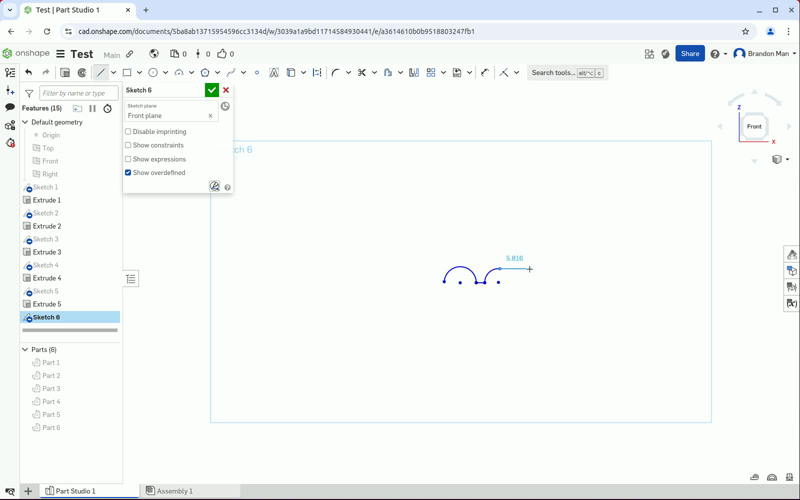
mouse_move(481, 267)
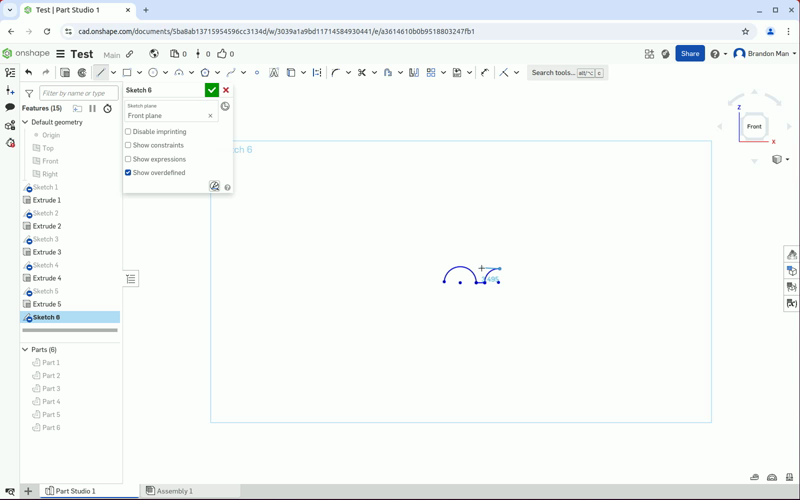
click(481, 267)
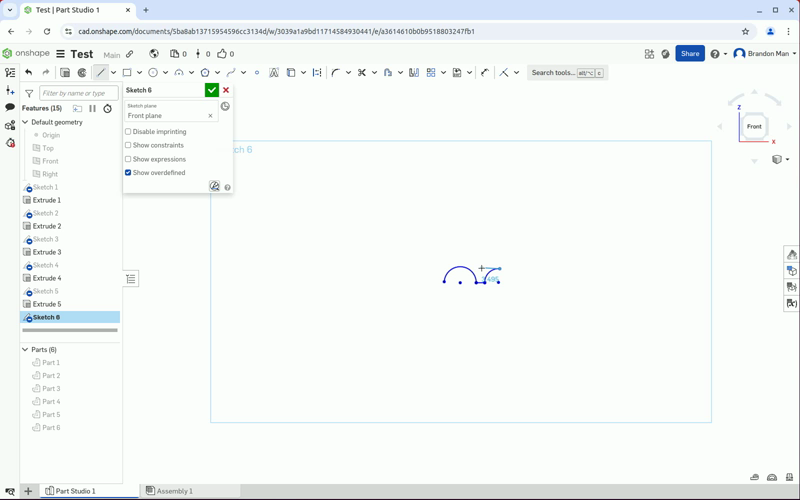
key_up(shift)
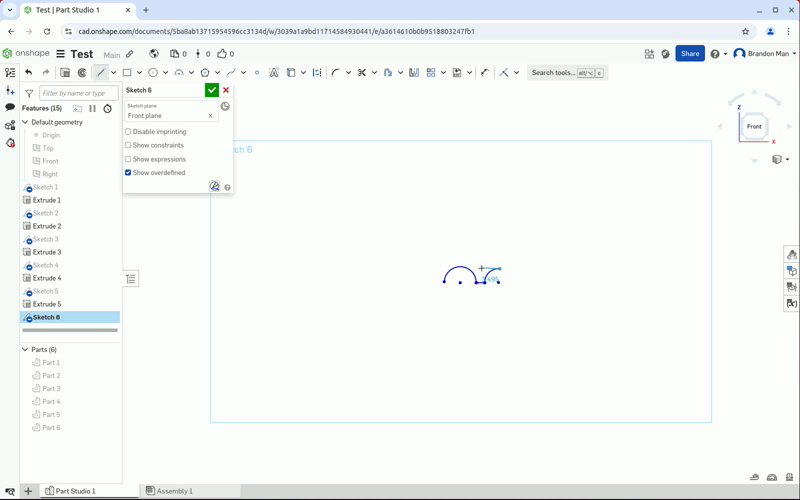
key(esc)
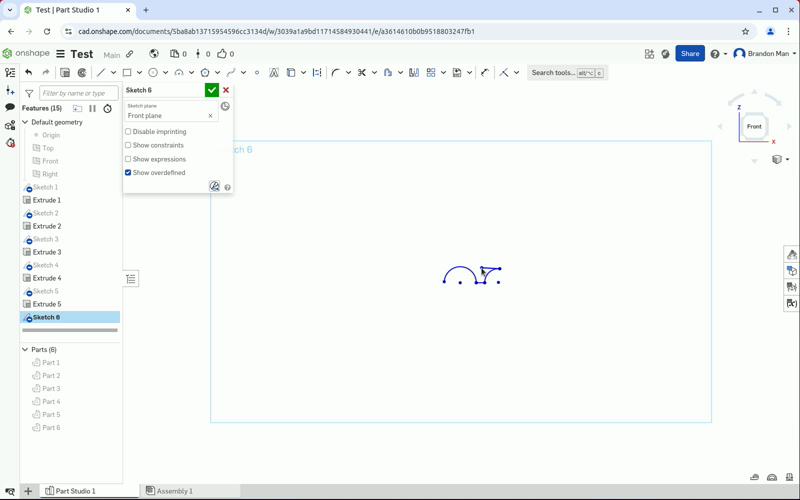
key(a)
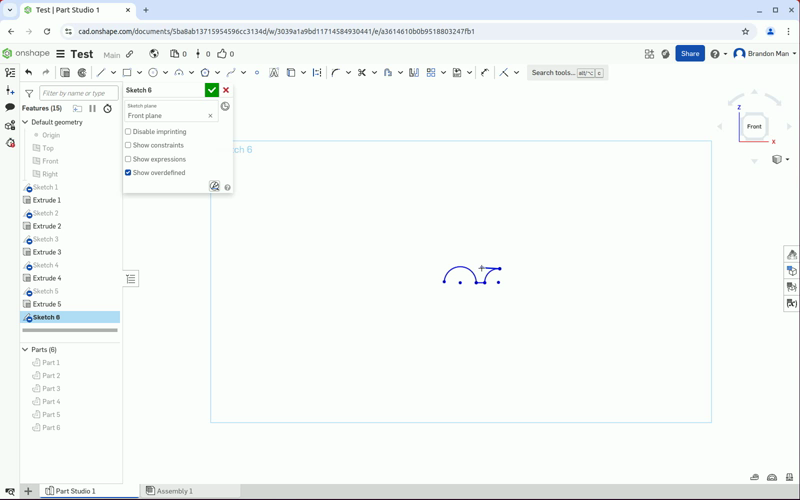
mouse_move(481, 267)
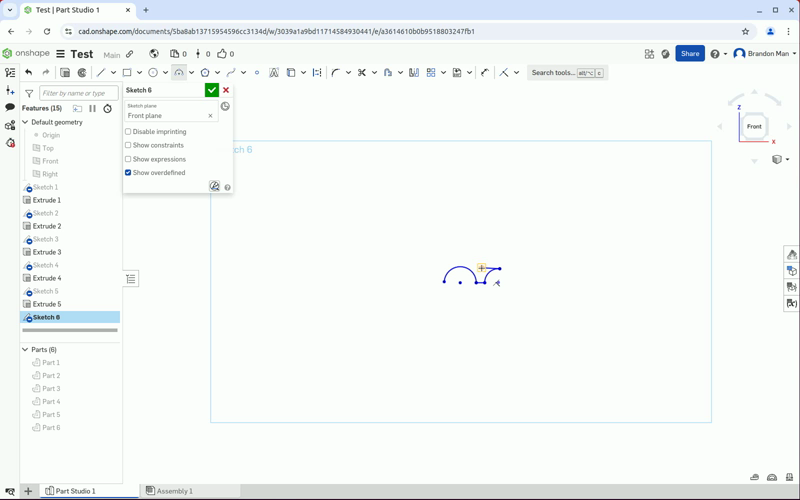
click(481, 267)
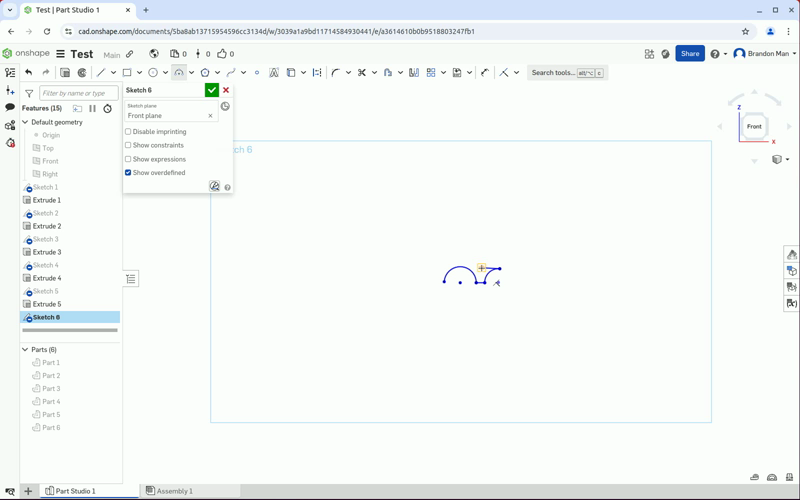
key_down(shift)
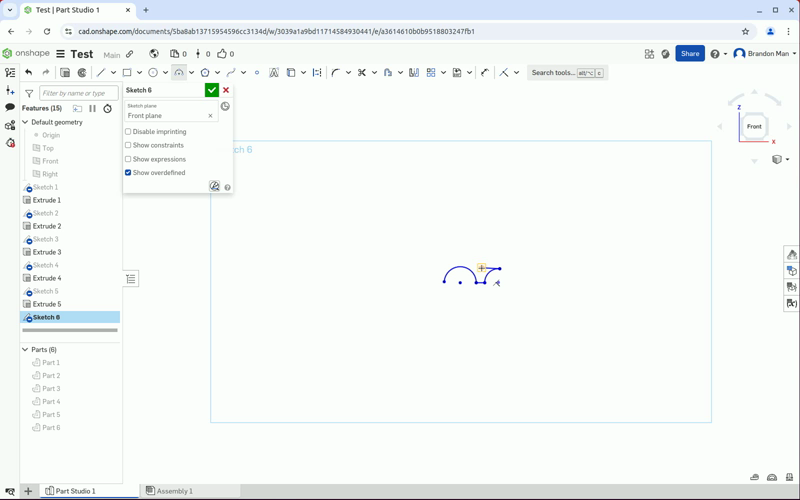
mouse_move(475, 261)
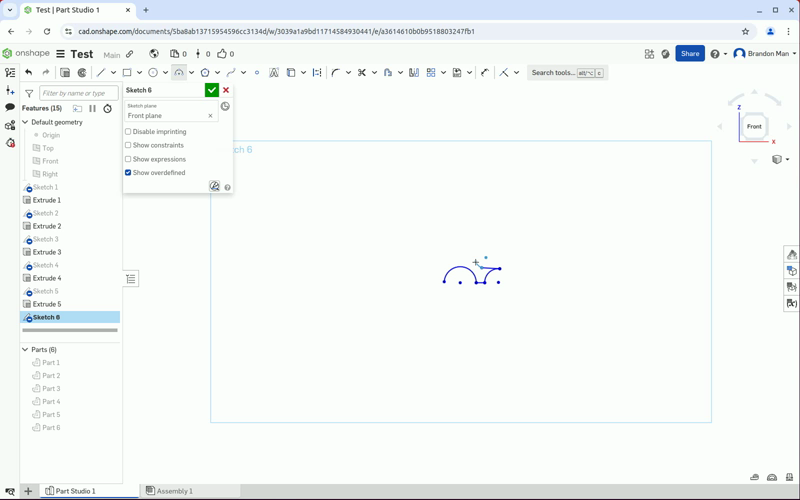
click(475, 261)
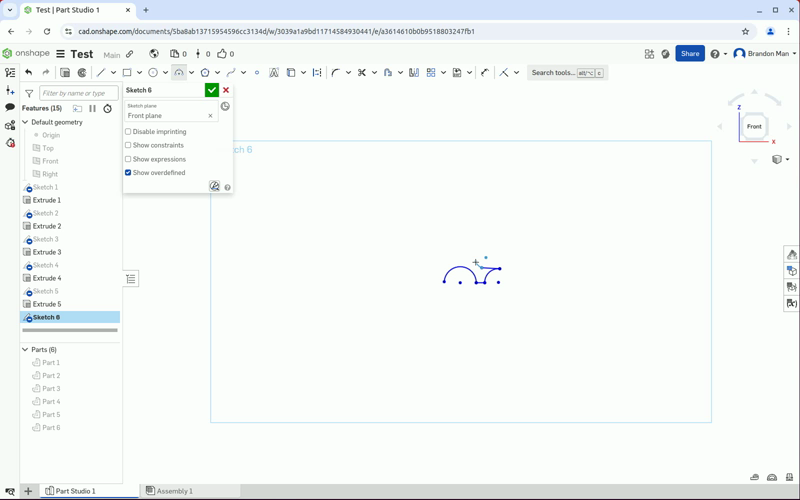
mouse_move(477, 265)
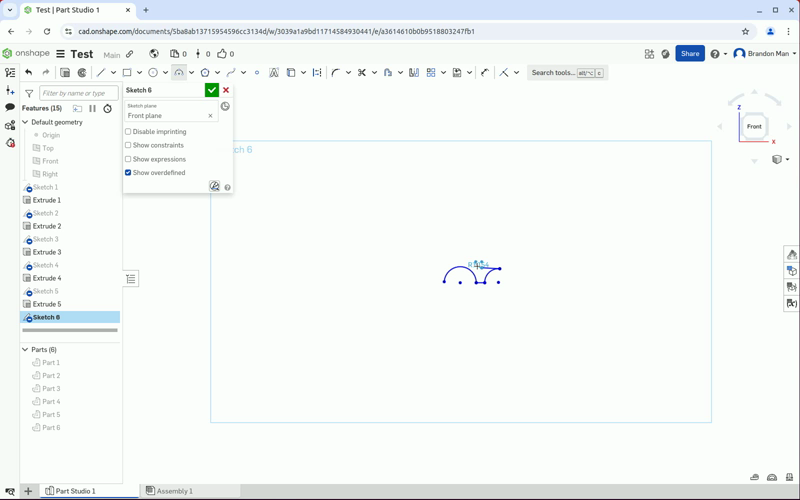
click(477, 265)
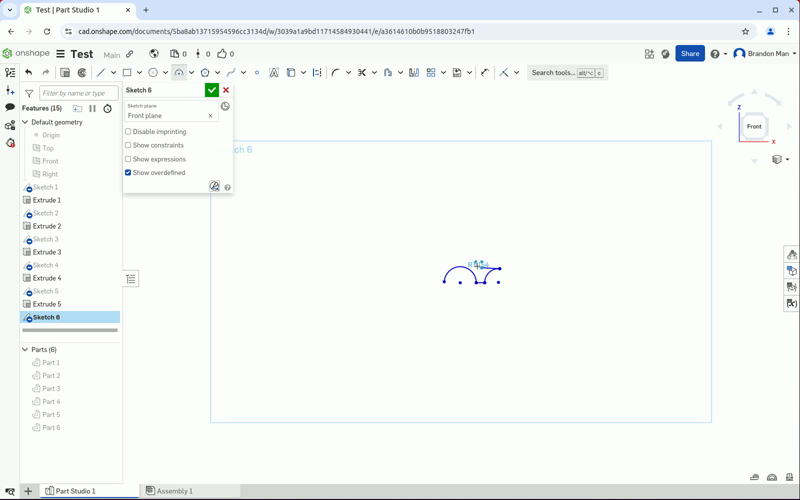
key_up(shift)
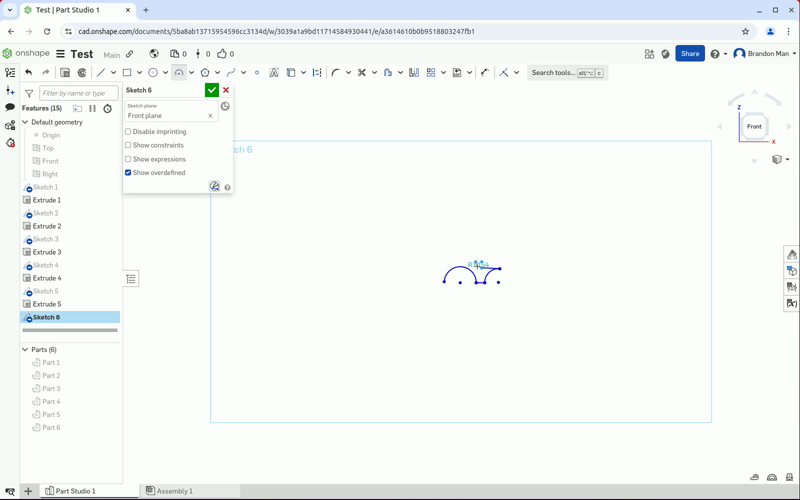
key(esc)
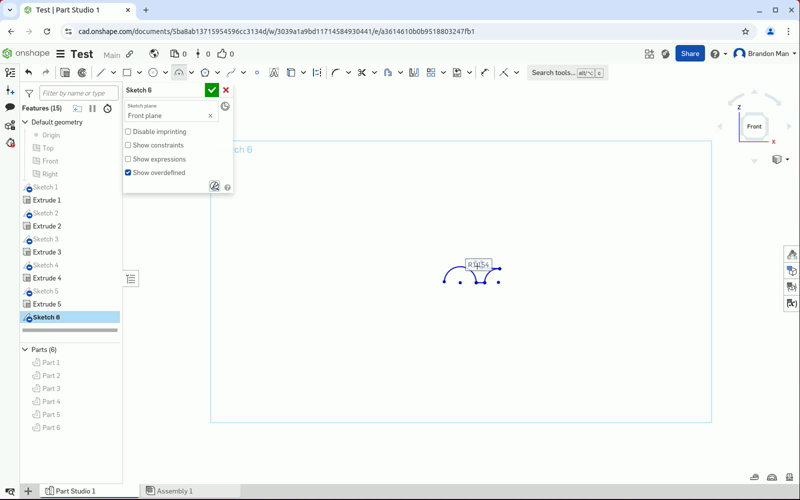
key(l)
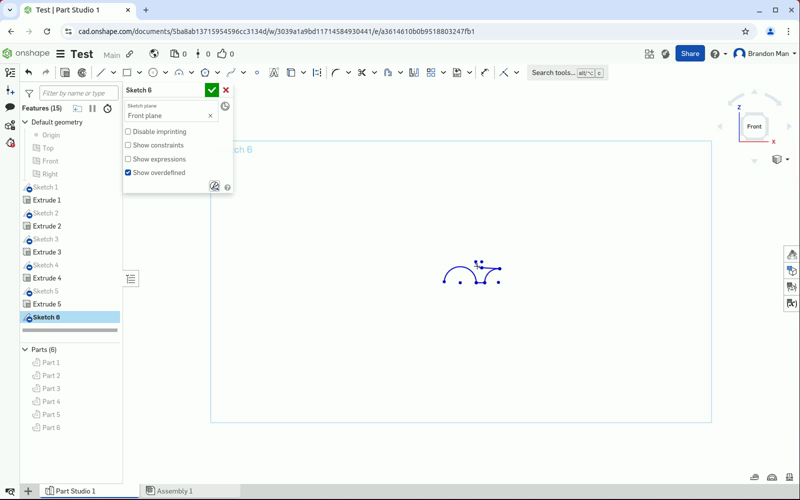
mouse_move(475, 261)
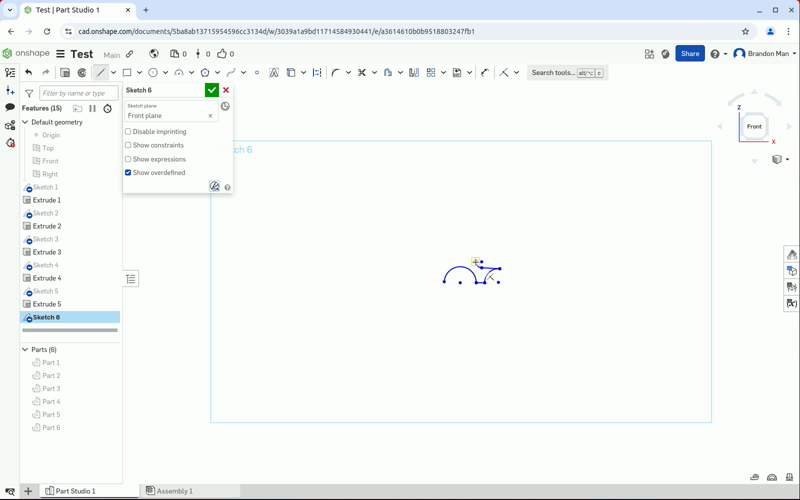
click(475, 261)
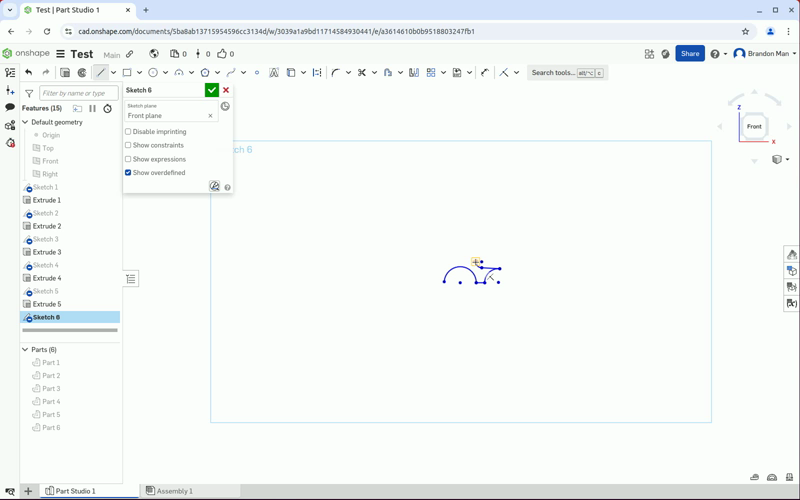
key_down(shift)
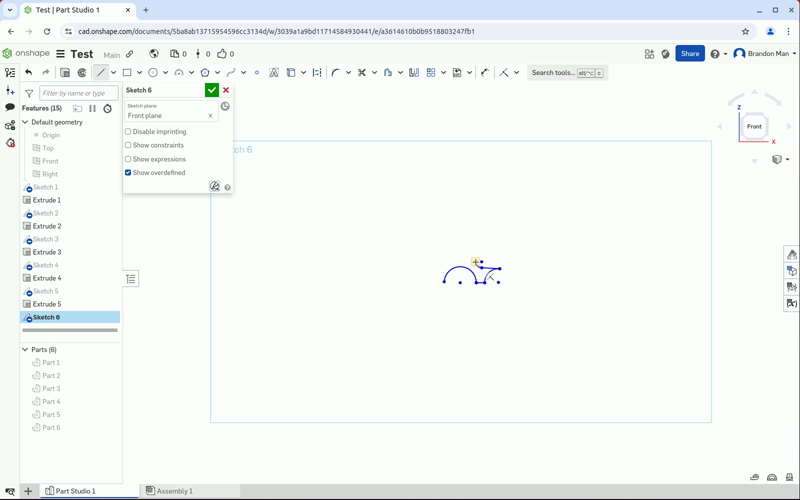
mouse_move(505, 261)
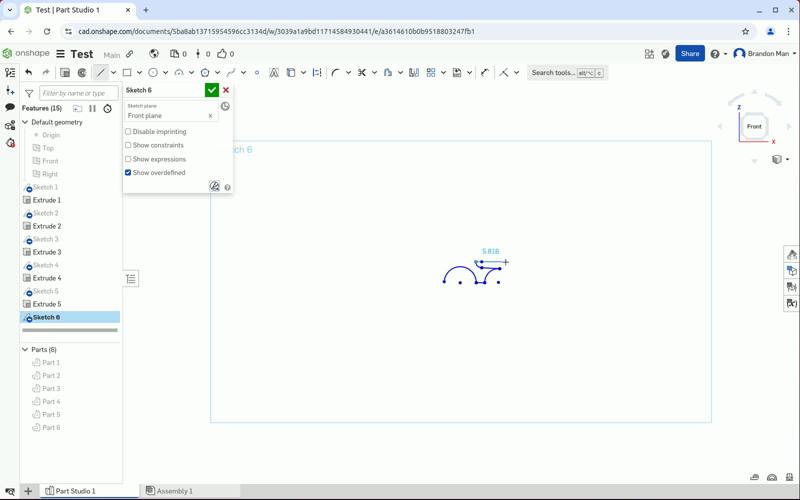
mouse_move(474, 228)
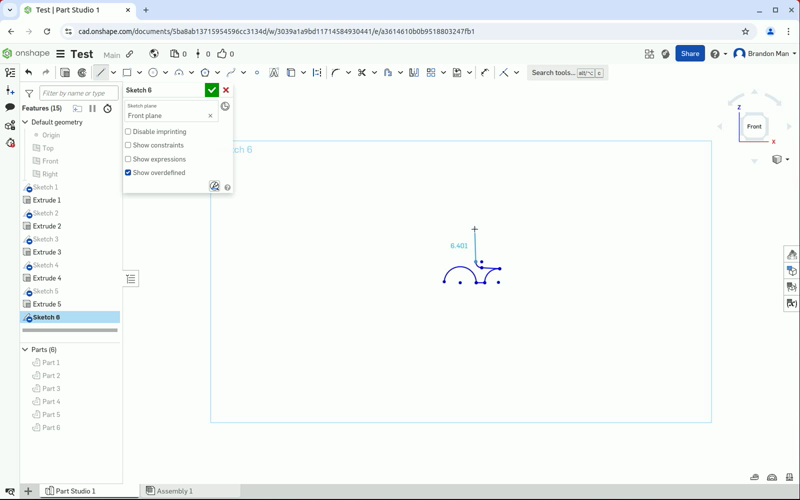
click(474, 228)
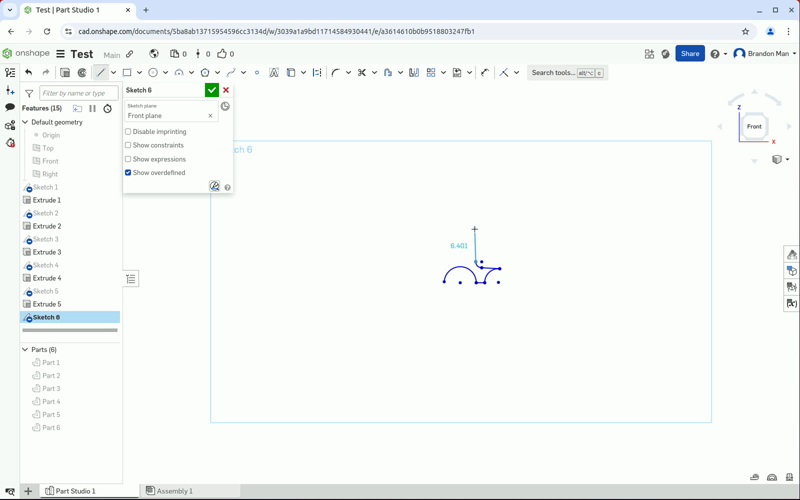
key_up(shift)
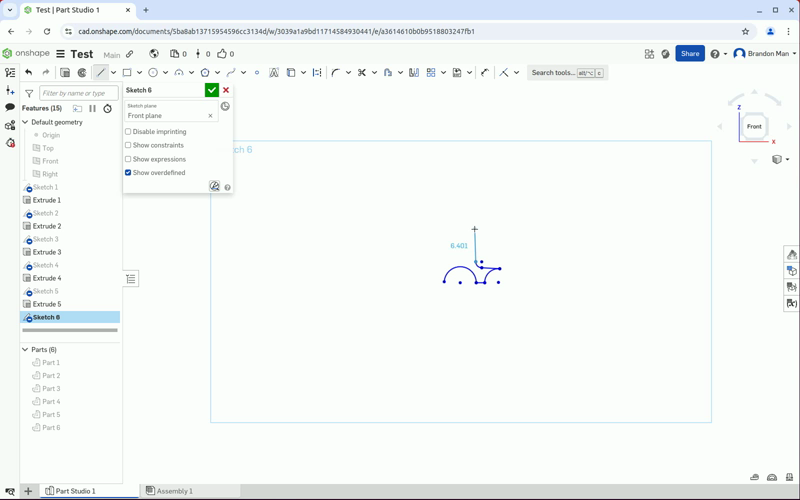
key_down(shift)
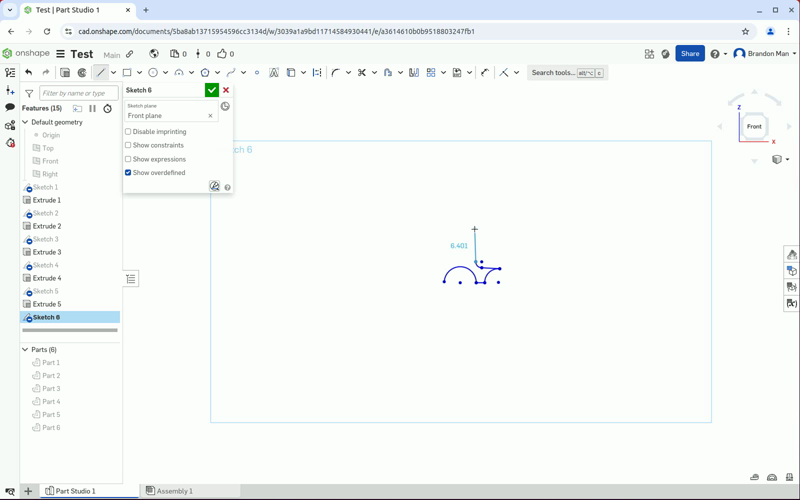
mouse_move(504, 228)
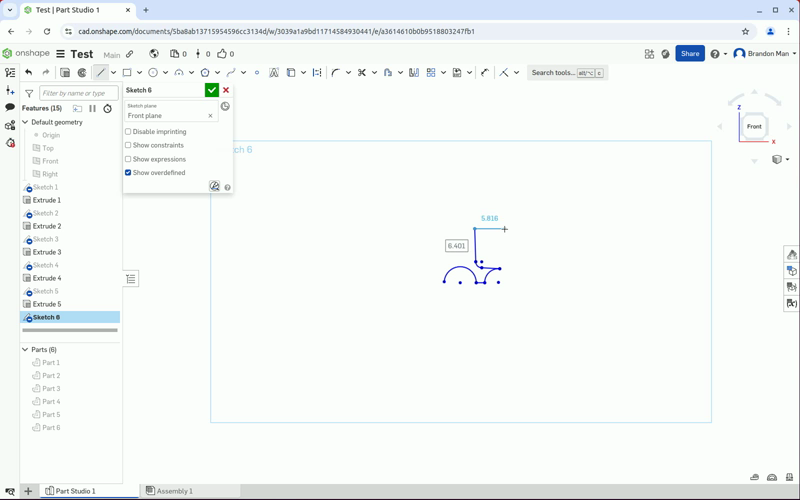
mouse_move(476, 186)
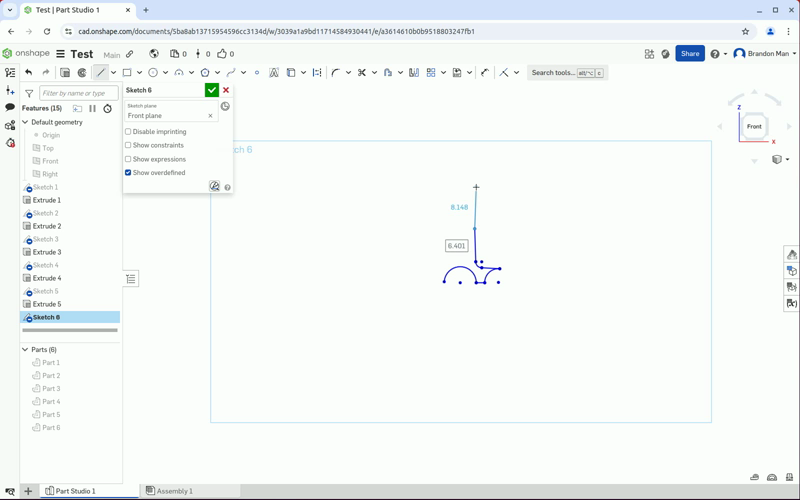
click(476, 186)
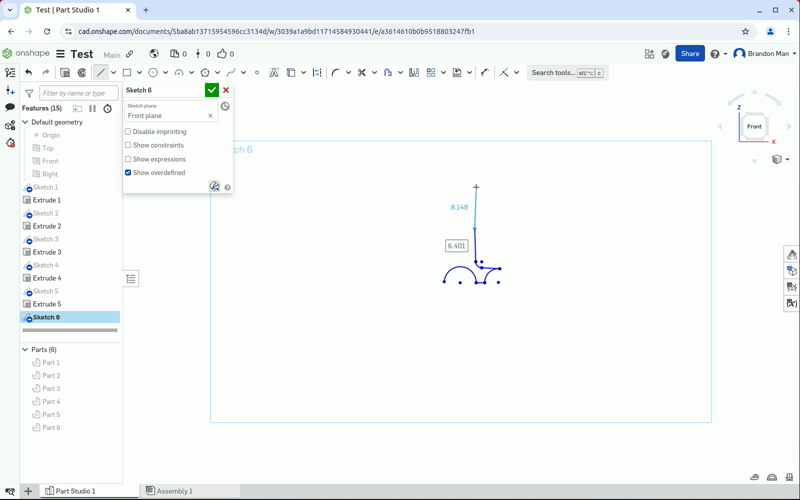
key_up(shift)
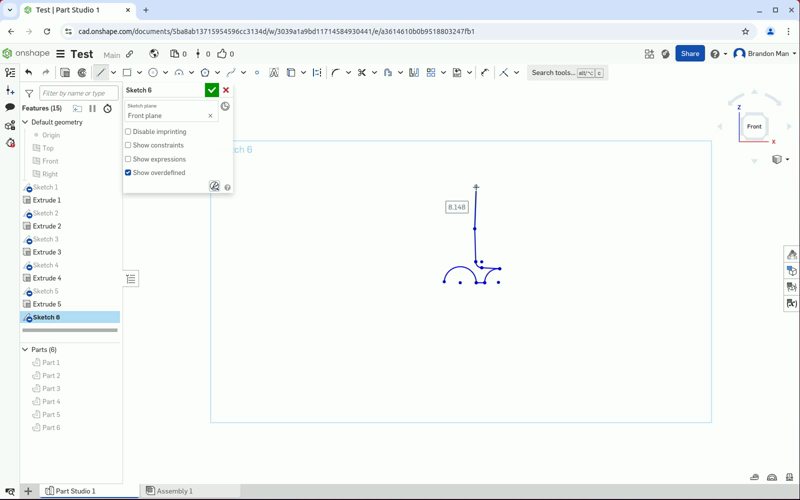
key(esc)
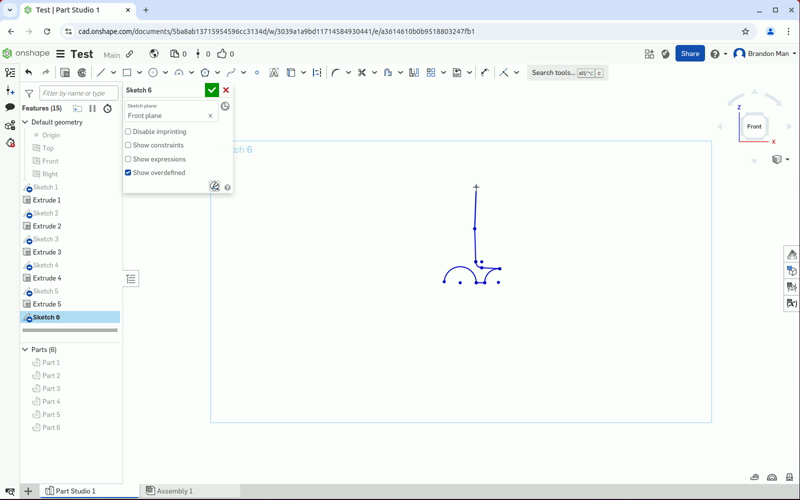
key(a)
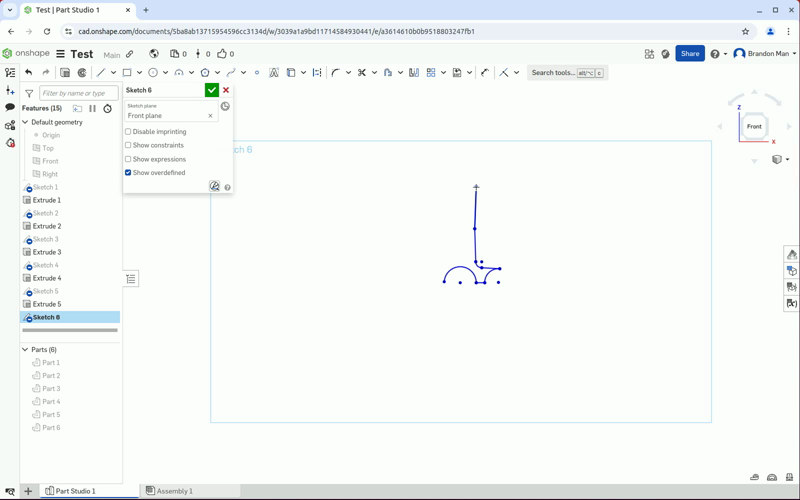
mouse_move(476, 186)
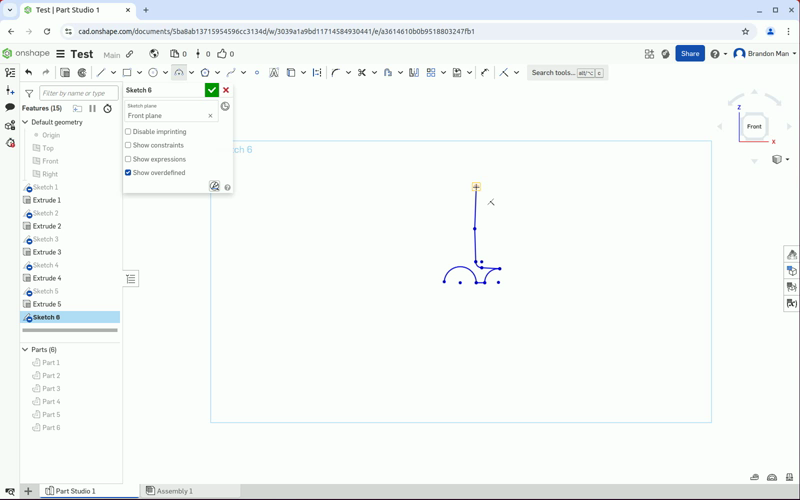
click(476, 186)
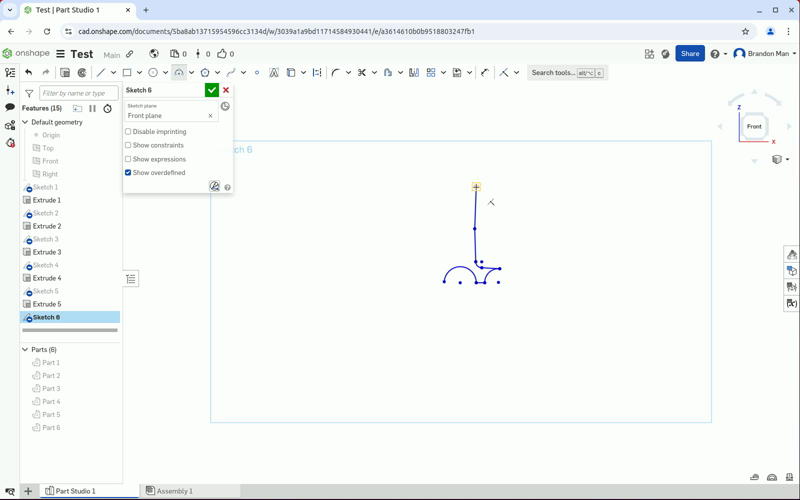
key_down(shift)
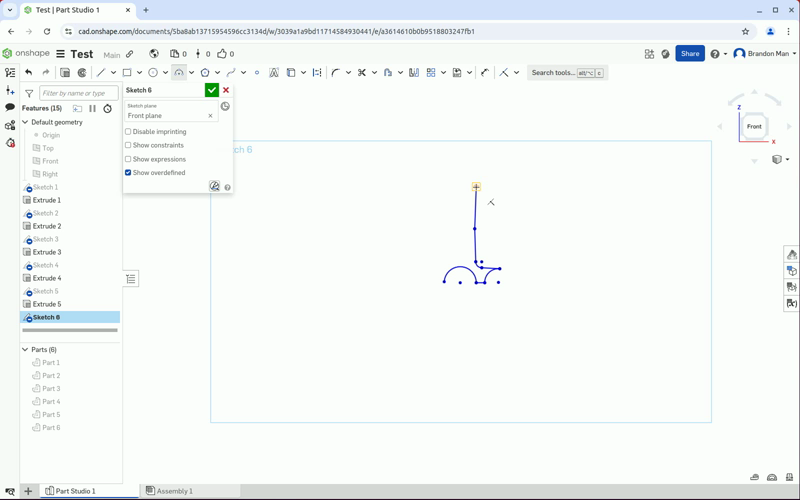
mouse_move(444, 186)
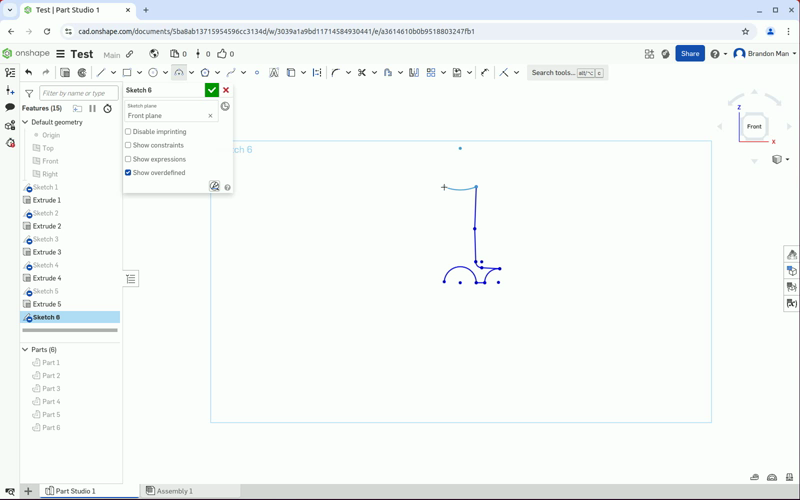
click(444, 186)
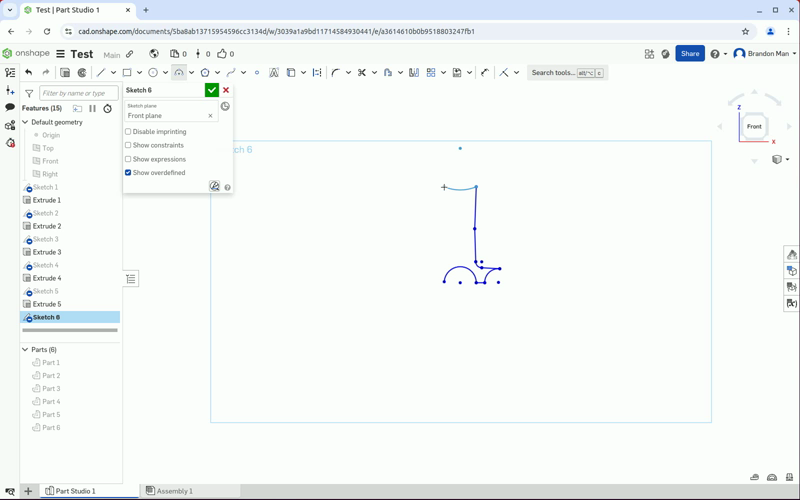
mouse_move(460, 201)
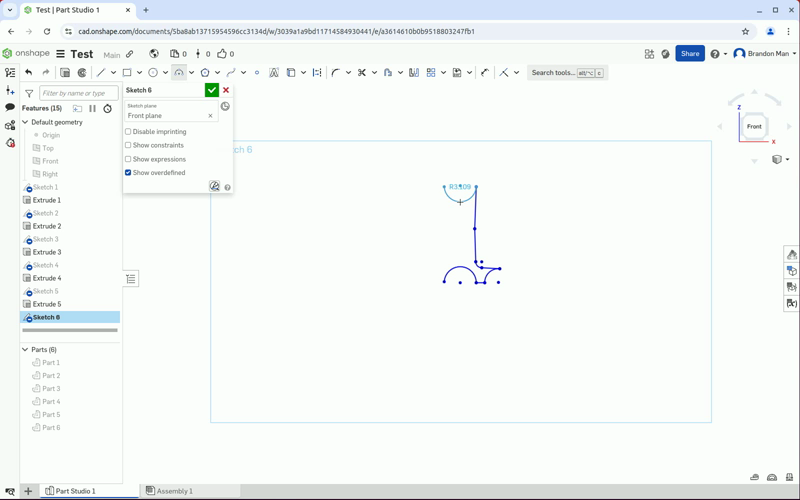
click(460, 201)
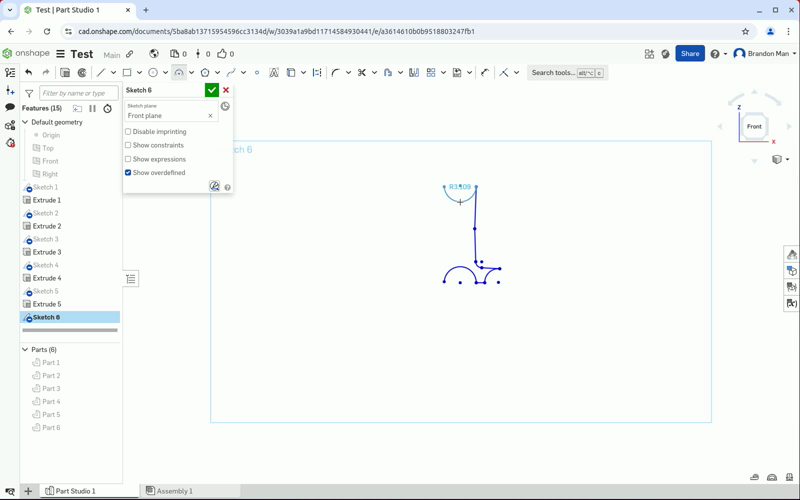
key_up(shift)
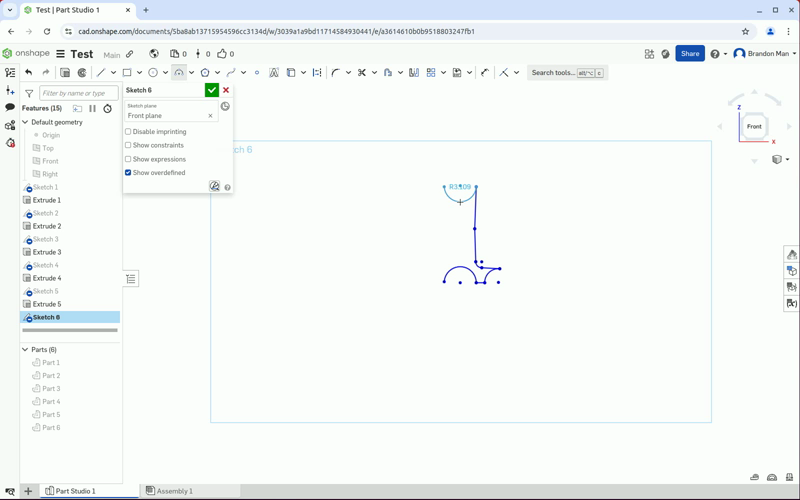
key(esc)
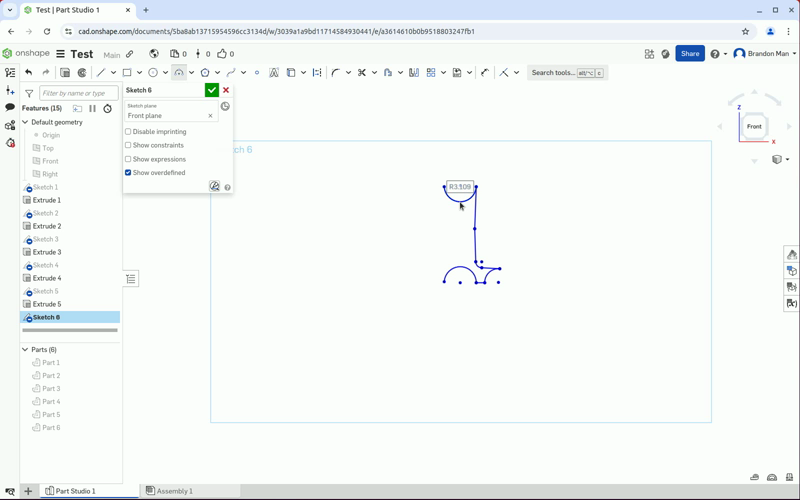
key(l)
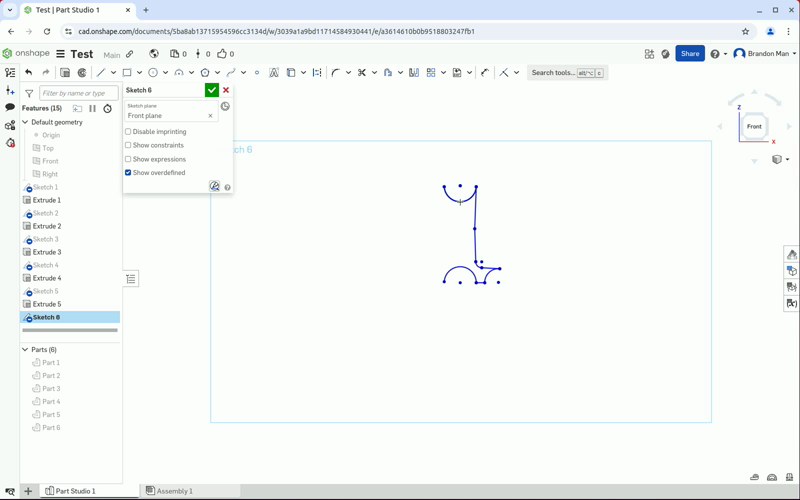
mouse_move(444, 186)
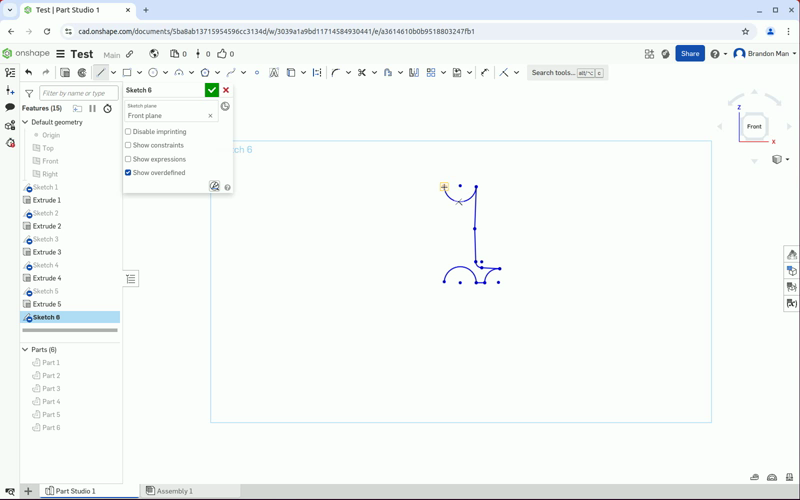
click(444, 186)
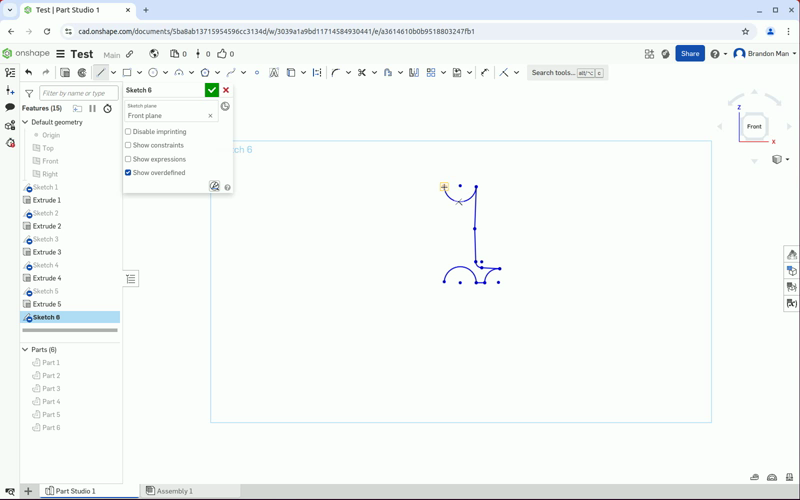
key_down(shift)
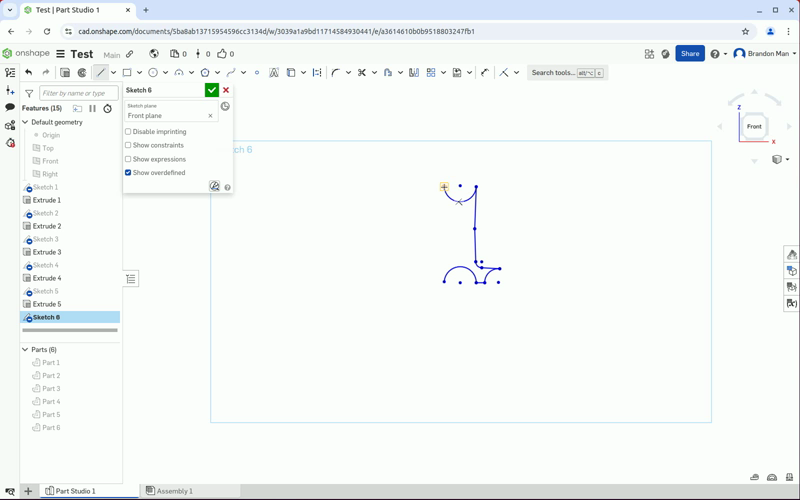
mouse_move(474, 186)
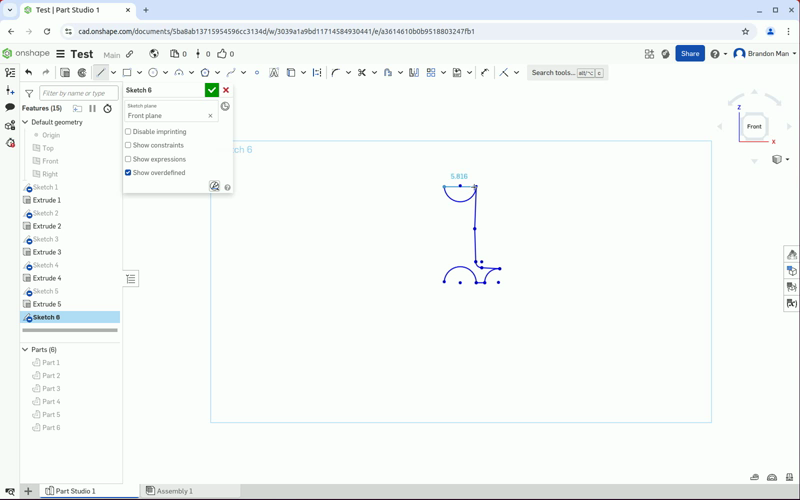
mouse_move(447, 228)
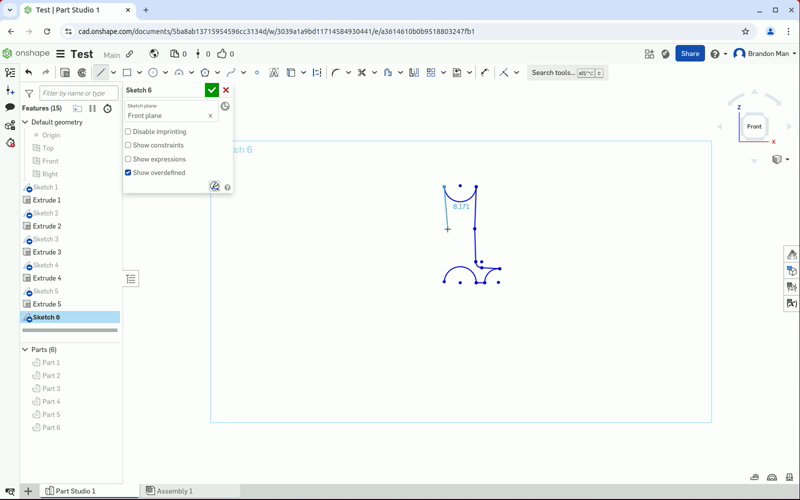
click(447, 228)
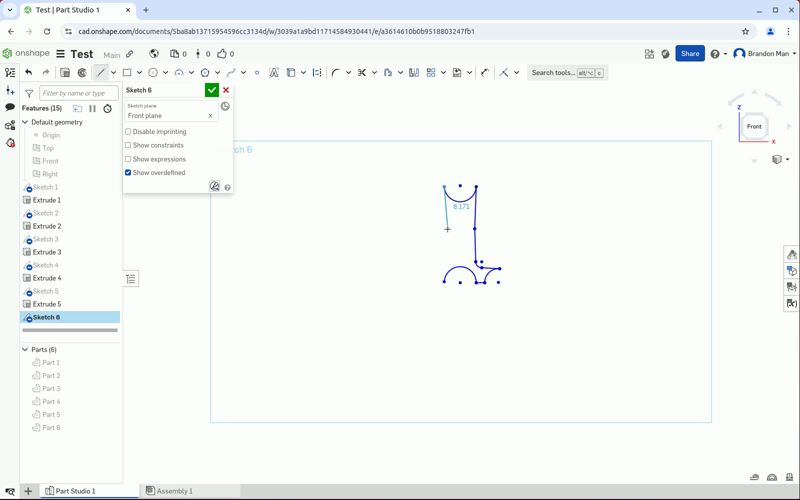
key_up(shift)
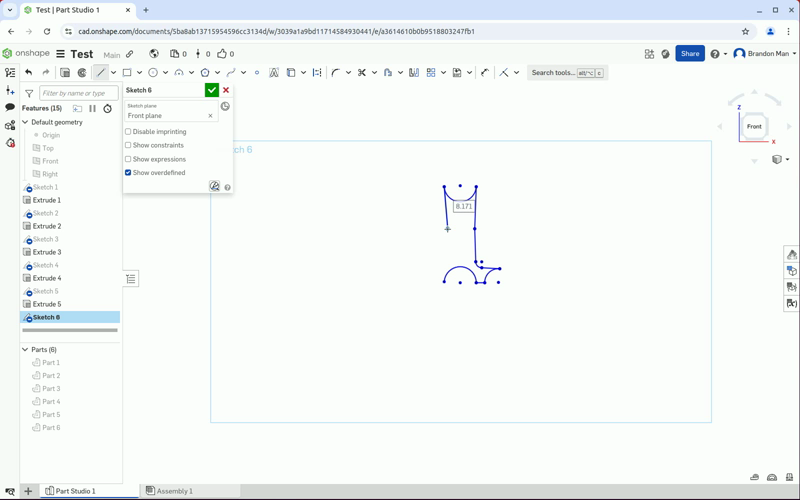
mouse_move(477, 228)
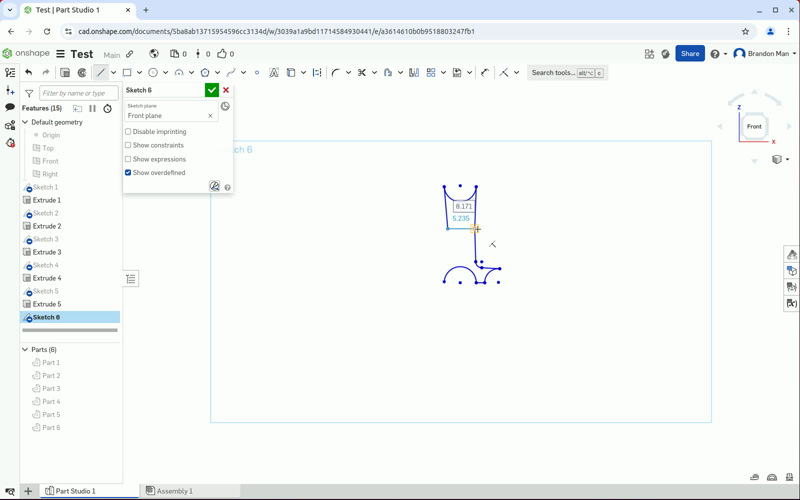
key_down(shift)
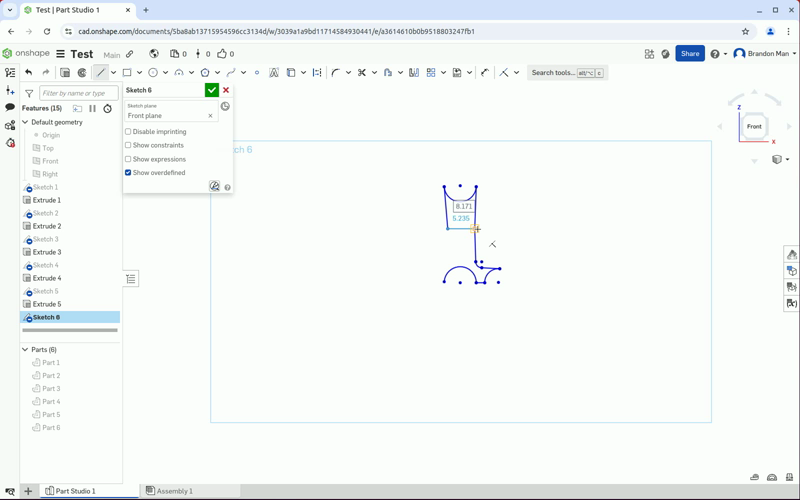
mouse_move(444, 281)
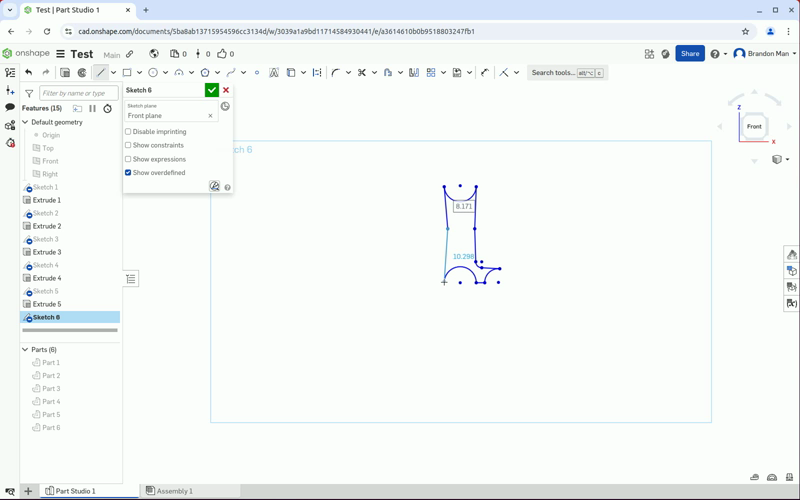
key_up(shift)
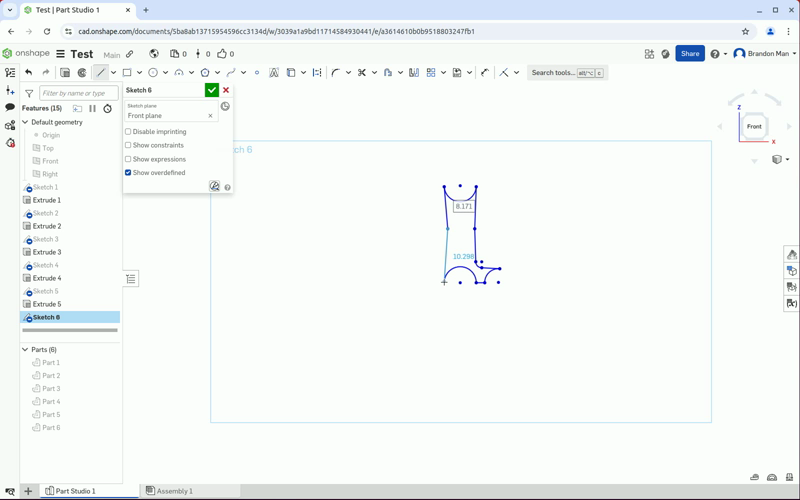
click(444, 281)
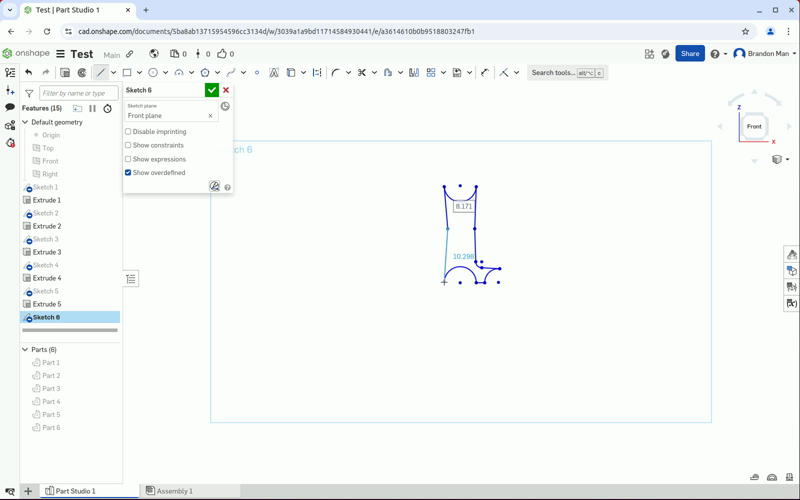
key(esc)
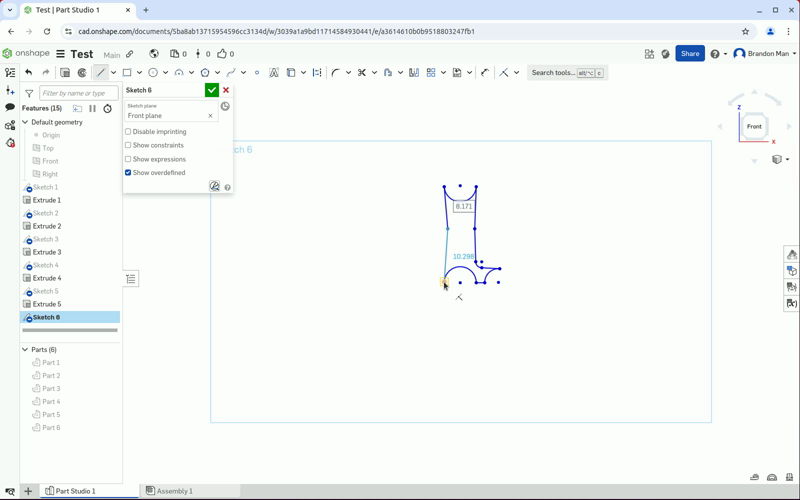
key(c)
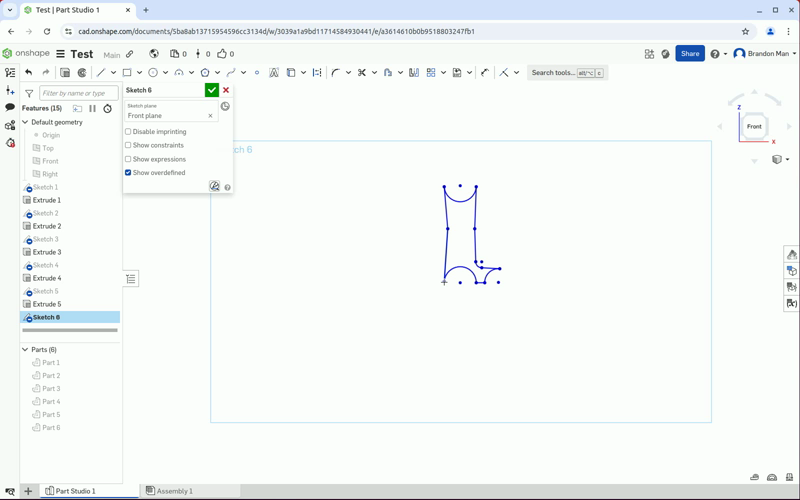
key_down(shift)
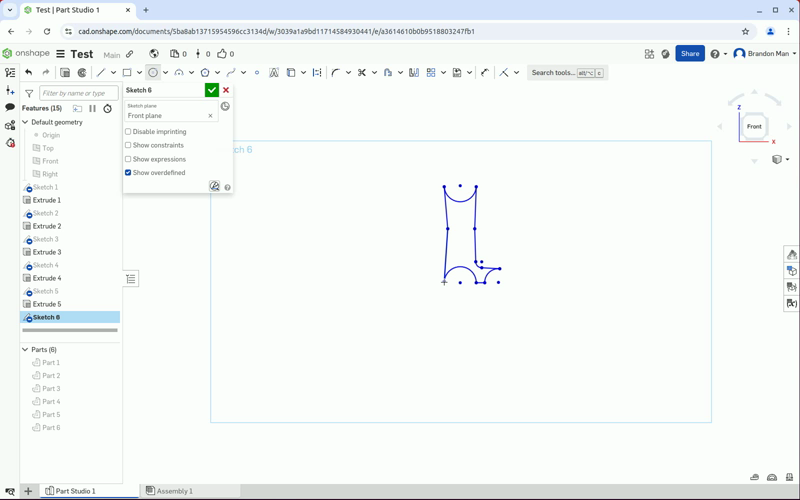
mouse_move(451, 203)
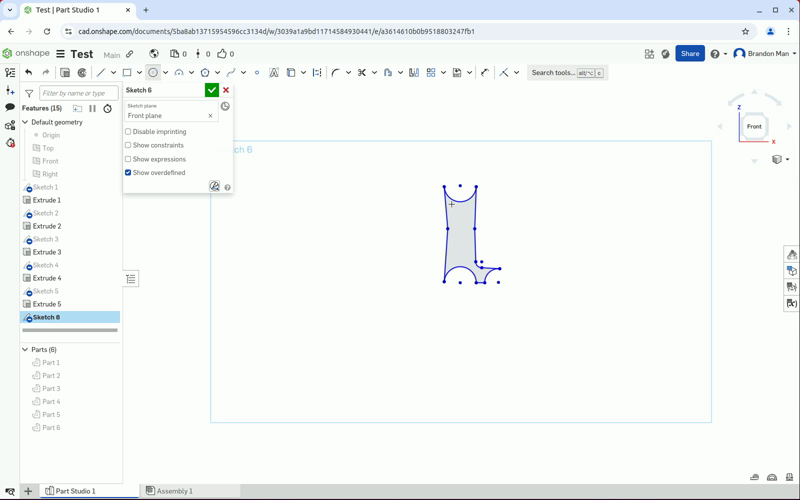
click(451, 203)
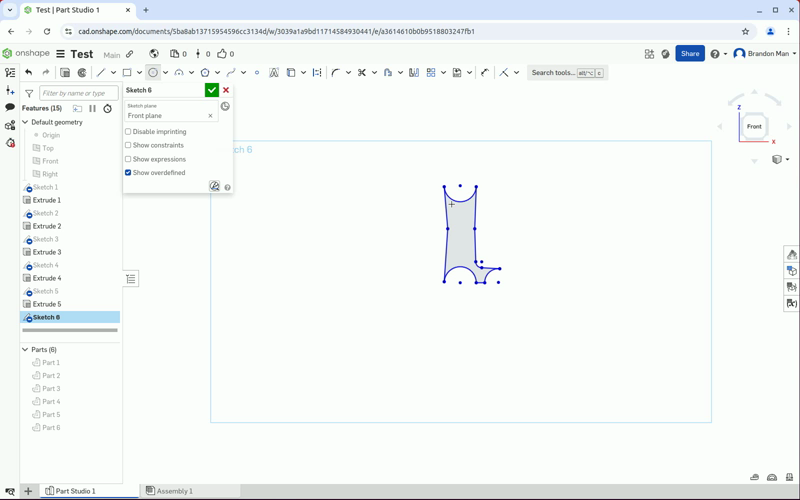
key_up(shift)
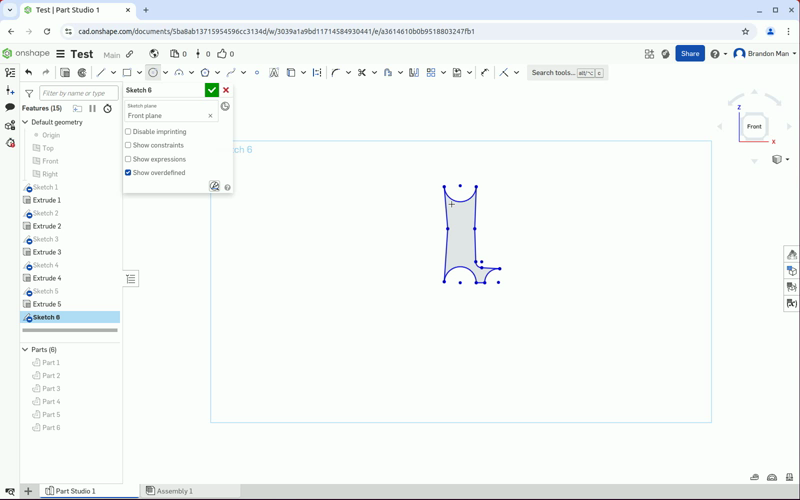
mouse_move(452, 203)
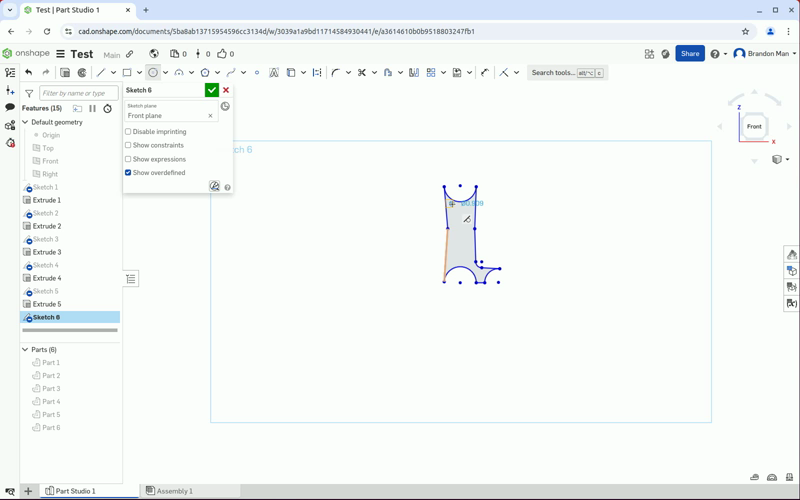
scroll(6)
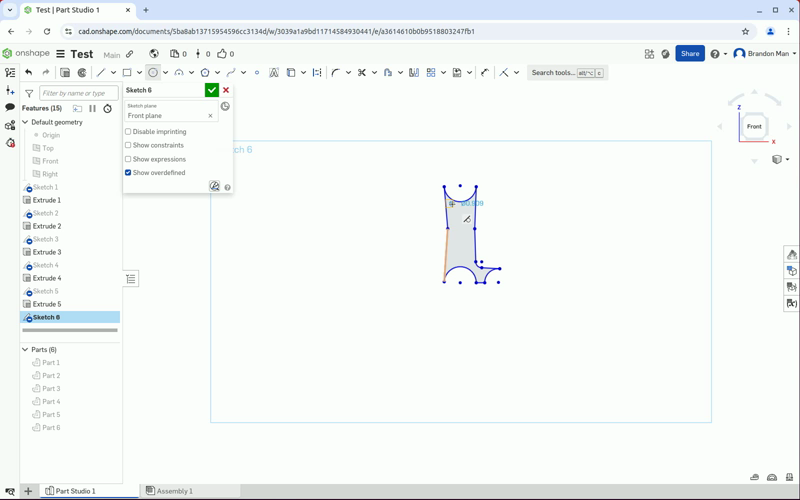
scroll(6)
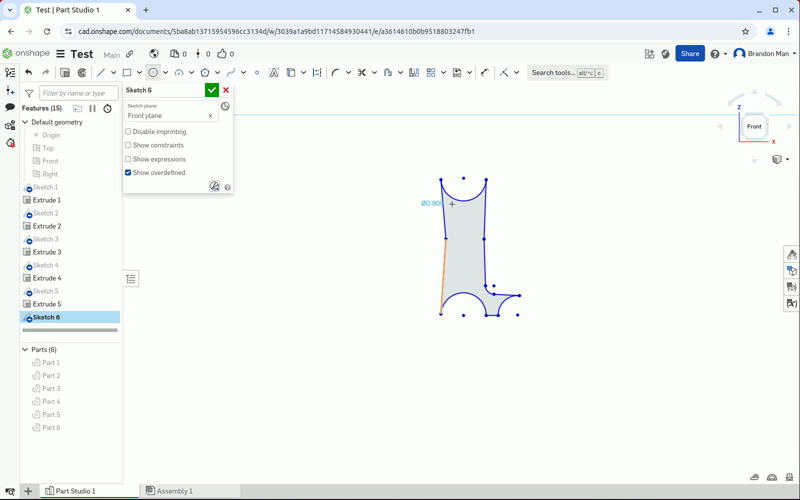
scroll(6)
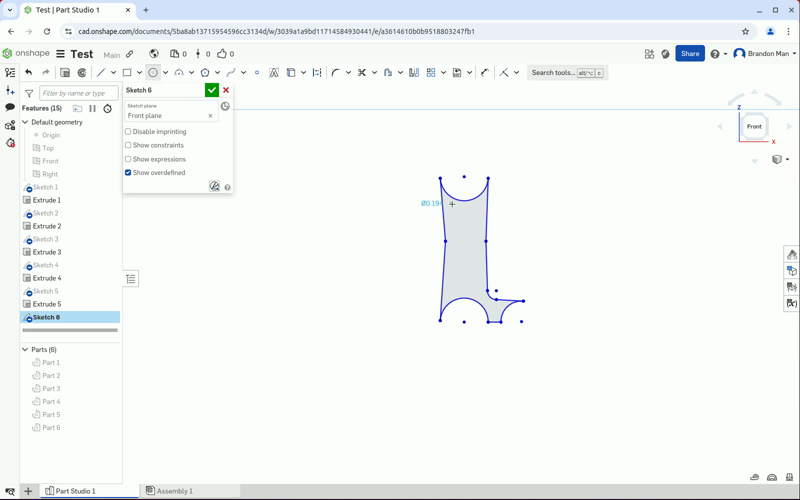
scroll(6)
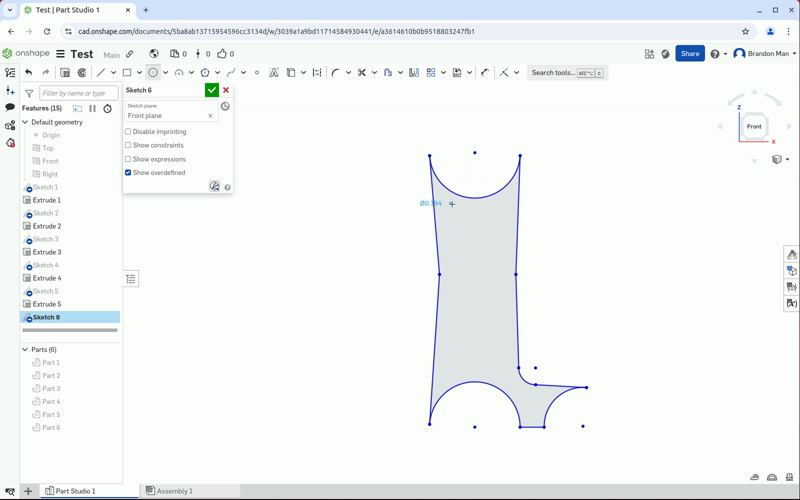
scroll(6)
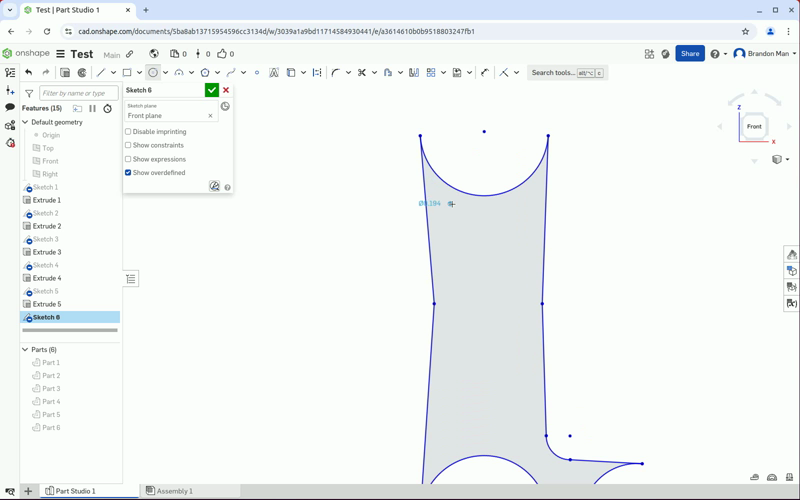
scroll(6)
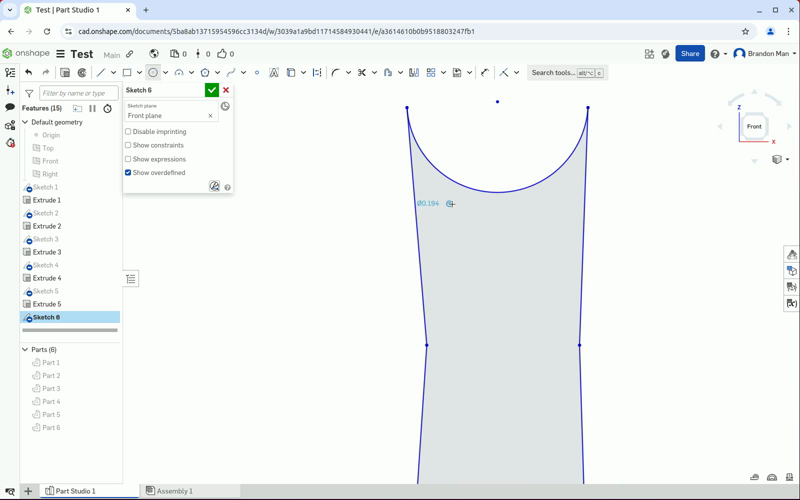
scroll(6)
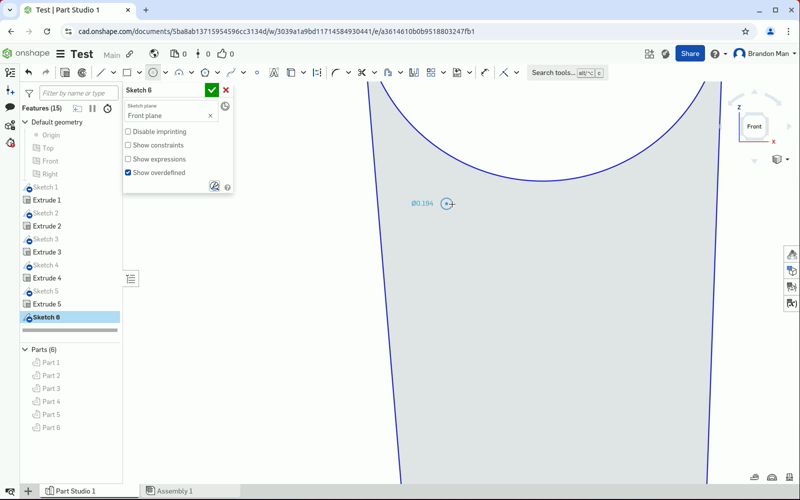
click(452, 203)
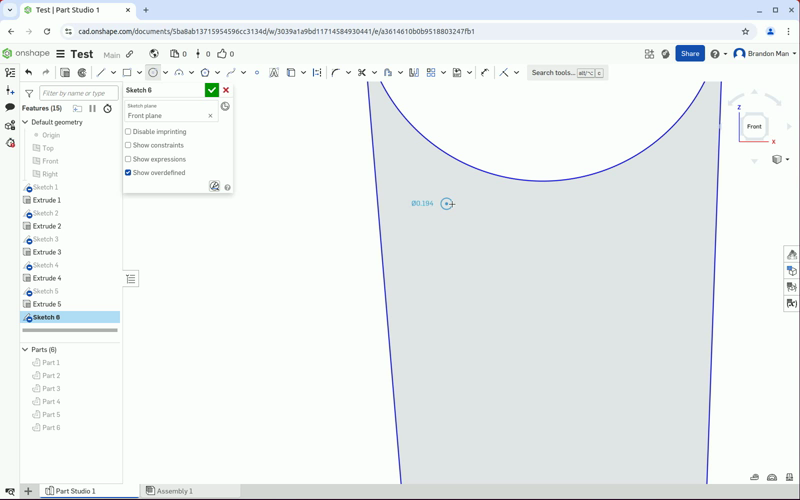
scroll(-6)
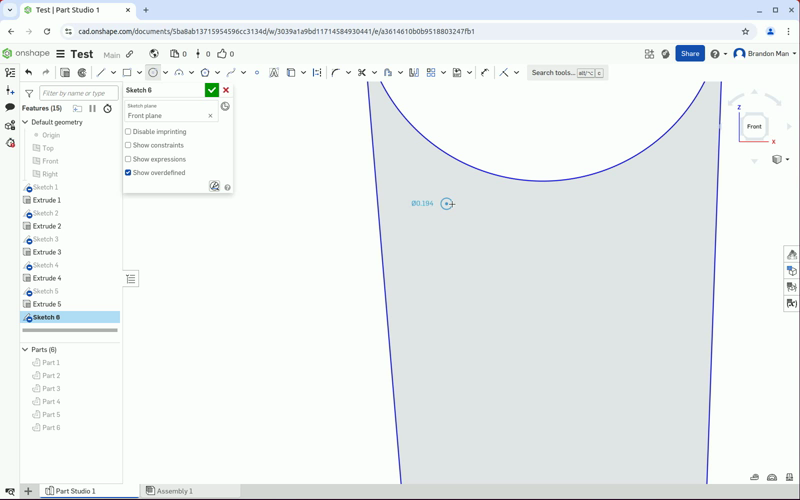
scroll(-6)
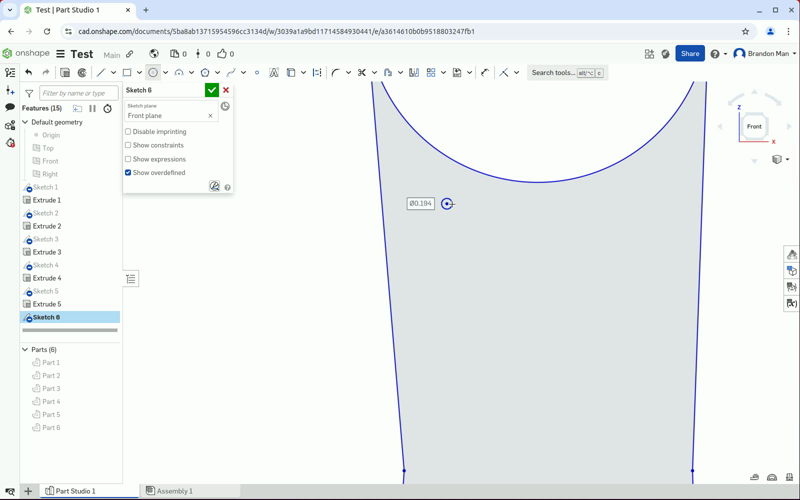
scroll(-6)
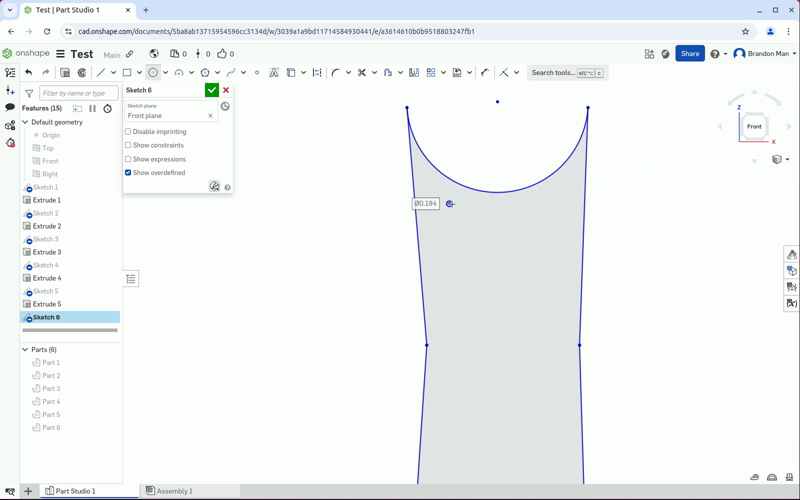
scroll(-6)
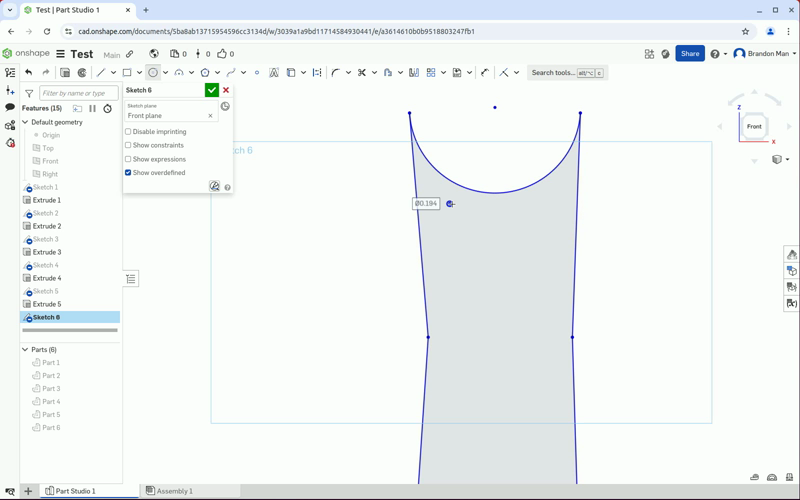
scroll(-6)
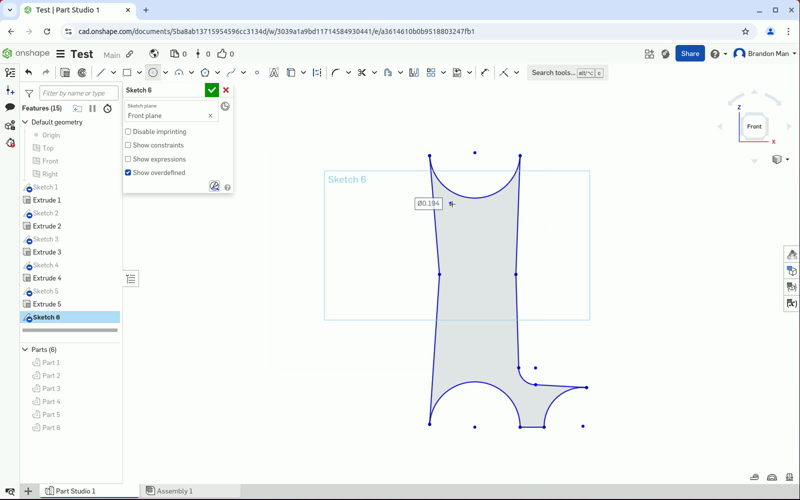
scroll(-6)
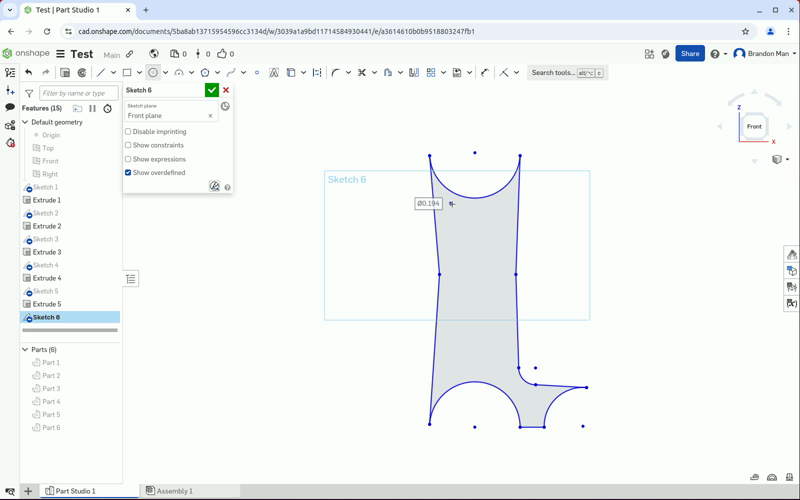
scroll(-6)
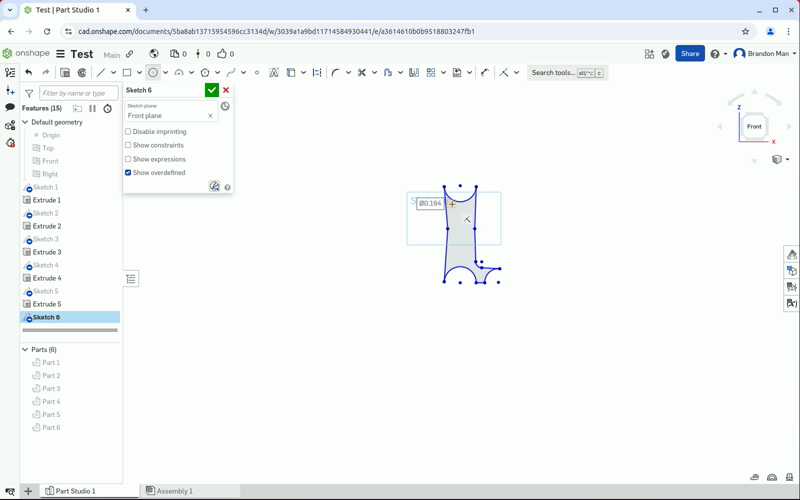
key(esc)
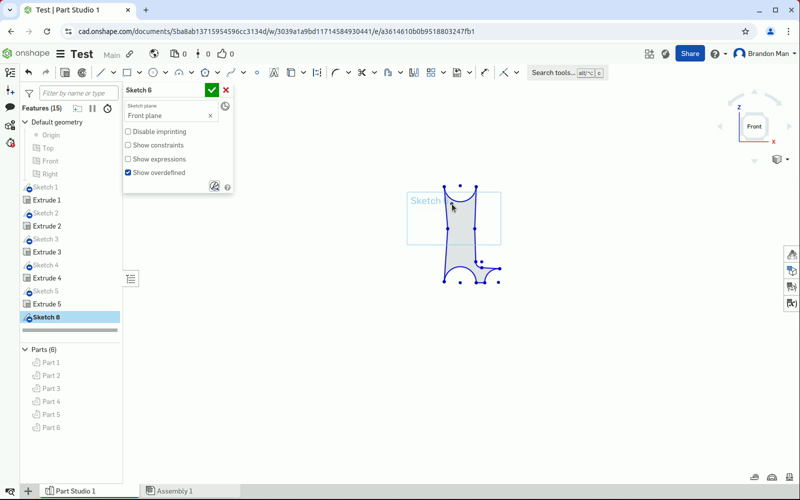
key(c)
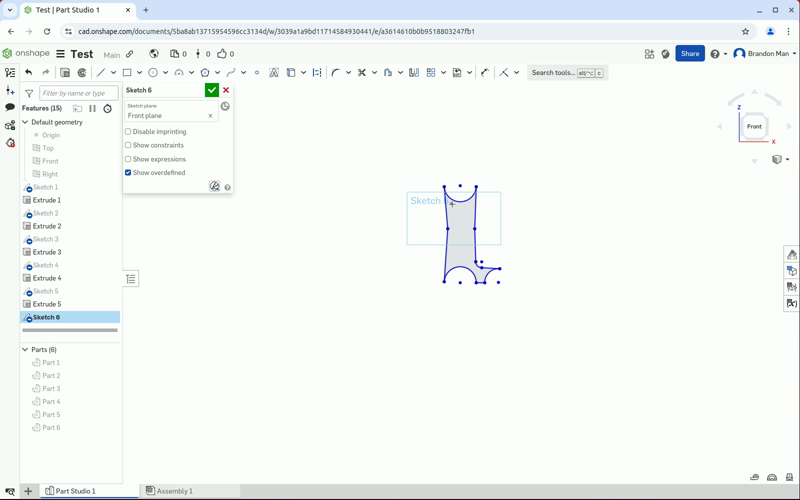
key_down(shift)
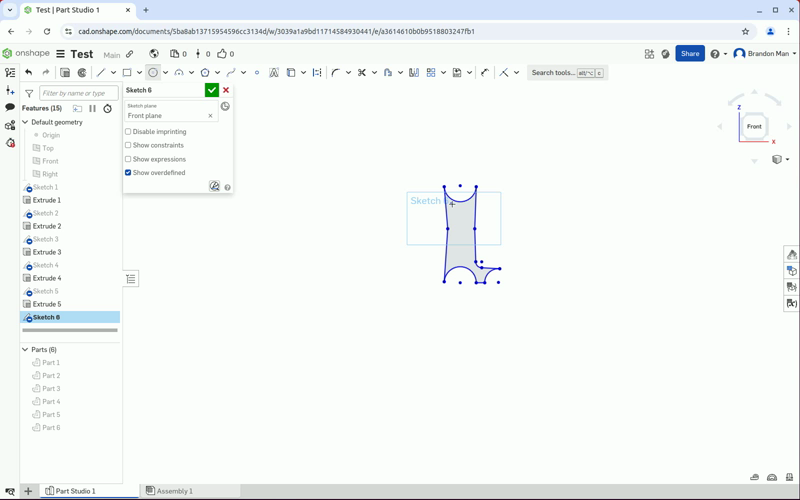
mouse_move(460, 228)
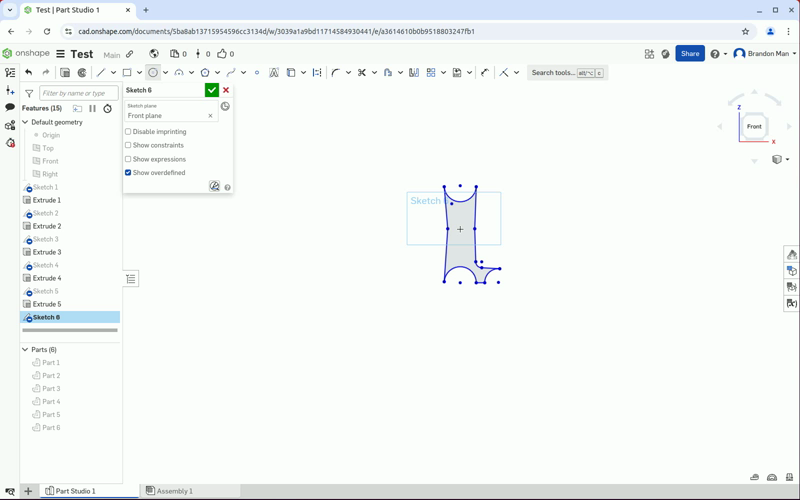
click(460, 228)
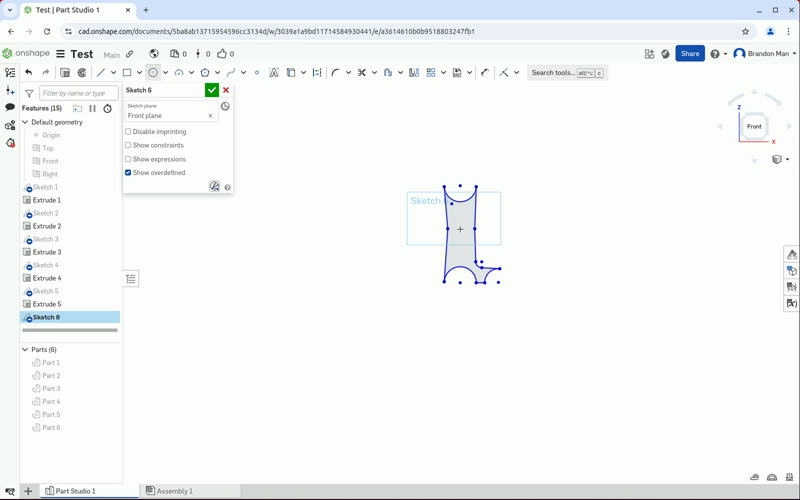
key_up(shift)
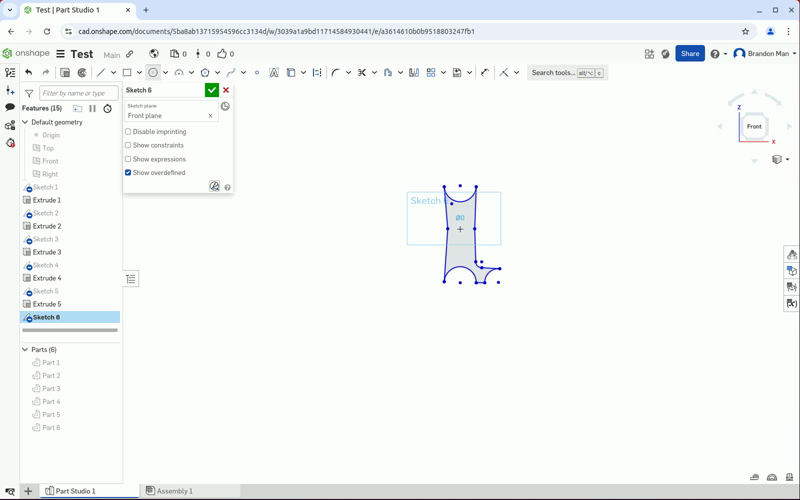
mouse_move(461, 228)
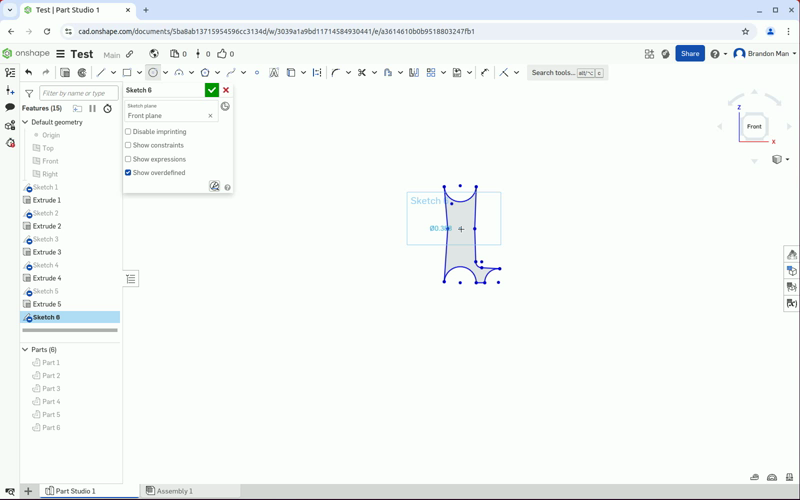
scroll(6)
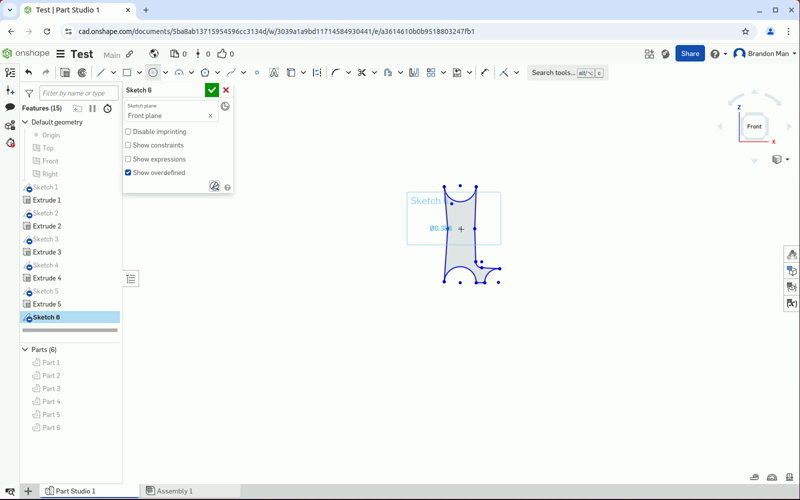
scroll(6)
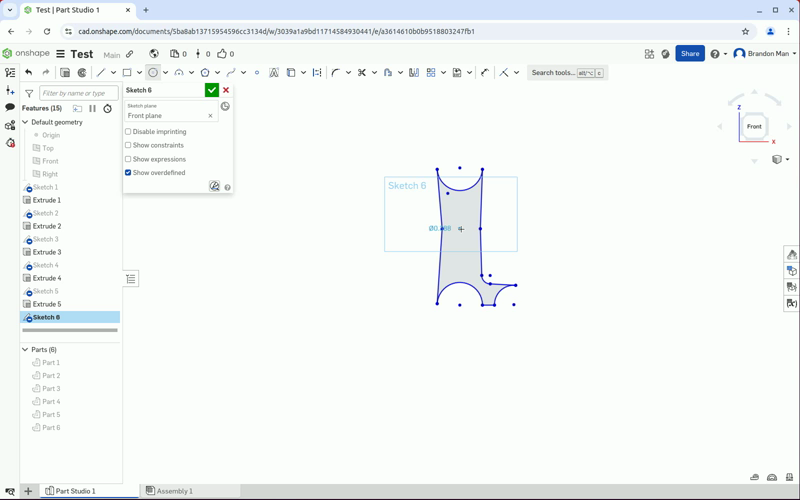
scroll(6)
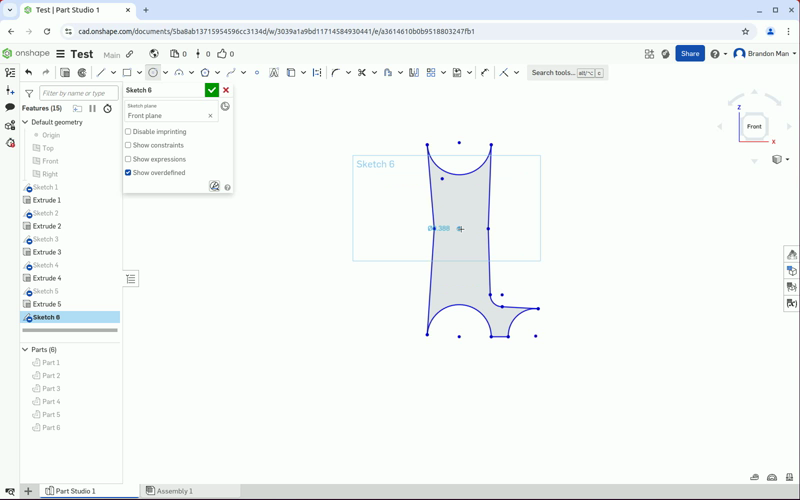
scroll(6)
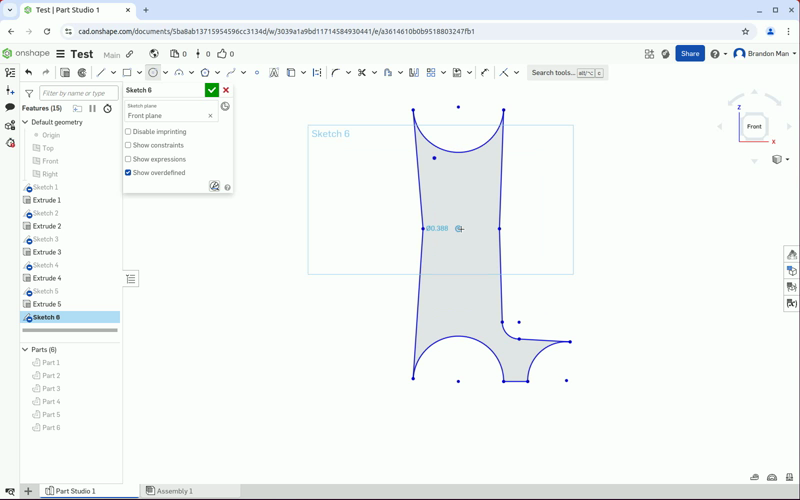
scroll(6)
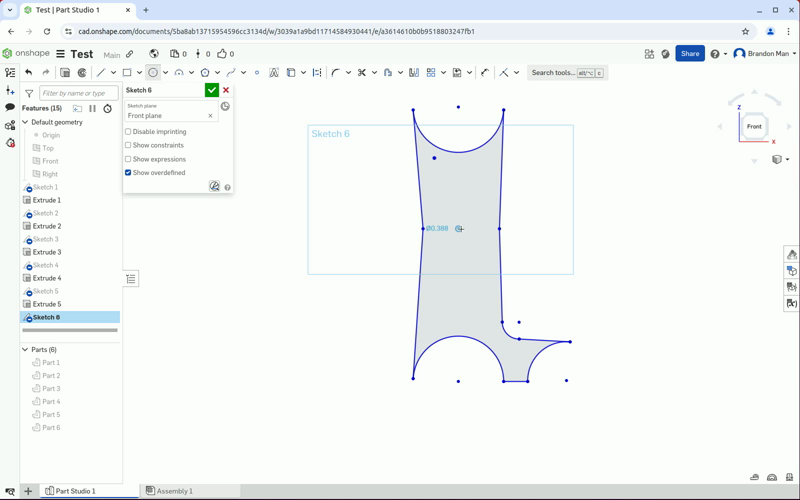
scroll(6)
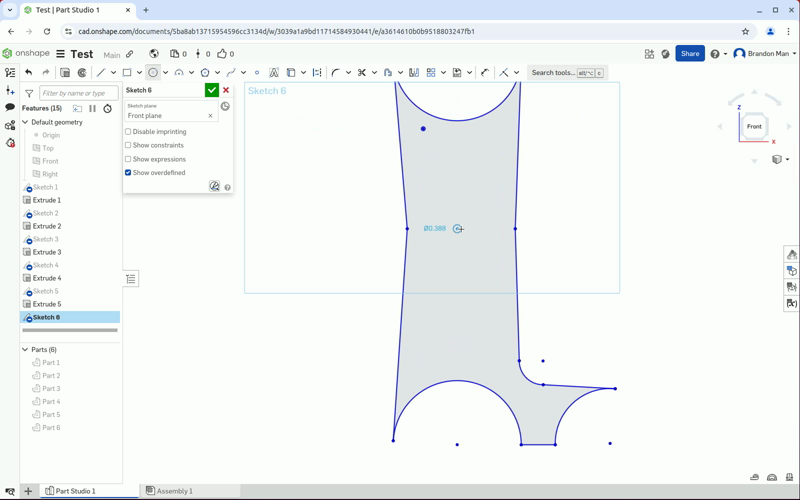
scroll(6)
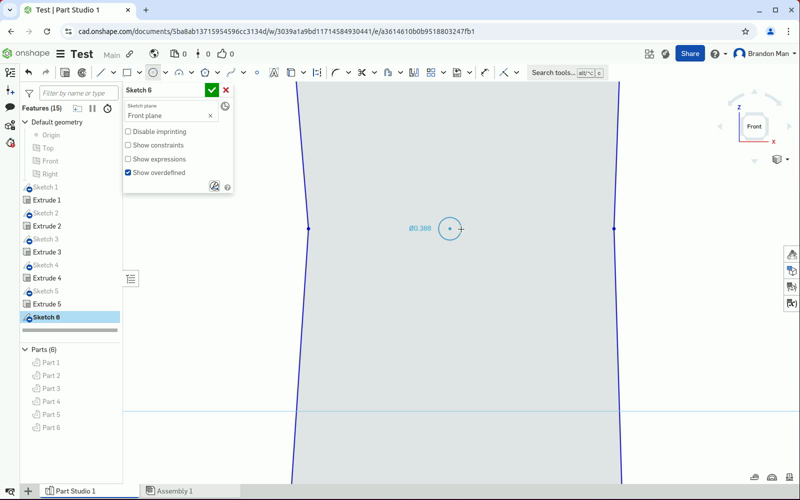
click(461, 228)
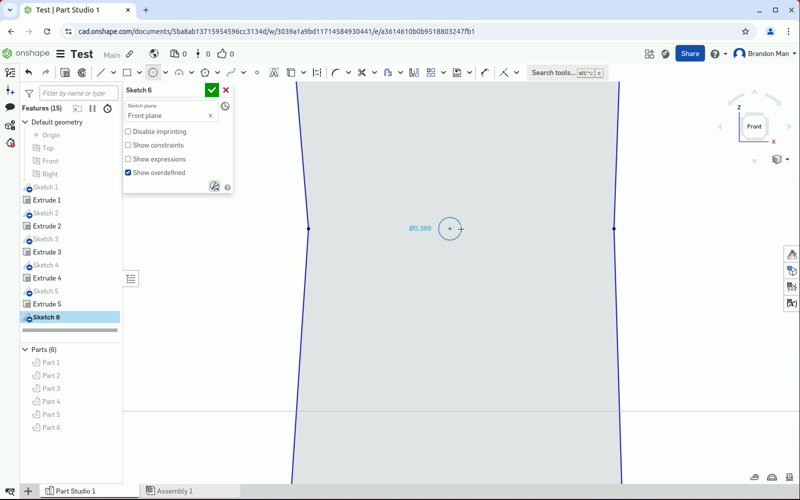
scroll(-6)
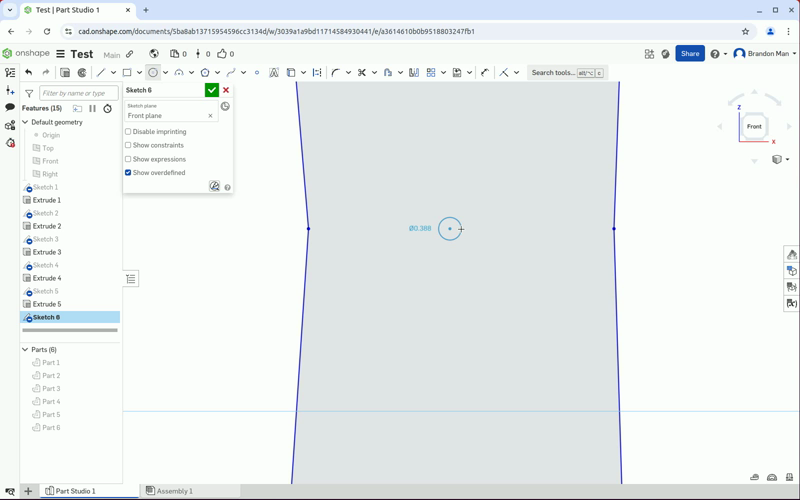
scroll(-6)
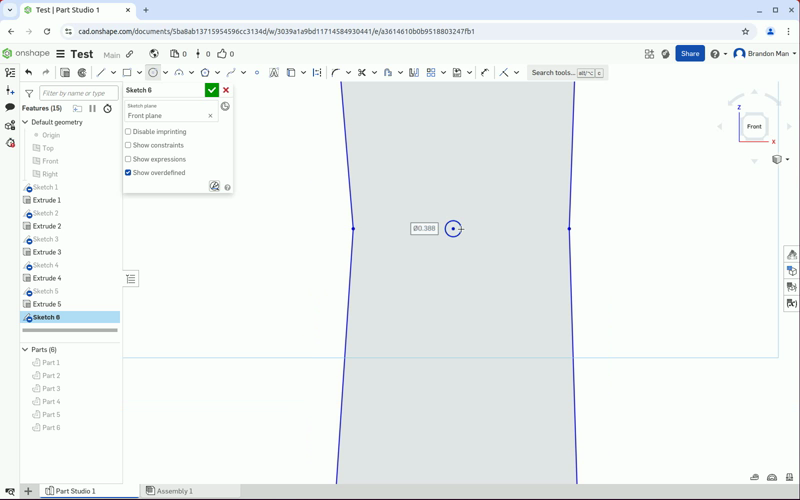
scroll(-6)
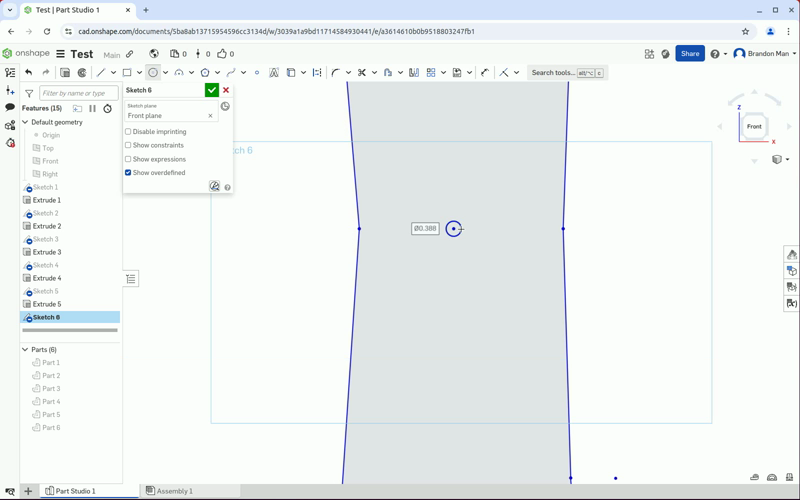
scroll(-6)
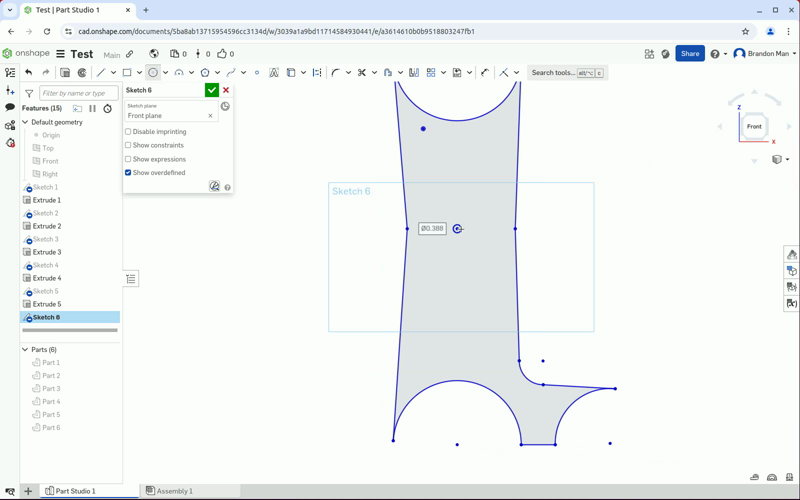
scroll(-6)
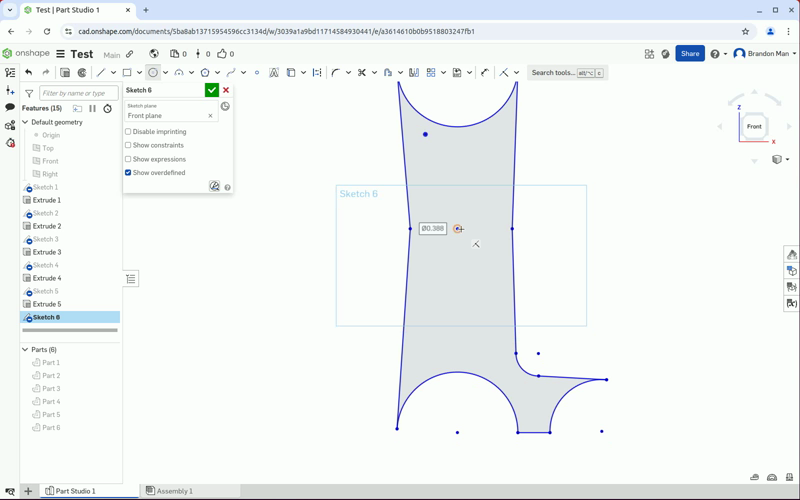
scroll(-6)
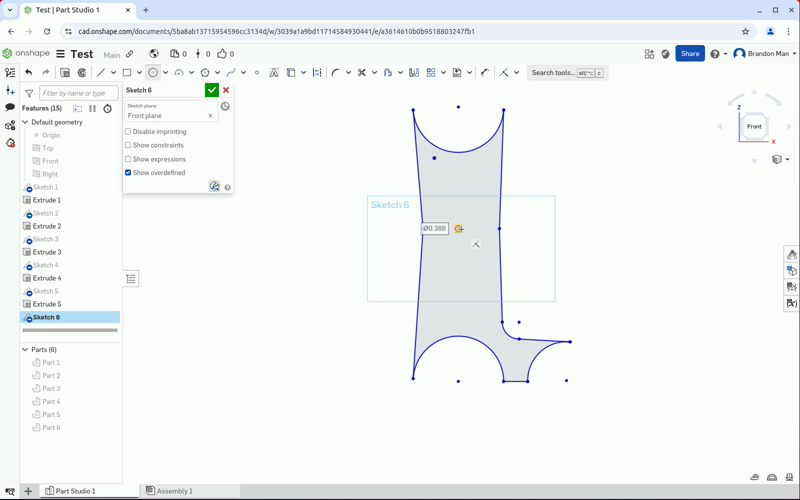
scroll(-6)
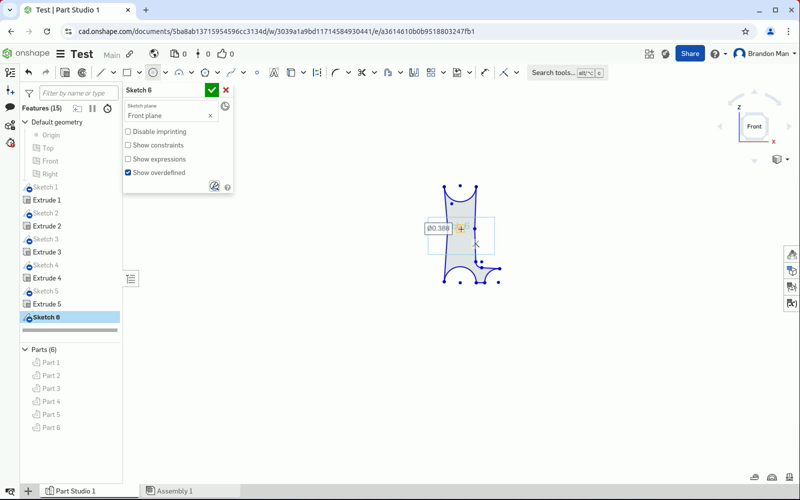
key(esc)
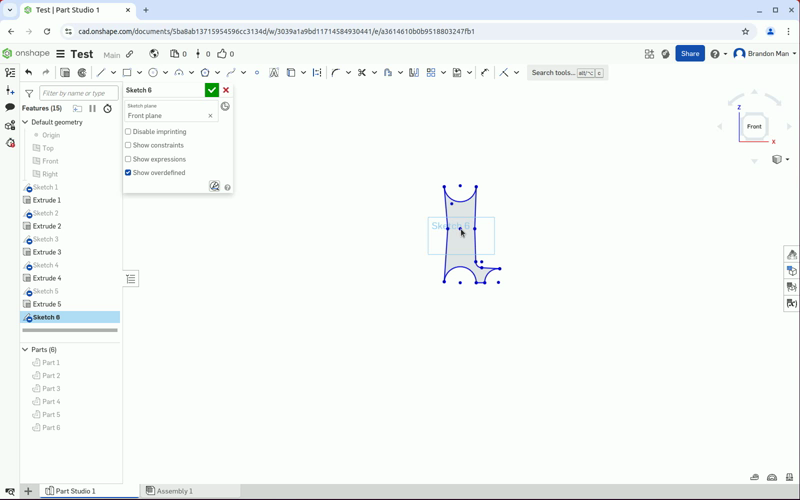
mouse_move(457, 241)
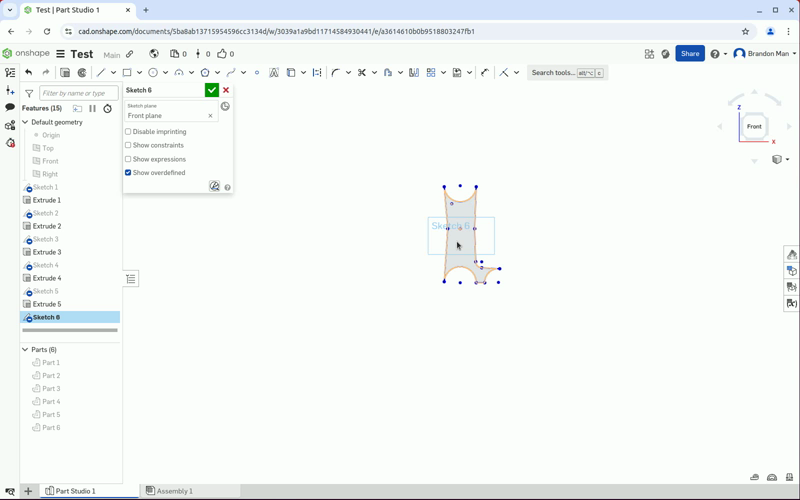
click(457, 241)
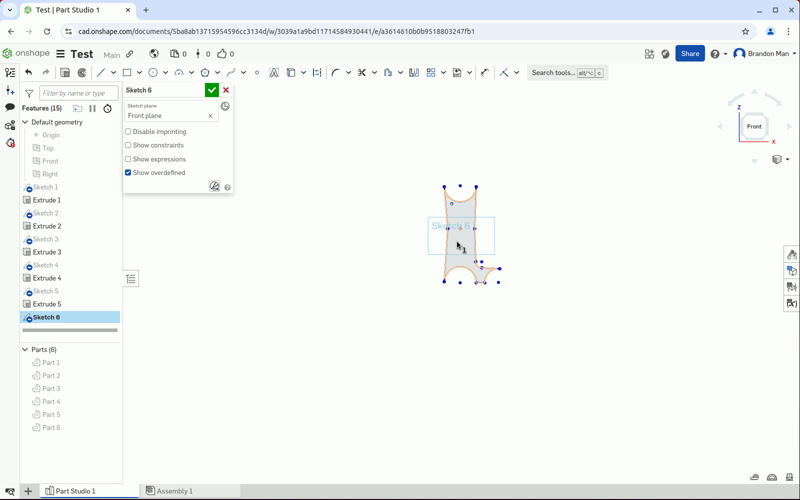
mouse_move(73, 352)
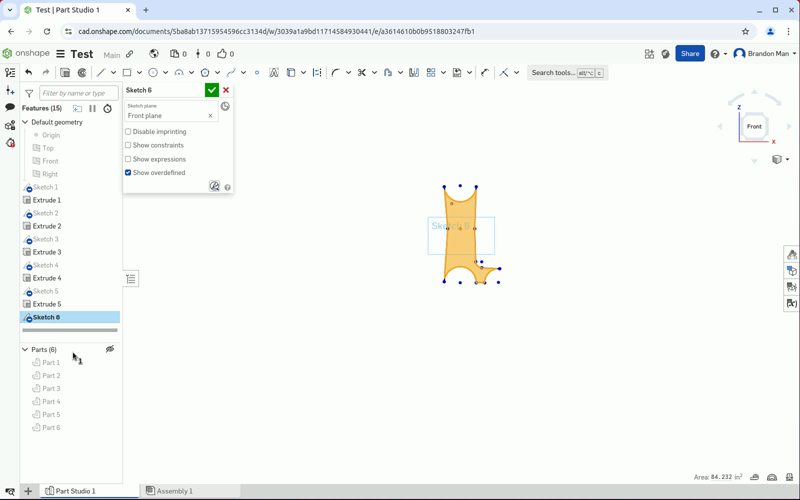
key(shift+y)
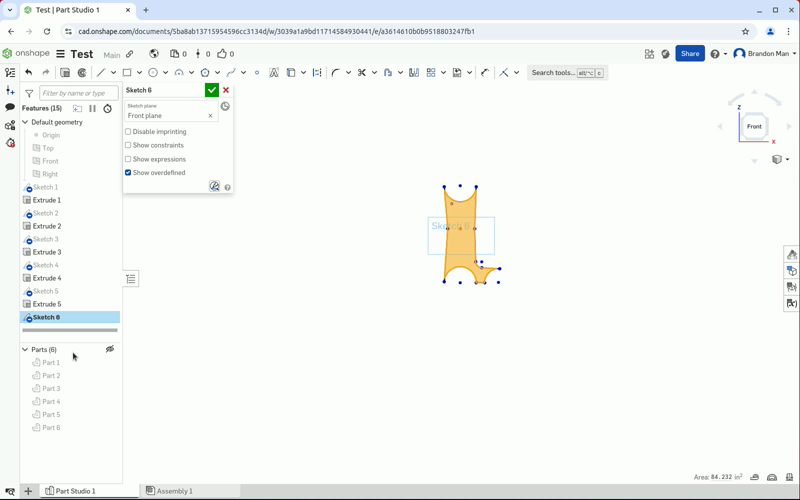
key(shift+e)
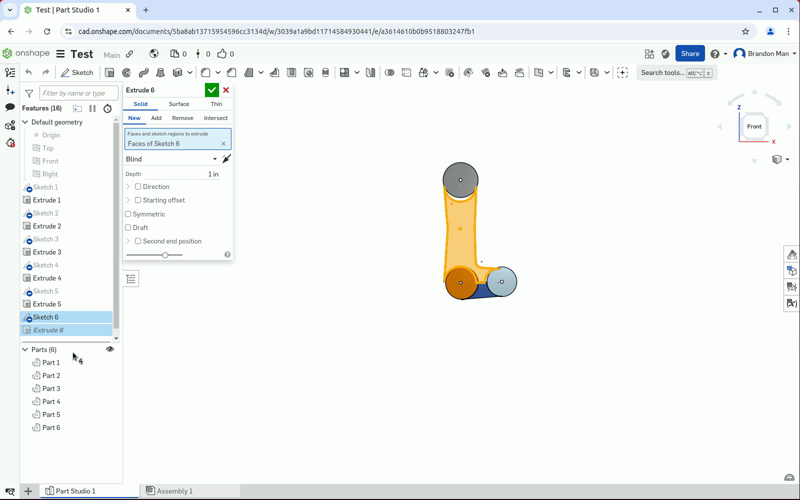
mouse_move(143, 106)
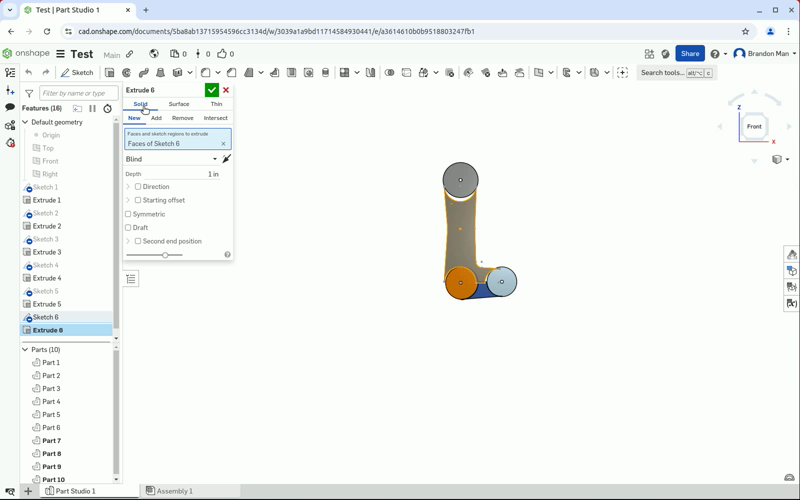
click(143, 106)
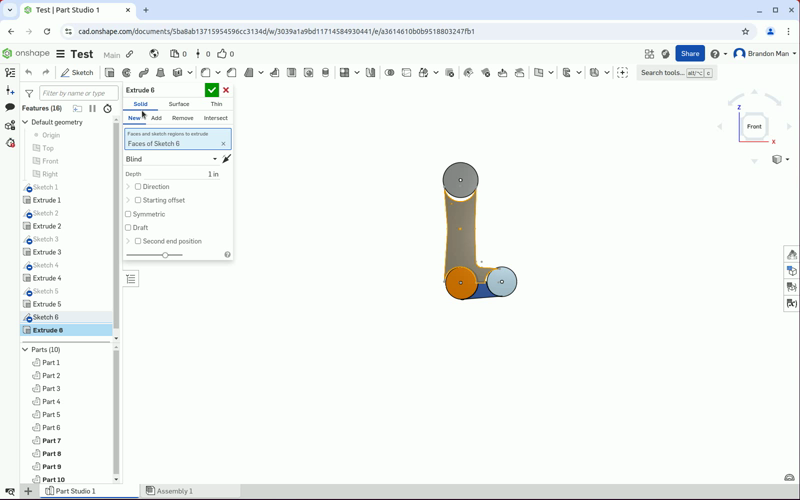
mouse_move(137, 120)
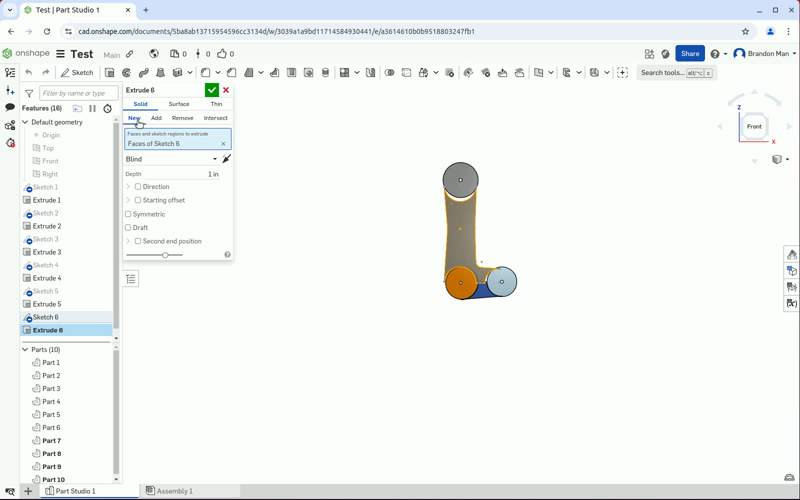
click(137, 120)
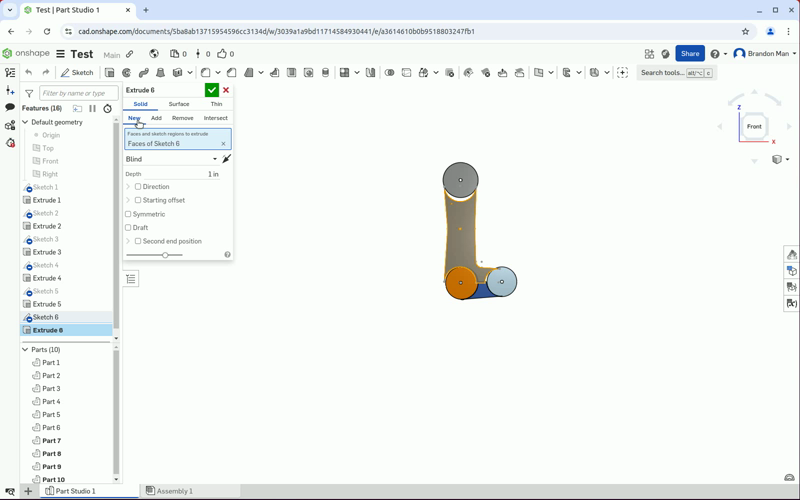
key(tab, 4)
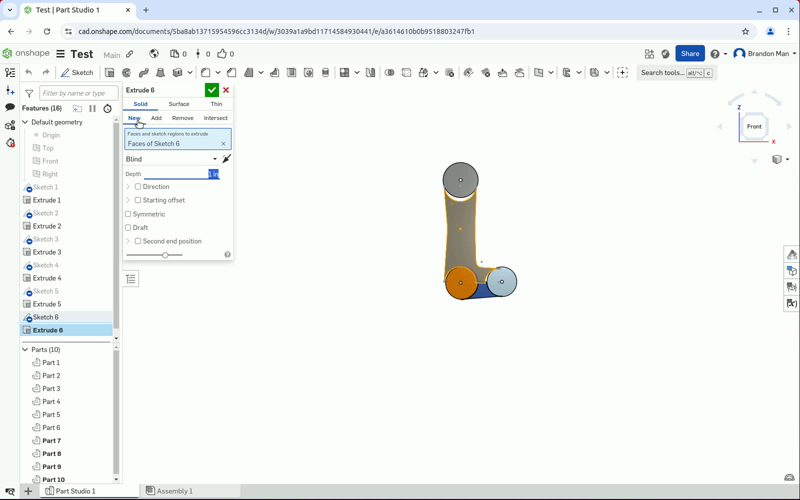
text(-0.481)
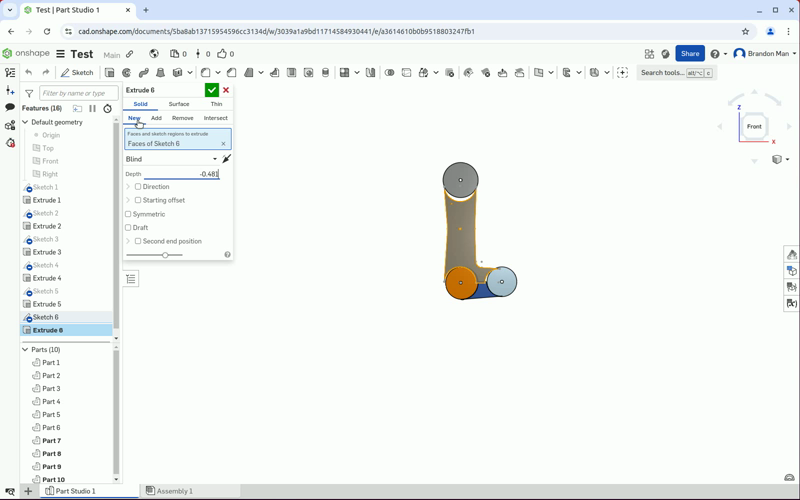
key(enter)
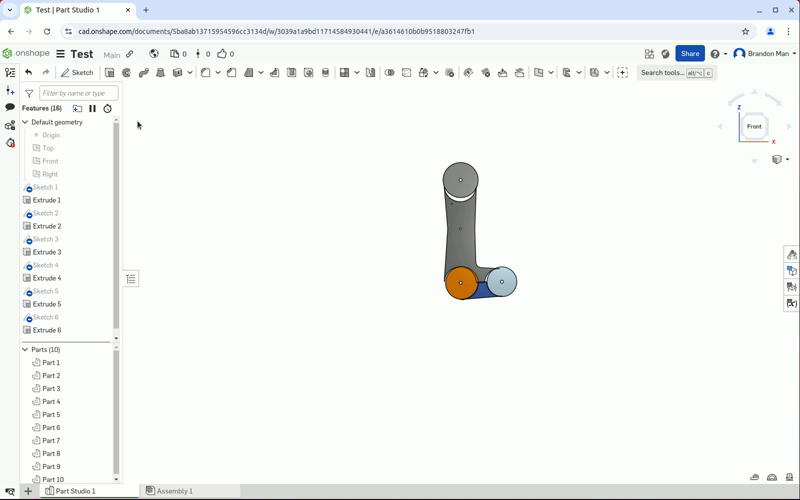
key(shift+h)
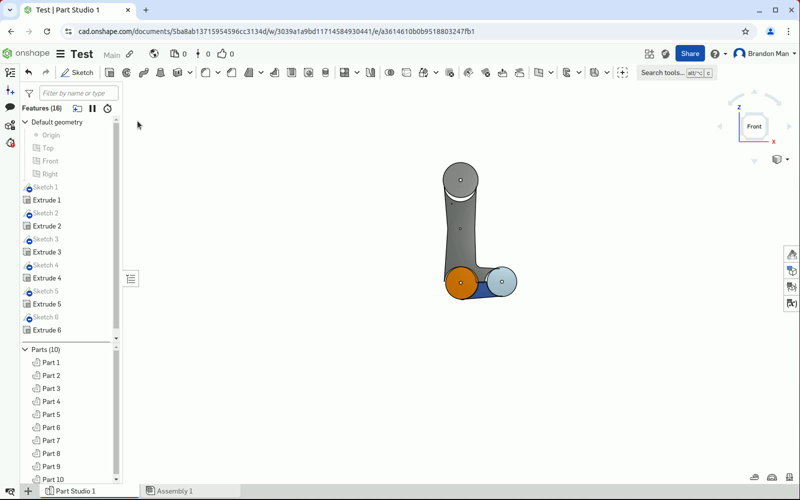
key(shift+h)
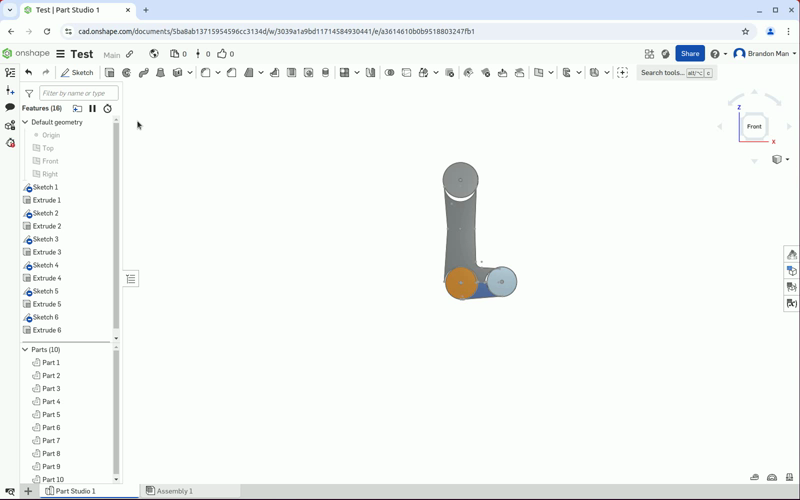
key(shift+7)
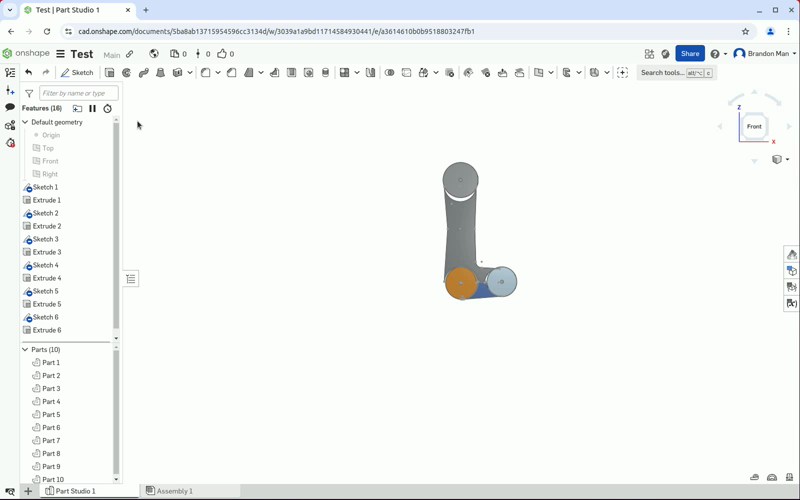
key(left, 2)
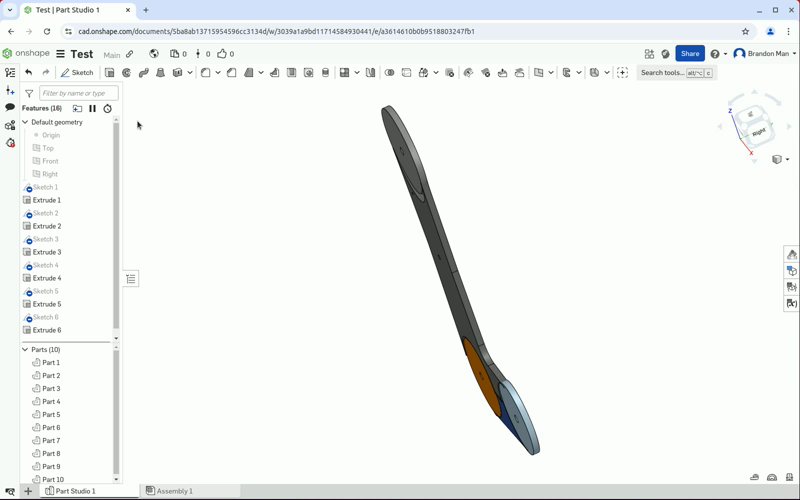
key(down, 2)
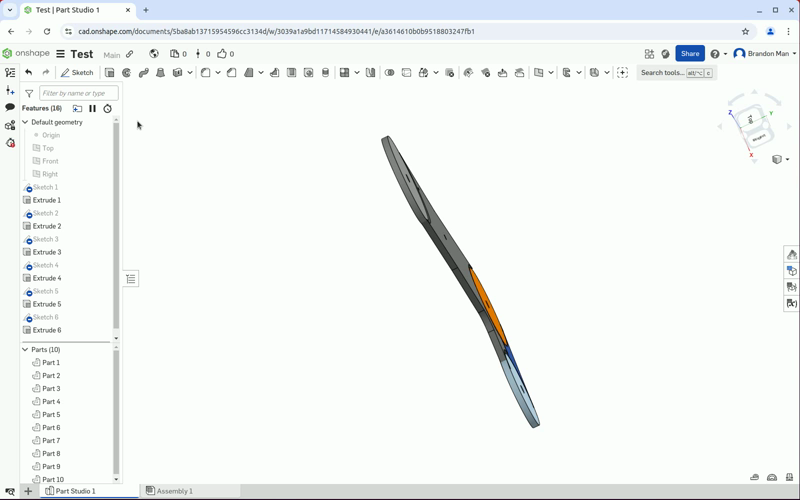
key(up, 2)
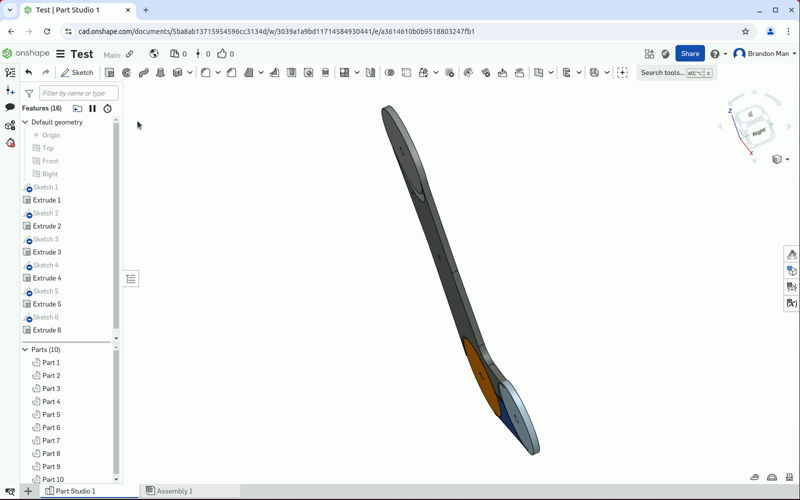
key(right, 2)
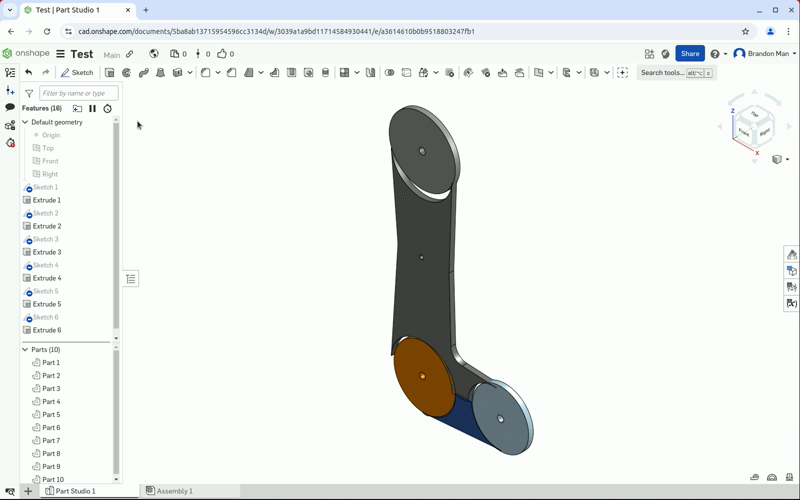
mouse_move(69, 189)
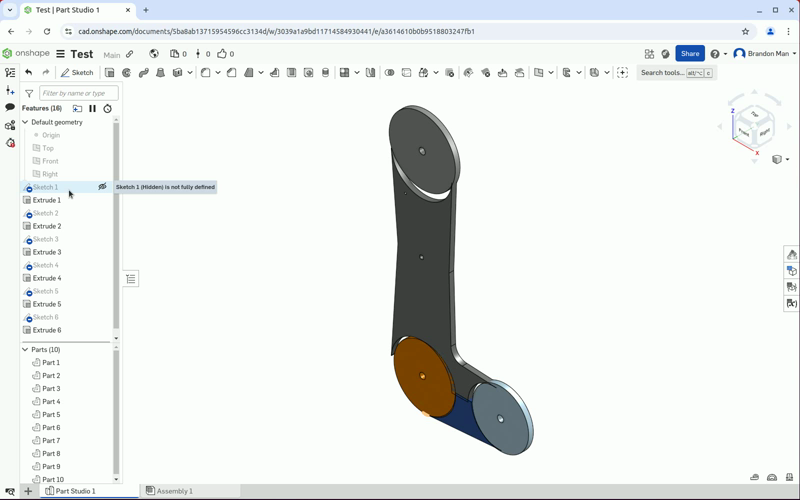
click(69, 189)